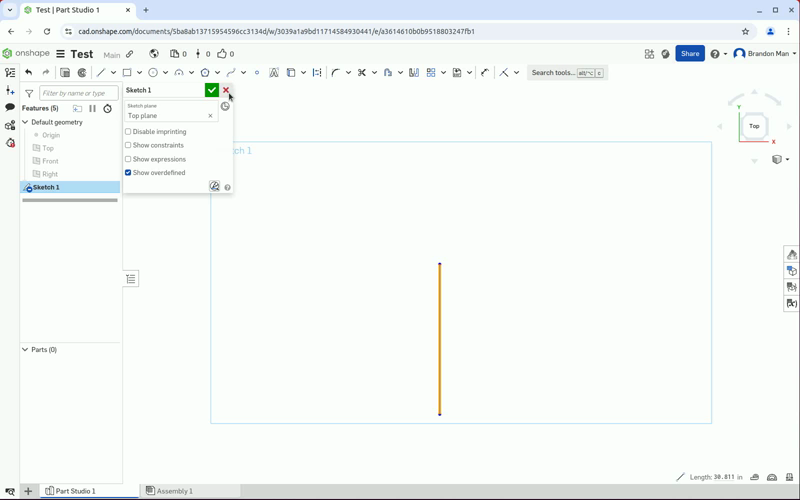
key(shift+h)
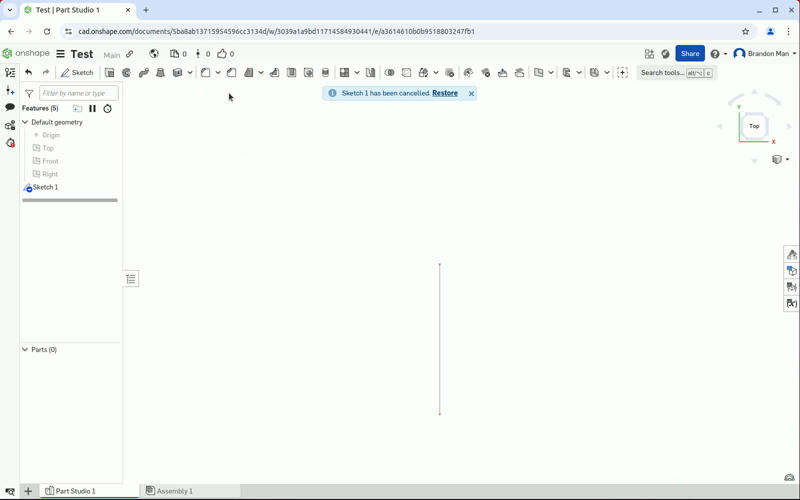
key(shift+s)
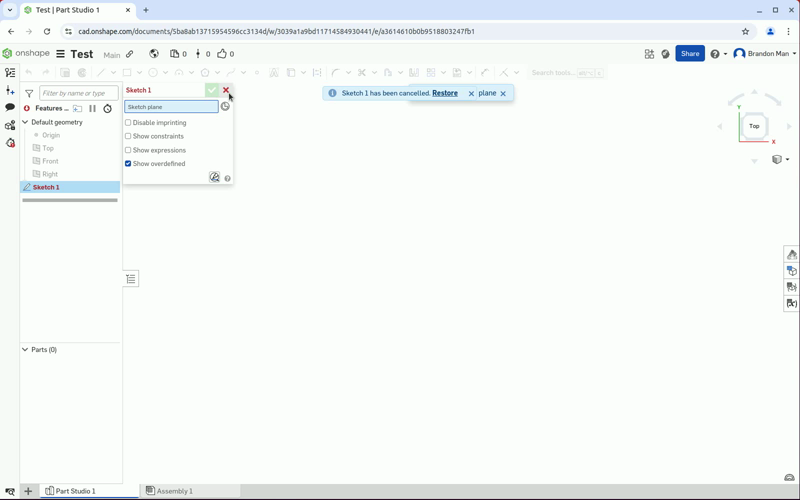
mouse_move(73, 150)
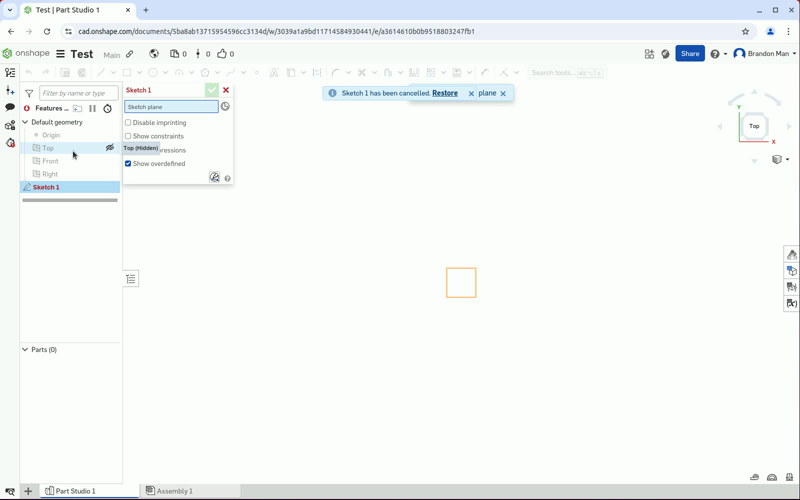
click(73, 150)
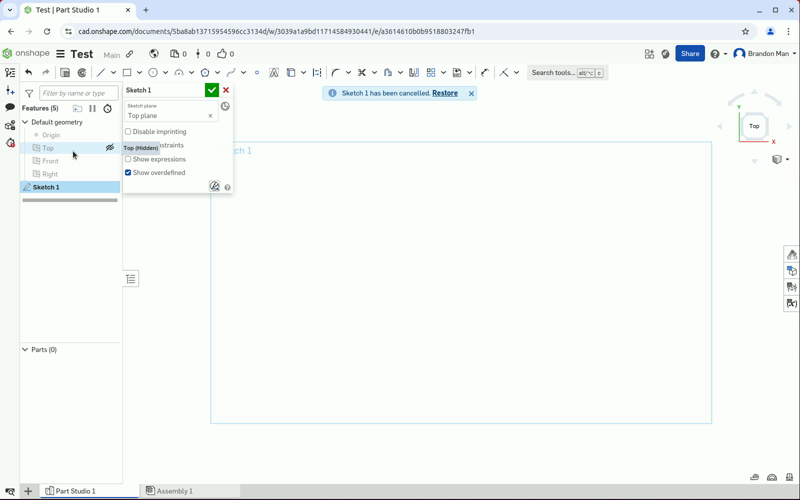
mouse_move(73, 352)
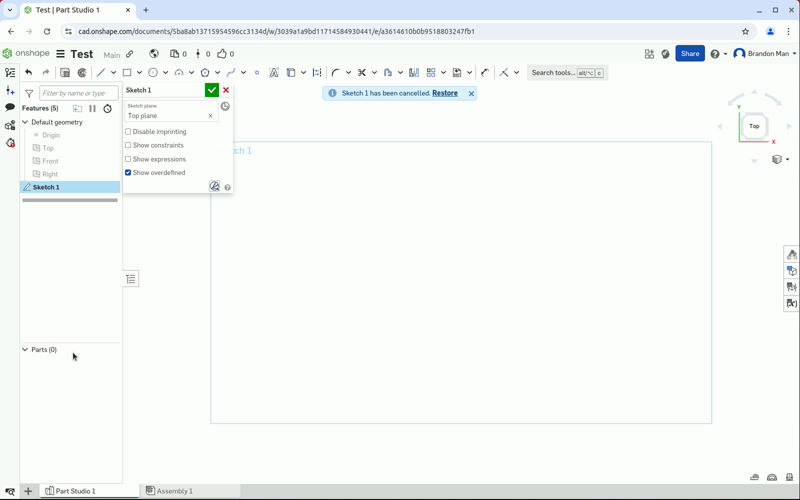
key(y)
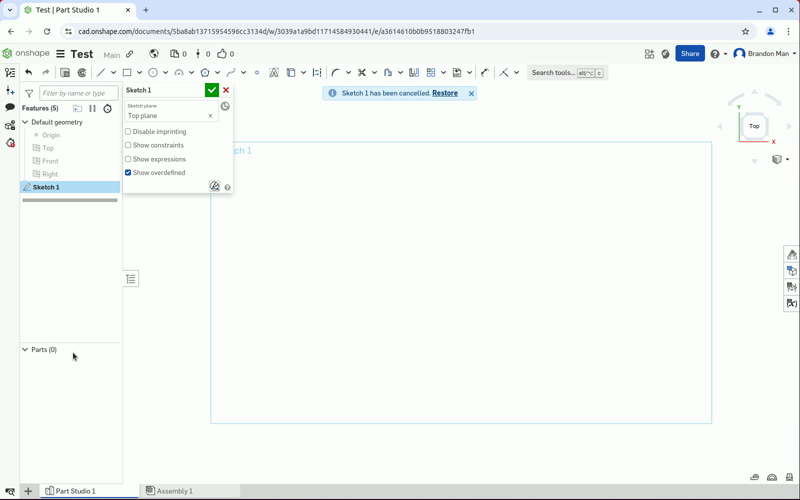
key(c)
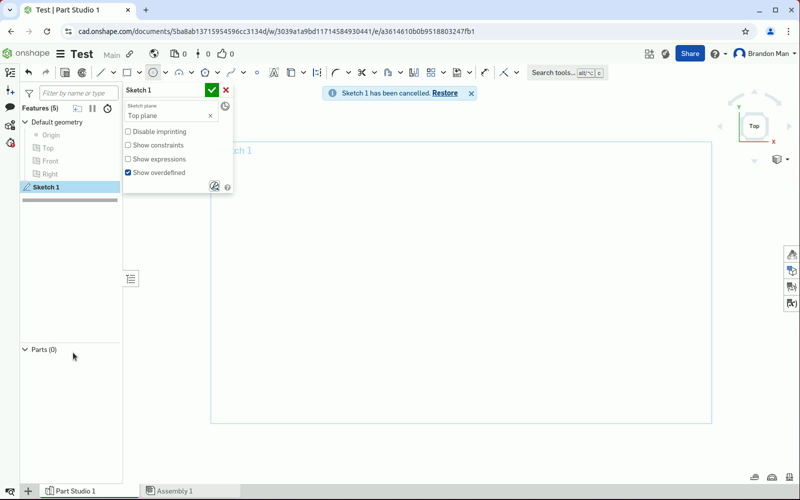
key_down(shift)
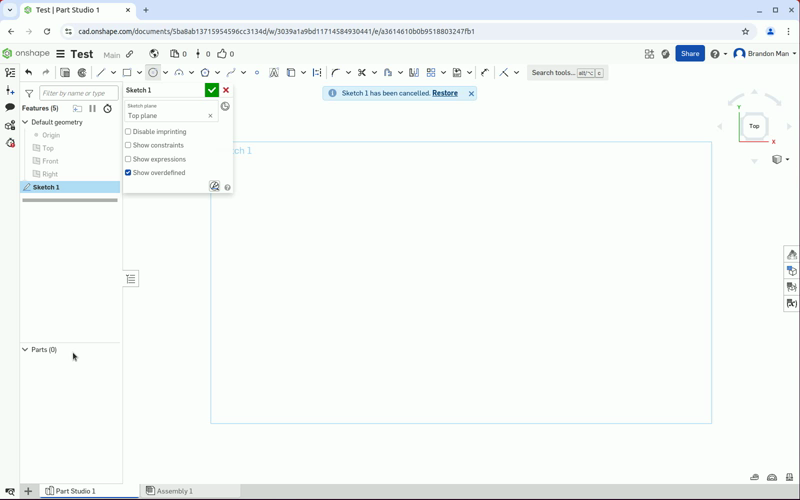
mouse_move(461, 178)
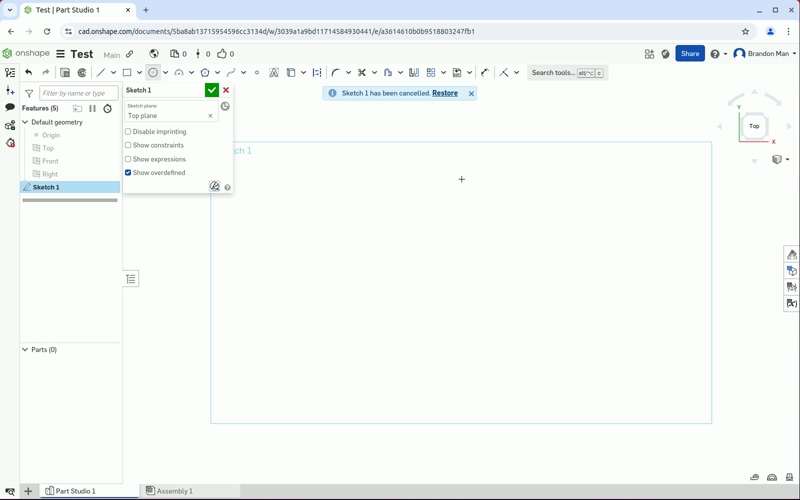
click(461, 178)
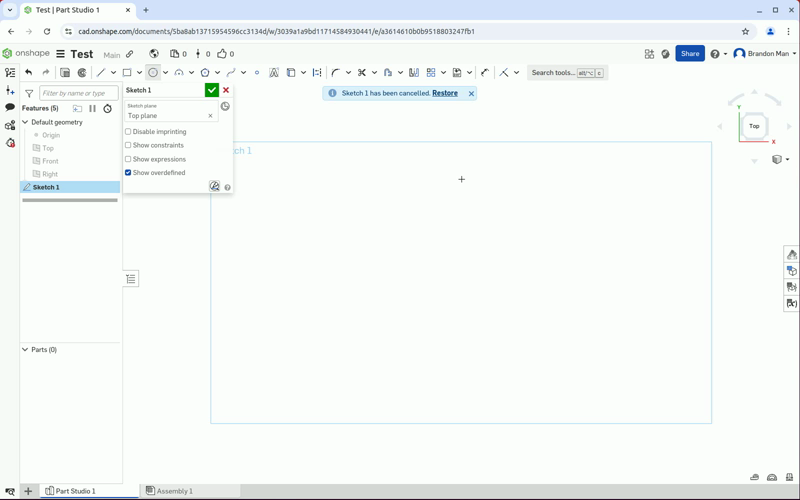
key_up(shift)
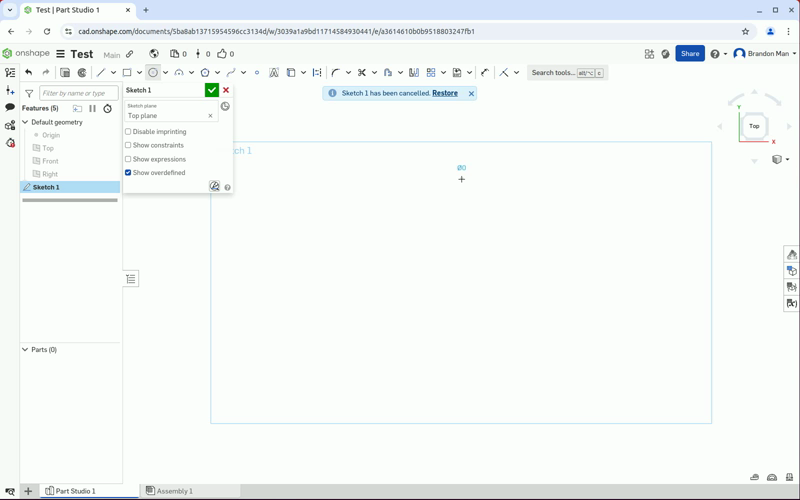
mouse_move(471, 178)
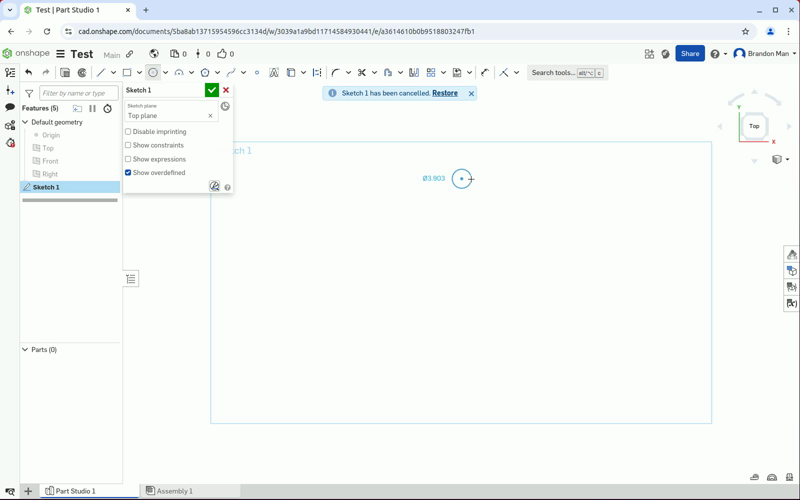
click(471, 178)
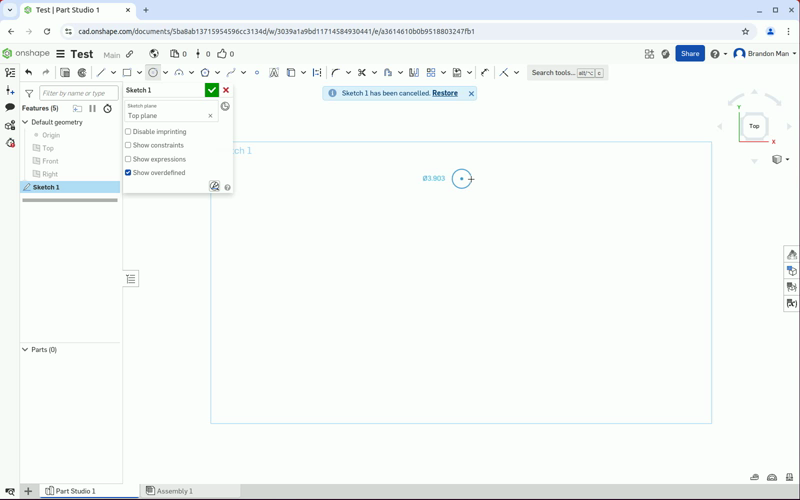
key(esc)
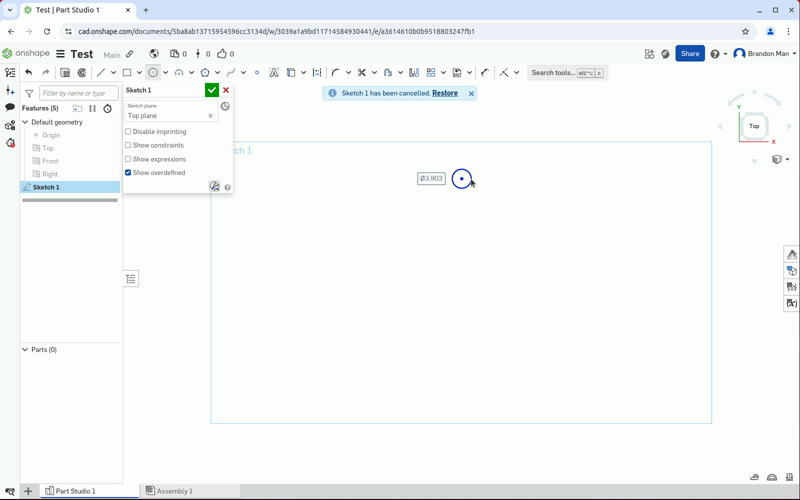
key(c)
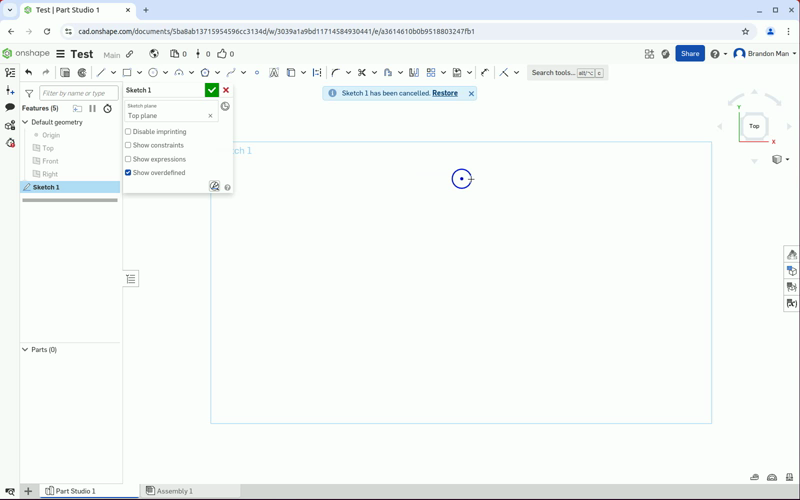
key_down(shift)
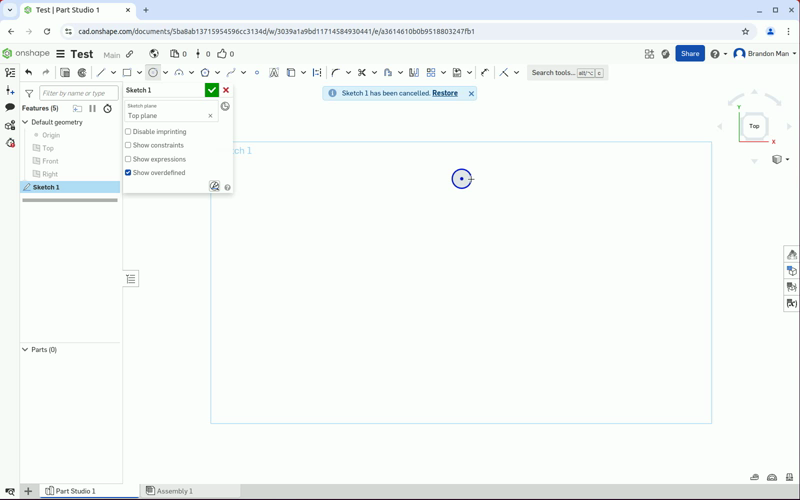
mouse_move(461, 178)
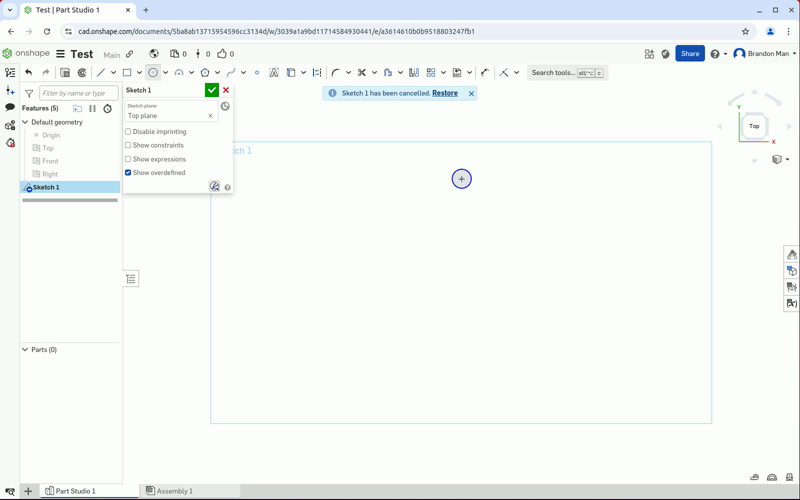
click(461, 178)
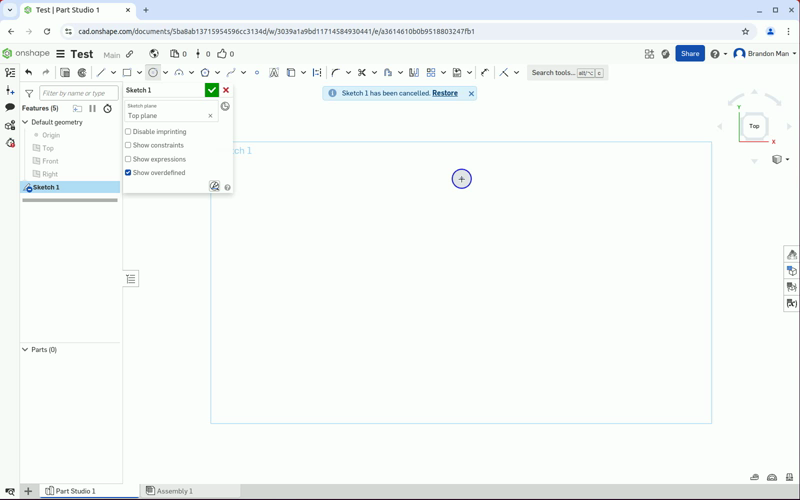
key_up(shift)
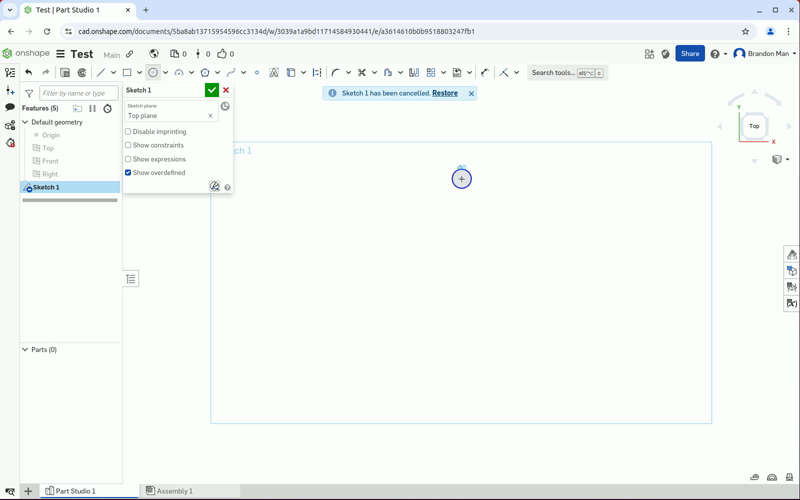
mouse_move(464, 178)
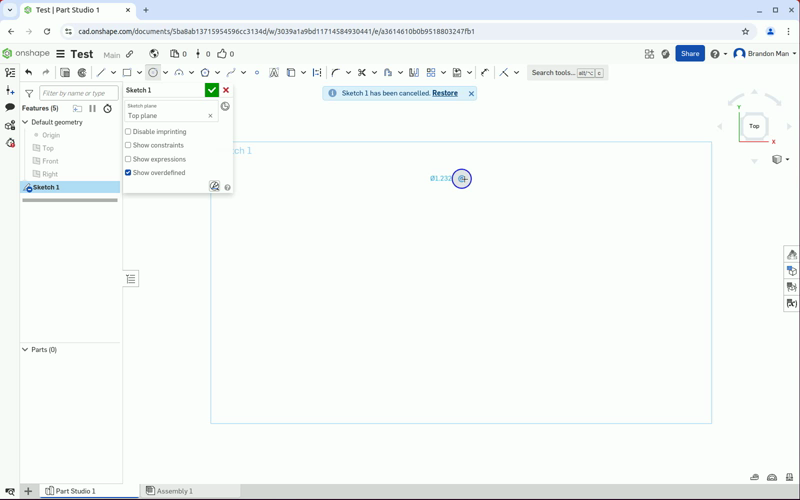
scroll(6)
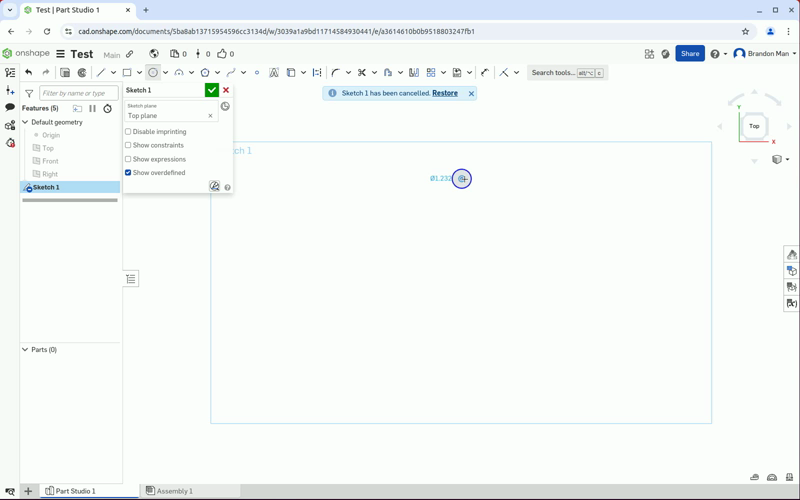
scroll(6)
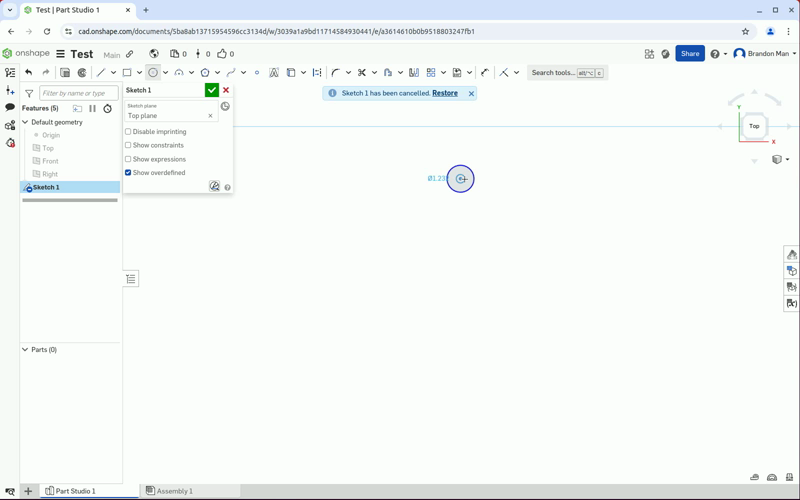
scroll(6)
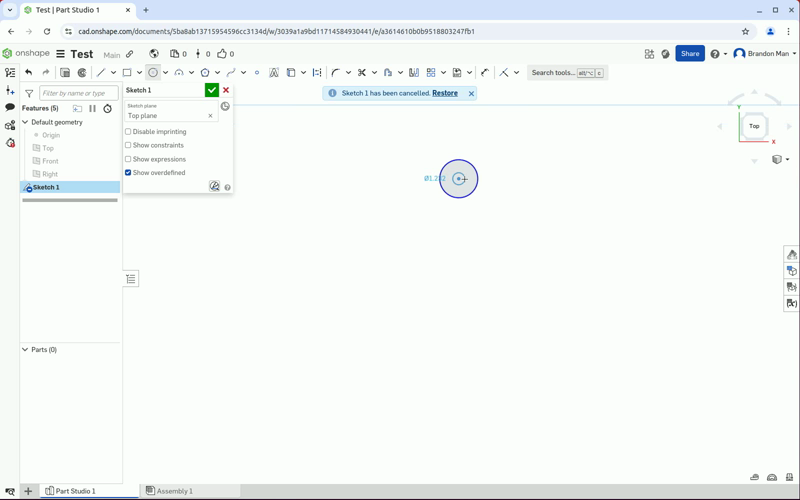
scroll(6)
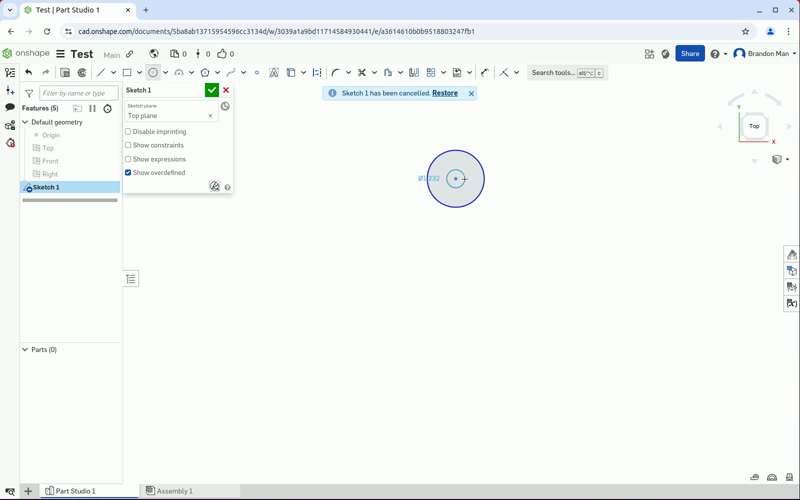
scroll(6)
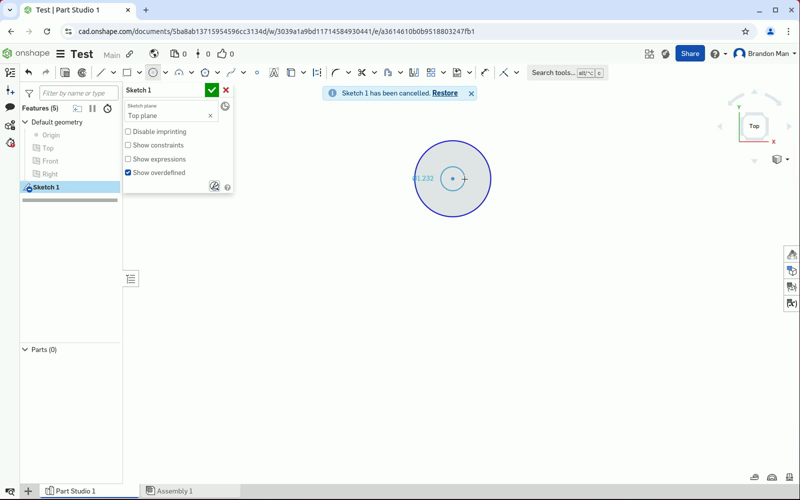
scroll(6)
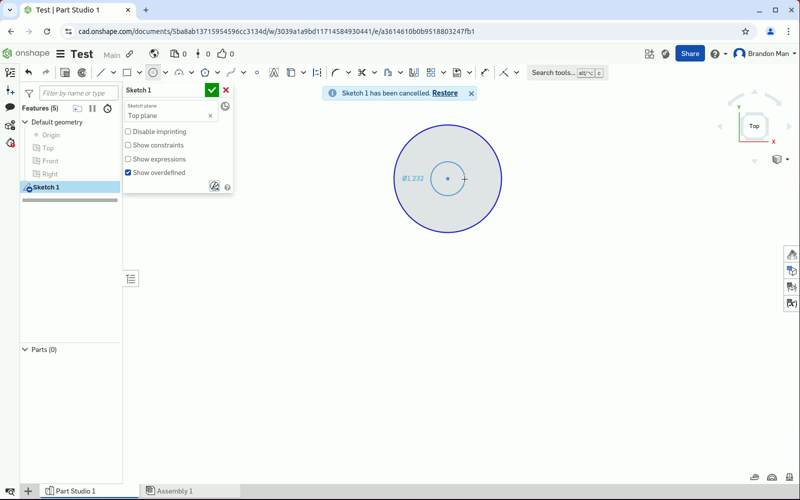
scroll(6)
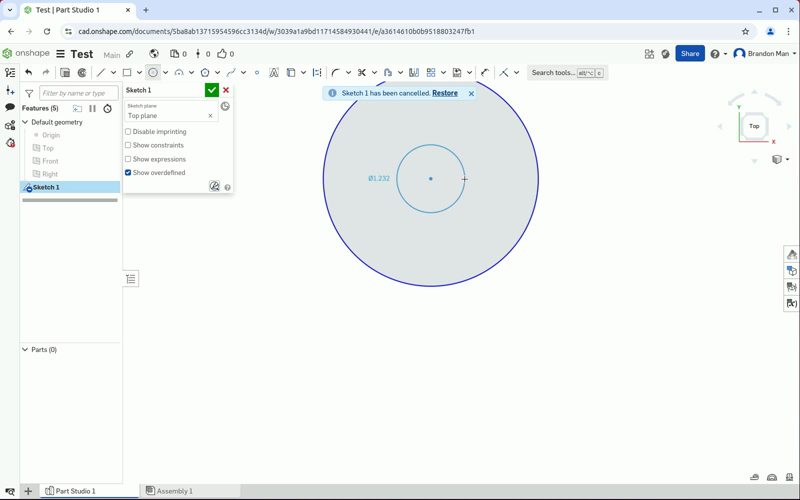
click(464, 178)
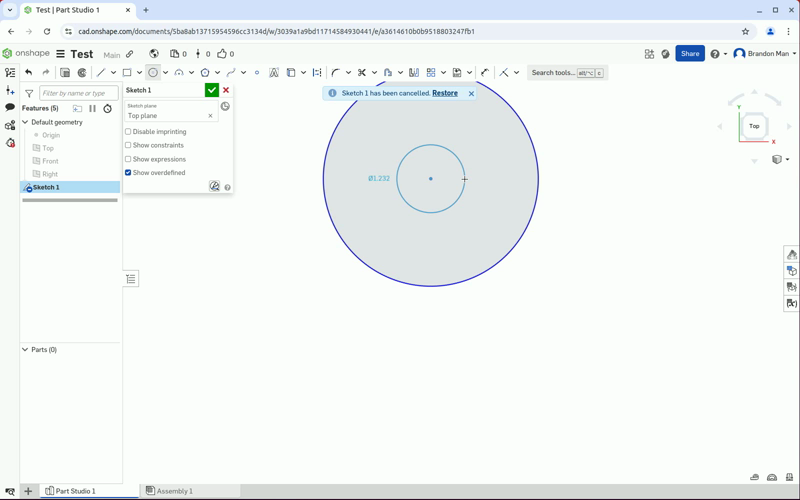
scroll(-6)
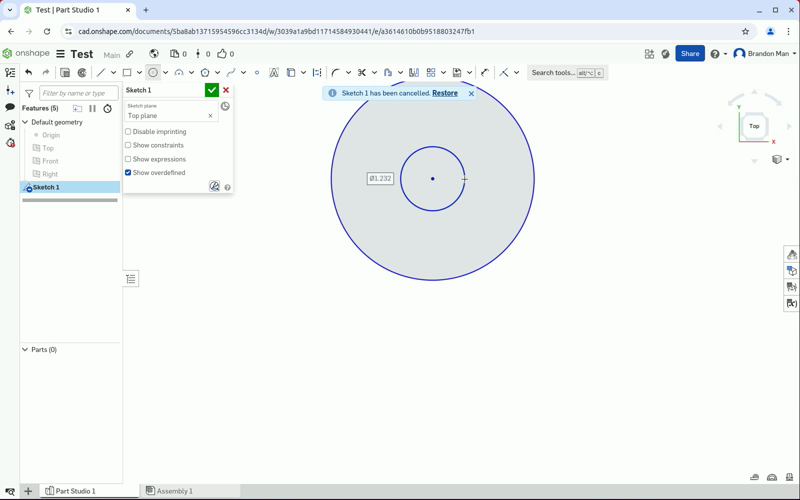
scroll(-6)
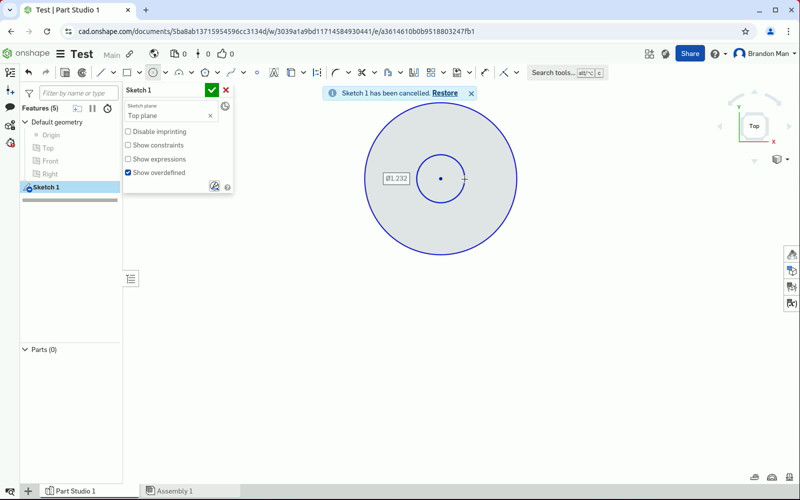
scroll(-6)
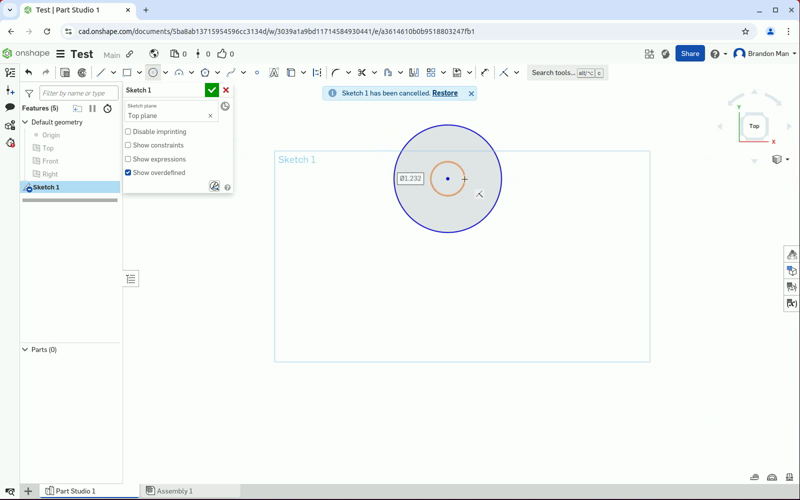
scroll(-6)
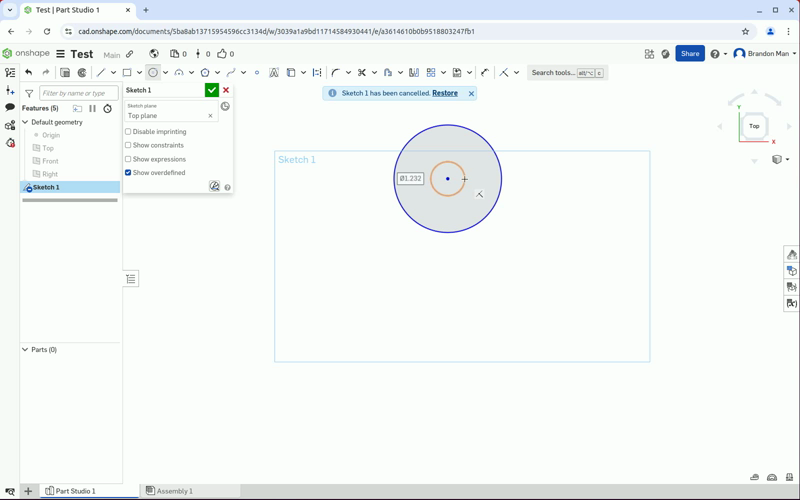
scroll(-6)
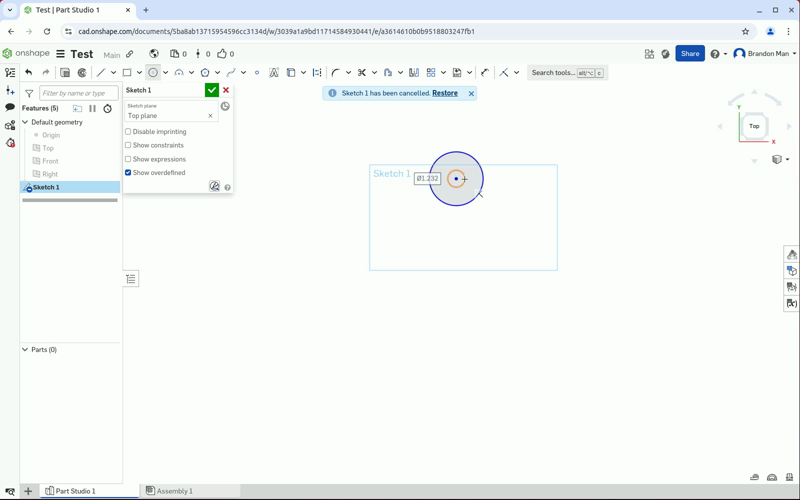
scroll(-6)
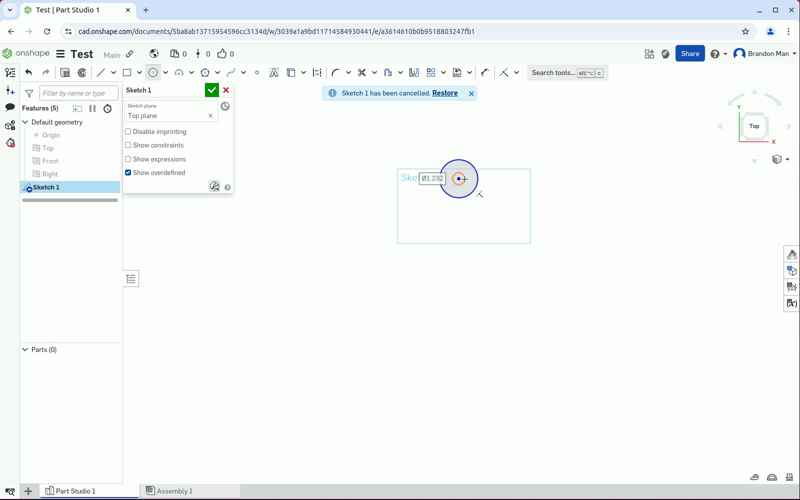
scroll(-6)
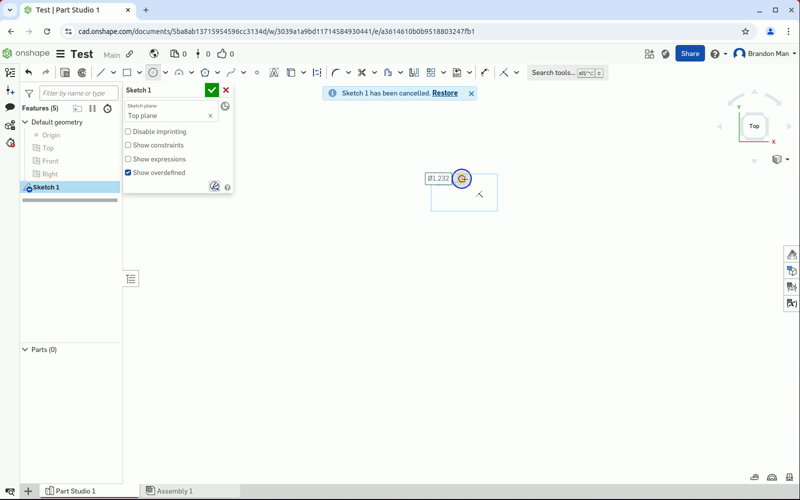
key(esc)
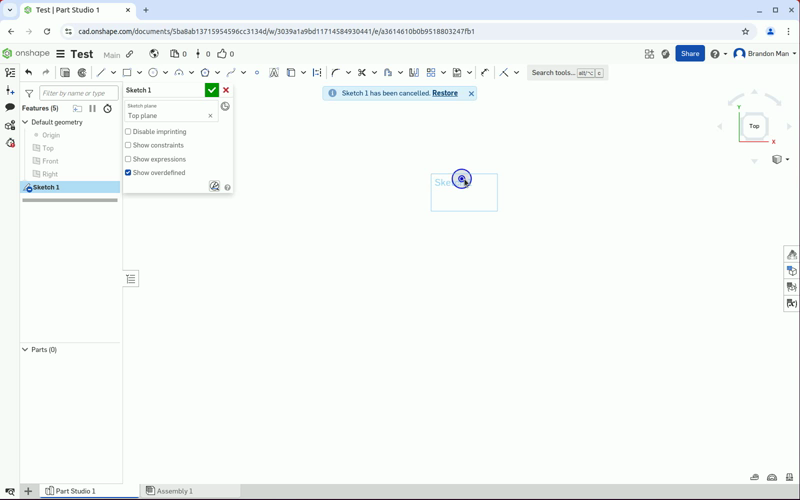
mouse_move(457, 182)
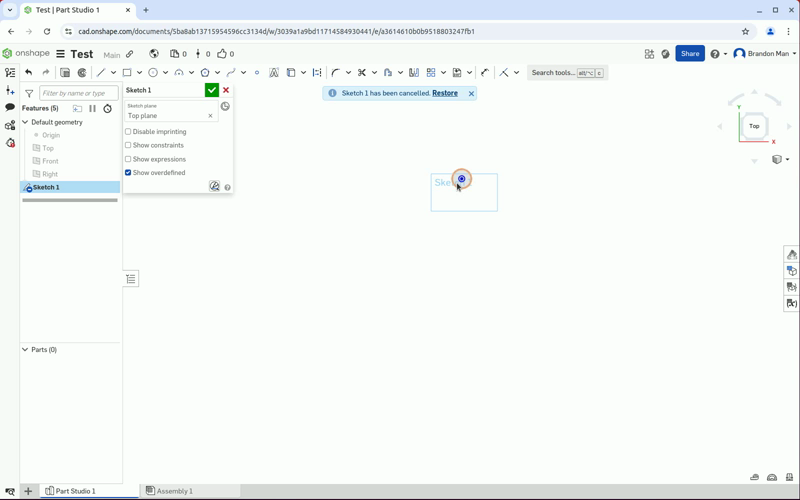
scroll(6)
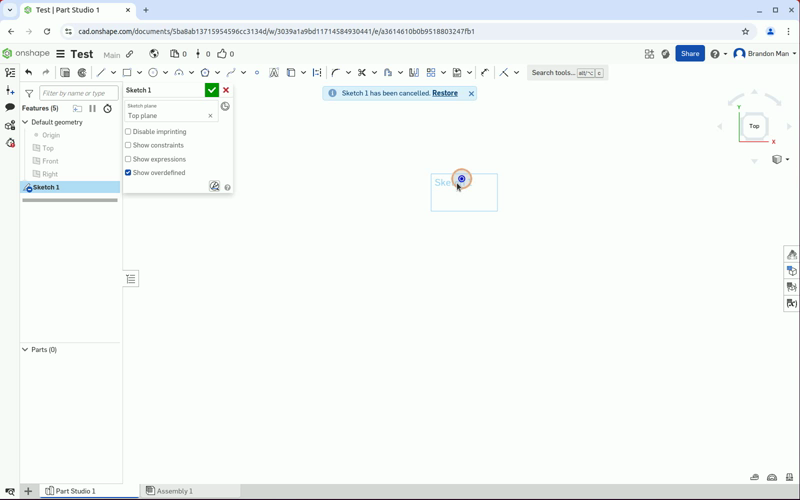
scroll(6)
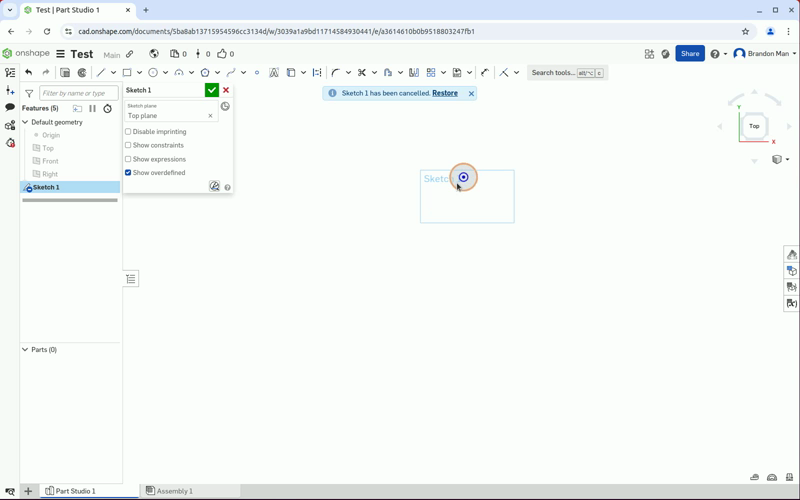
scroll(6)
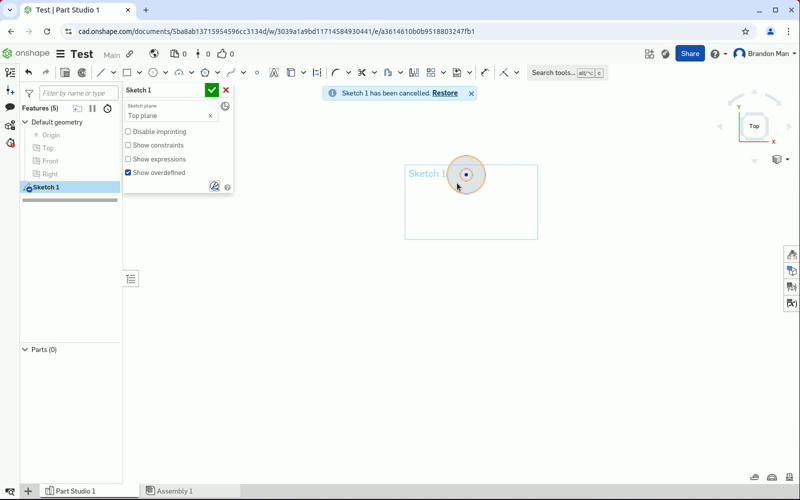
scroll(6)
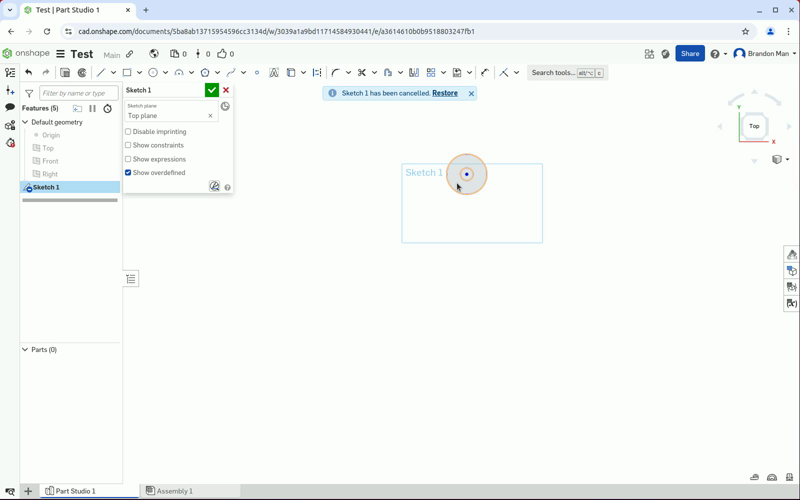
scroll(6)
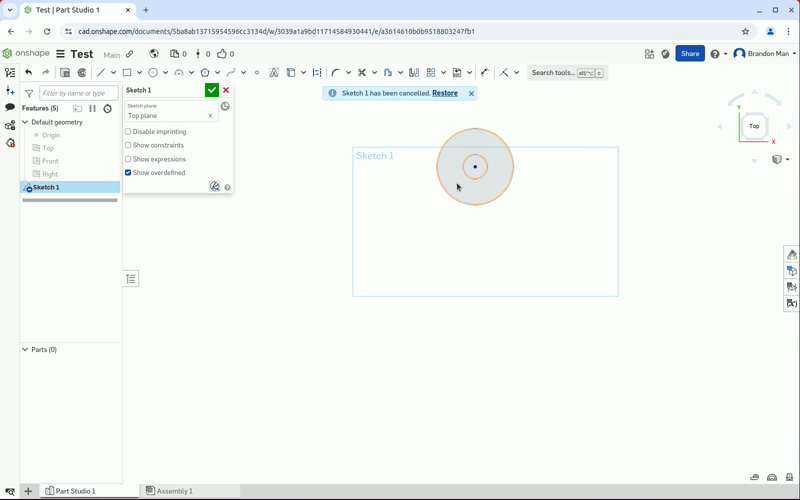
scroll(6)
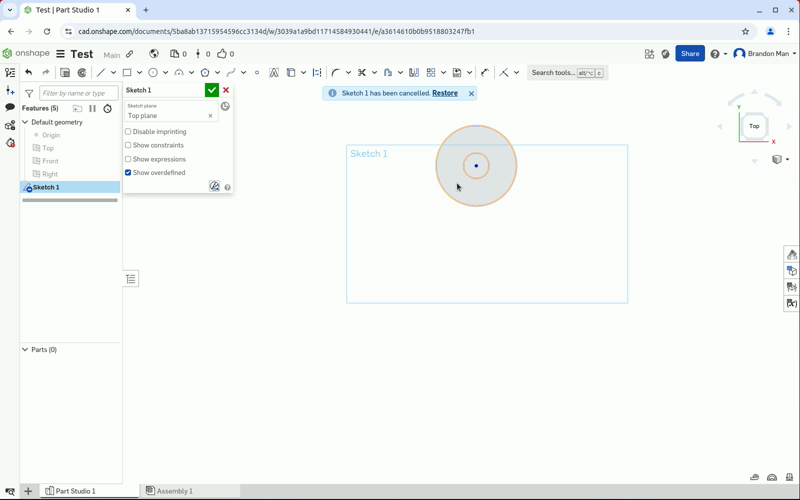
scroll(6)
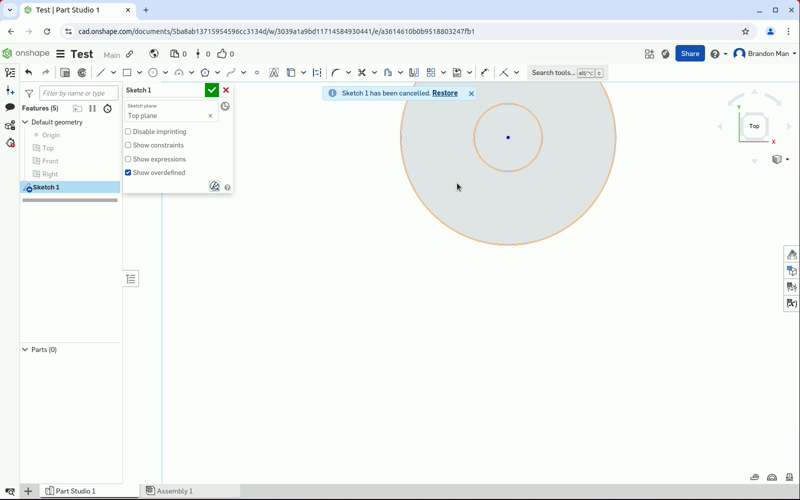
click(457, 182)
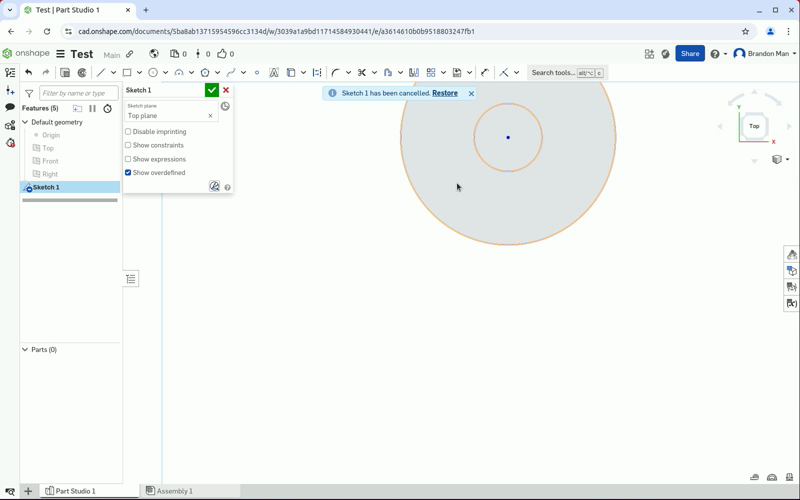
scroll(-6)
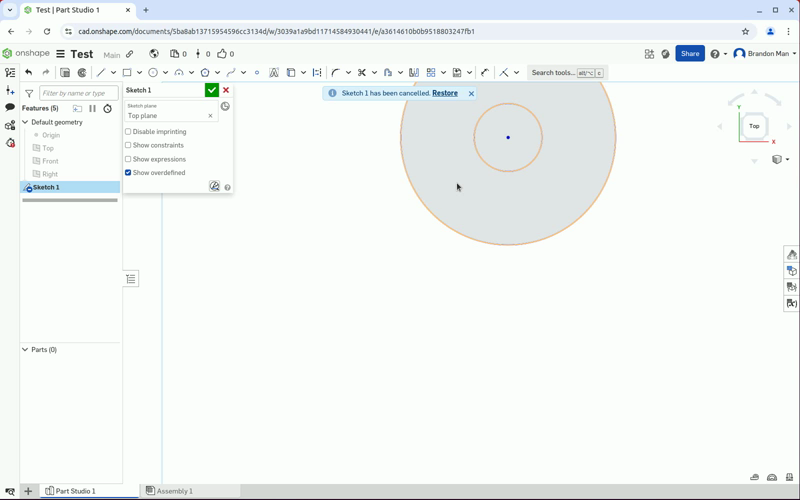
scroll(-6)
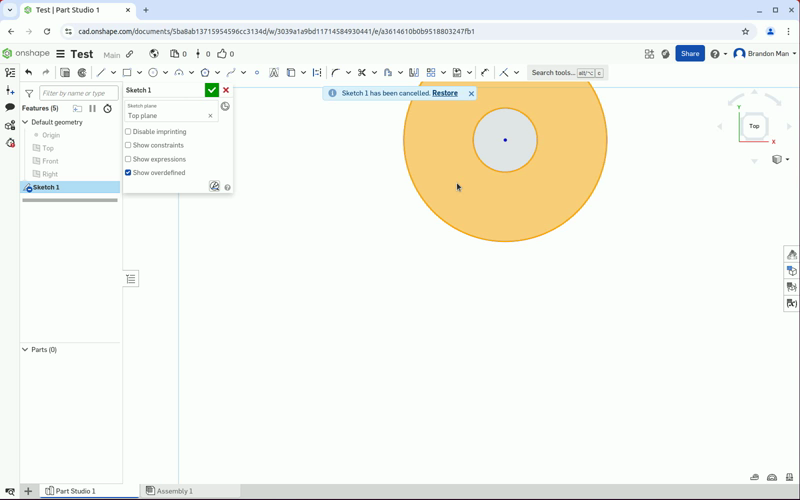
scroll(-6)
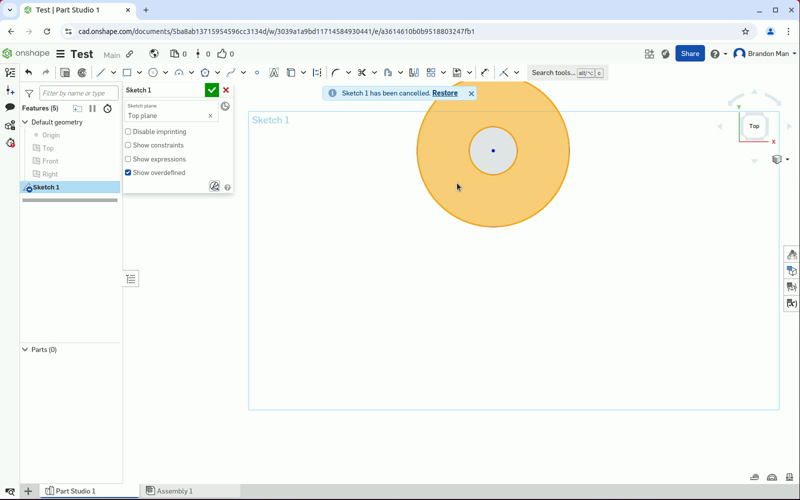
scroll(-6)
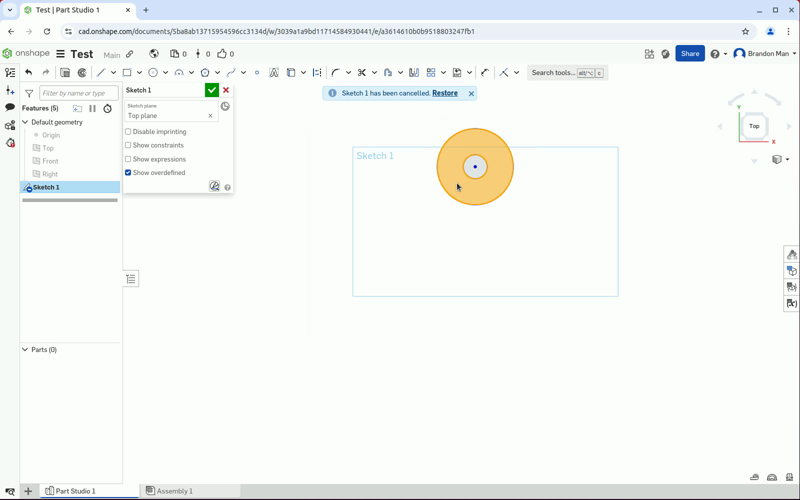
scroll(-6)
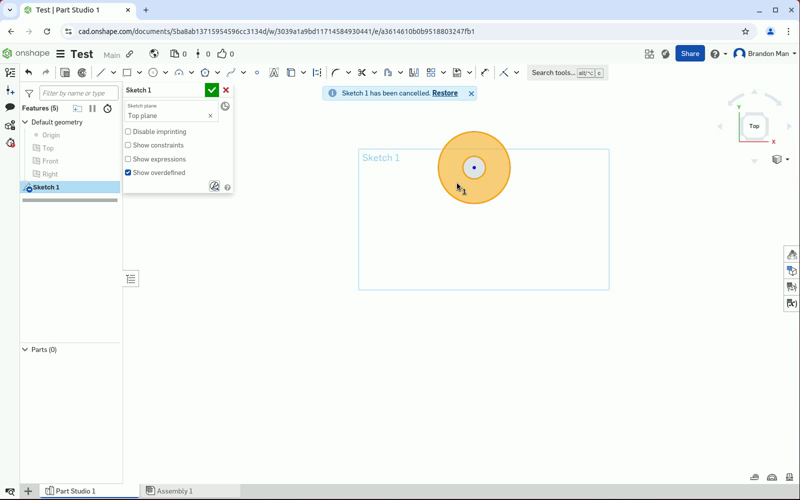
scroll(-6)
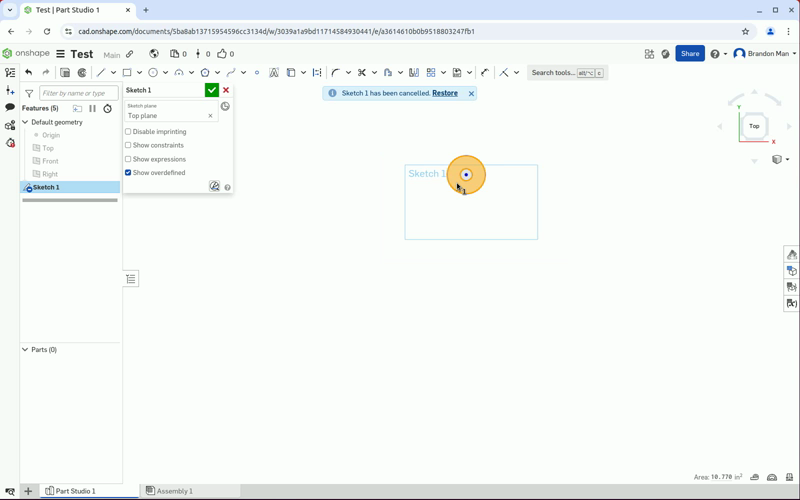
scroll(-6)
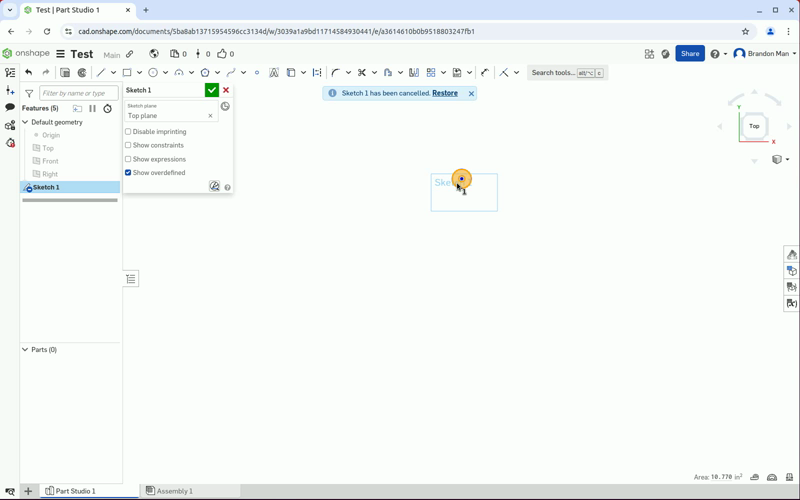
mouse_move(73, 352)
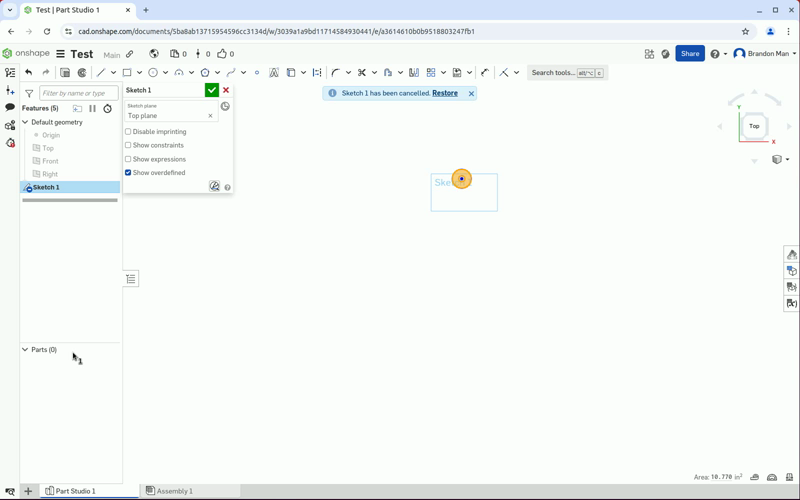
key(shift+y)
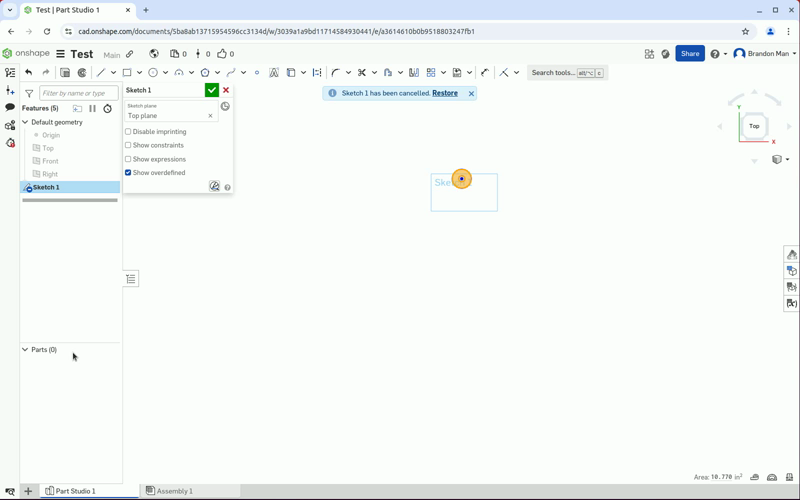
key(shift+e)
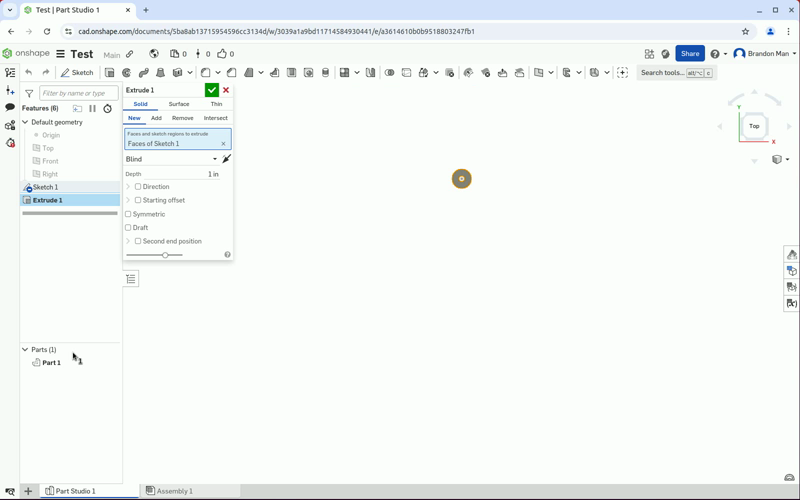
mouse_move(143, 106)
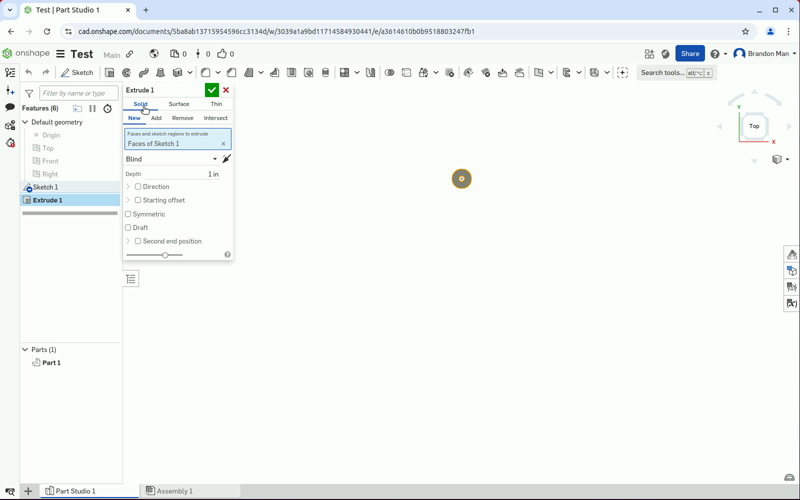
click(143, 106)
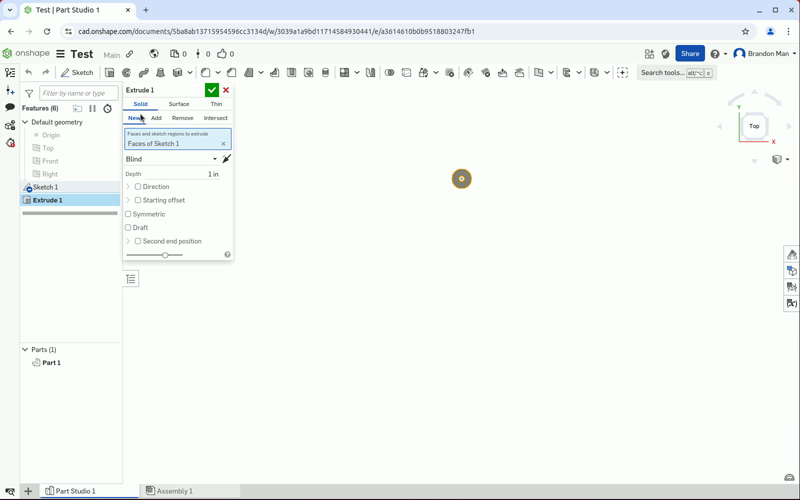
mouse_move(137, 120)
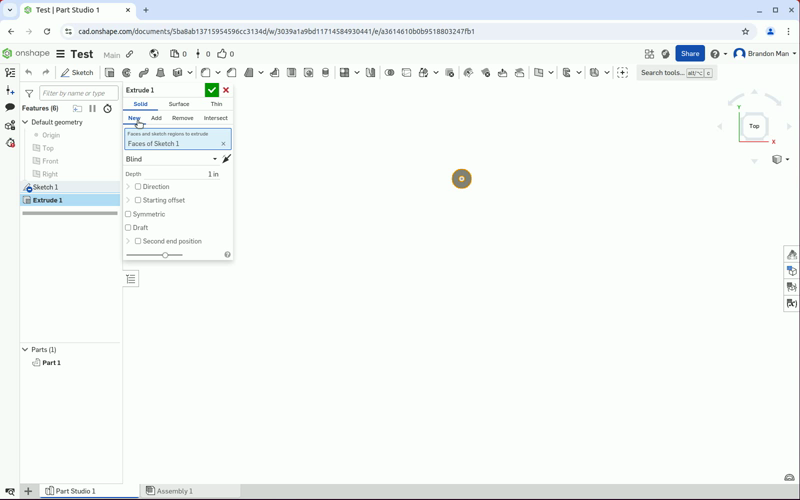
click(137, 120)
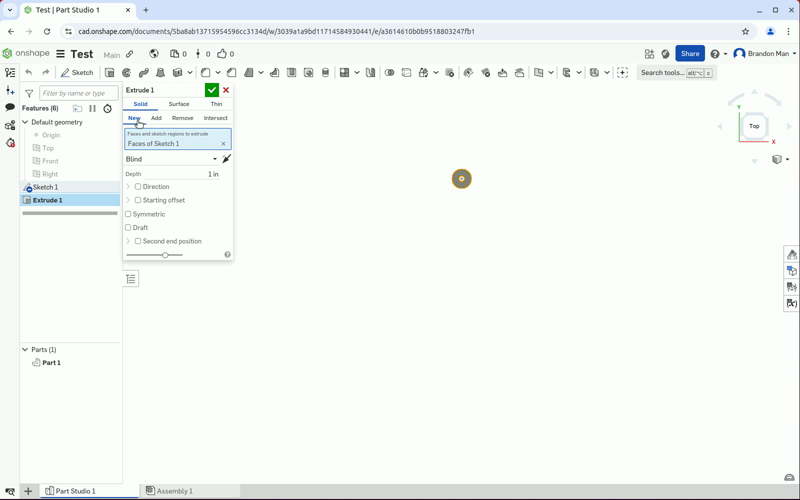
key(tab, 4)
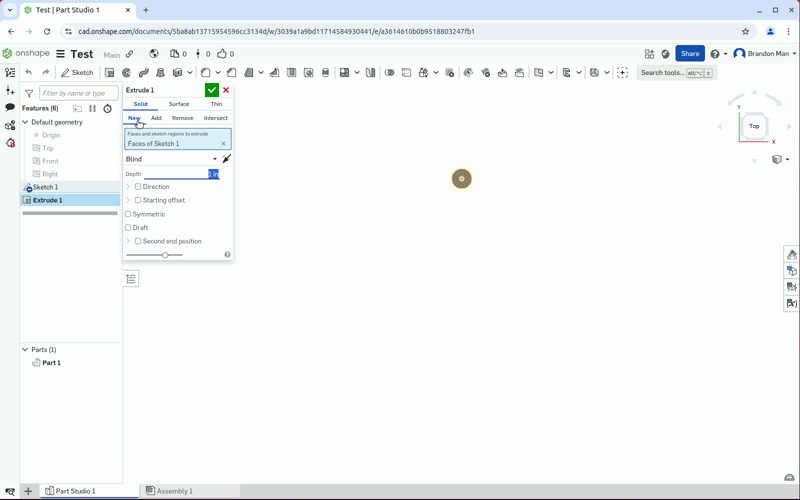
text(0.481)
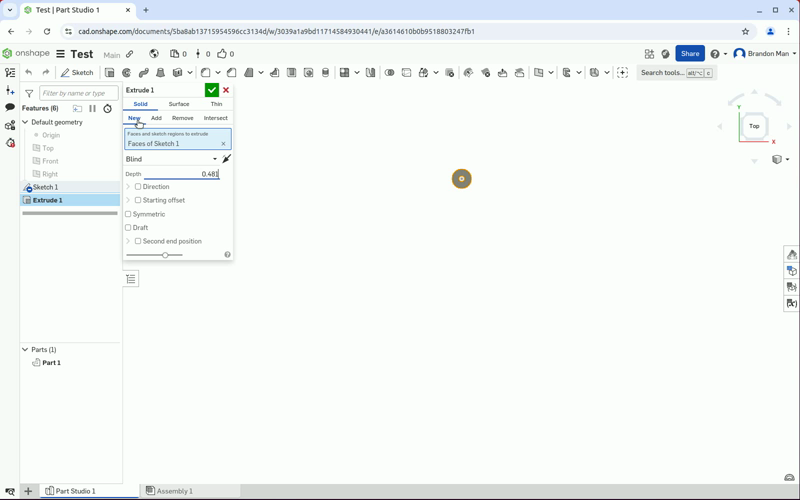
key(enter)
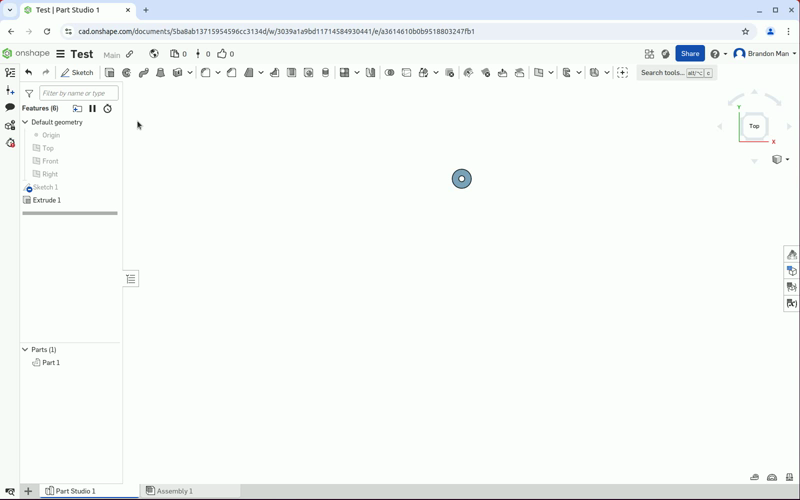
key(shift+h)
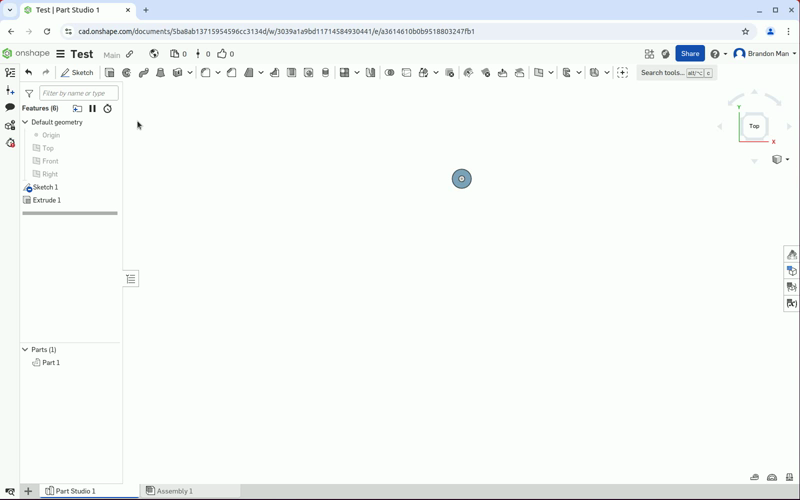
key(shift+h)
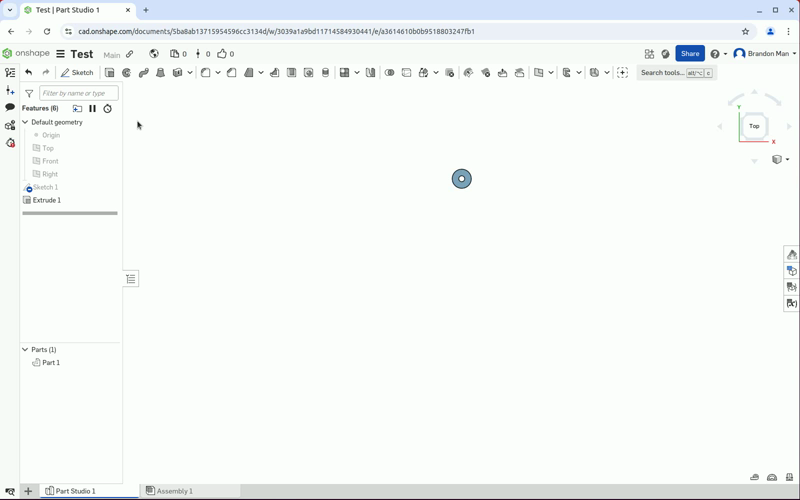
mouse_move(73, 189)
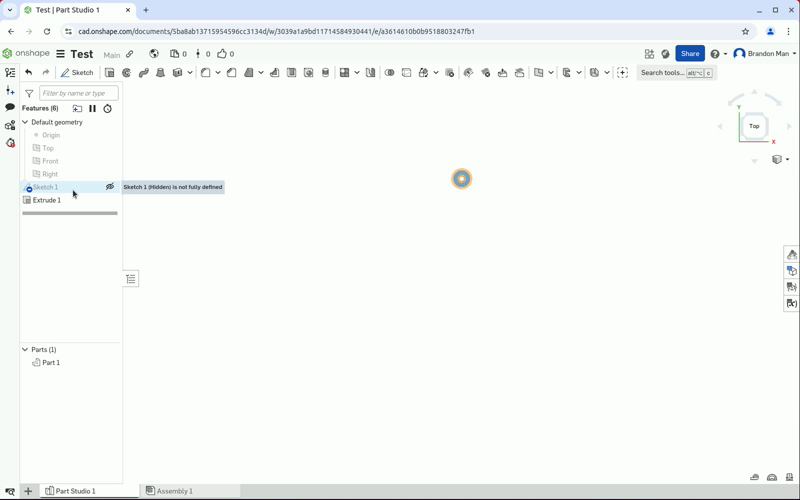
click(73, 189)
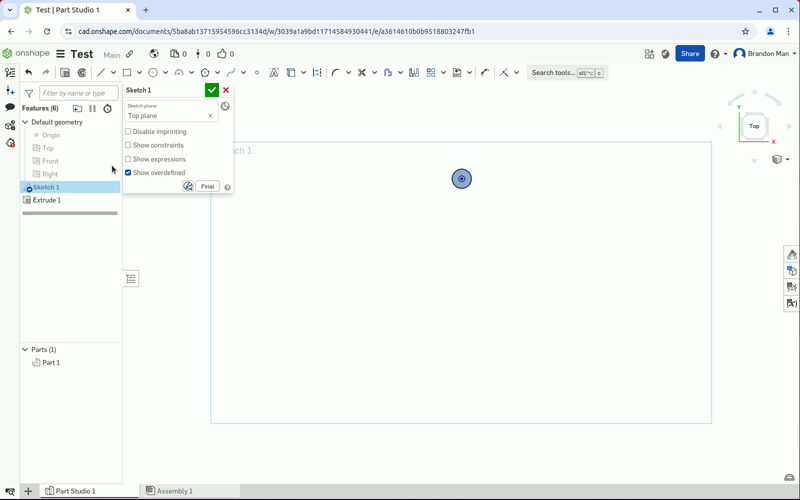
mouse_move(229, 92)
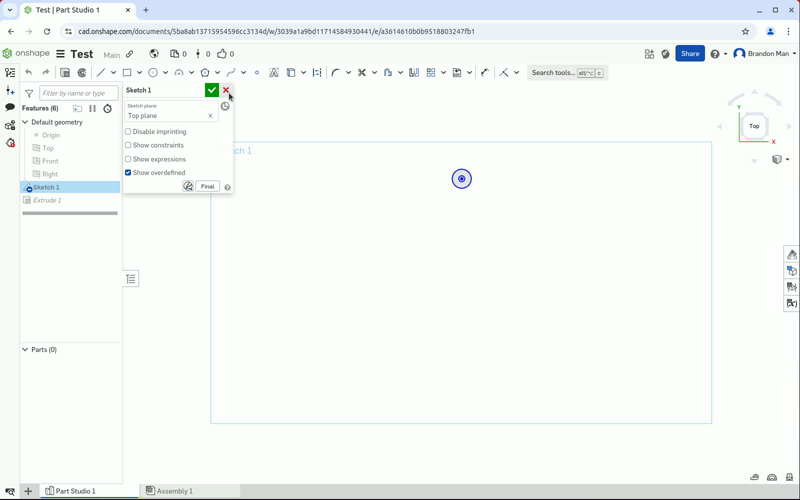
click(229, 92)
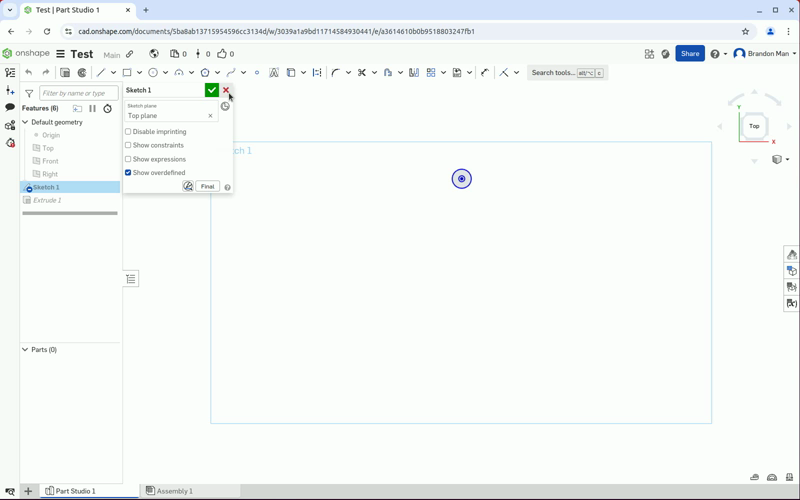
key(shift+s)
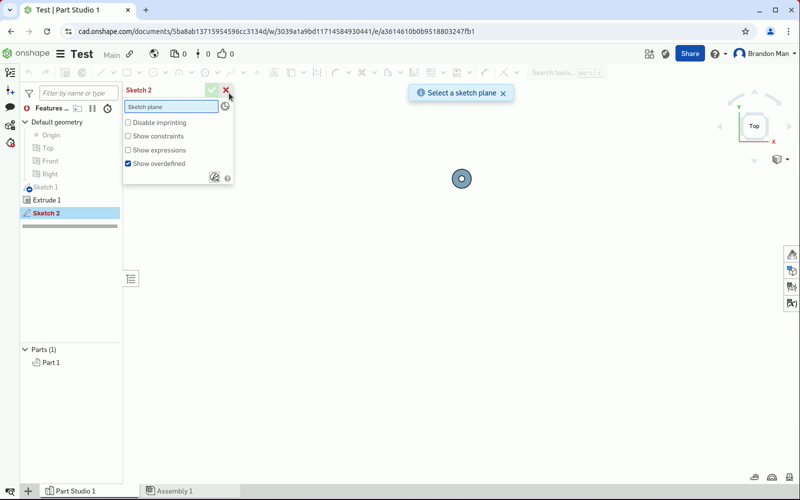
mouse_move(73, 150)
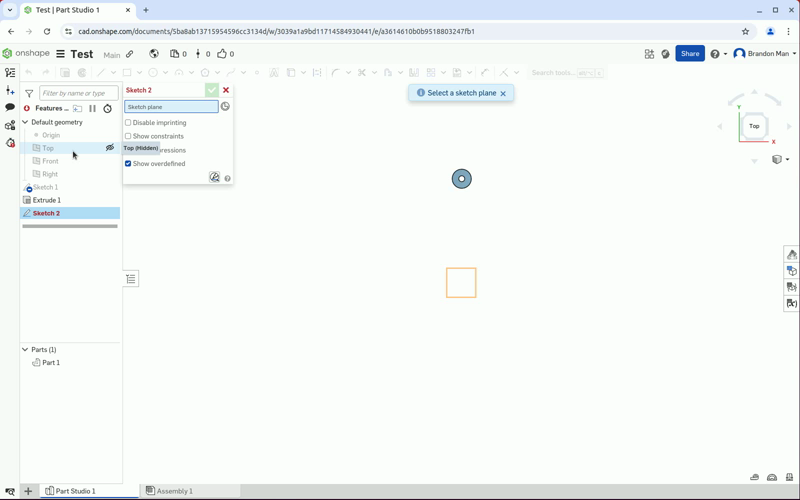
click(73, 150)
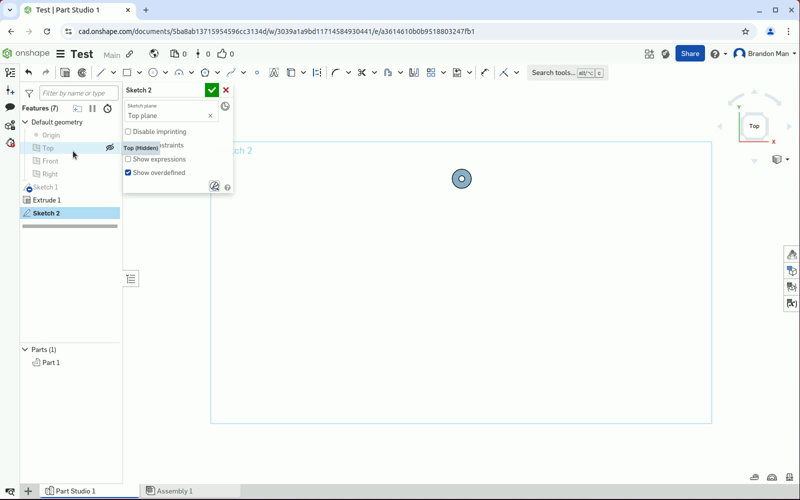
mouse_move(73, 352)
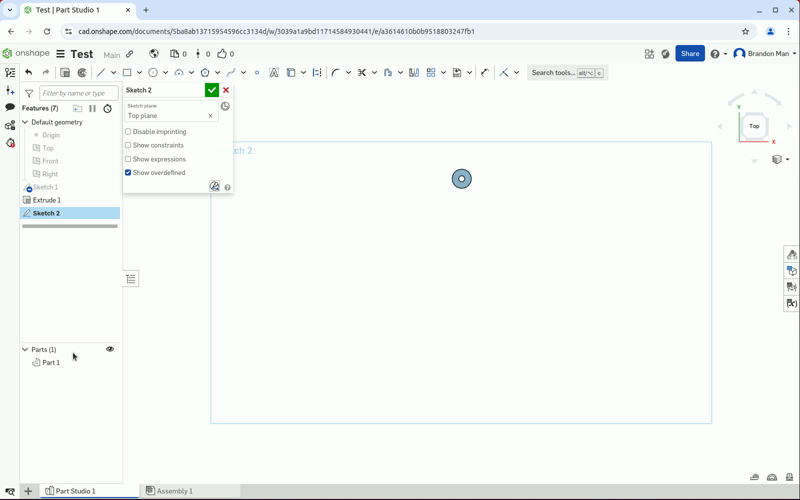
key(y)
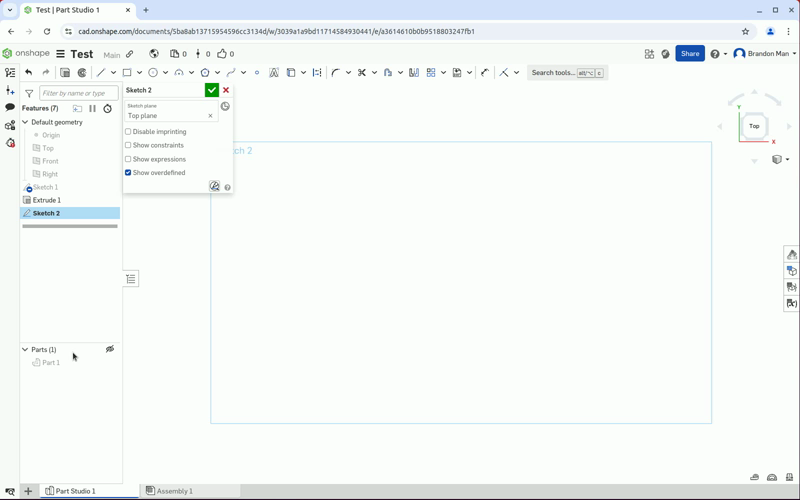
key(c)
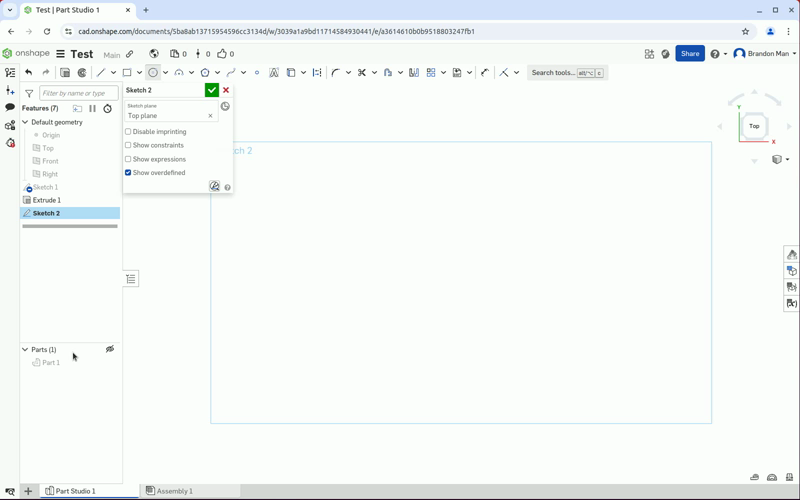
key_down(shift)
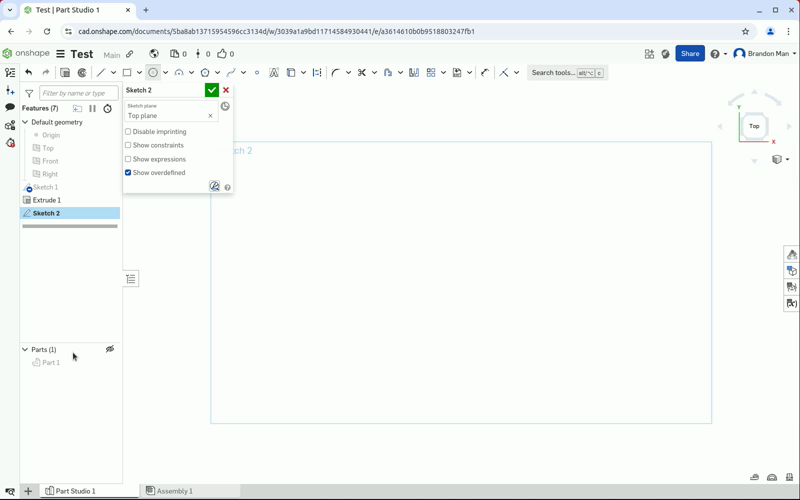
mouse_move(501, 282)
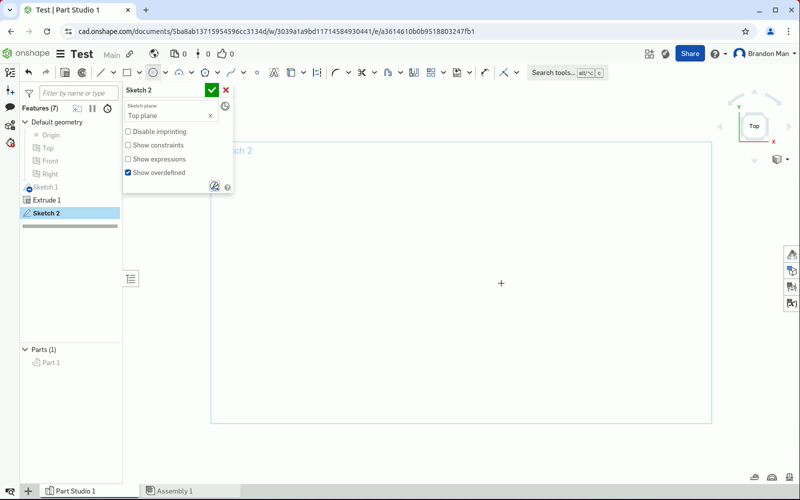
click(501, 282)
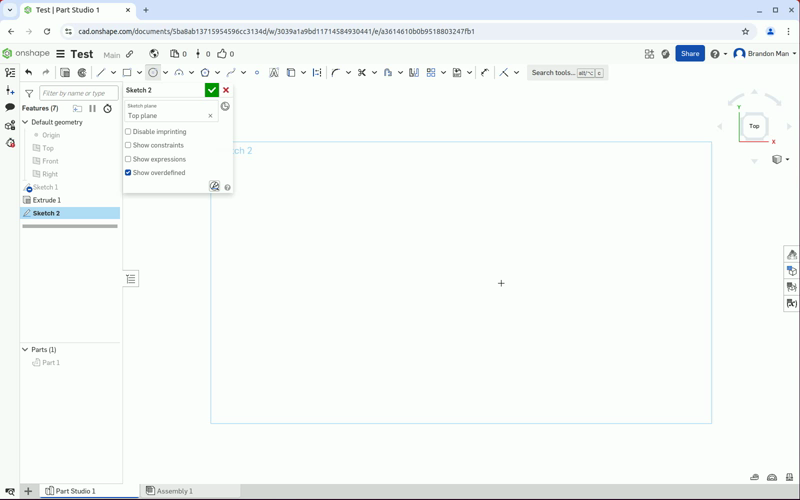
key_up(shift)
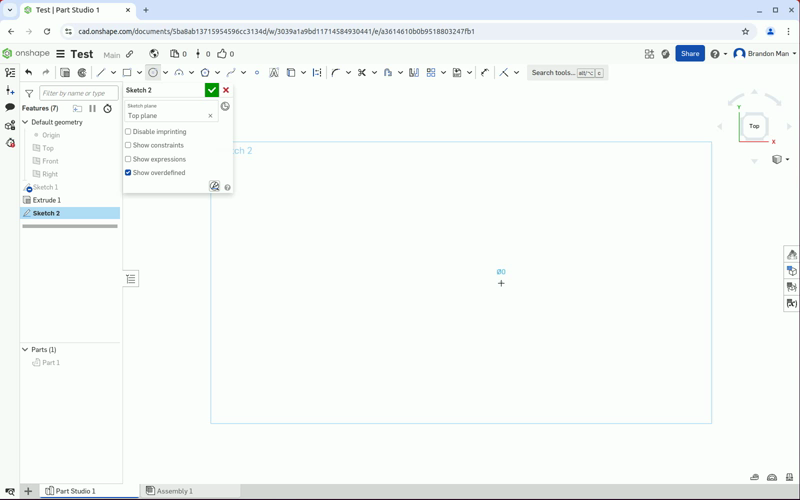
mouse_move(508, 282)
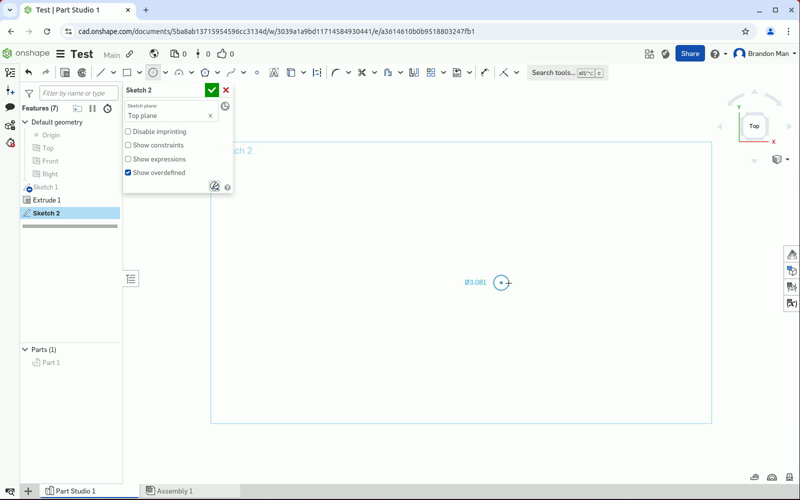
click(508, 282)
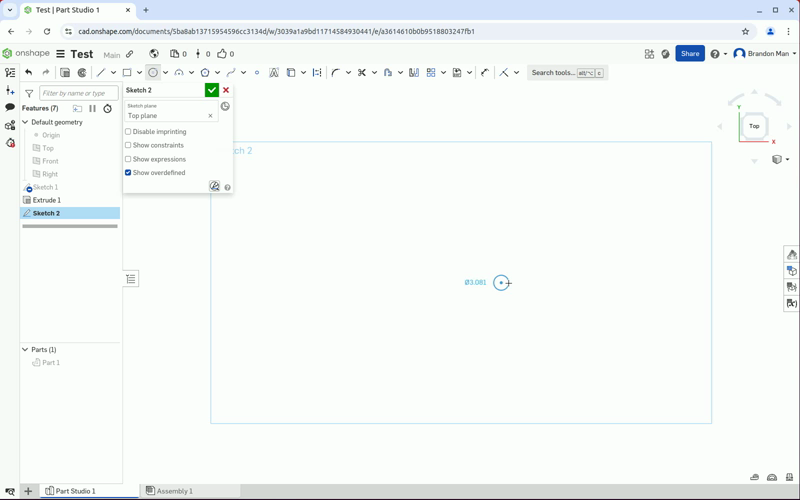
key(esc)
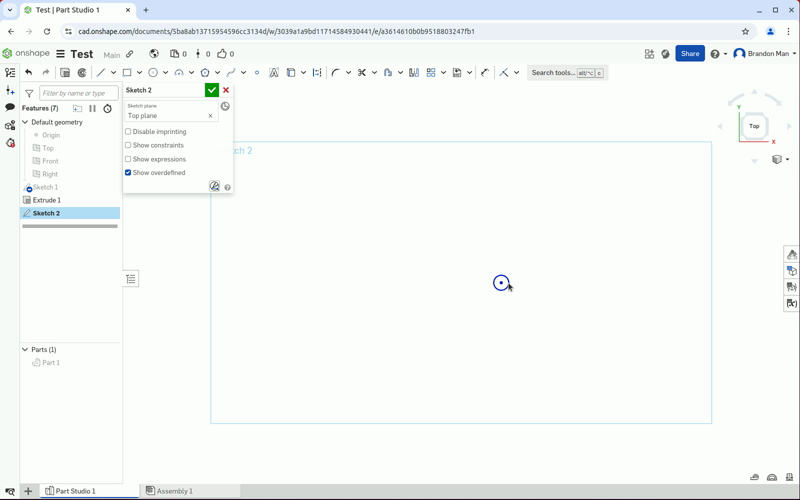
key(c)
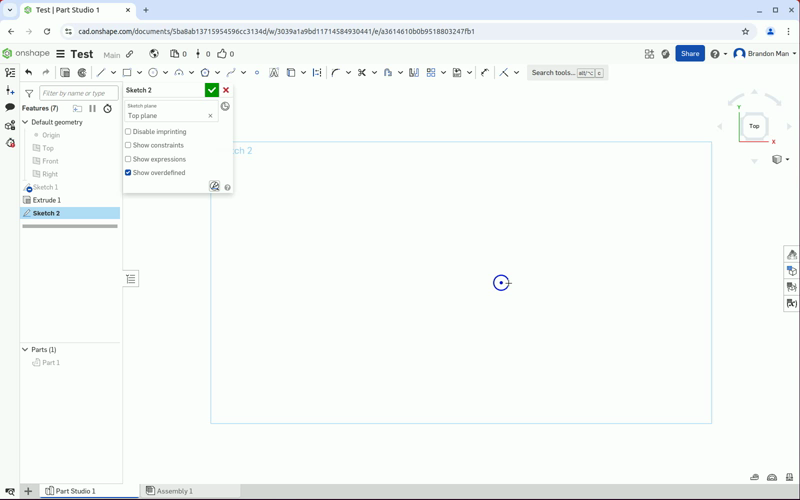
key_down(shift)
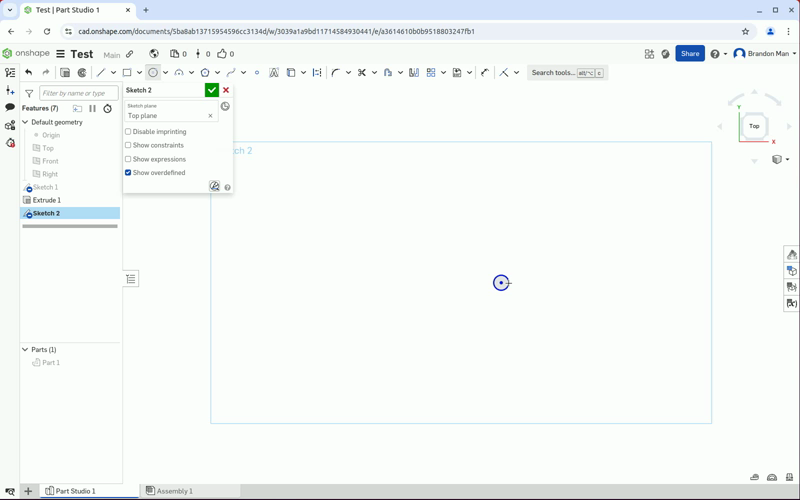
mouse_move(501, 282)
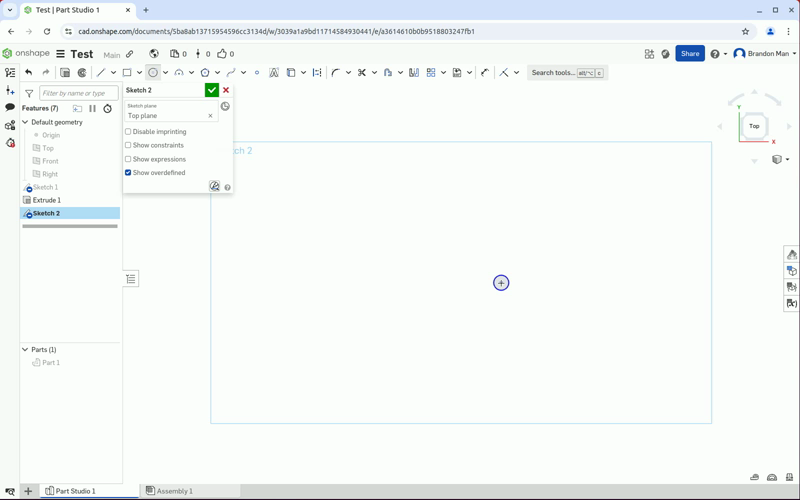
click(501, 282)
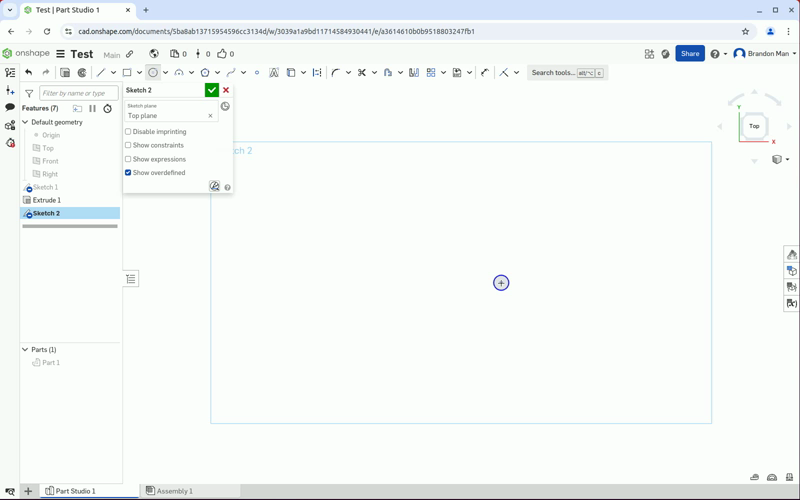
key_up(shift)
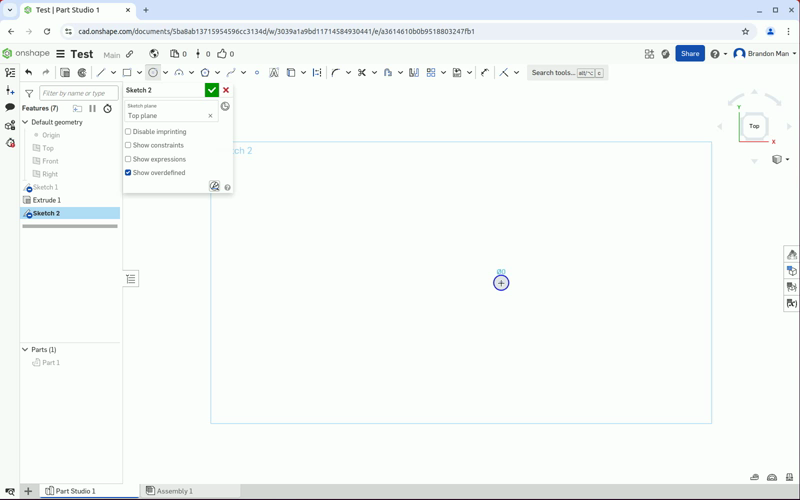
mouse_move(504, 282)
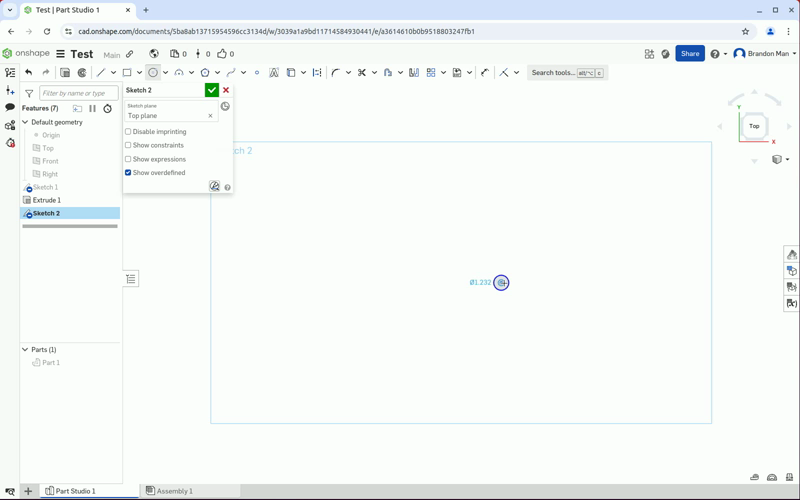
scroll(6)
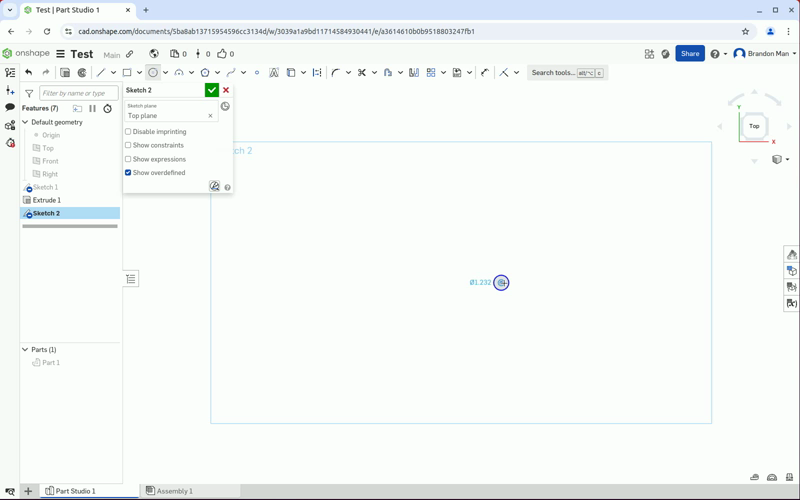
scroll(6)
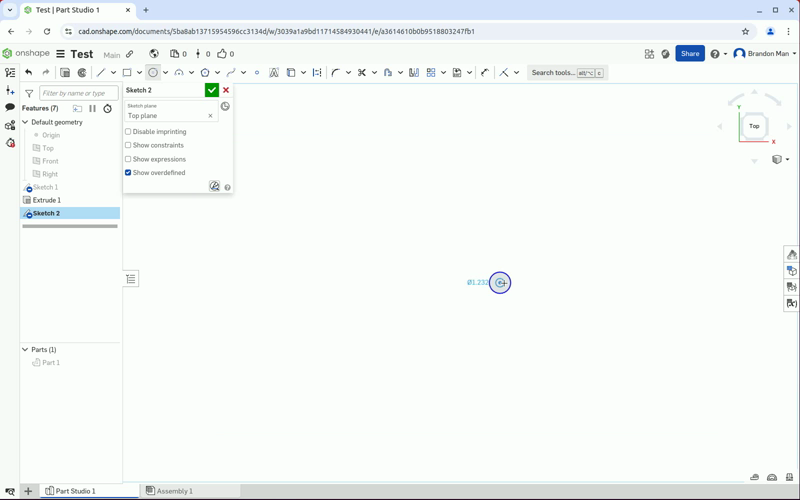
scroll(6)
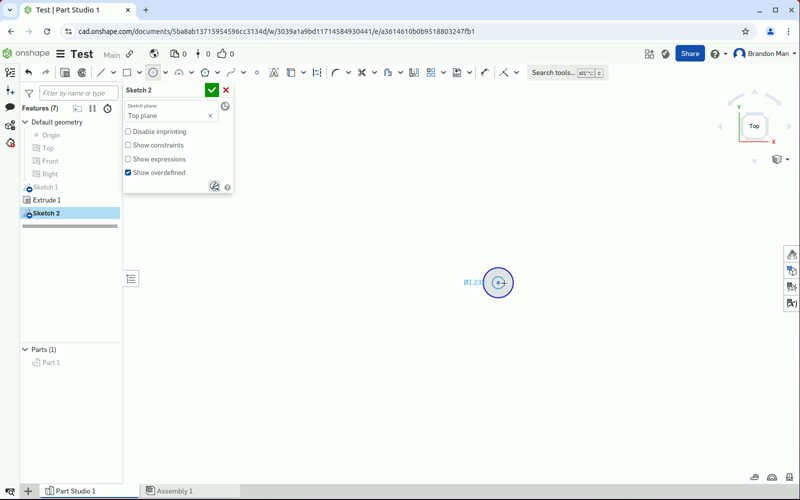
scroll(6)
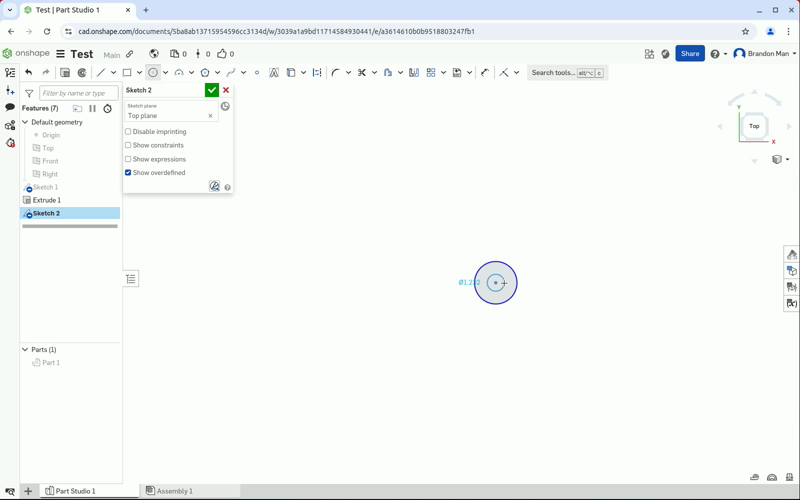
scroll(6)
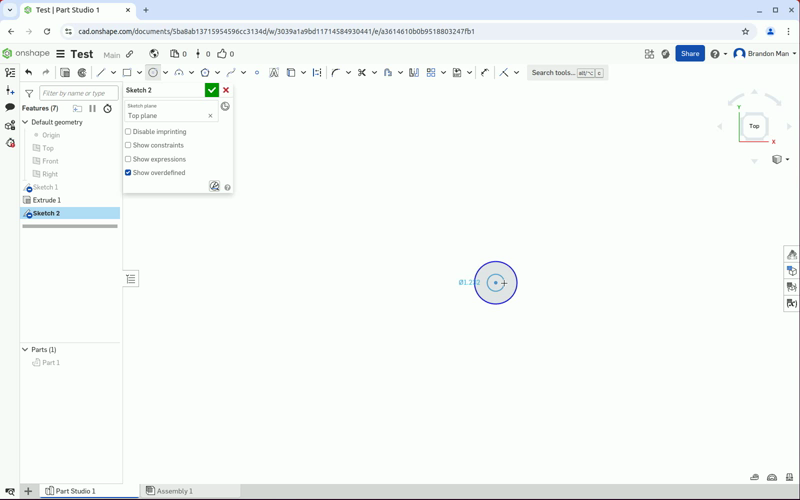
scroll(6)
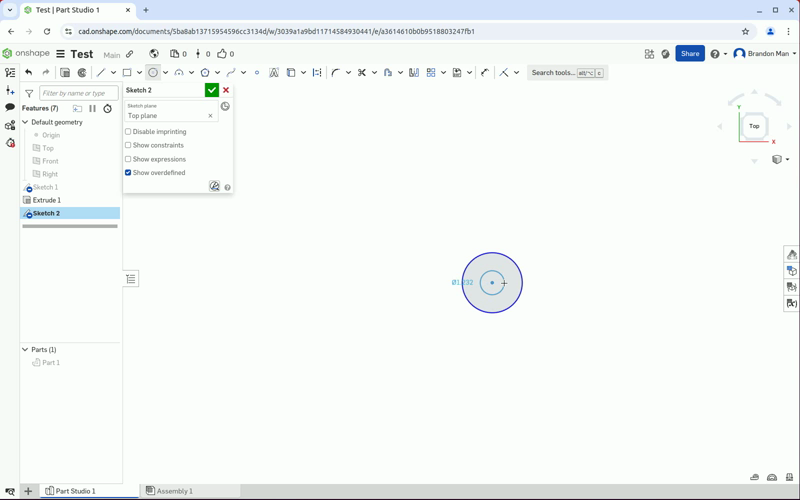
scroll(6)
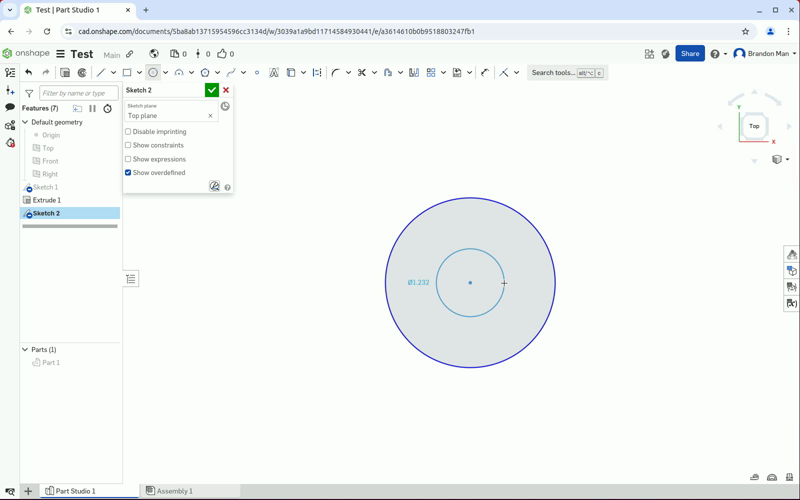
click(504, 282)
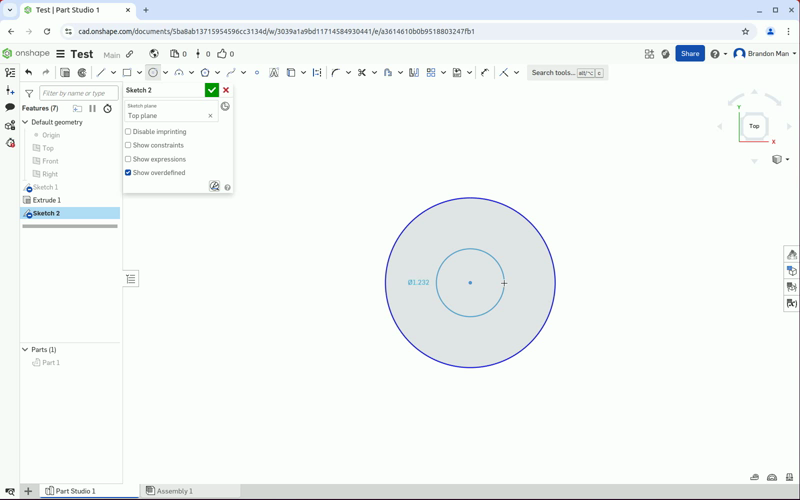
scroll(-6)
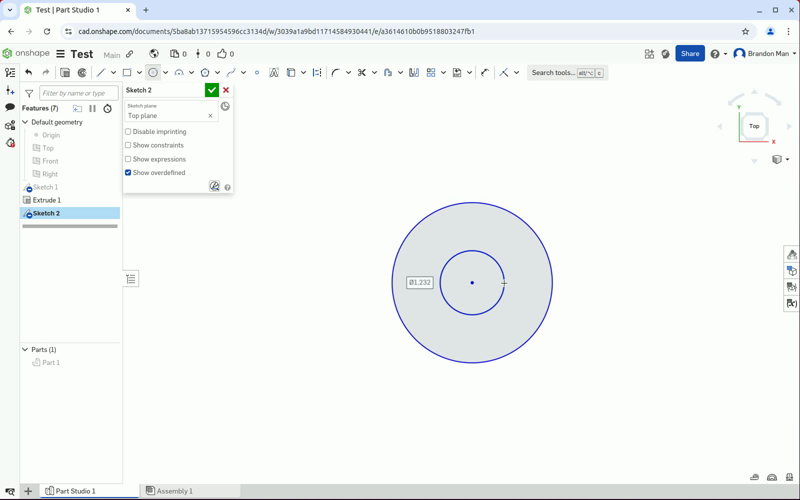
scroll(-6)
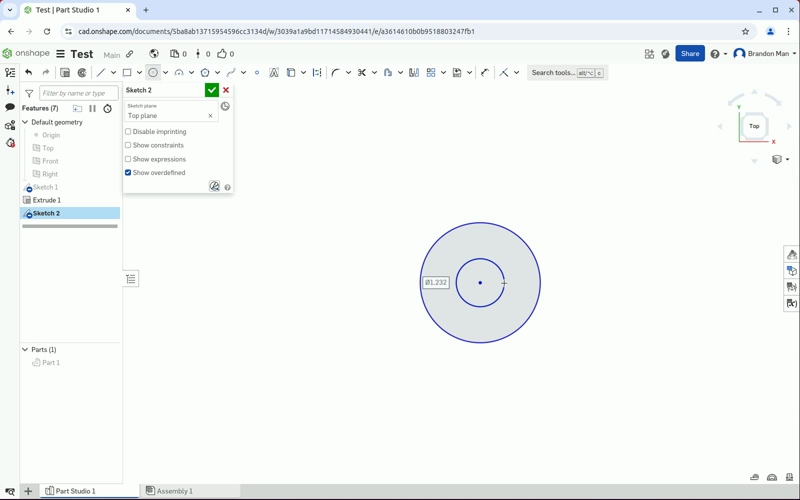
scroll(-6)
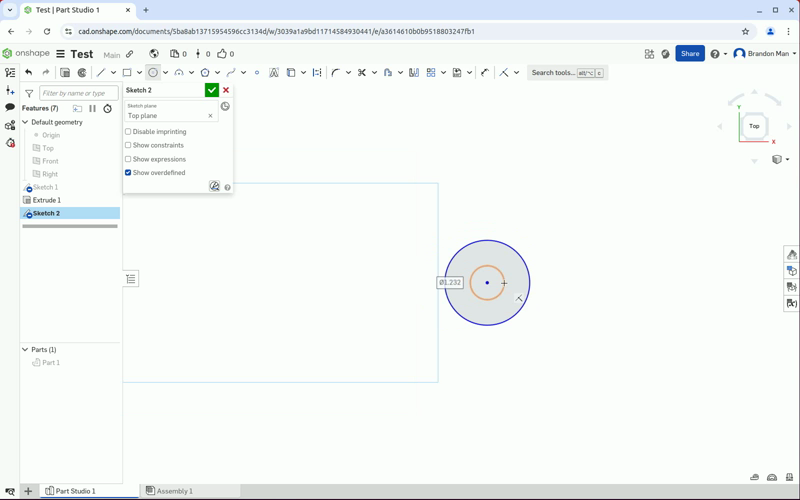
scroll(-6)
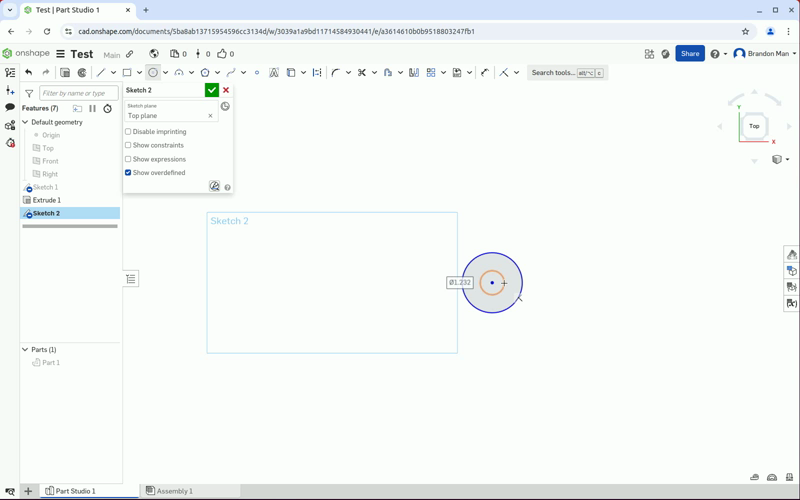
scroll(-6)
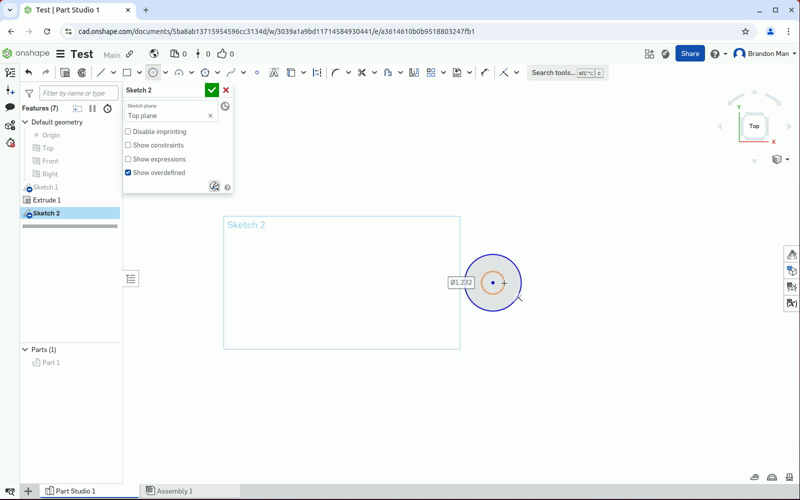
scroll(-6)
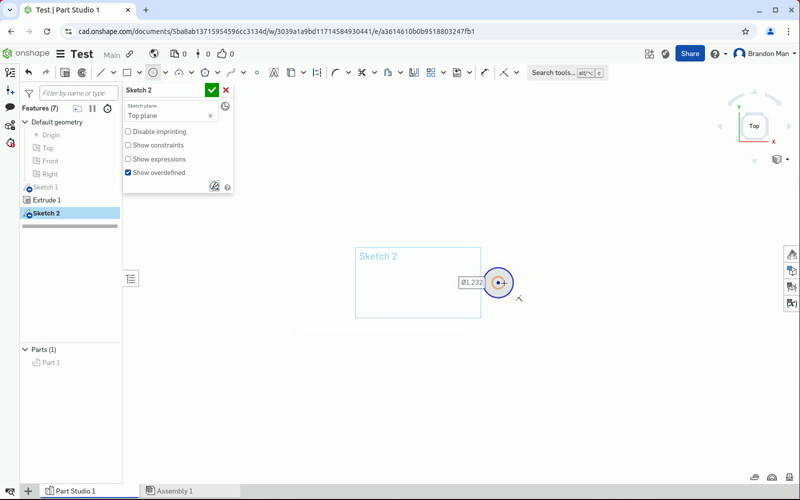
scroll(-6)
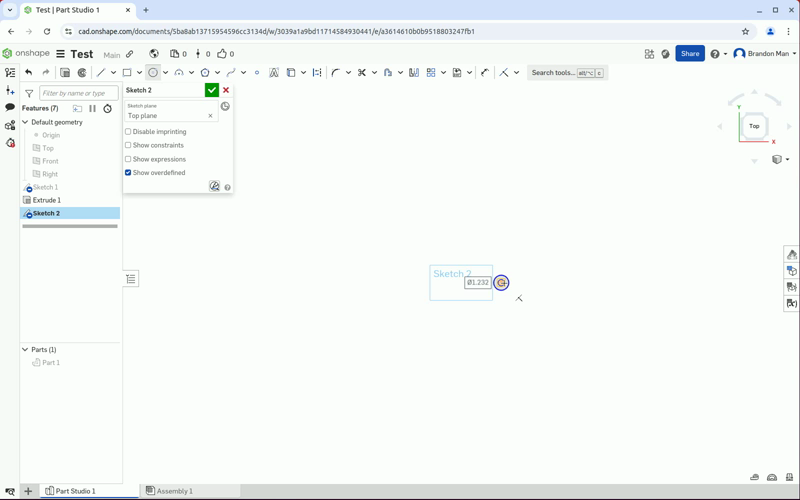
key(esc)
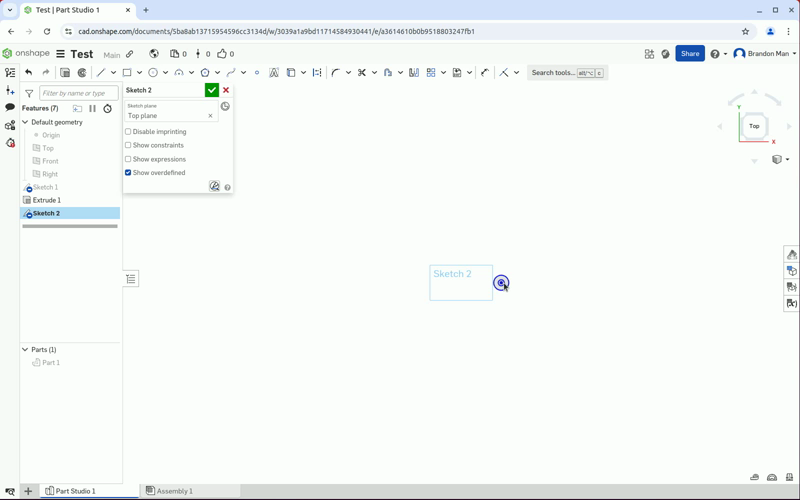
mouse_move(503, 280)
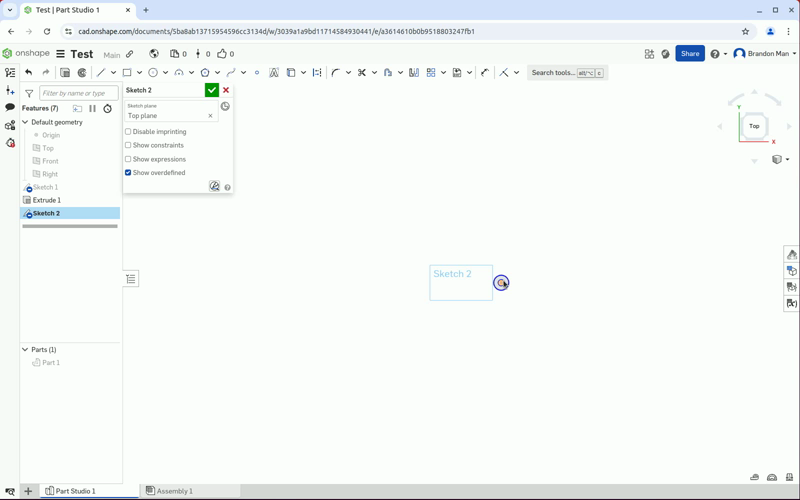
scroll(6)
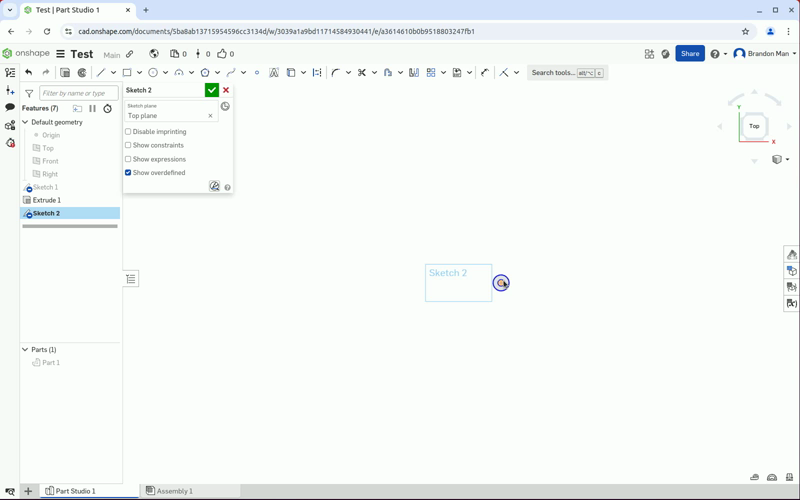
scroll(6)
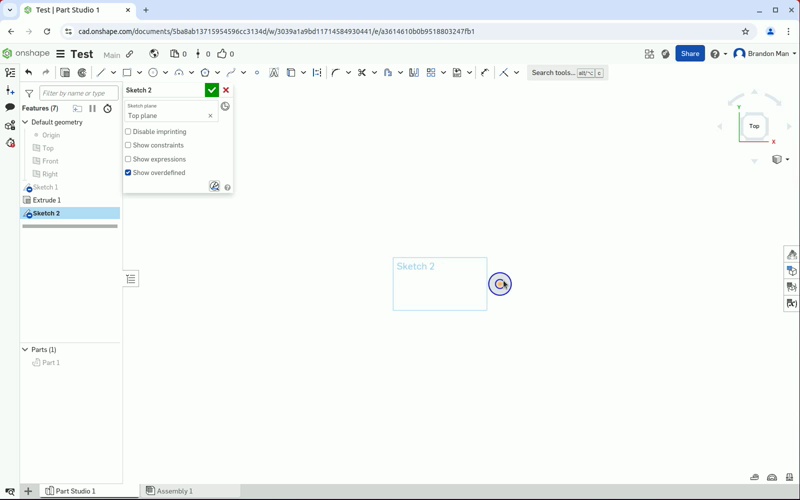
scroll(6)
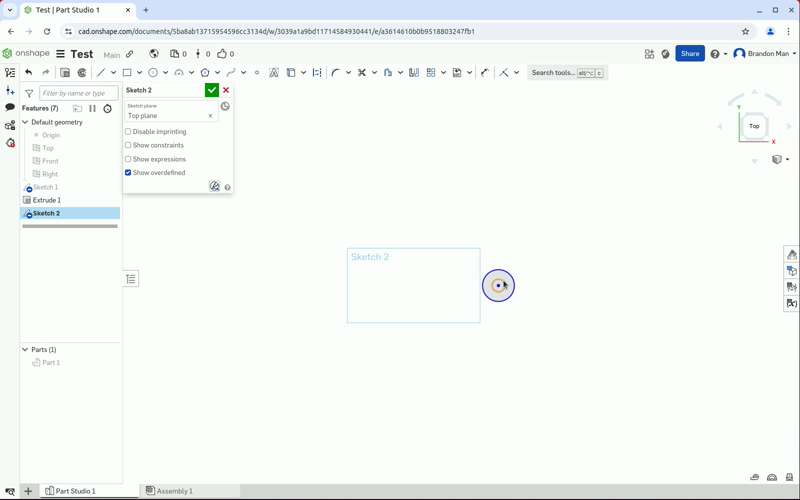
scroll(6)
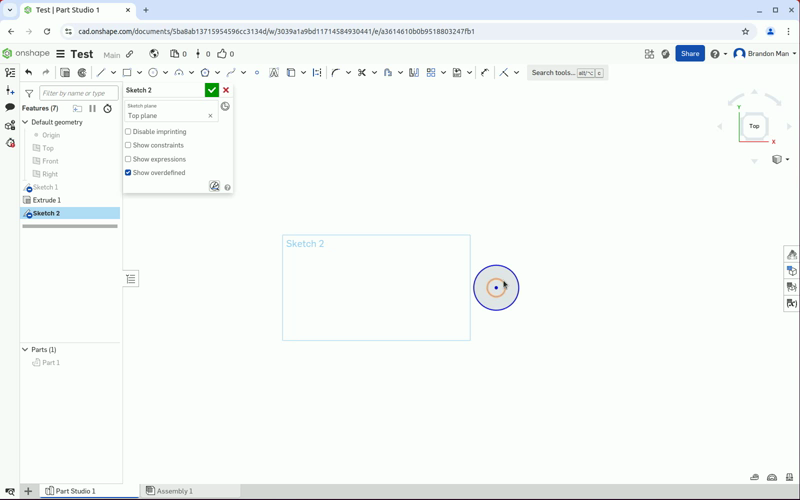
scroll(6)
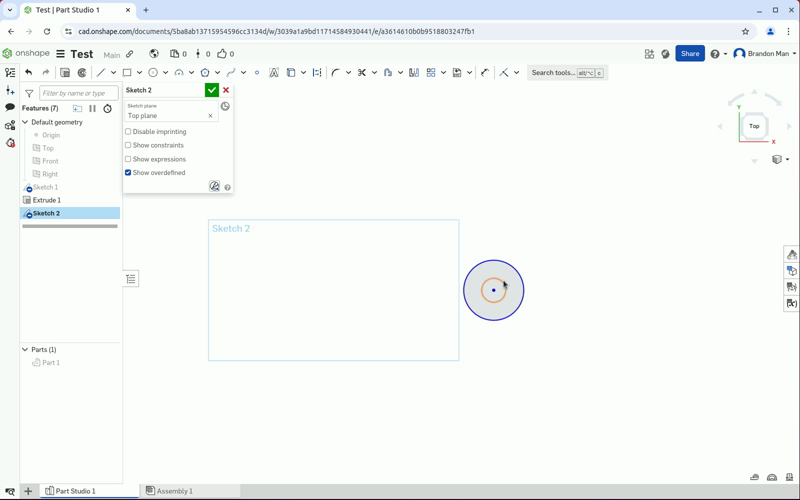
scroll(6)
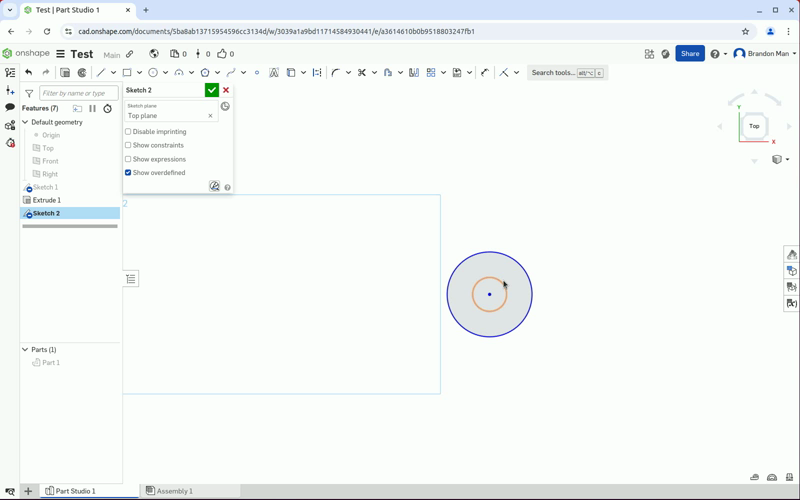
scroll(6)
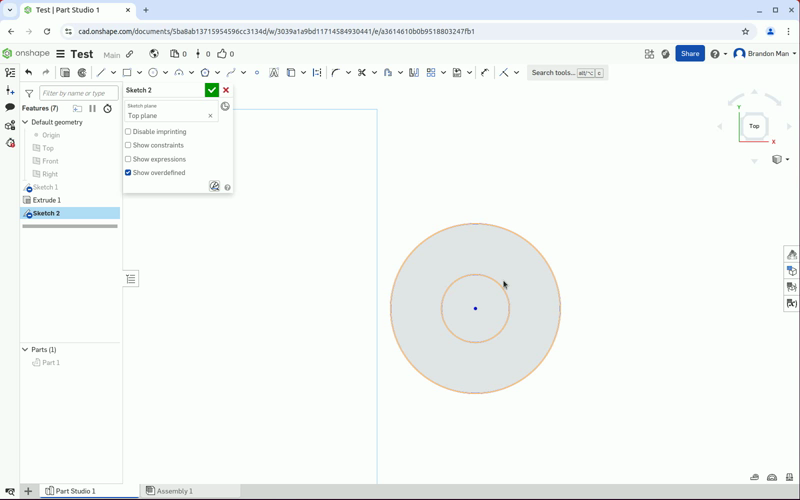
click(503, 280)
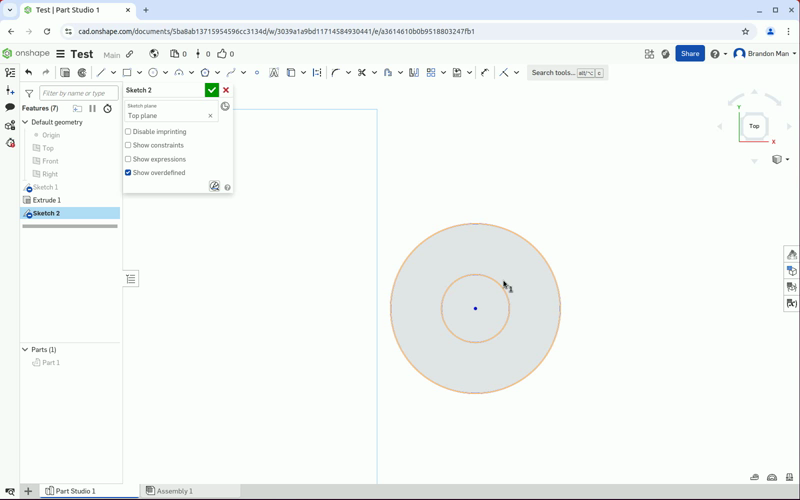
scroll(-6)
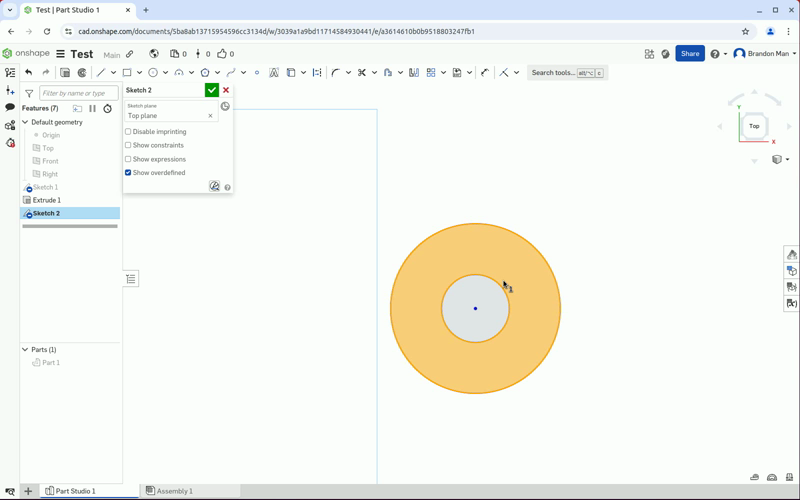
scroll(-6)
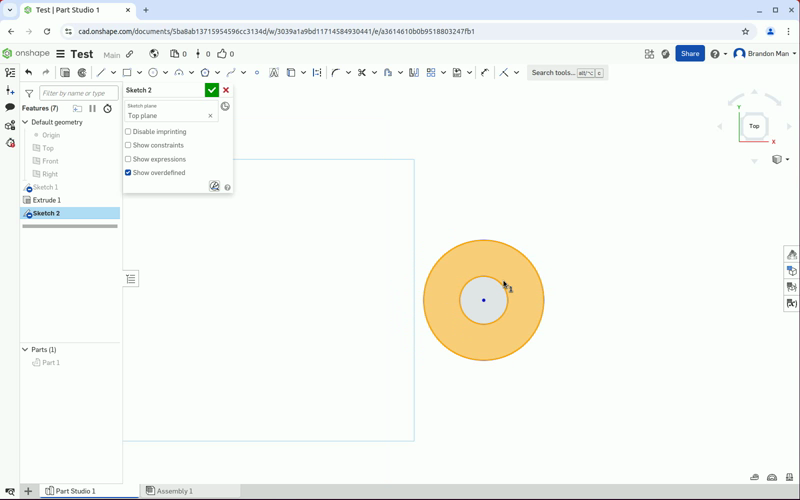
scroll(-6)
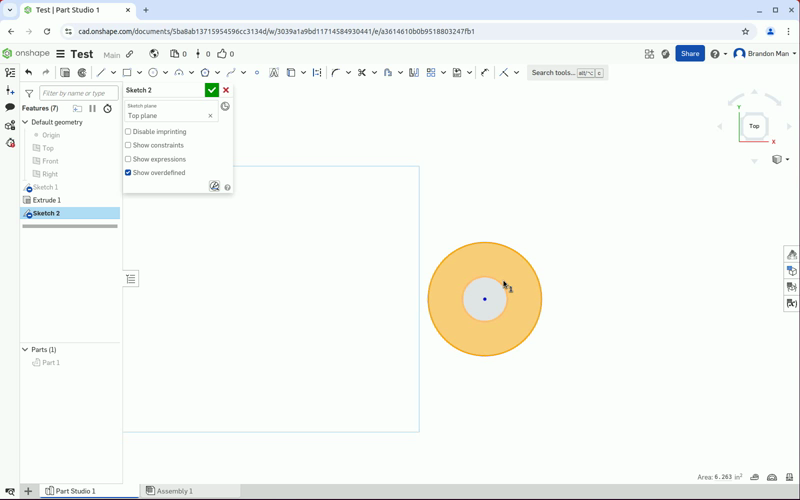
scroll(-6)
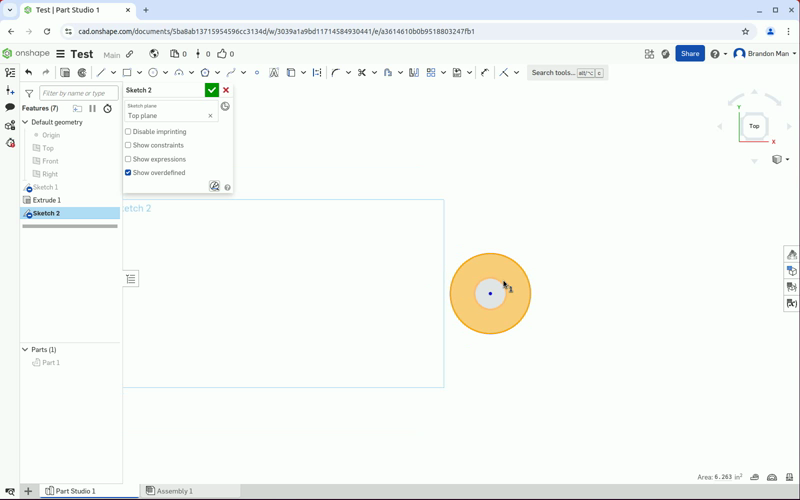
scroll(-6)
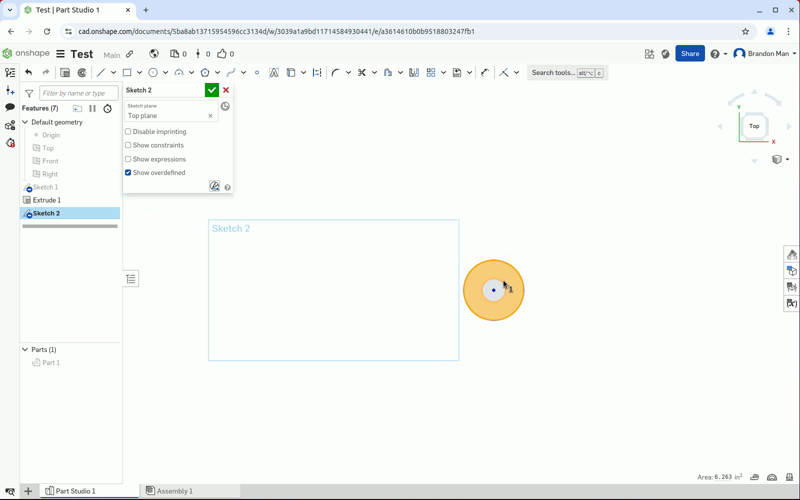
scroll(-6)
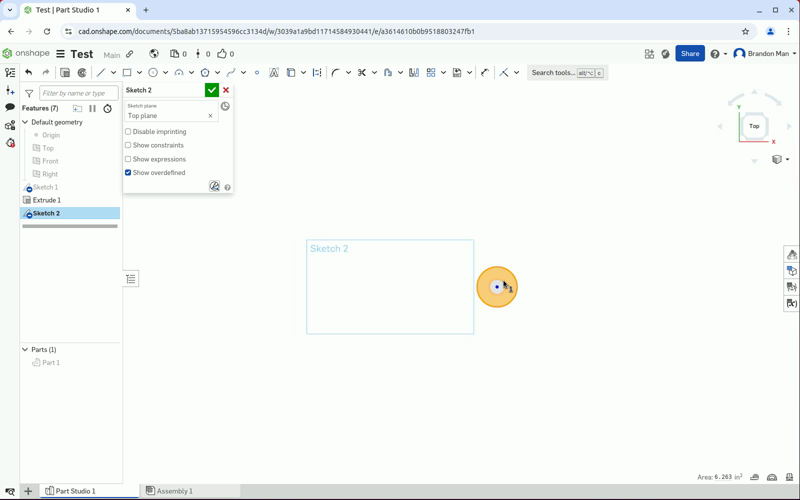
scroll(-6)
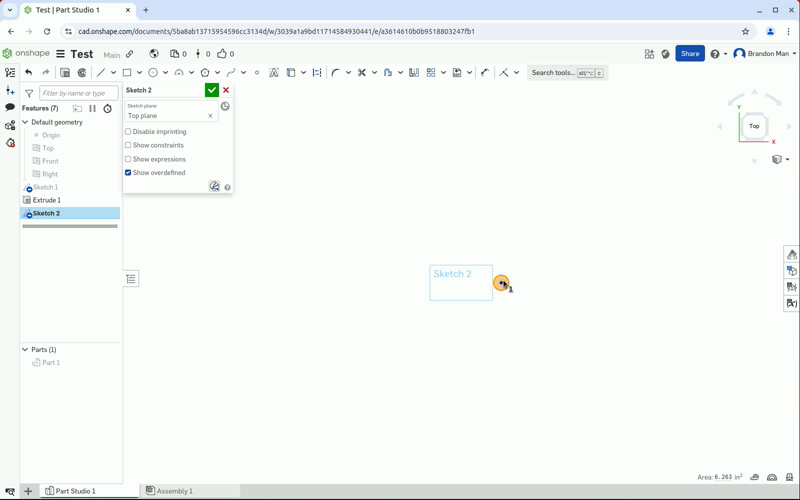
mouse_move(73, 352)
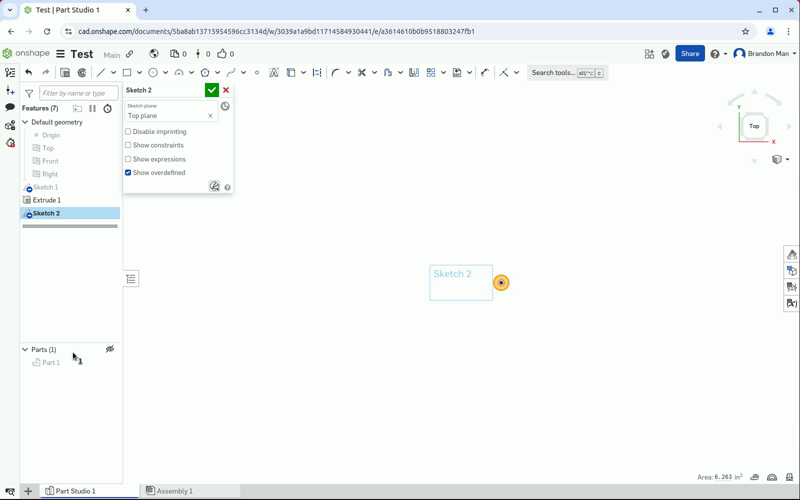
key(shift+y)
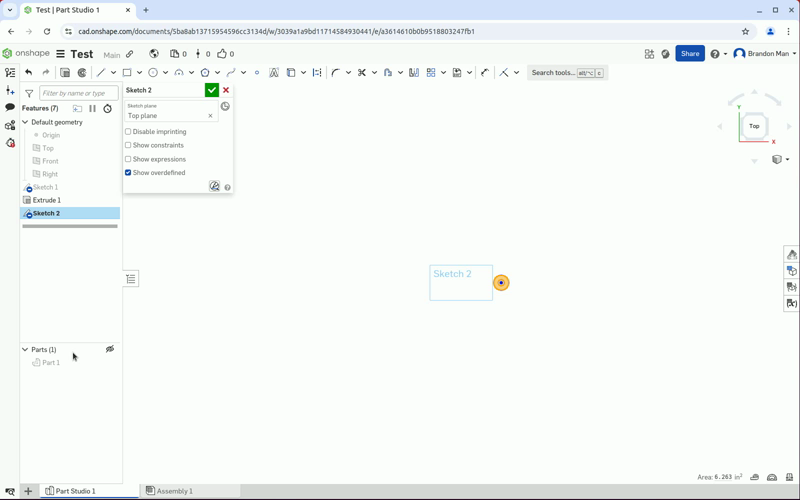
key(shift+e)
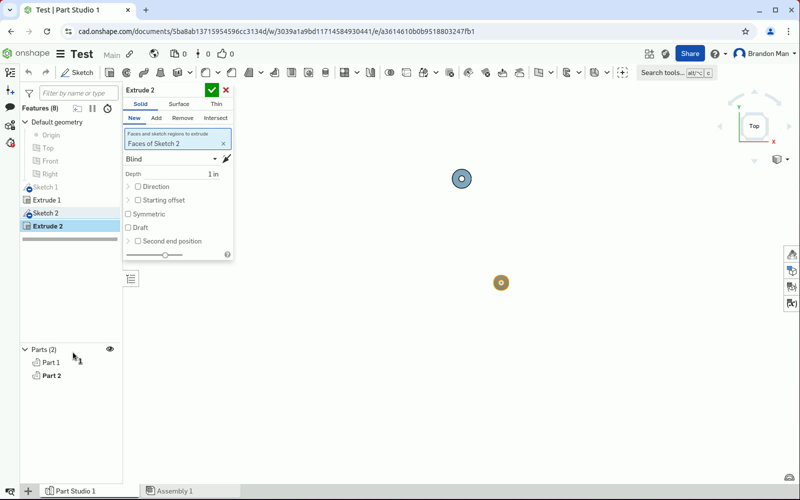
mouse_move(143, 106)
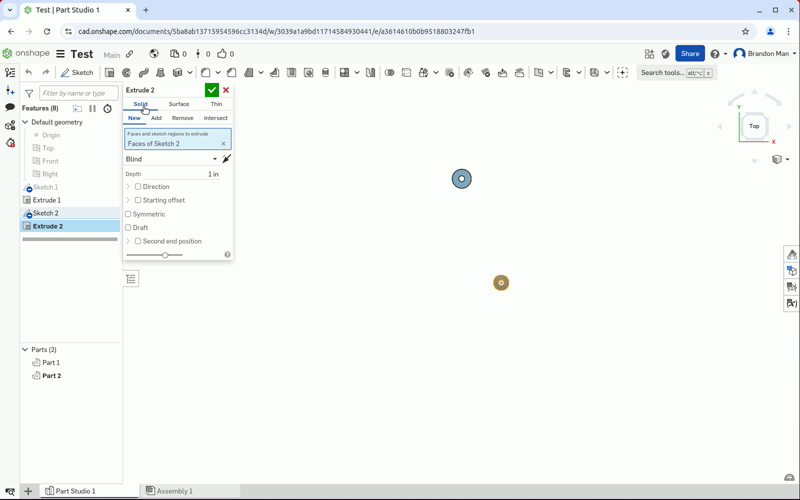
click(143, 106)
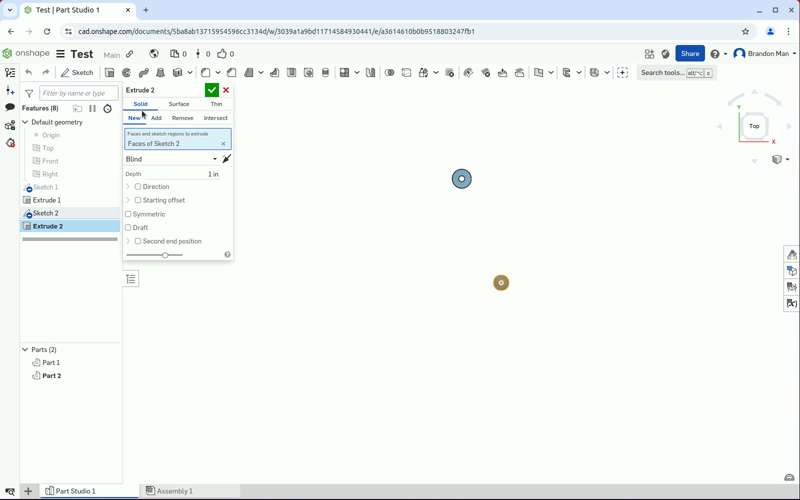
mouse_move(137, 120)
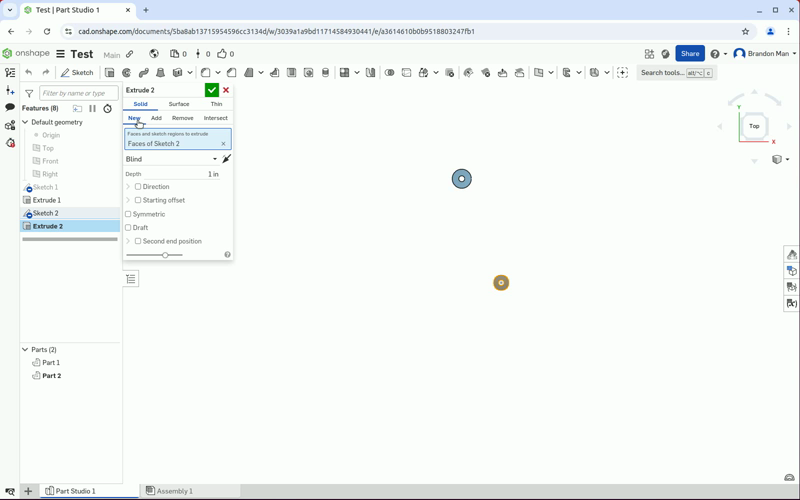
click(137, 120)
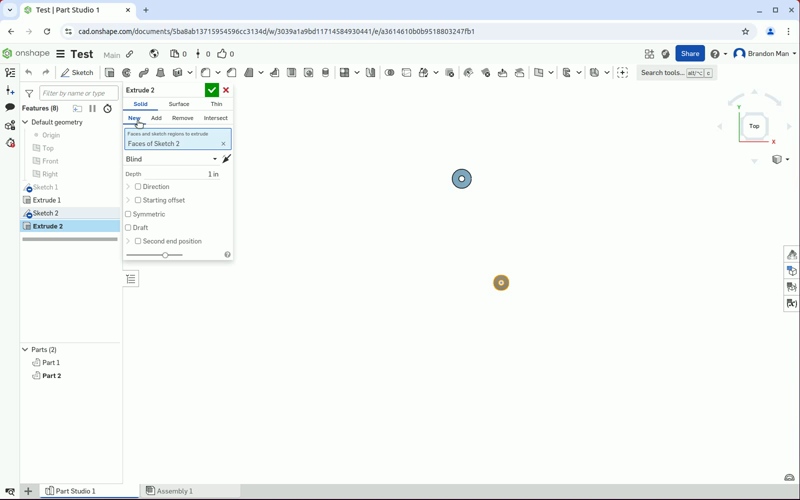
key(tab, 4)
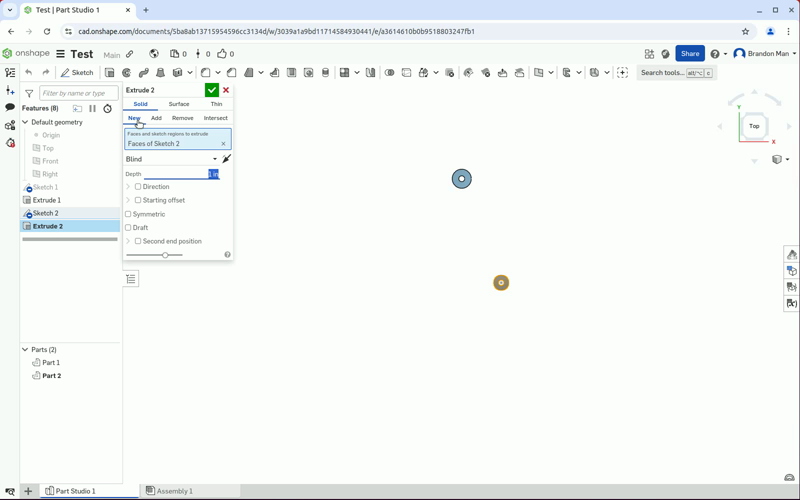
text(0.481)
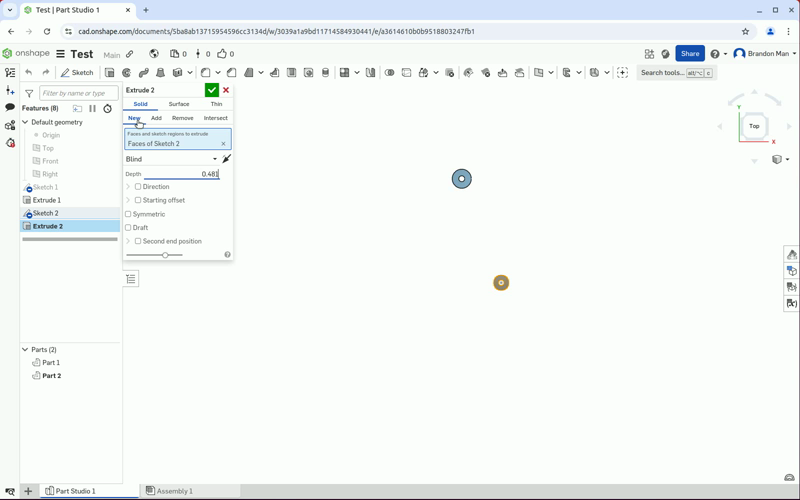
key(enter)
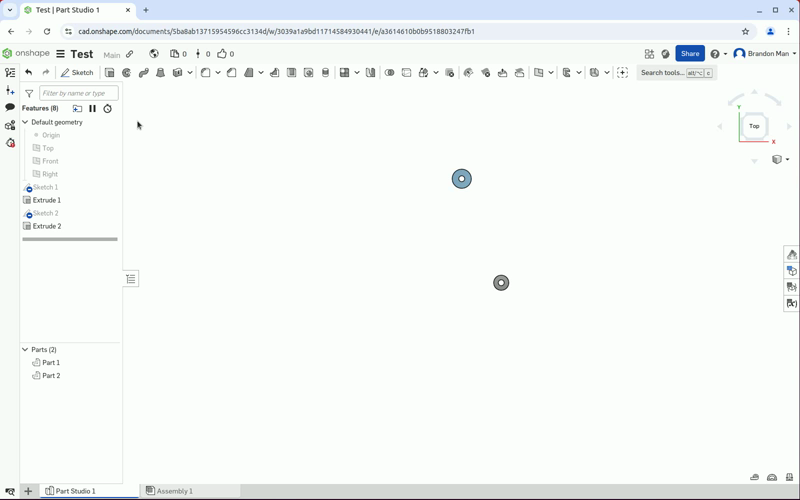
key(shift+h)
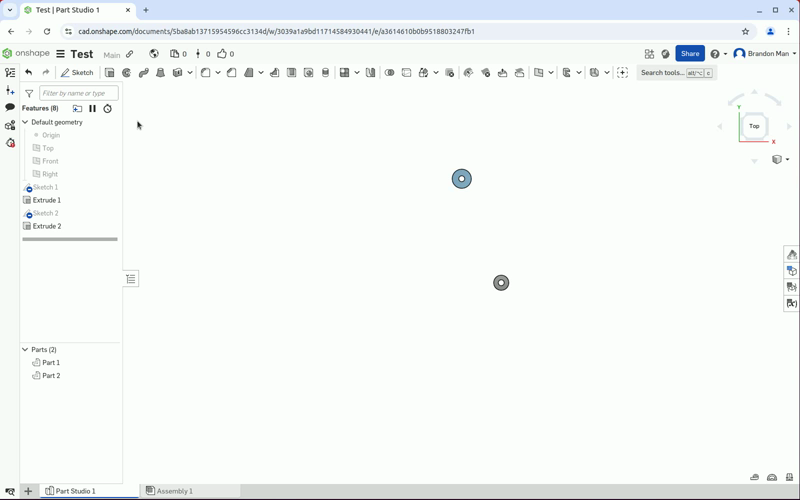
key(shift+h)
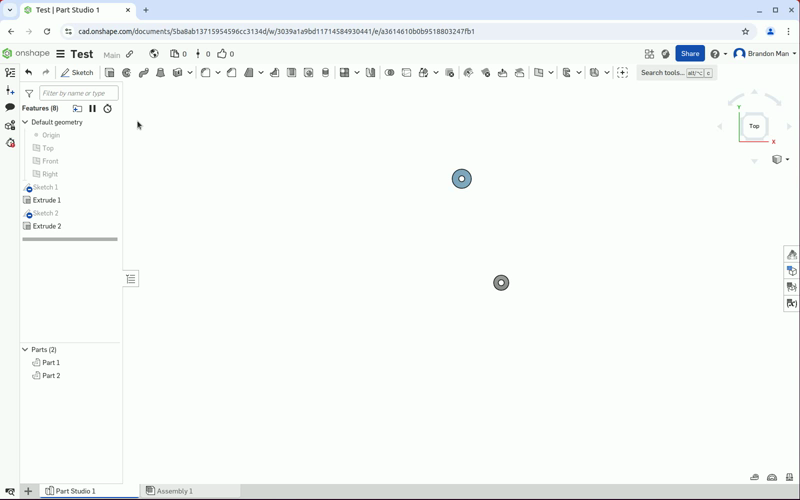
mouse_move(73, 189)
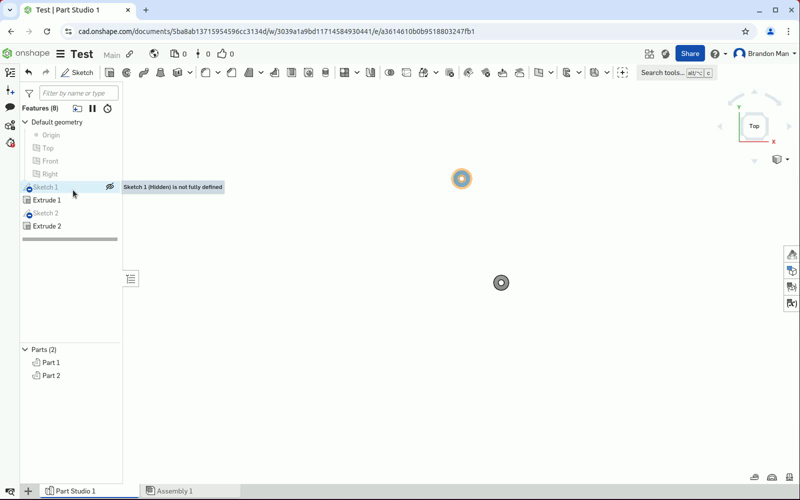
click(73, 189)
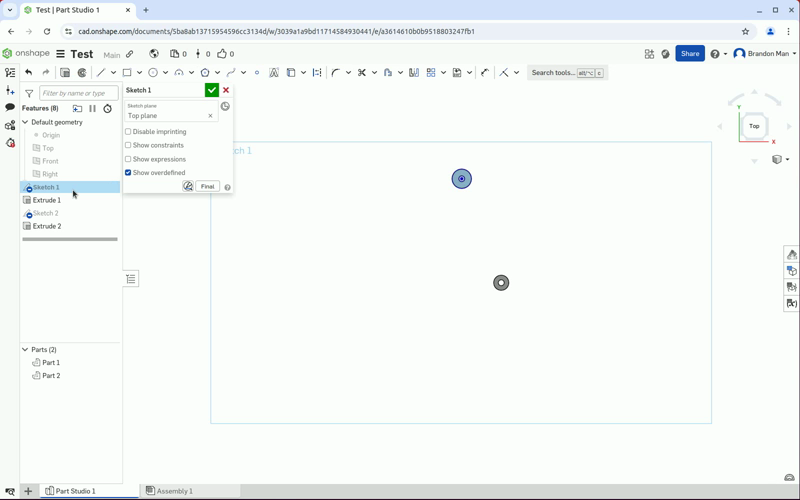
mouse_move(229, 92)
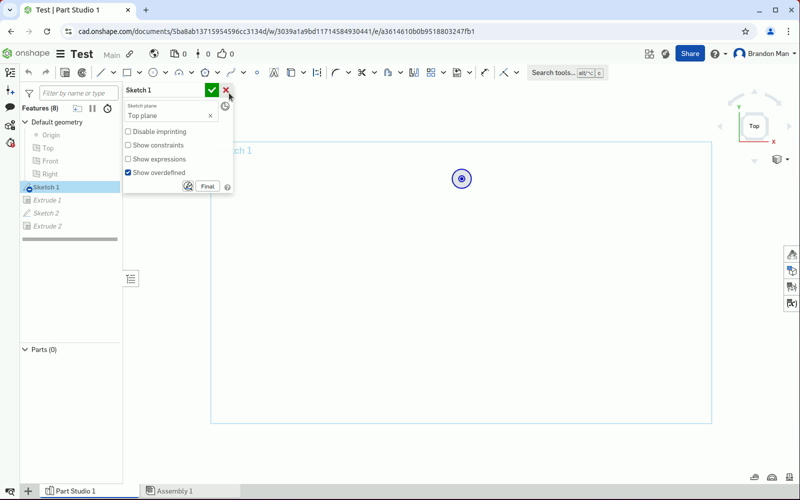
click(229, 92)
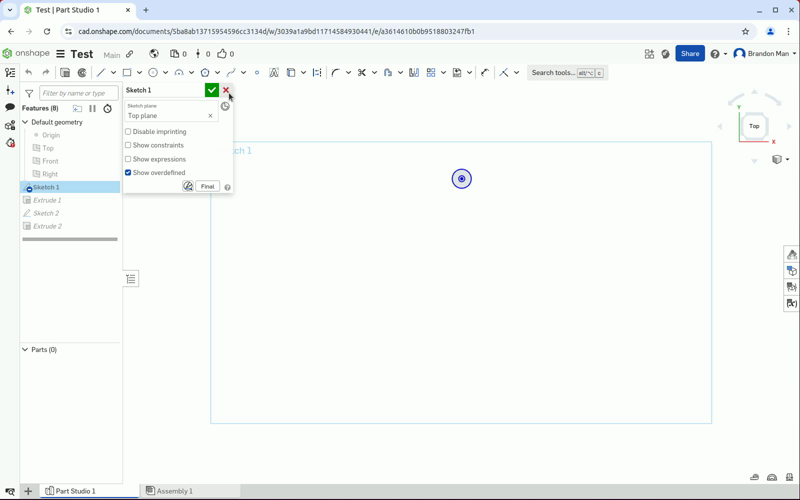
key(shift+s)
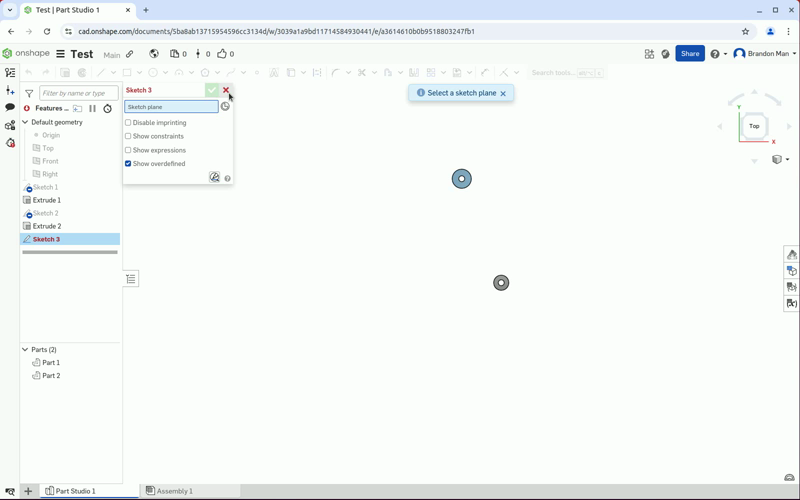
mouse_move(73, 150)
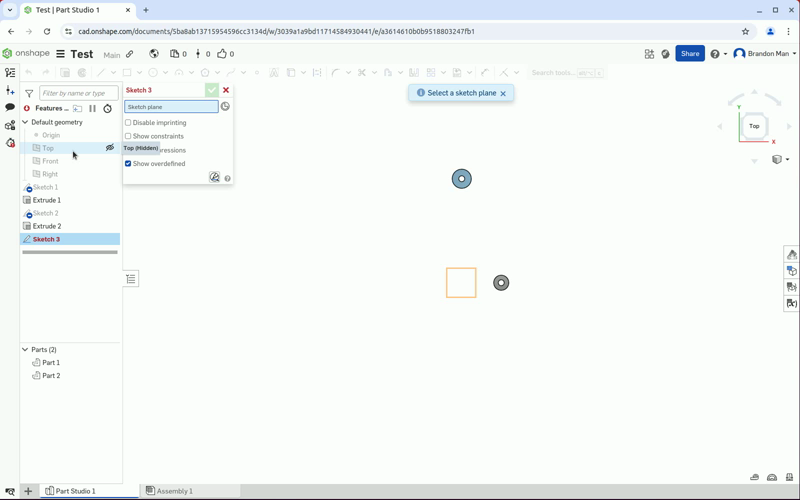
click(73, 150)
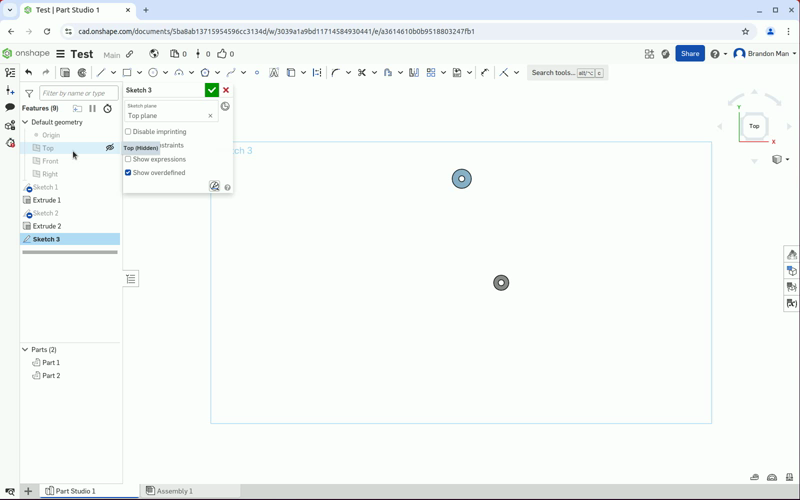
mouse_move(73, 352)
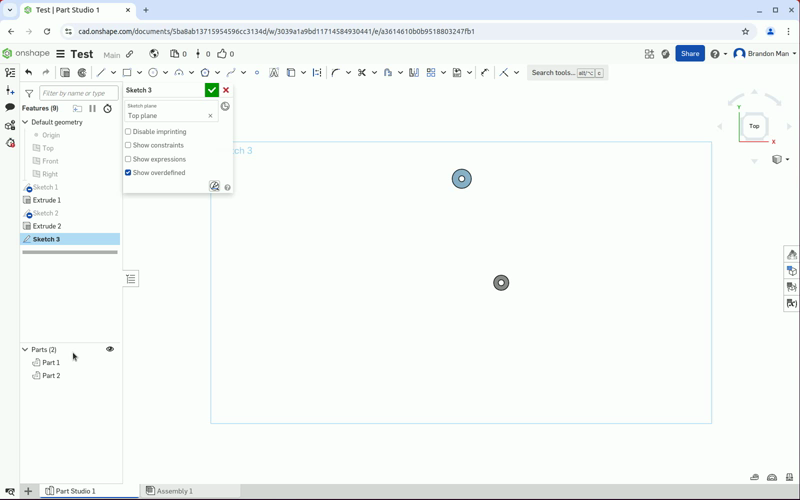
key(y)
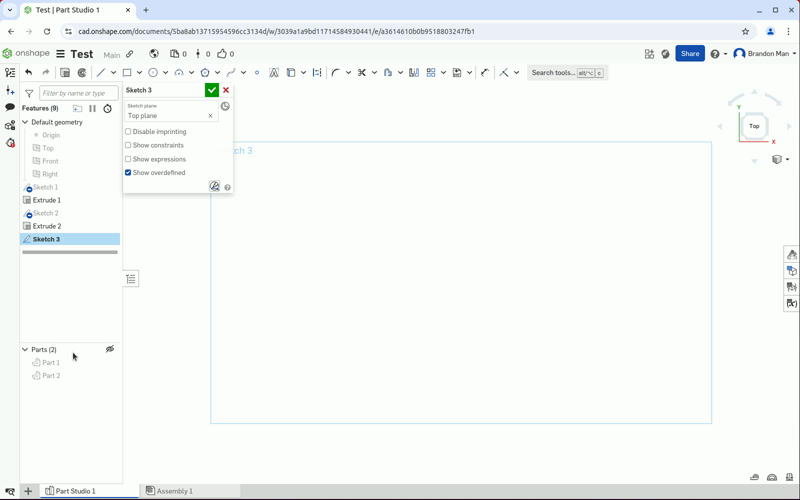
key(c)
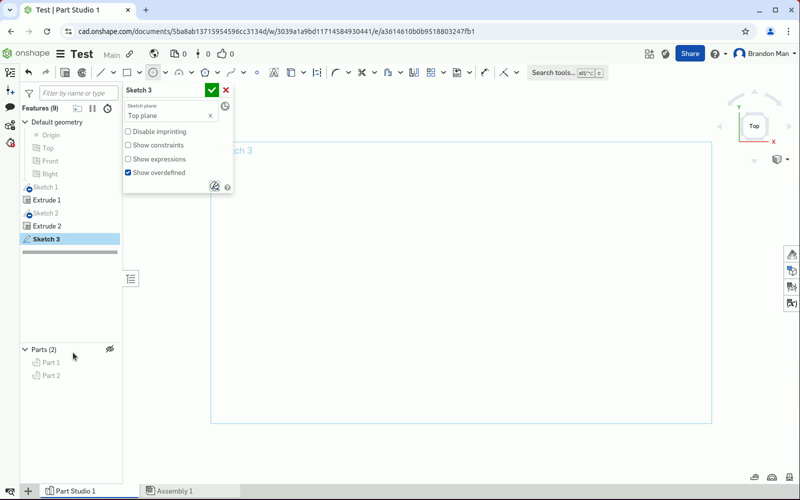
key_down(shift)
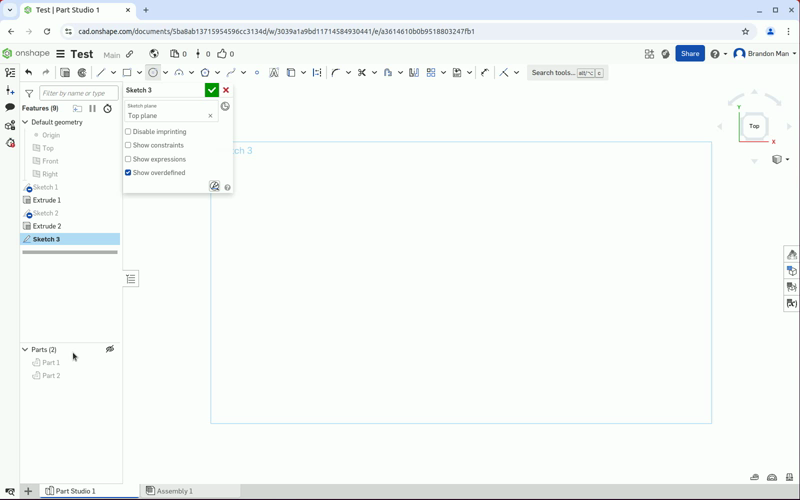
mouse_move(461, 282)
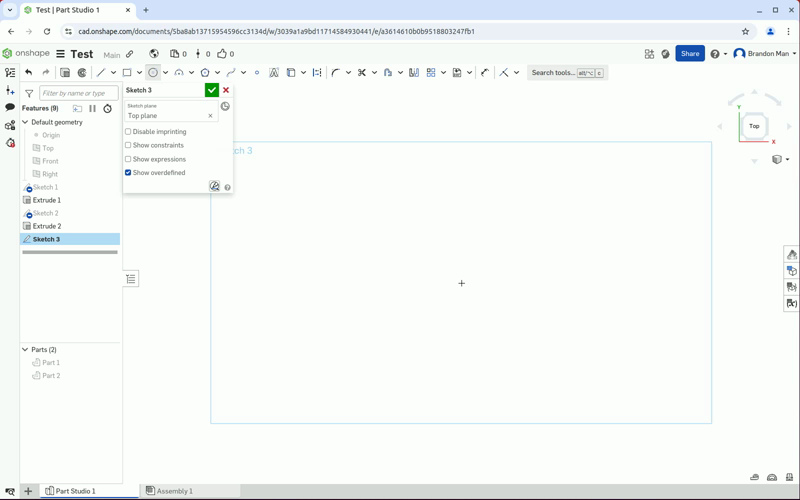
click(461, 282)
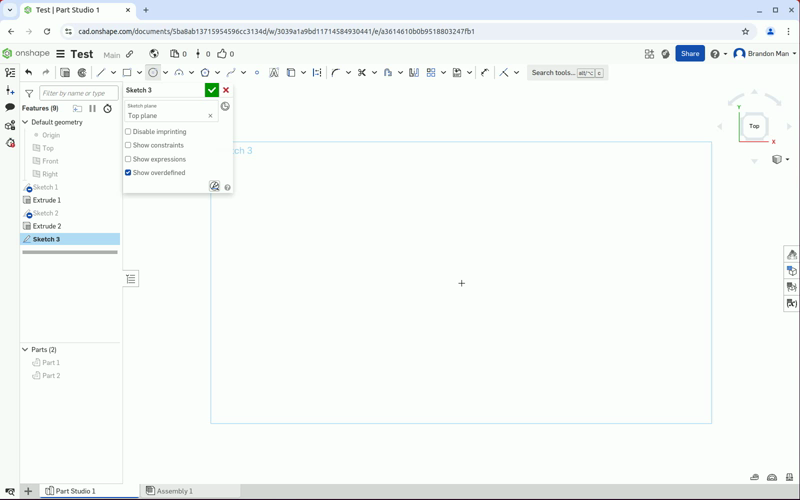
key_up(shift)
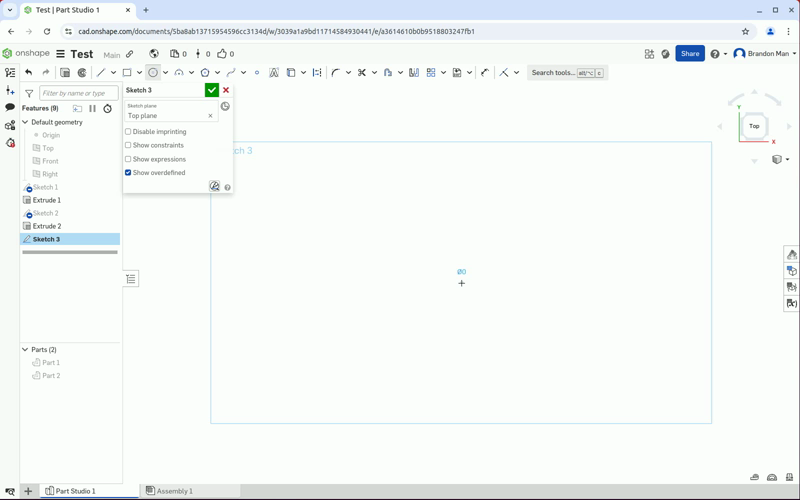
mouse_move(471, 282)
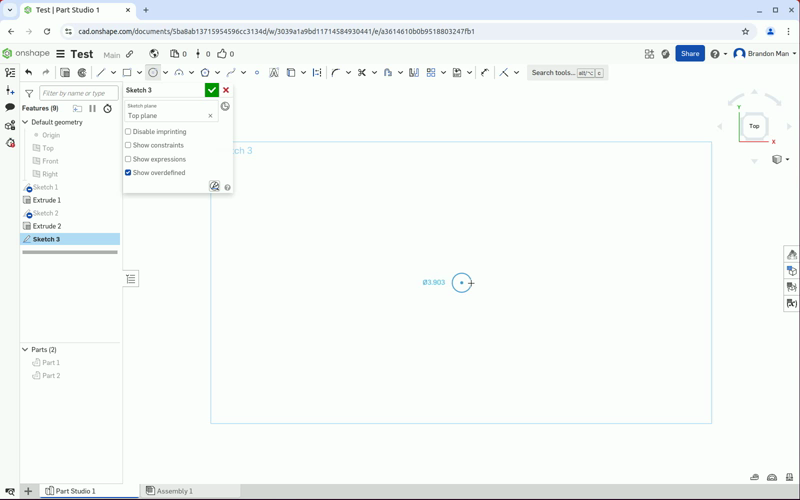
click(471, 282)
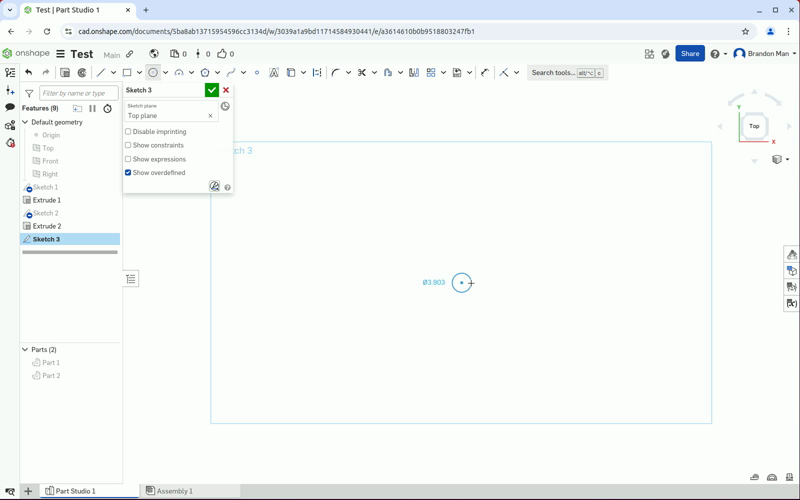
key(esc)
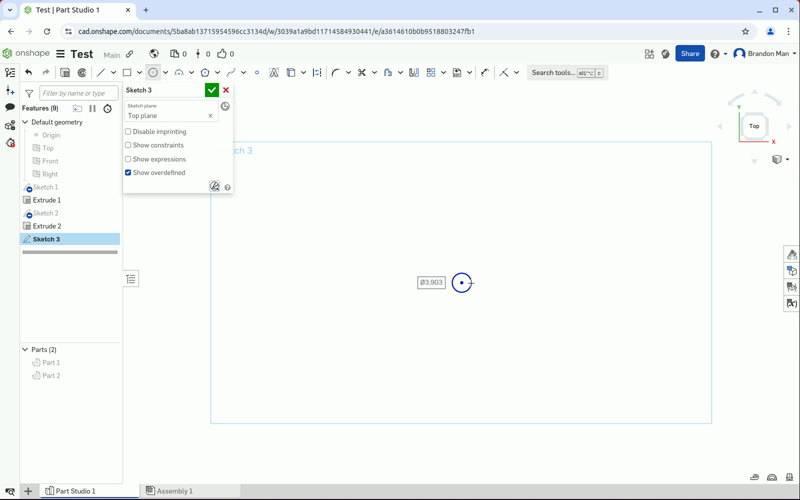
key(c)
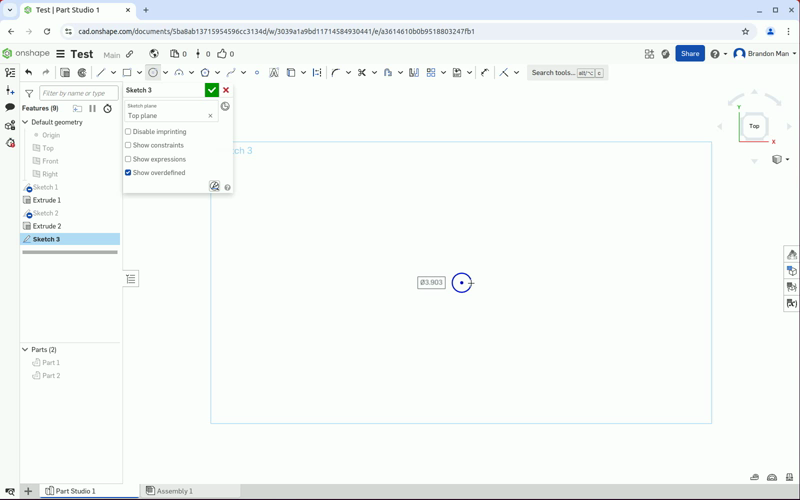
key_down(shift)
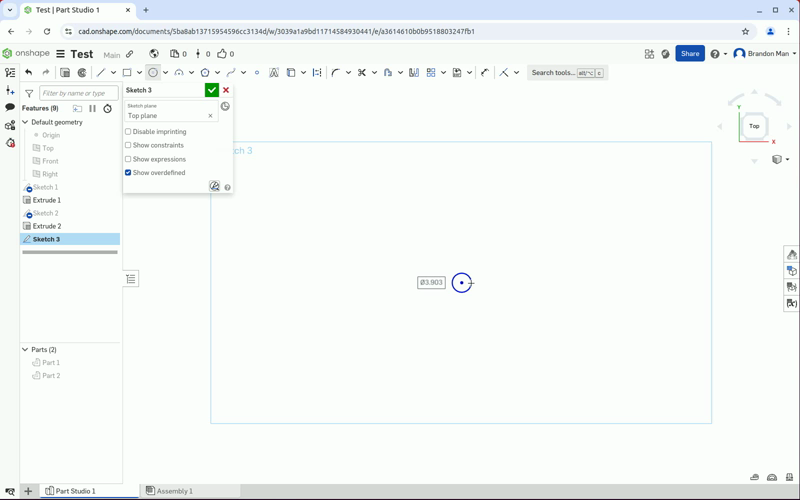
mouse_move(461, 282)
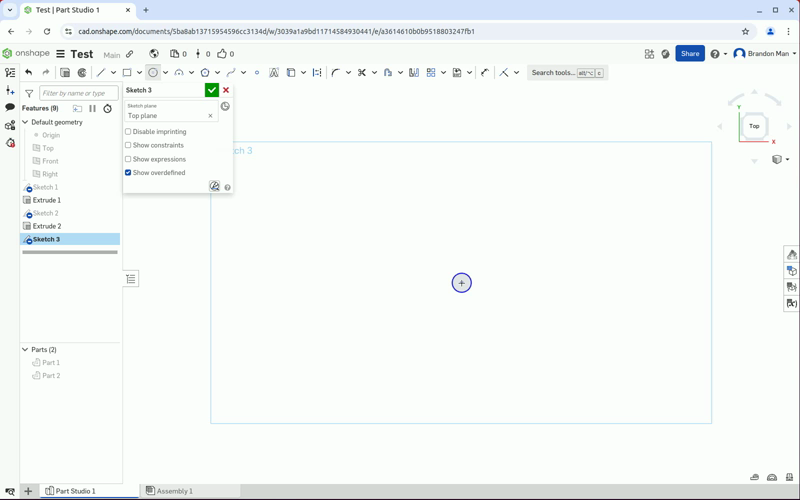
click(461, 282)
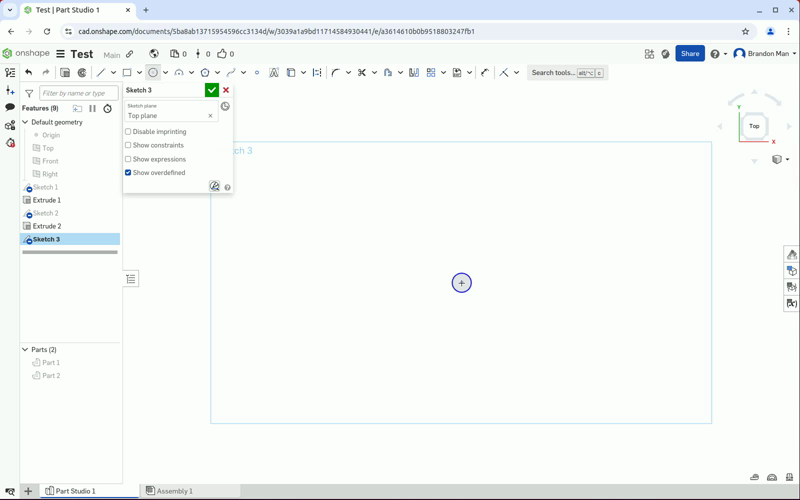
key_up(shift)
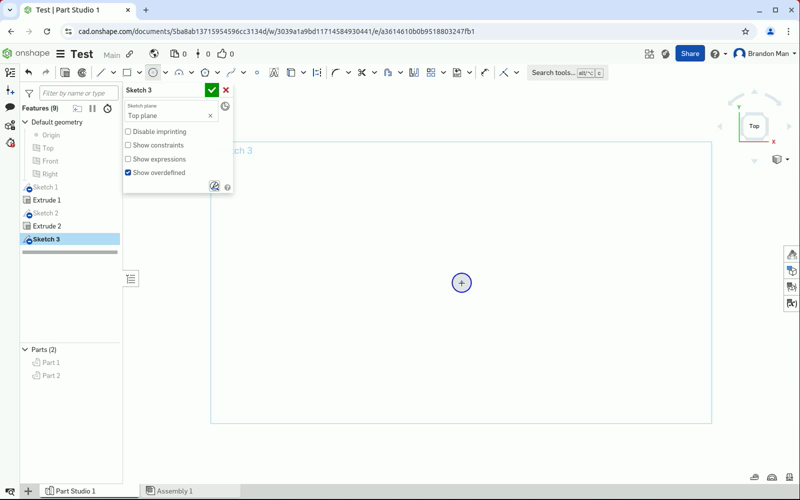
mouse_move(464, 282)
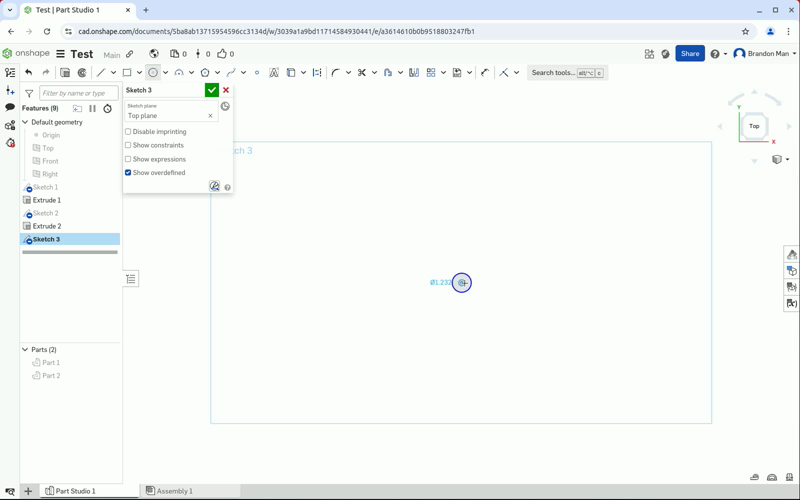
scroll(6)
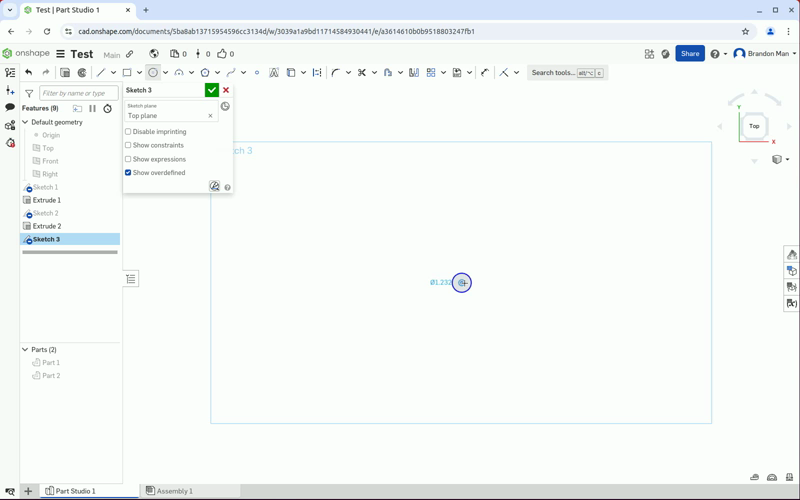
scroll(6)
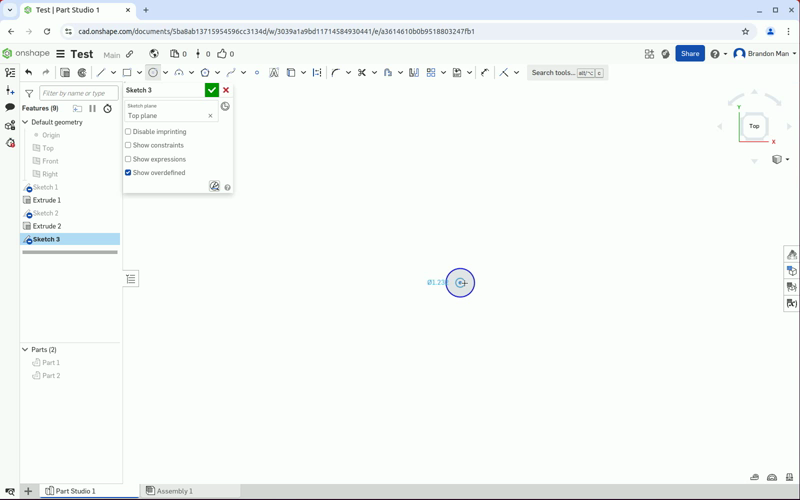
scroll(6)
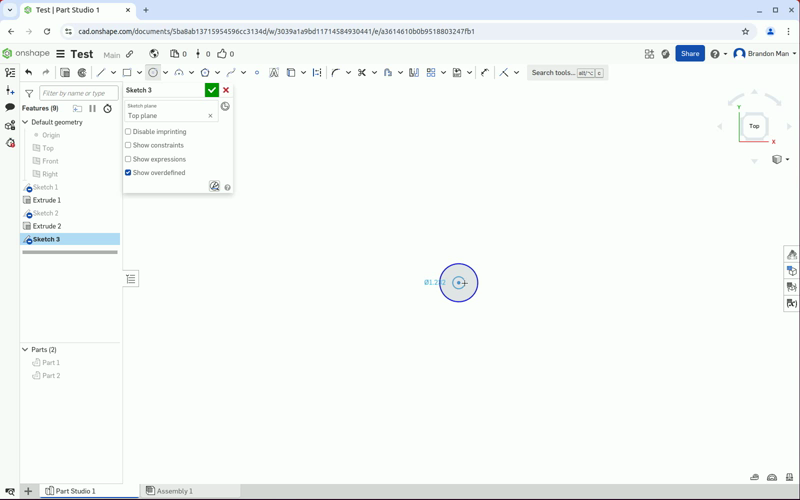
scroll(6)
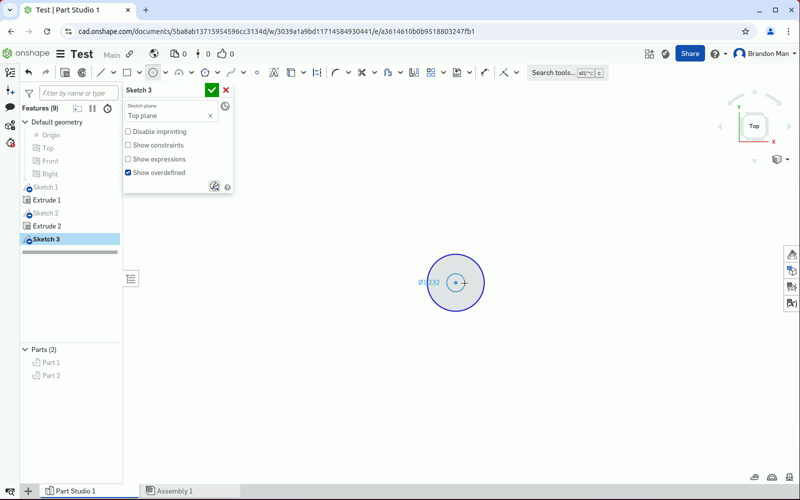
scroll(6)
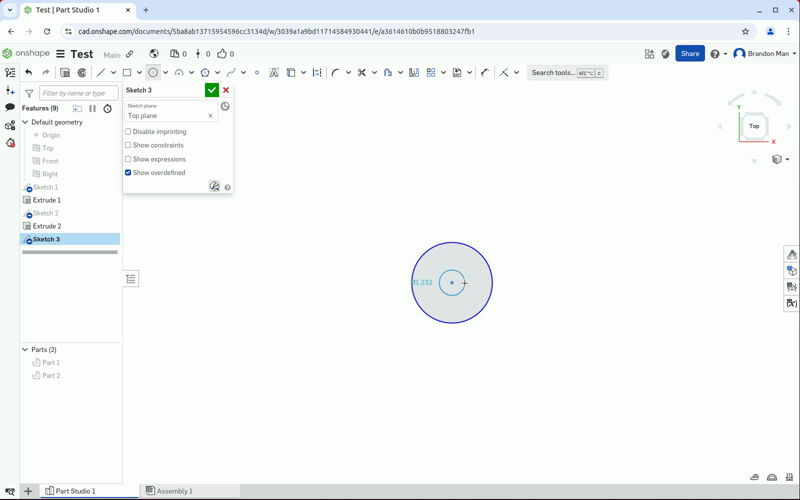
scroll(6)
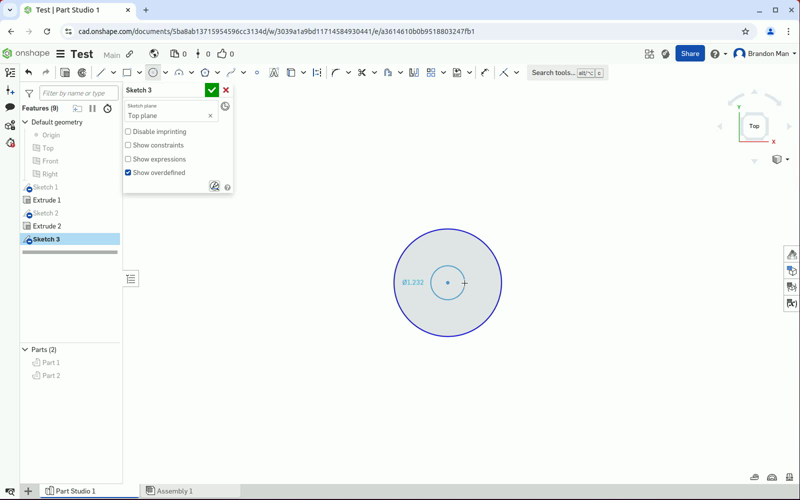
scroll(6)
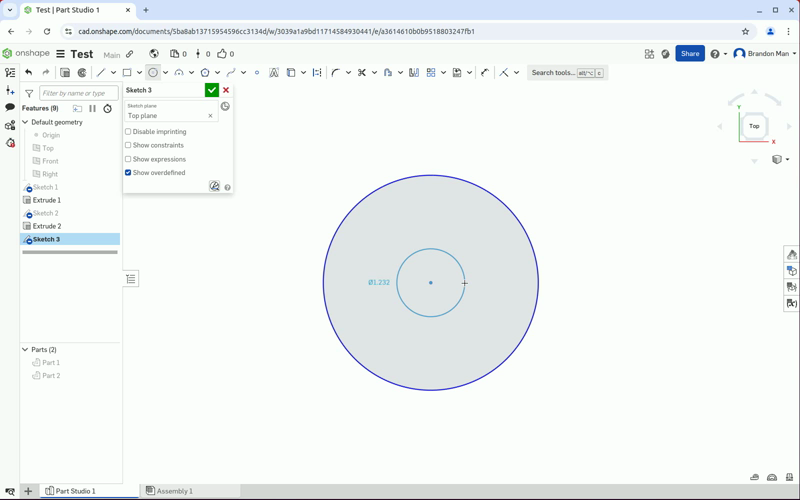
click(464, 282)
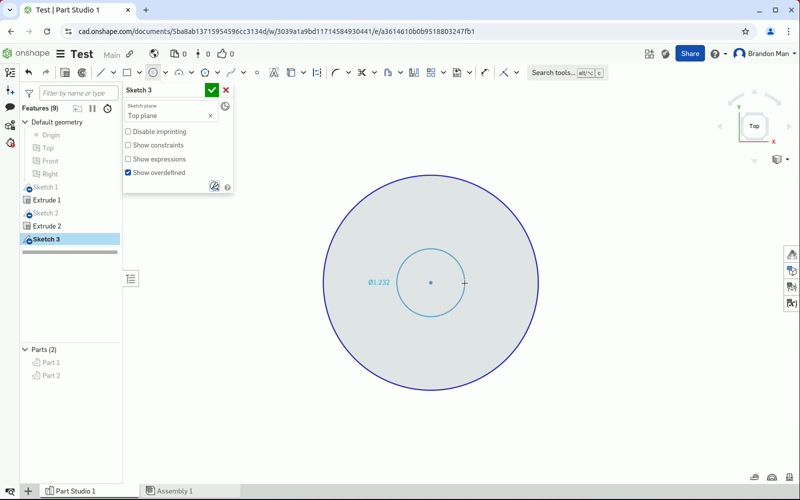
scroll(-6)
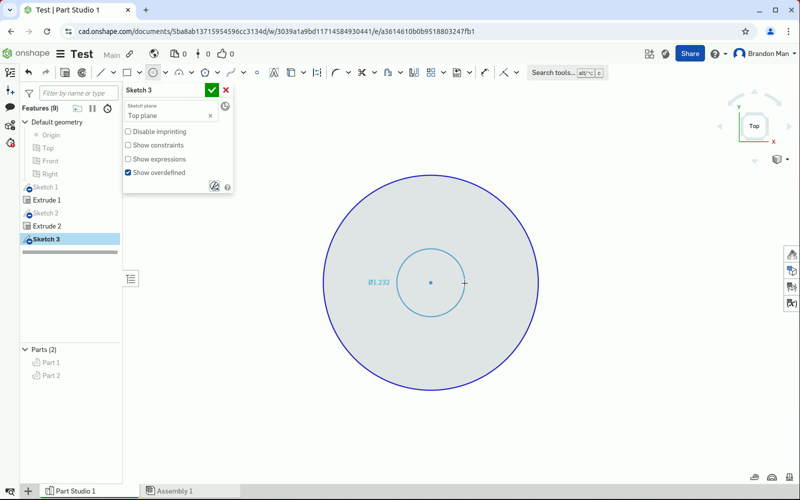
scroll(-6)
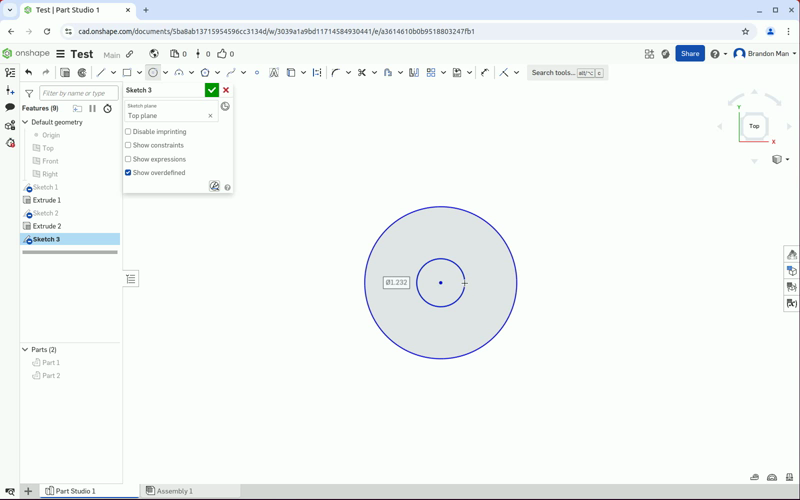
scroll(-6)
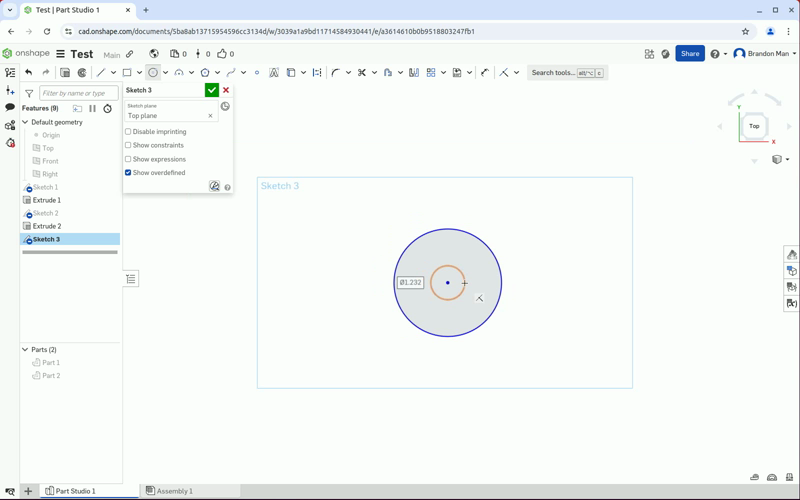
scroll(-6)
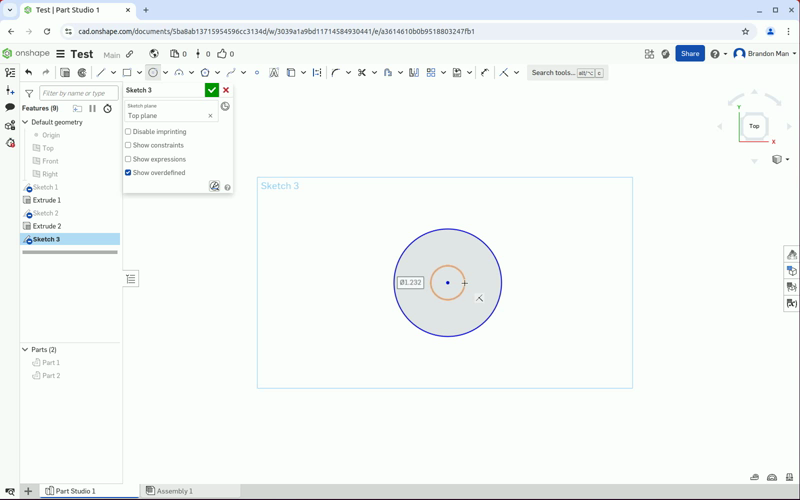
scroll(-6)
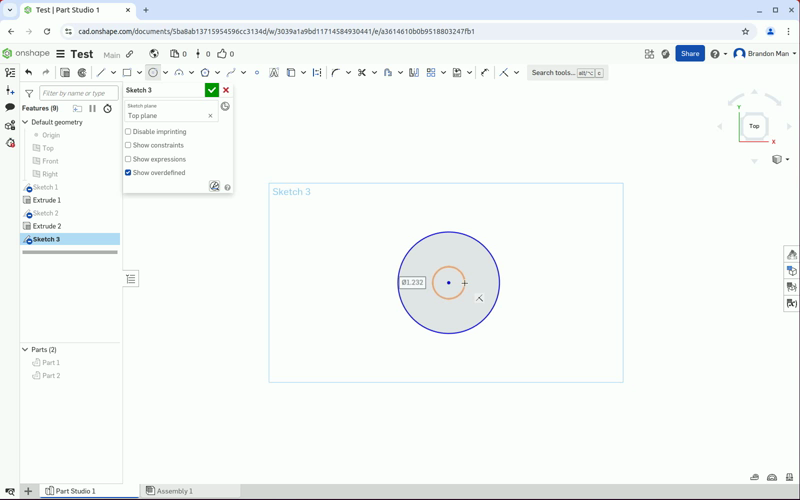
scroll(-6)
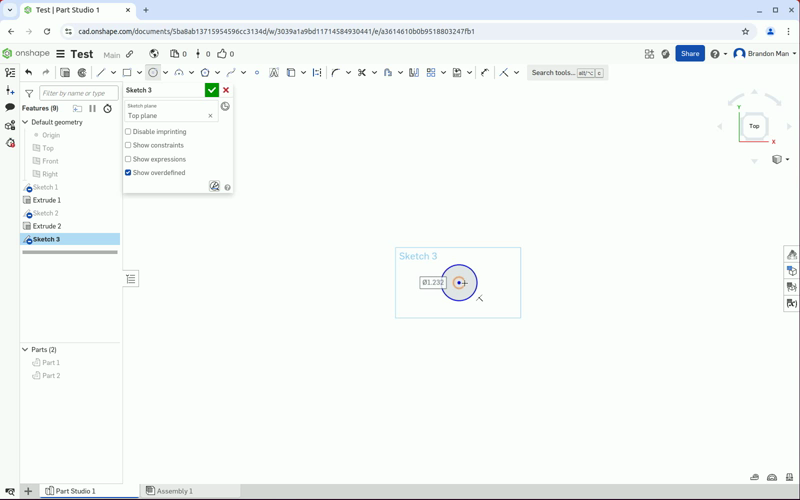
scroll(-6)
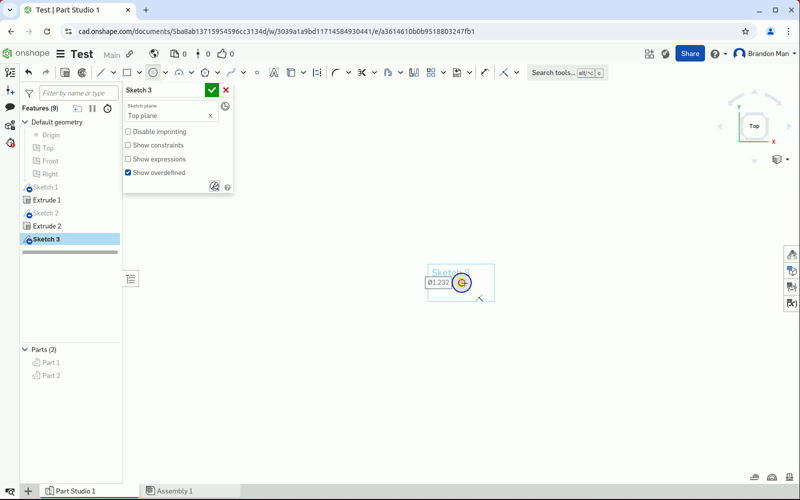
key(esc)
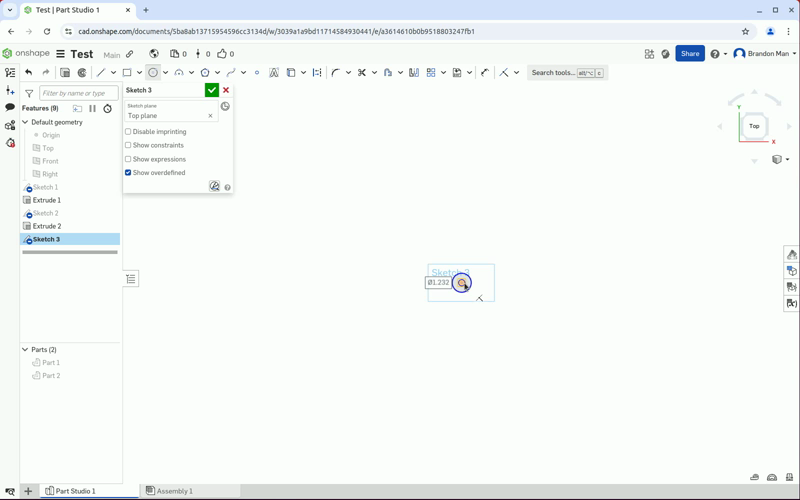
mouse_move(464, 289)
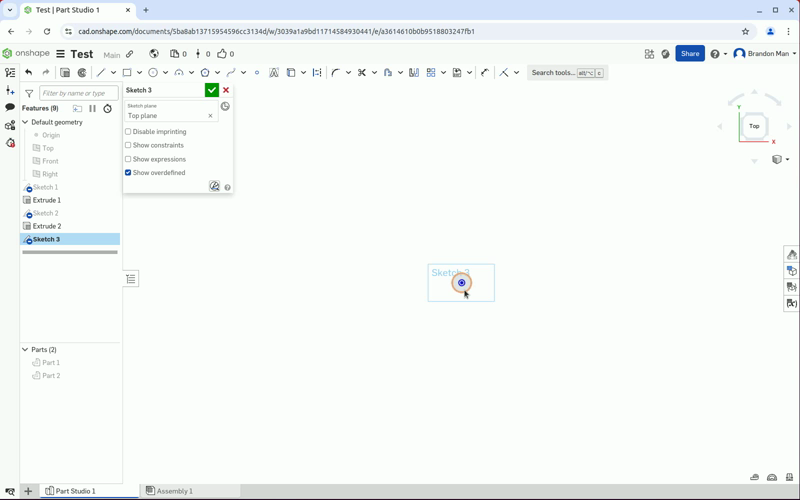
scroll(6)
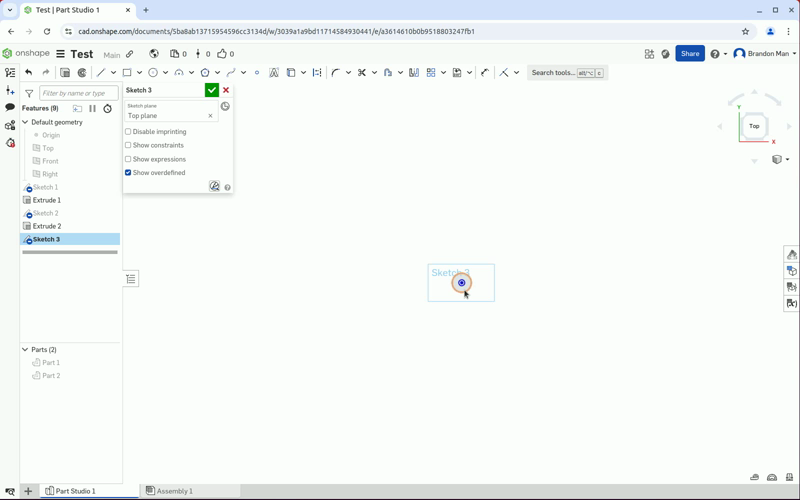
scroll(6)
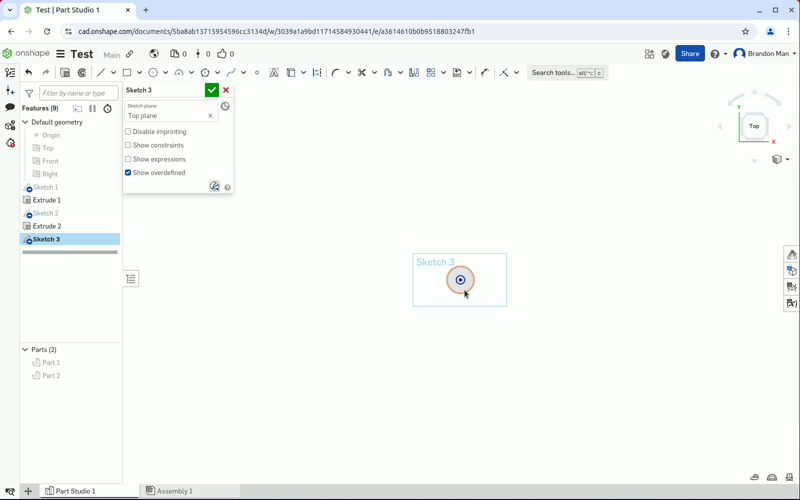
scroll(6)
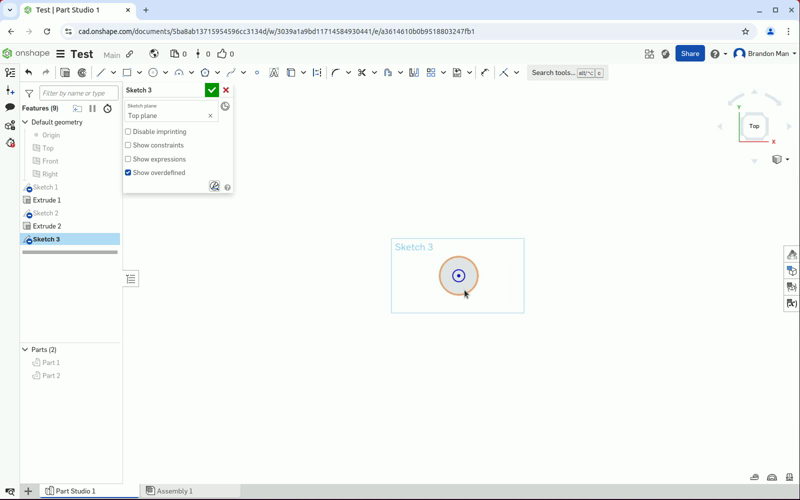
scroll(6)
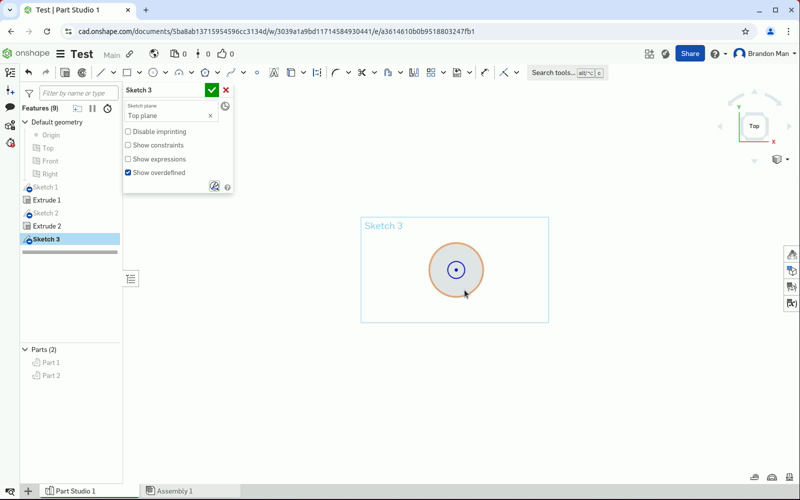
scroll(6)
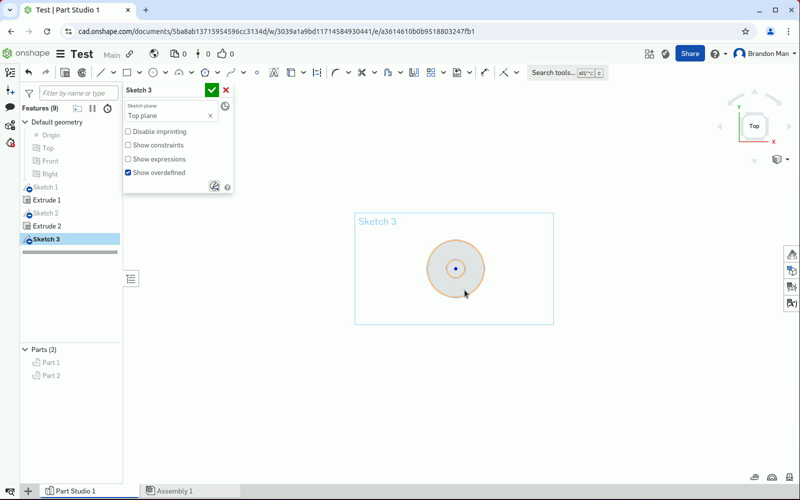
scroll(6)
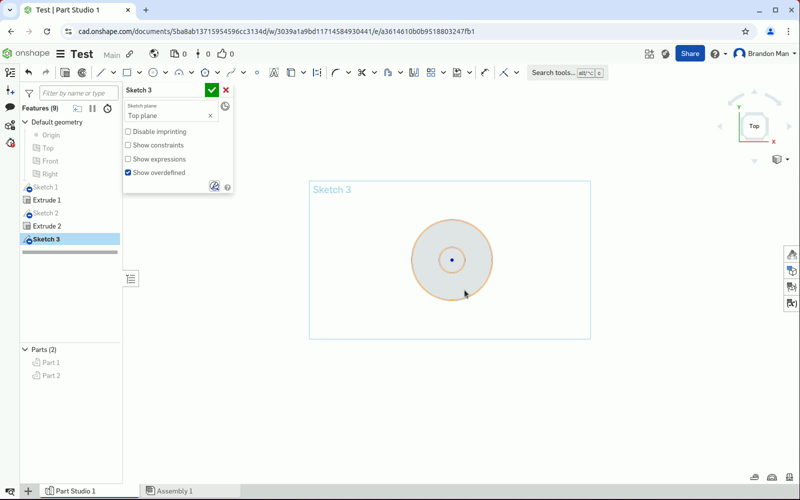
scroll(6)
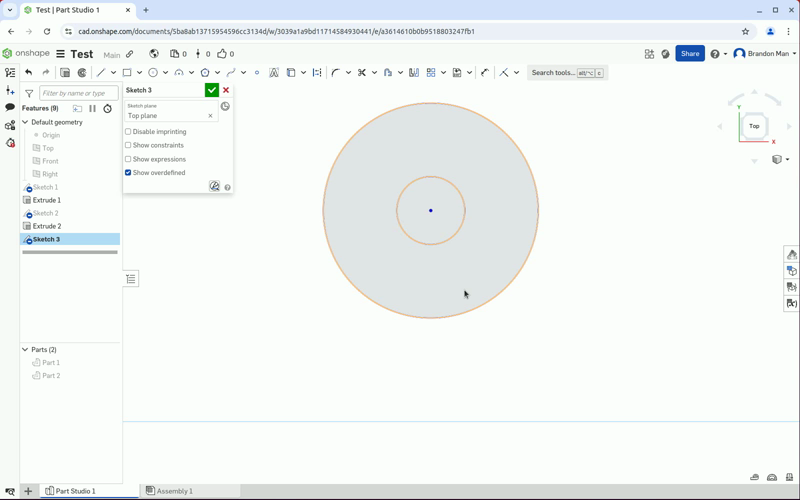
click(464, 289)
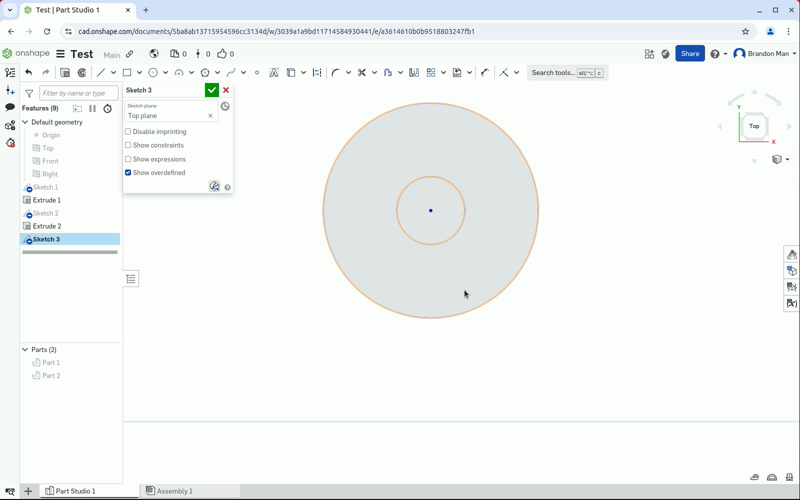
scroll(-6)
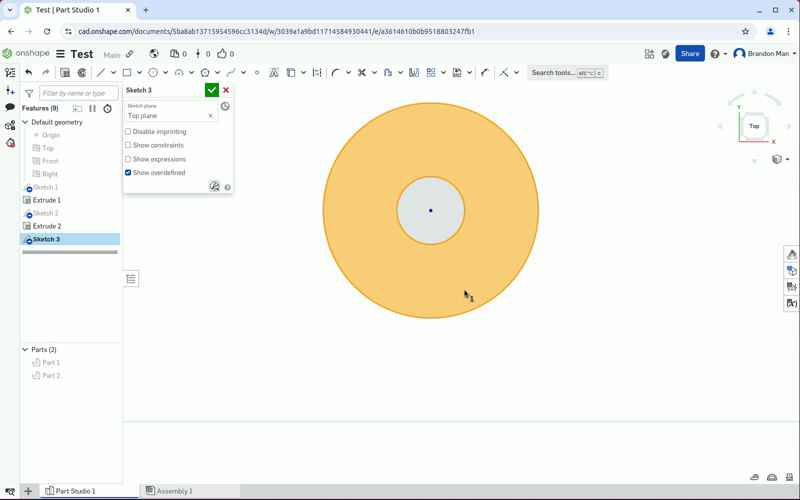
scroll(-6)
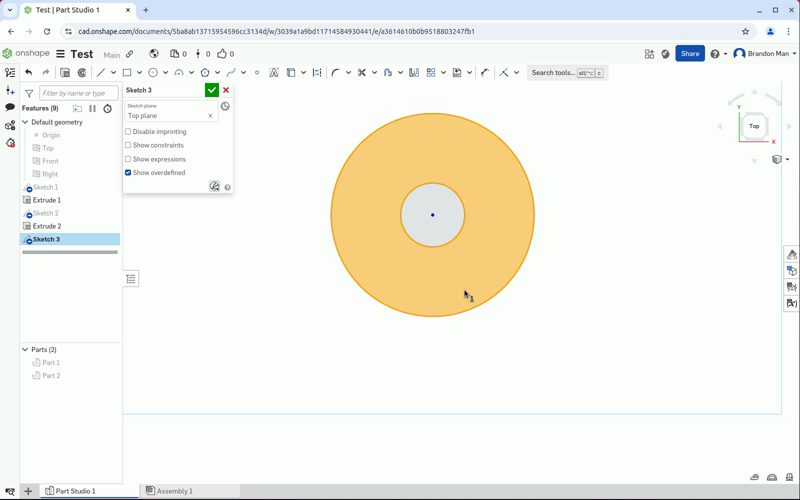
scroll(-6)
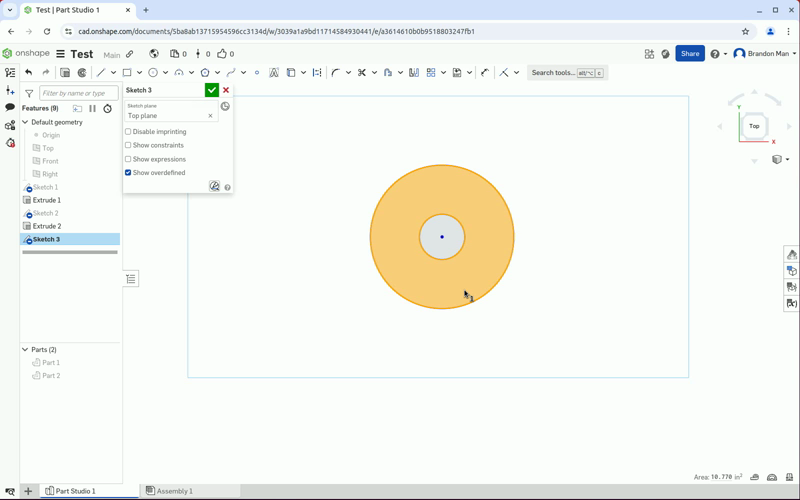
scroll(-6)
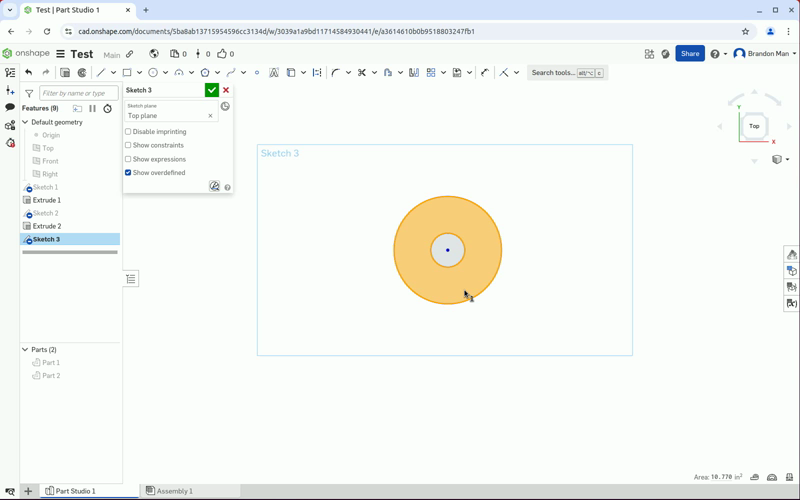
scroll(-6)
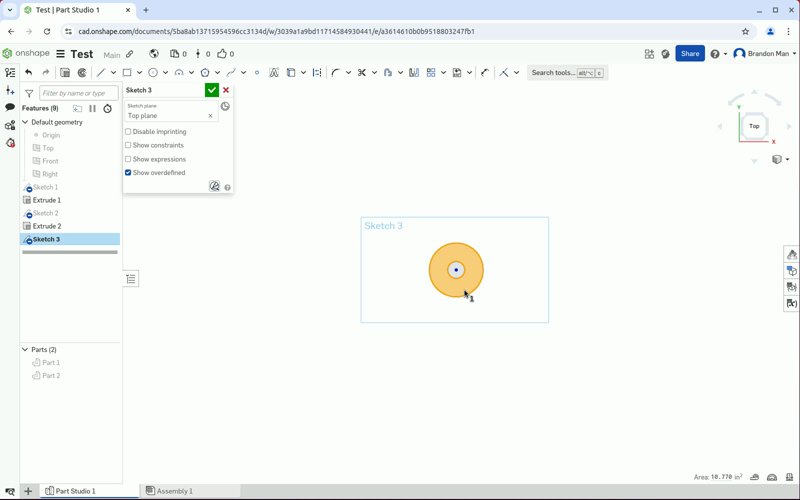
scroll(-6)
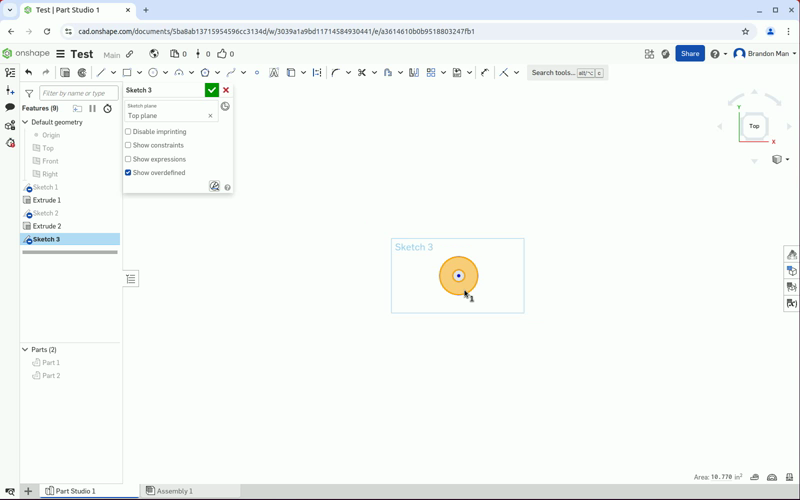
scroll(-6)
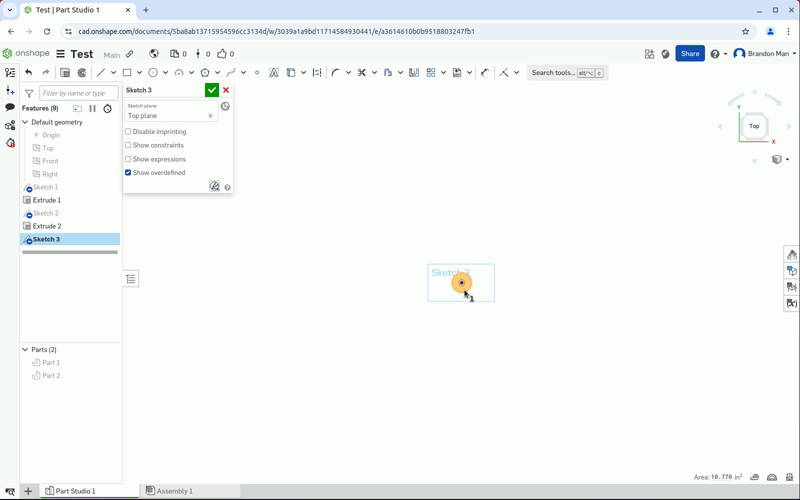
mouse_move(73, 352)
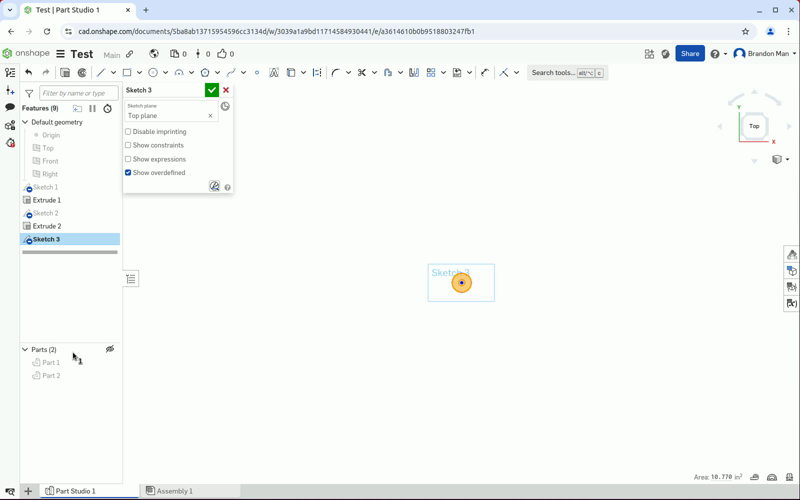
key(shift+y)
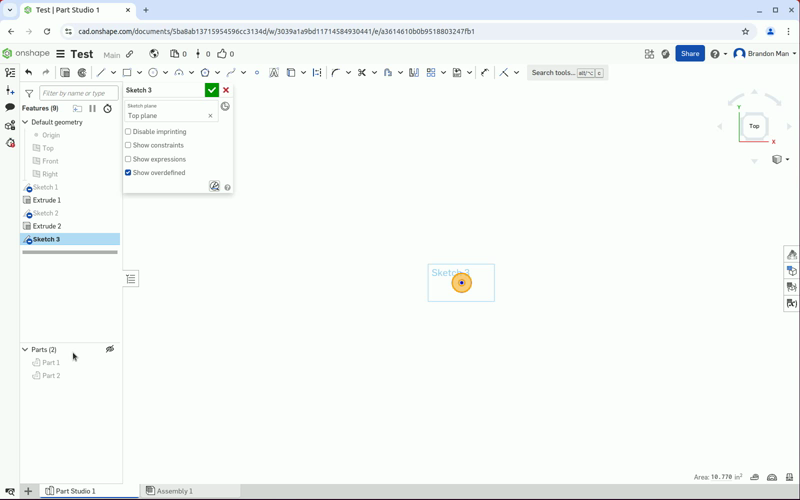
key(shift+e)
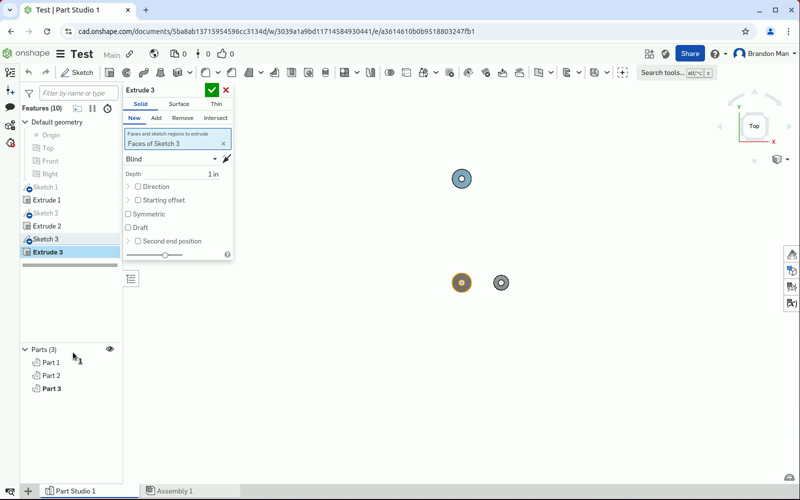
mouse_move(143, 106)
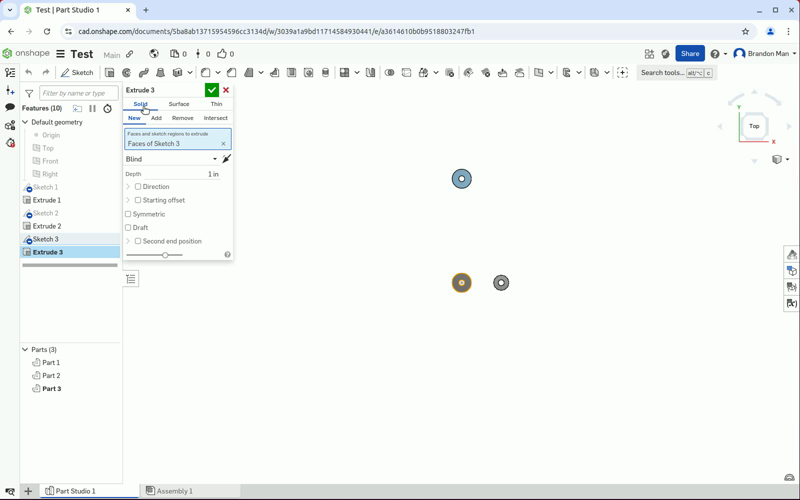
click(143, 106)
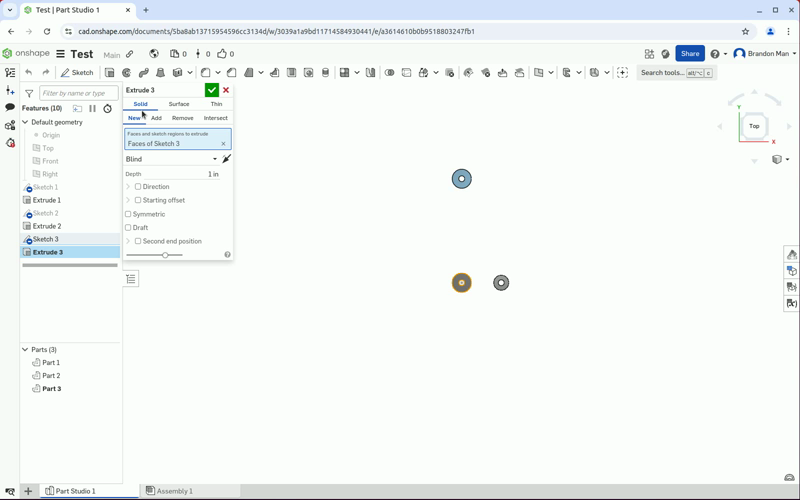
mouse_move(137, 120)
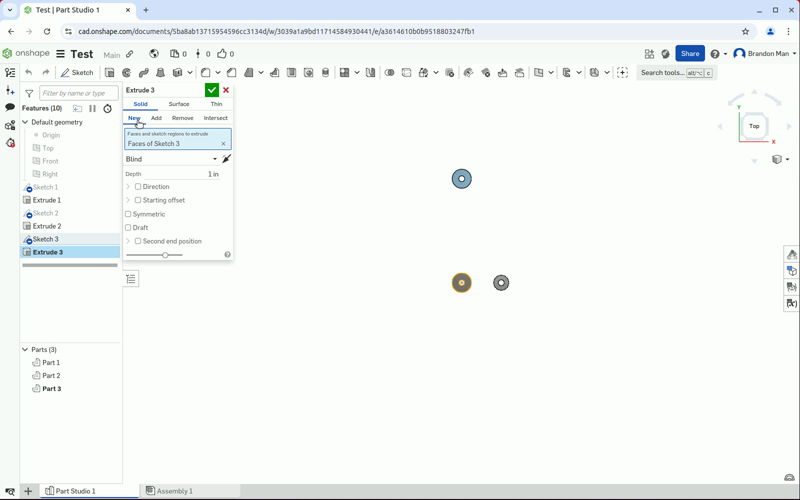
click(137, 120)
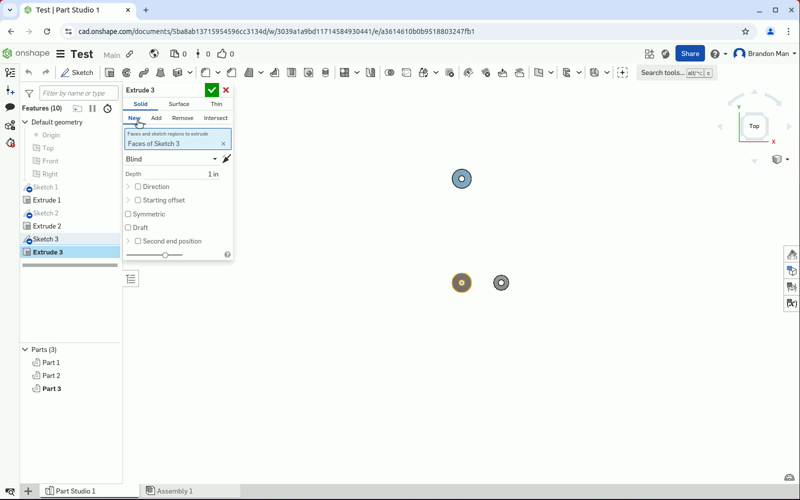
key(tab, 4)
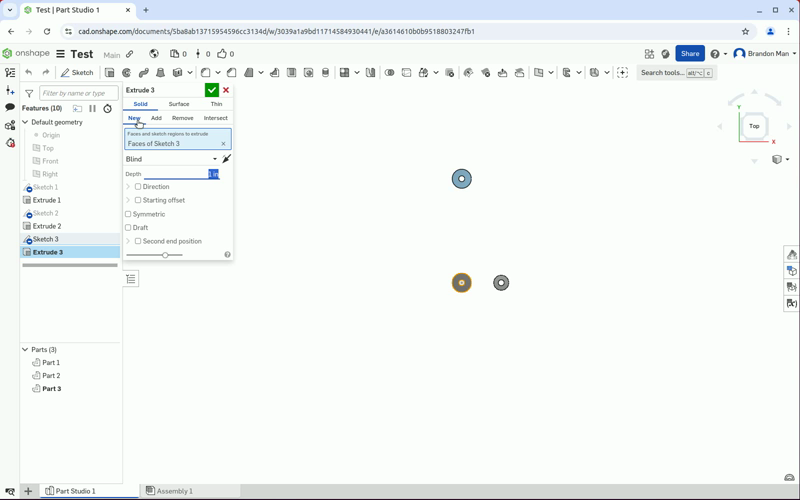
text(0.481)
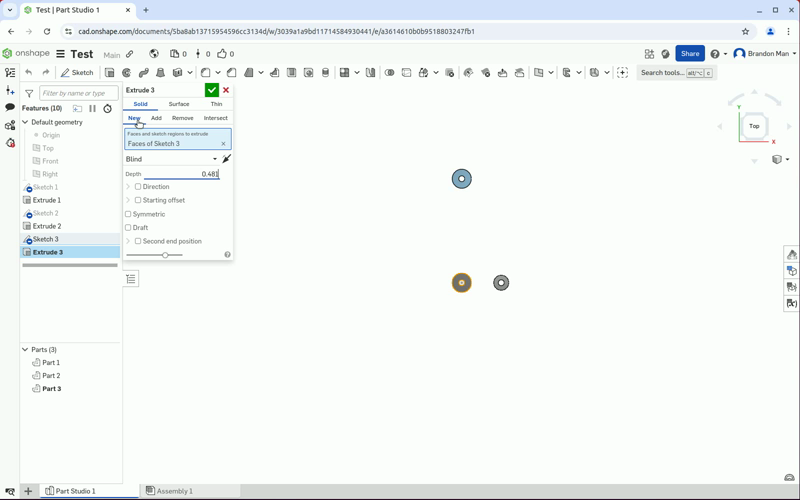
key(enter)
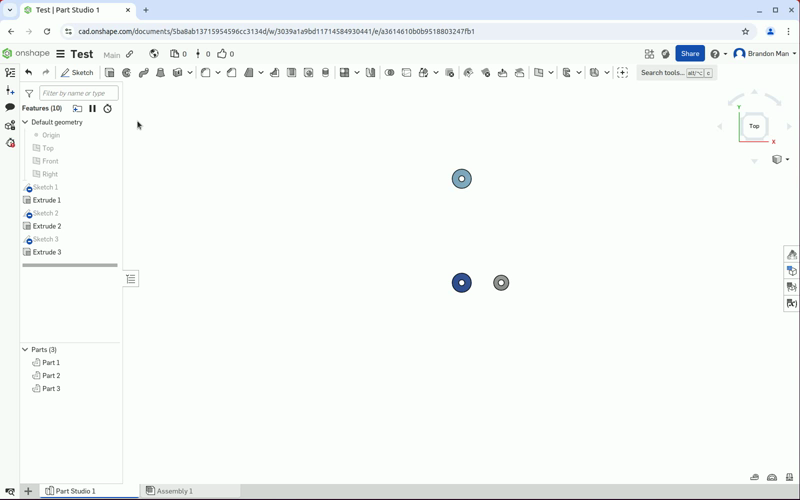
key(shift+h)
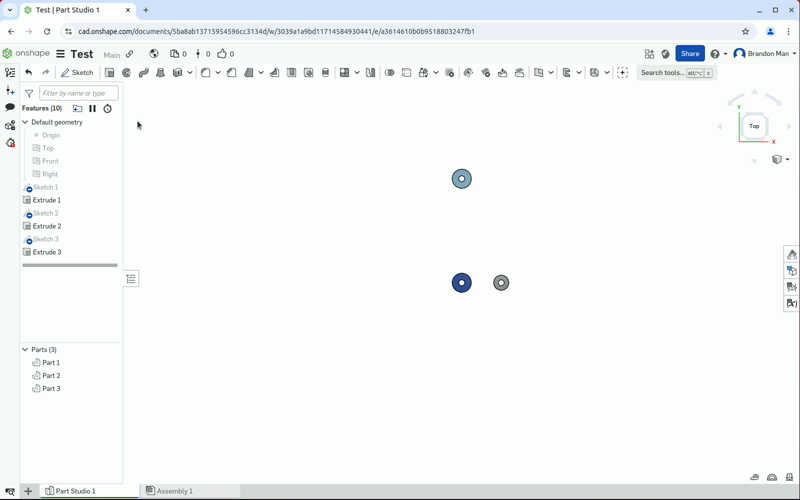
key(shift+h)
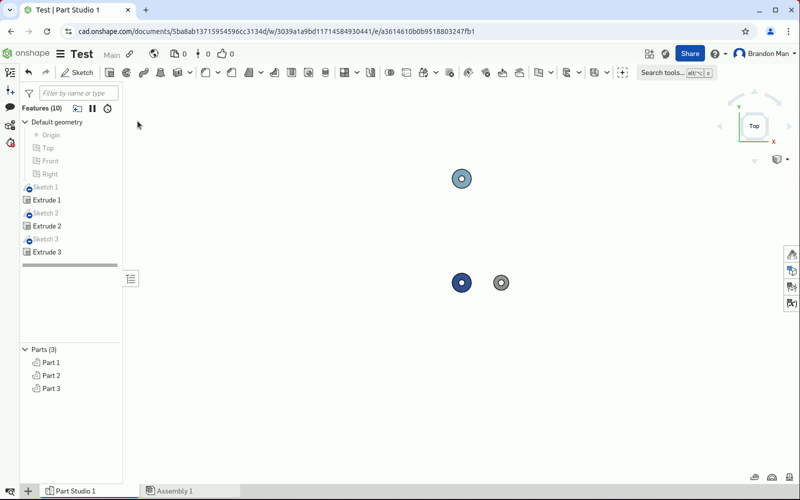
mouse_move(73, 189)
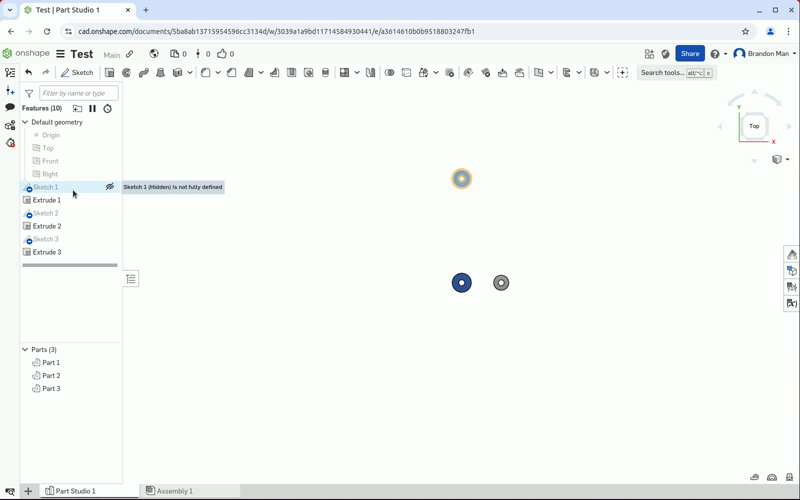
click(73, 189)
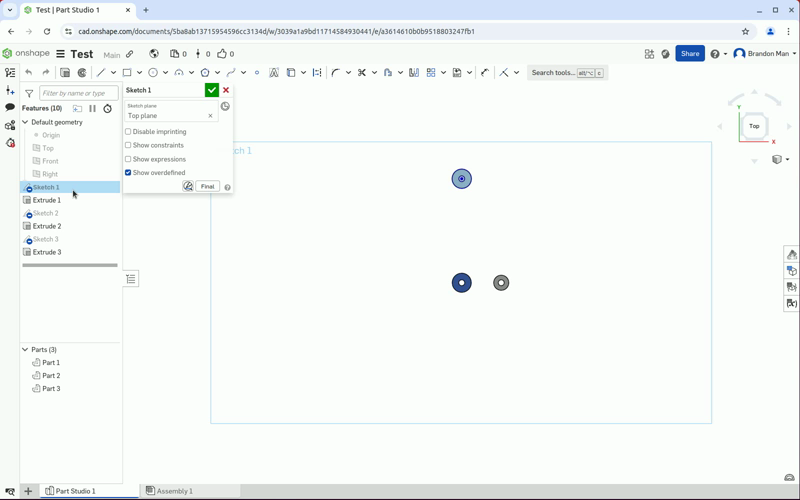
mouse_move(229, 92)
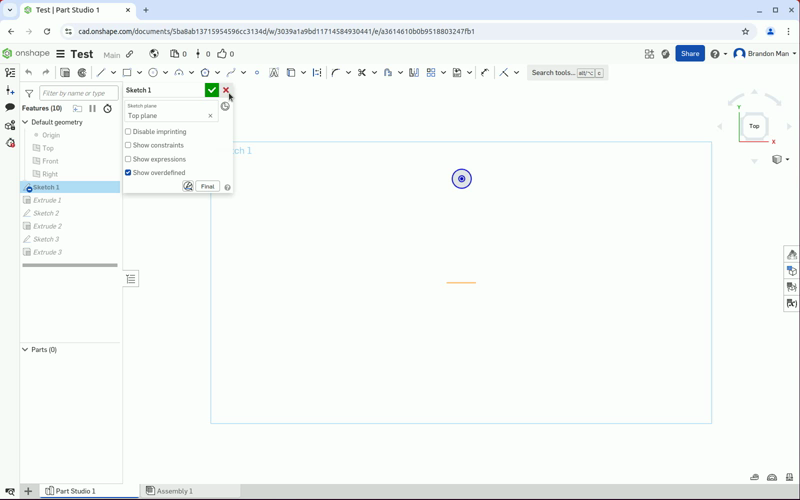
click(229, 92)
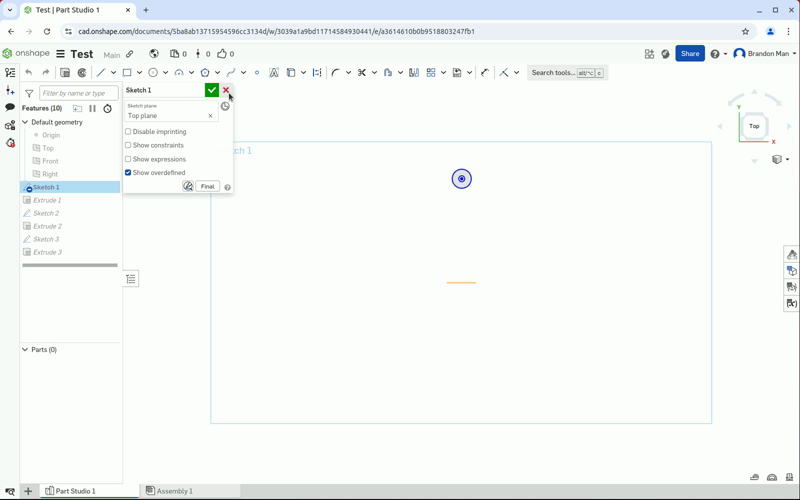
key(shift+s)
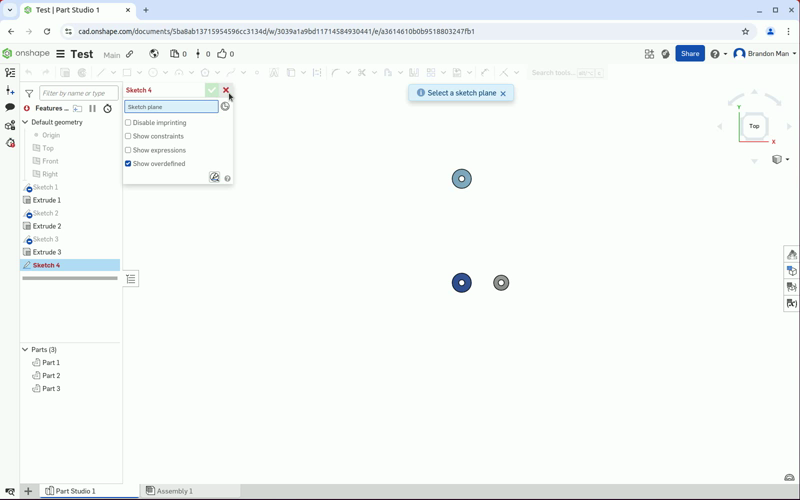
mouse_move(73, 150)
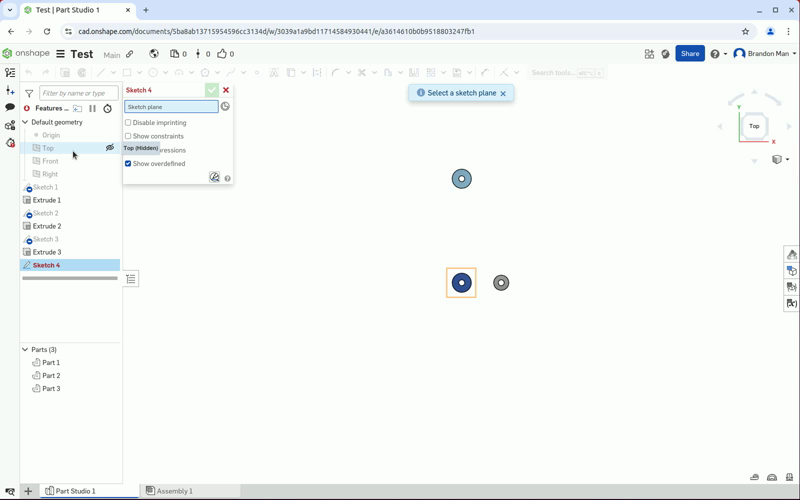
click(73, 150)
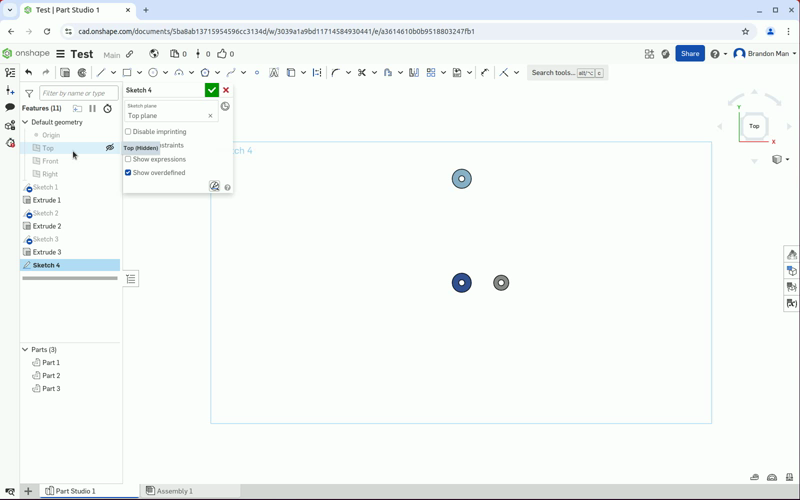
mouse_move(73, 352)
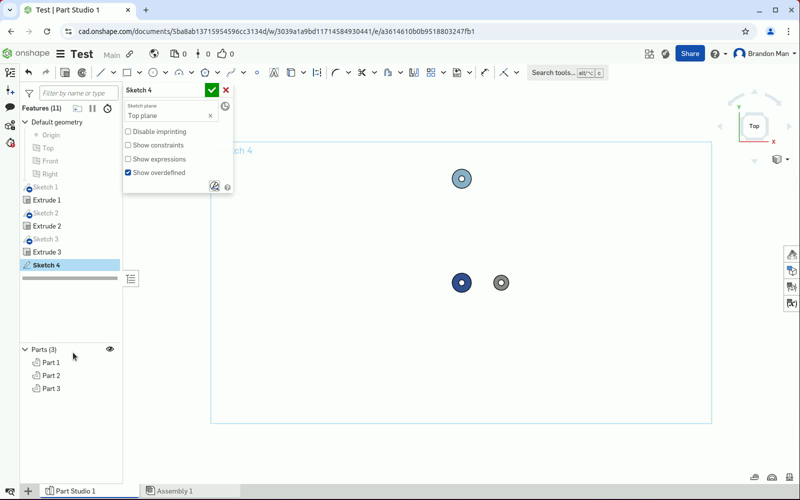
key(y)
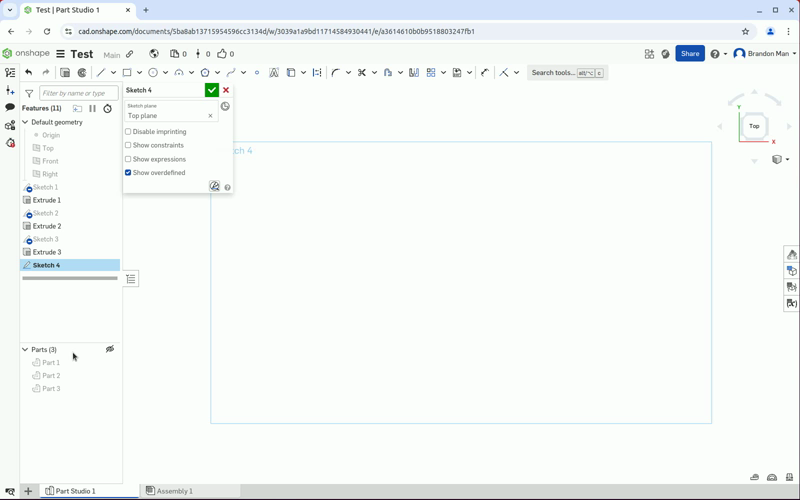
key(a)
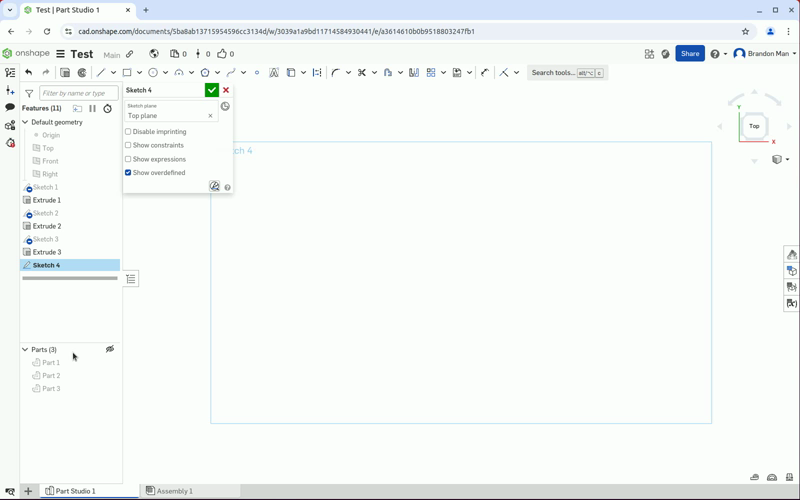
key_down(shift)
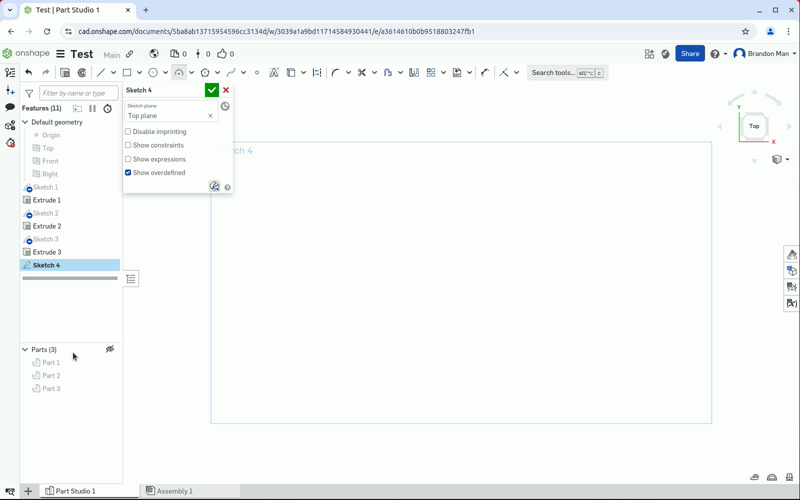
mouse_move(446, 223)
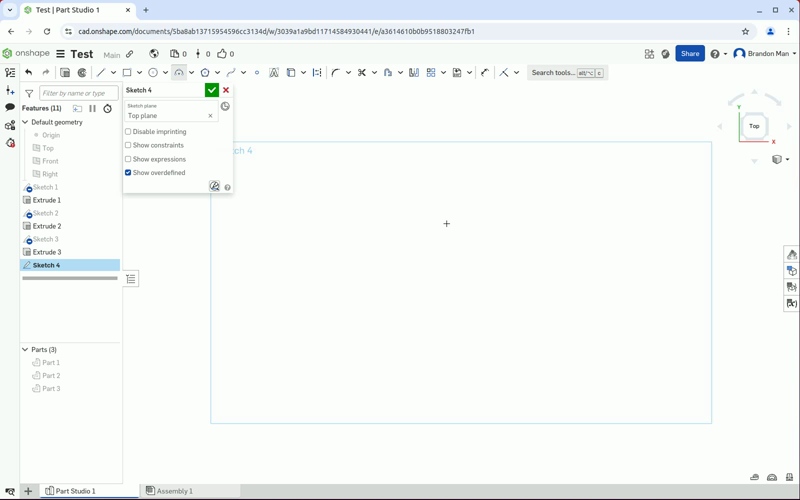
click(446, 223)
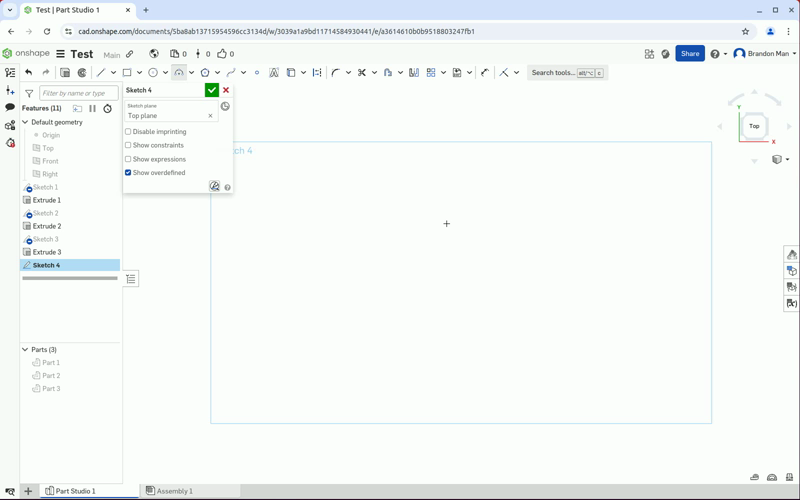
key_up(shift)
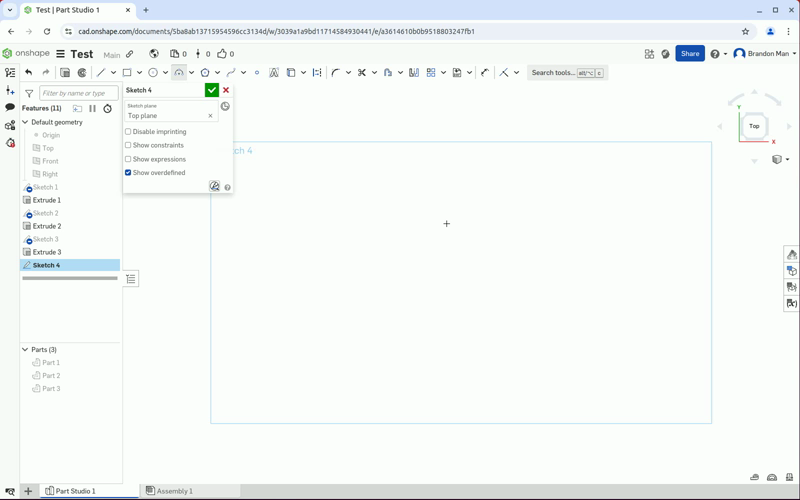
key_down(shift)
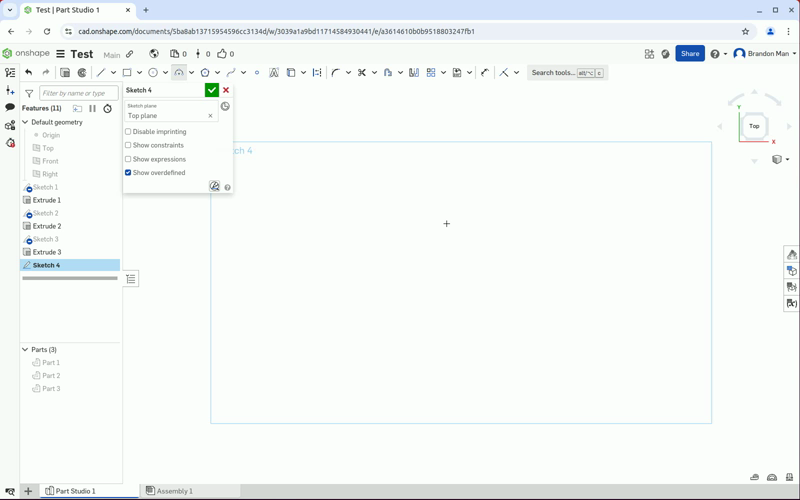
mouse_move(476, 223)
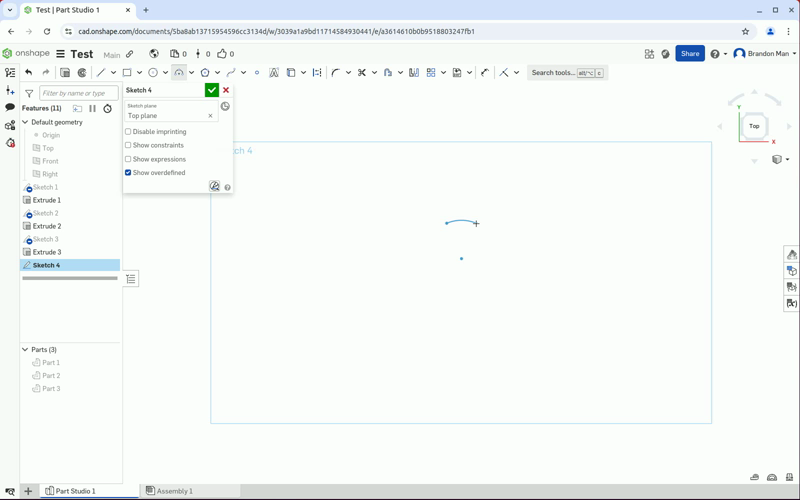
click(476, 223)
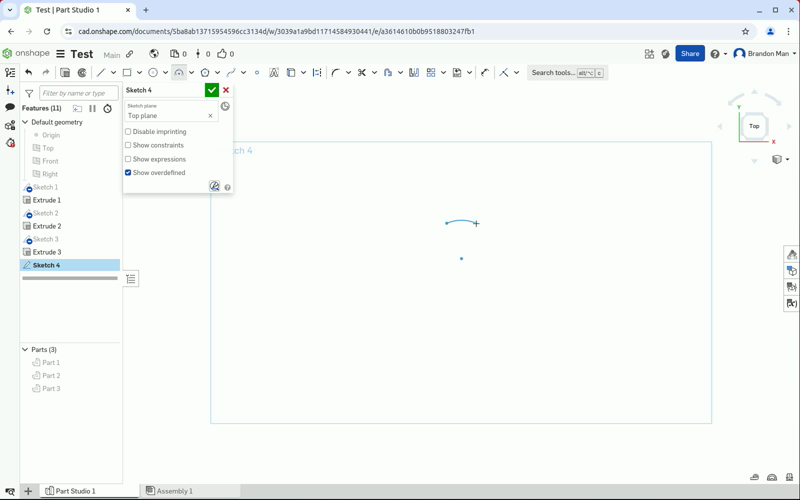
mouse_move(461, 210)
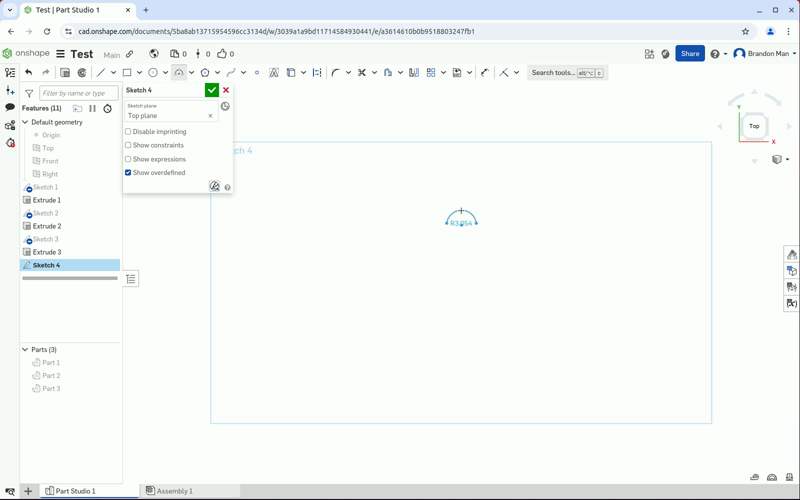
click(461, 210)
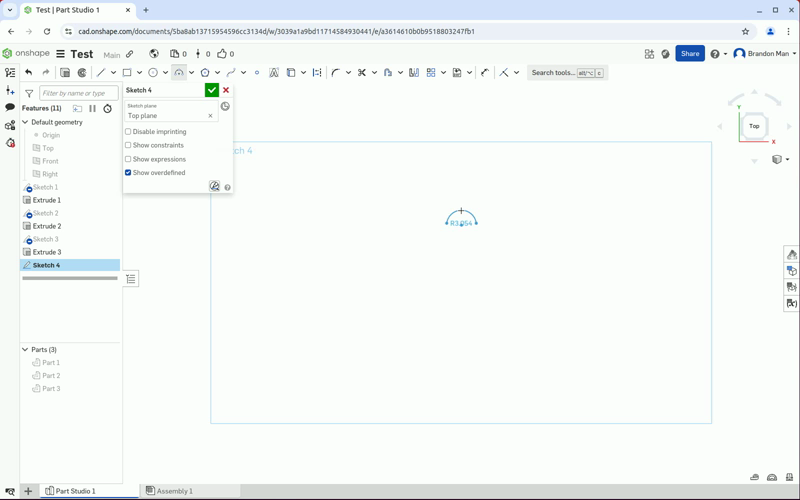
key_up(shift)
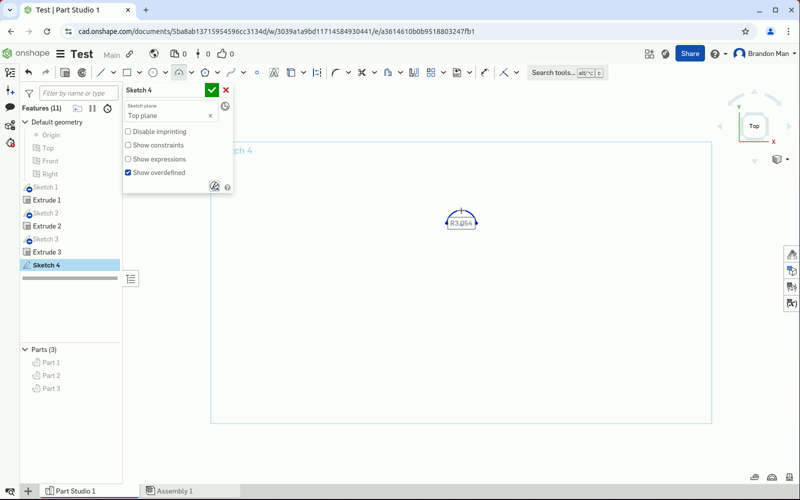
key(esc)
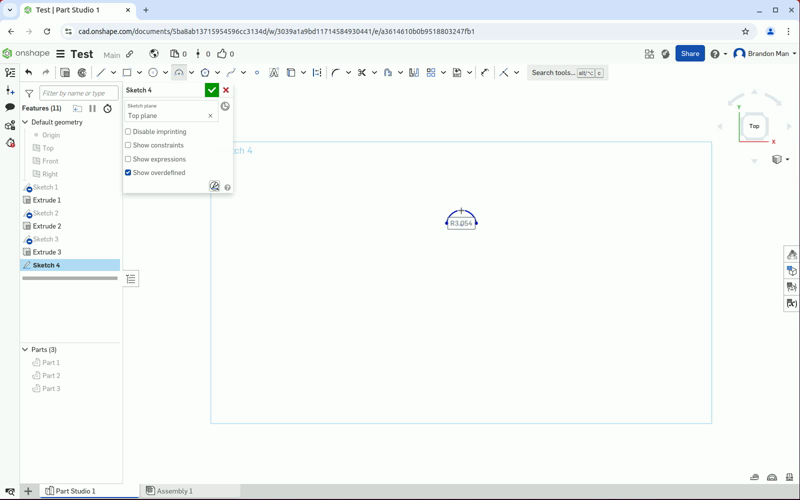
key(l)
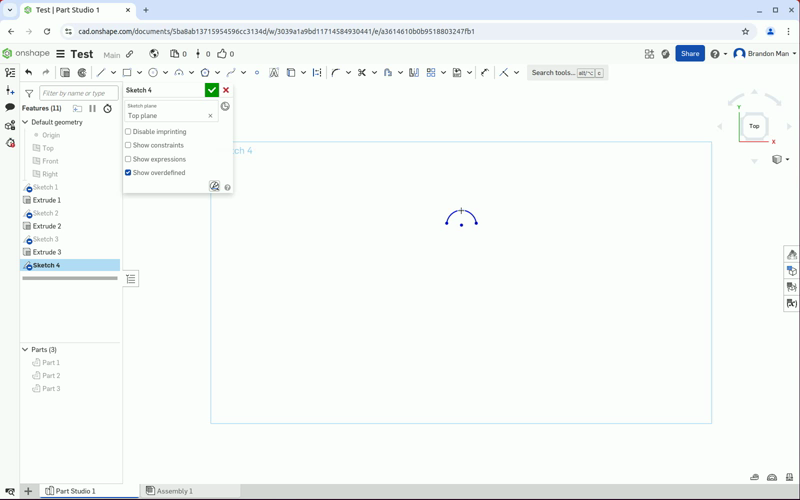
mouse_move(476, 223)
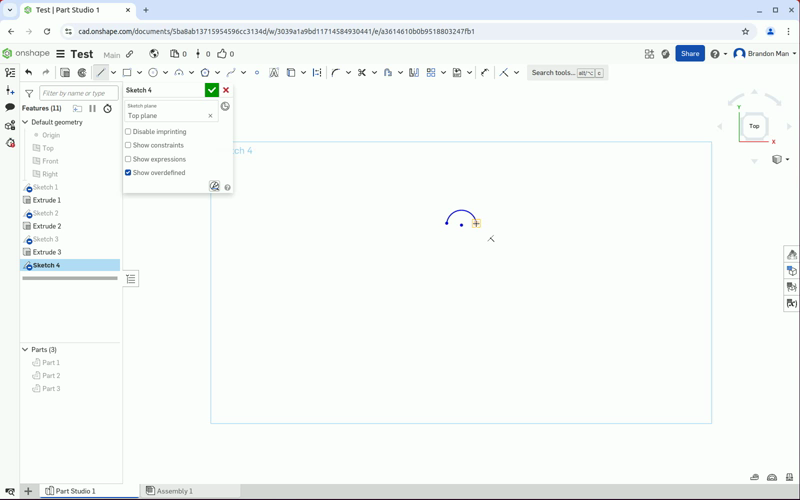
click(476, 223)
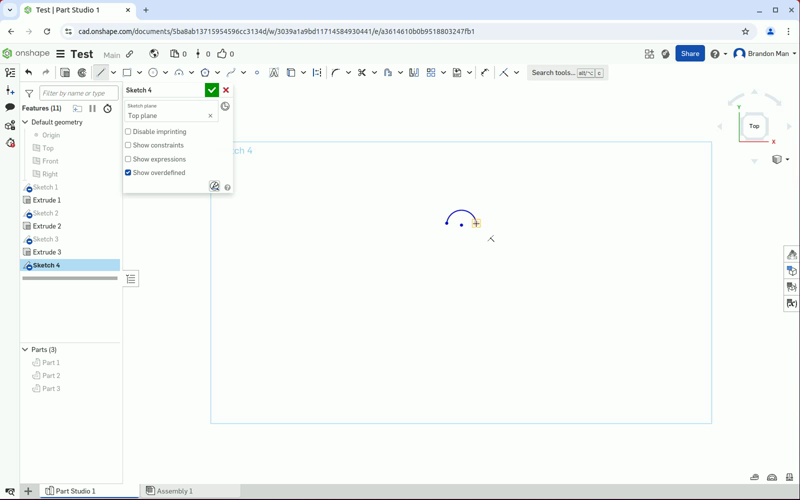
key_down(shift)
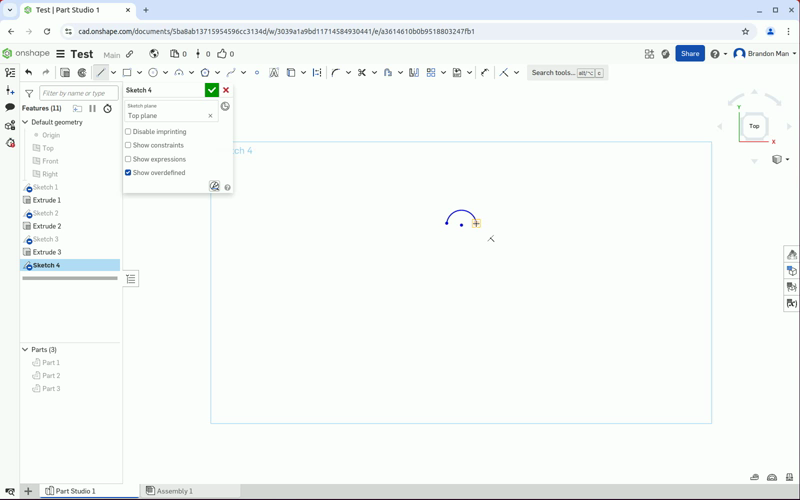
mouse_move(506, 223)
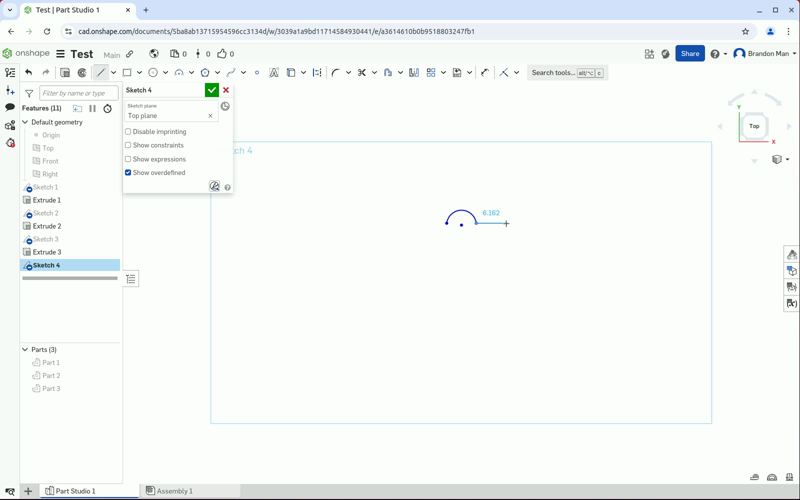
mouse_move(470, 176)
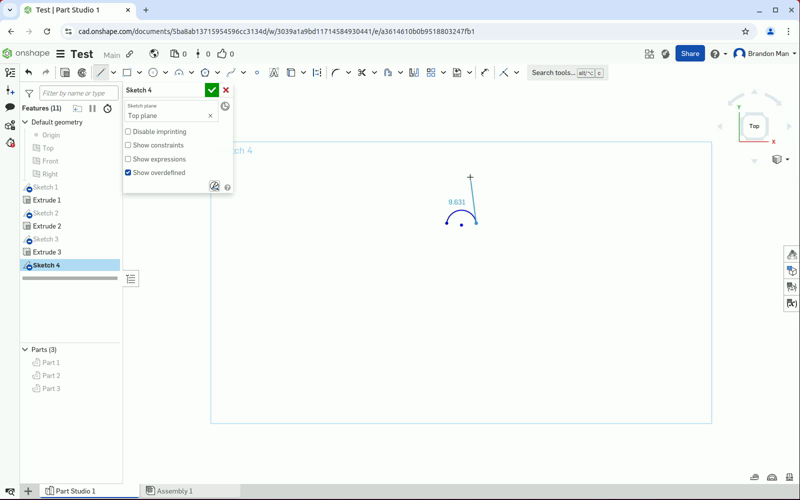
click(470, 176)
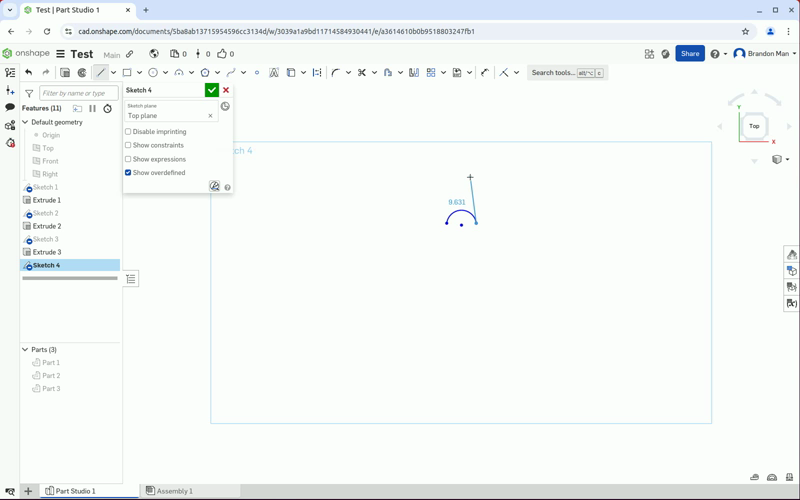
key_up(shift)
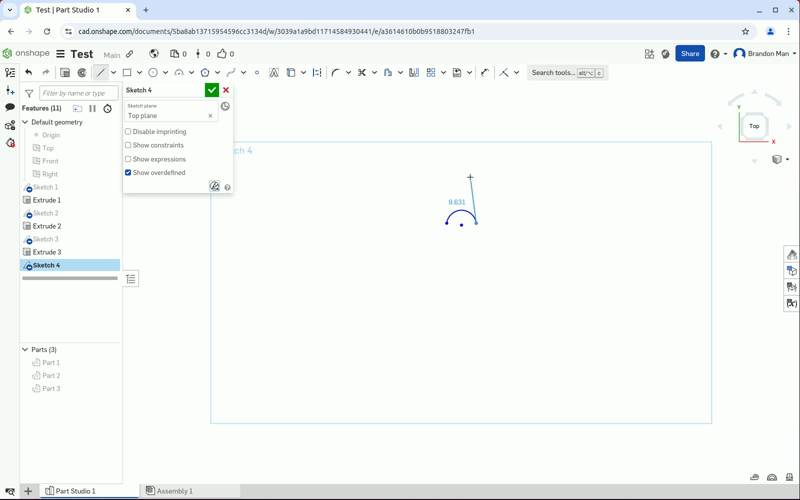
key(esc)
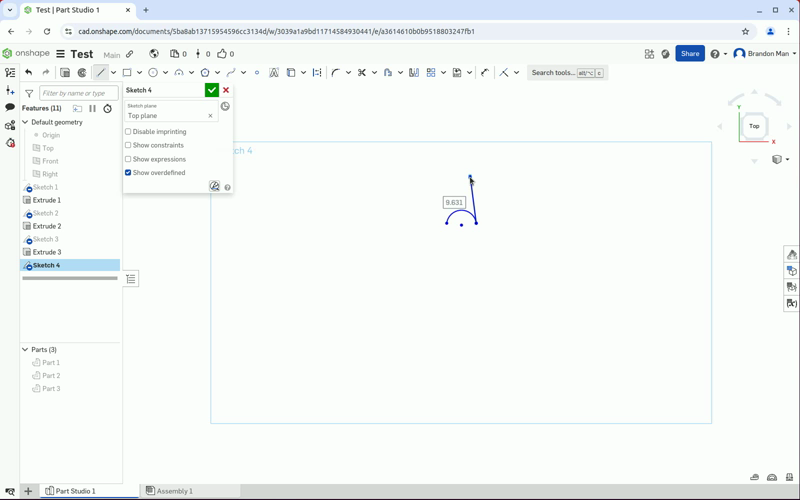
key(a)
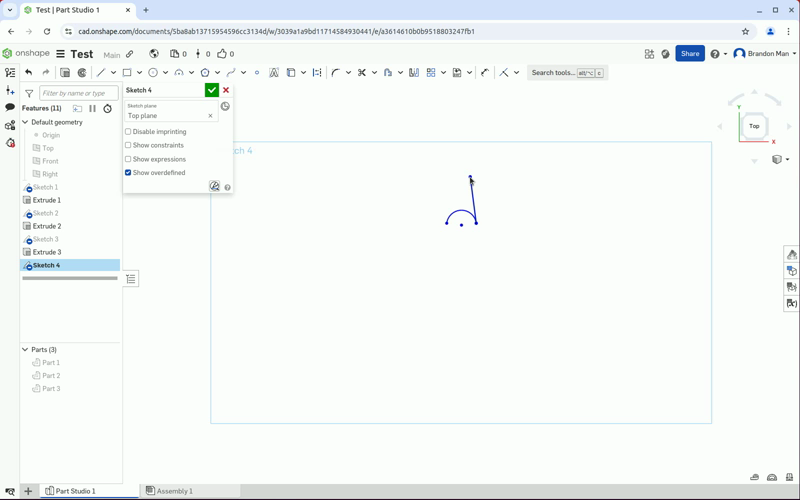
mouse_move(470, 176)
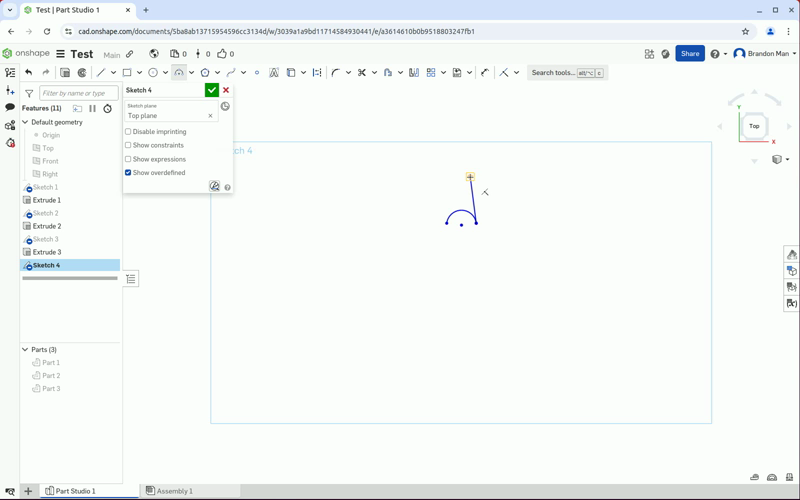
click(470, 176)
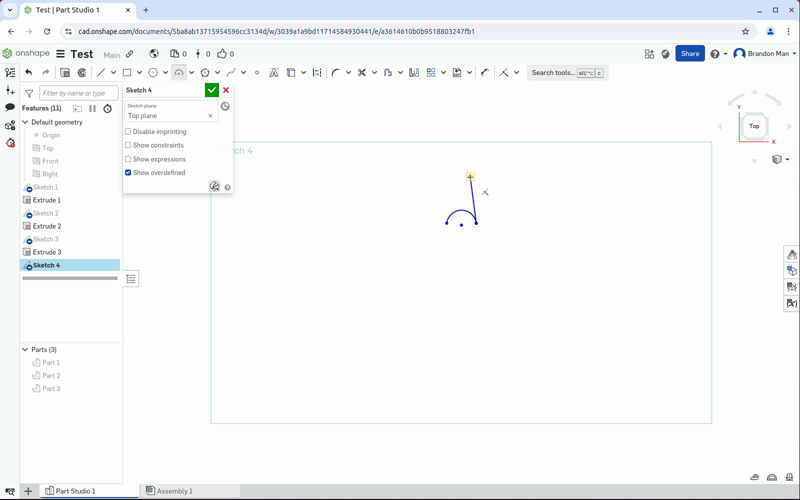
key_down(shift)
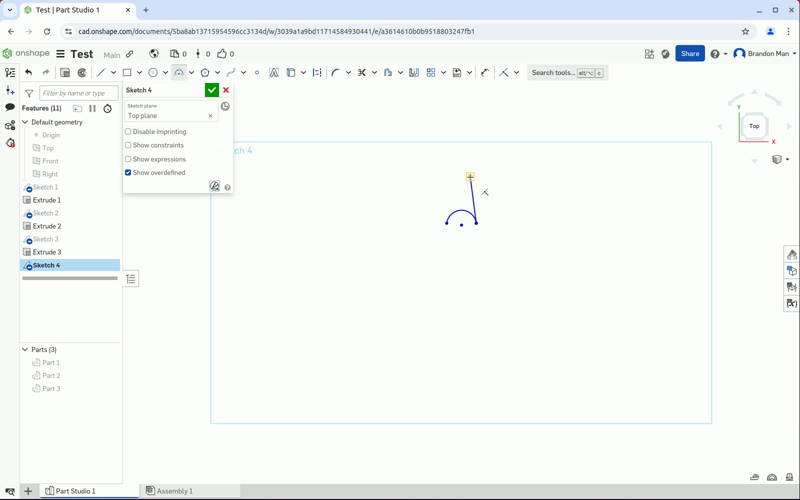
mouse_move(452, 176)
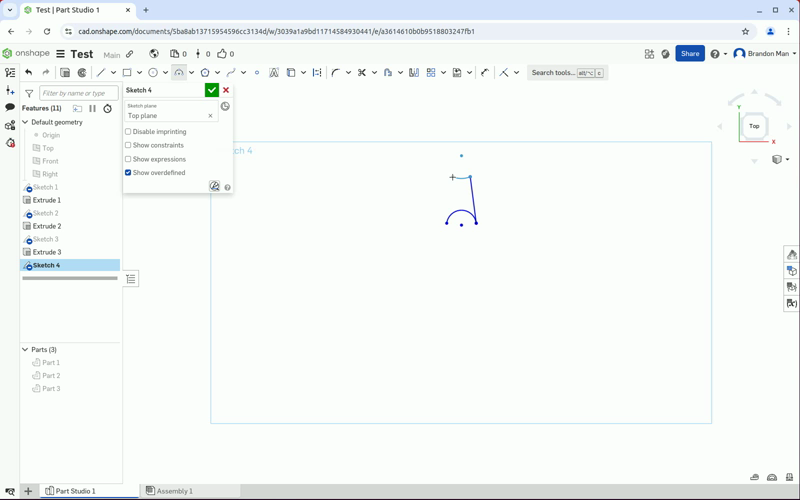
click(452, 176)
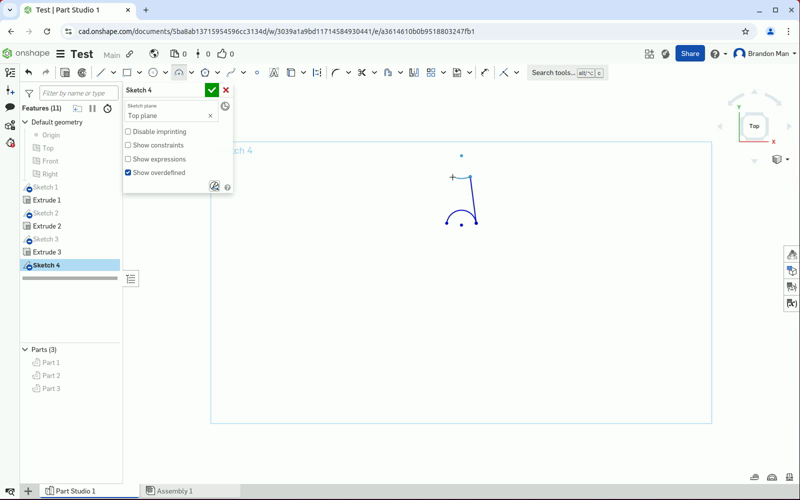
mouse_move(461, 186)
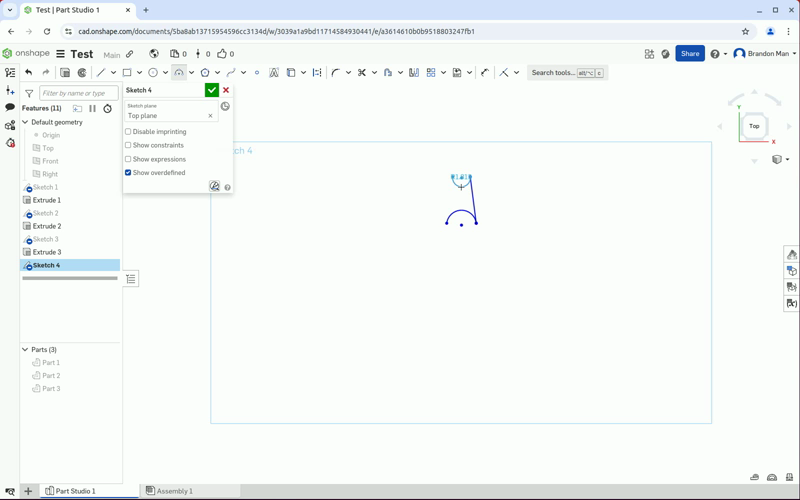
click(461, 186)
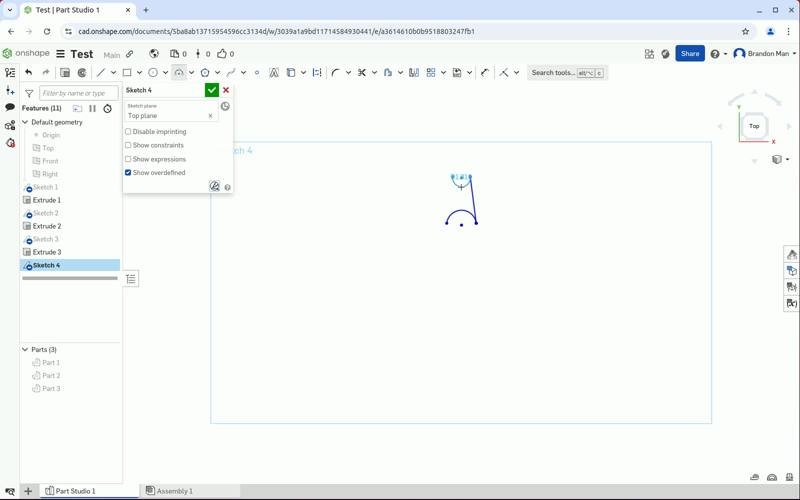
key_up(shift)
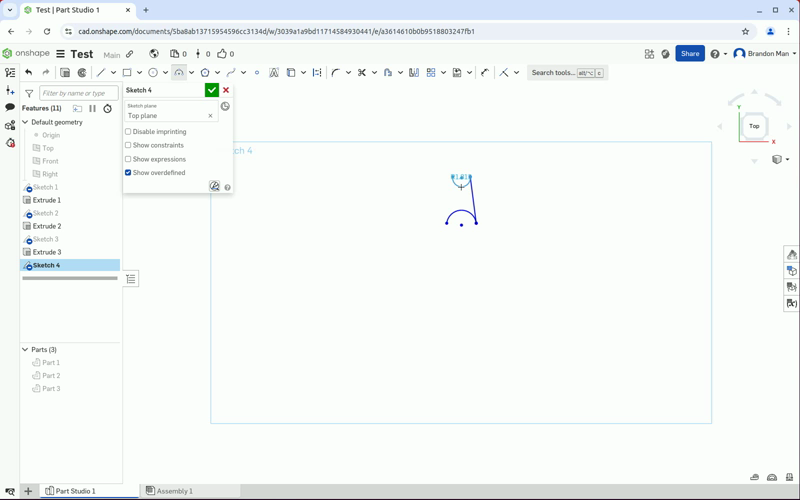
key(esc)
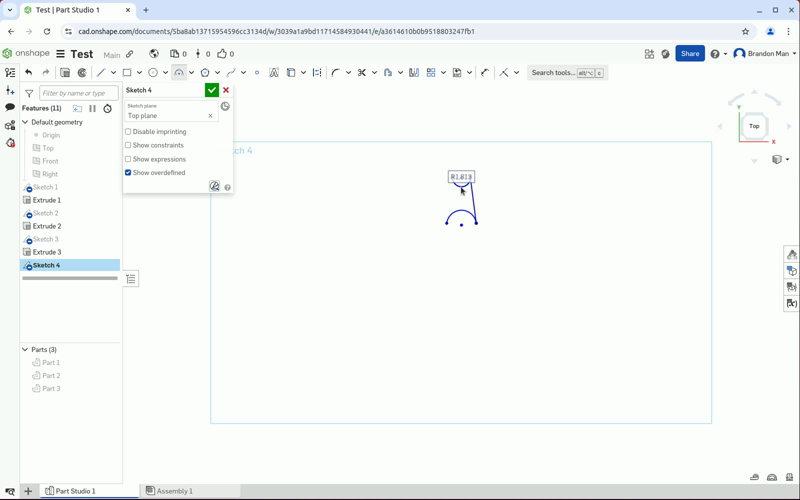
key(l)
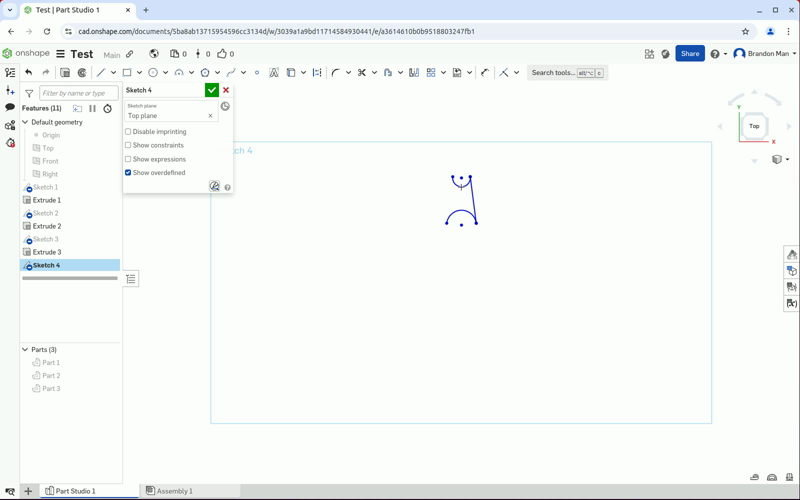
mouse_move(452, 176)
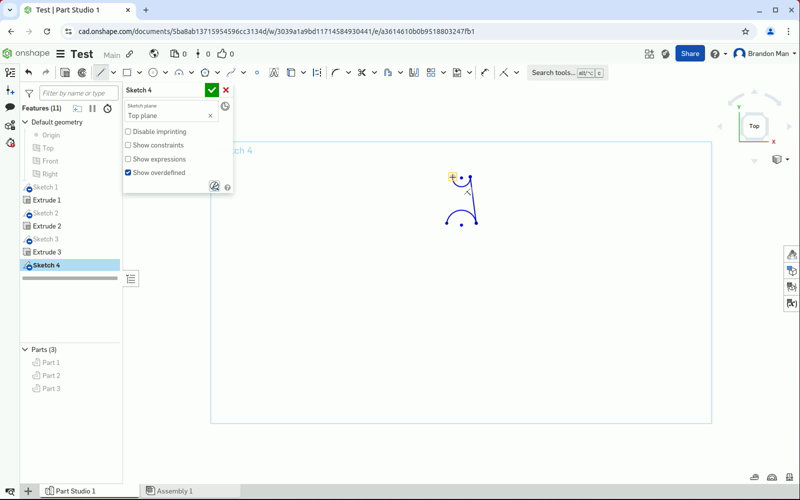
click(452, 176)
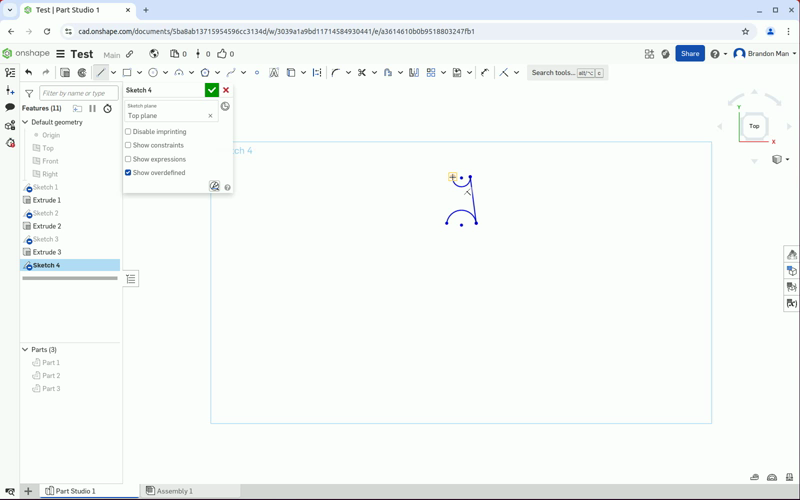
mouse_move(482, 176)
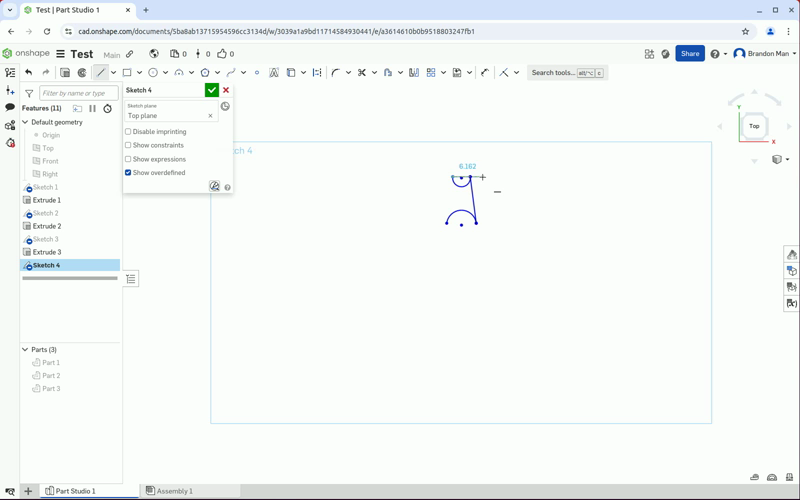
key_down(shift)
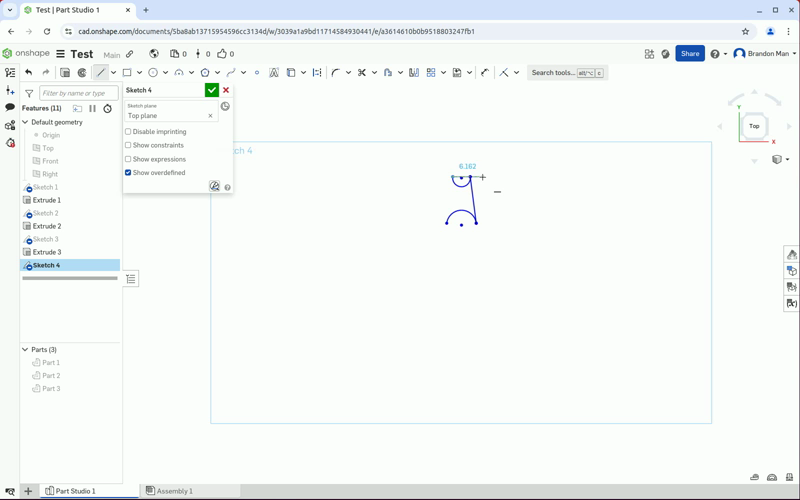
mouse_move(446, 223)
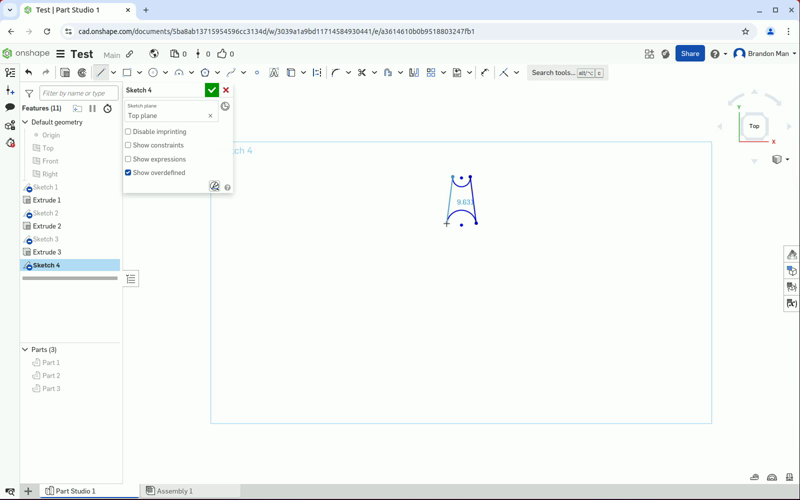
key_up(shift)
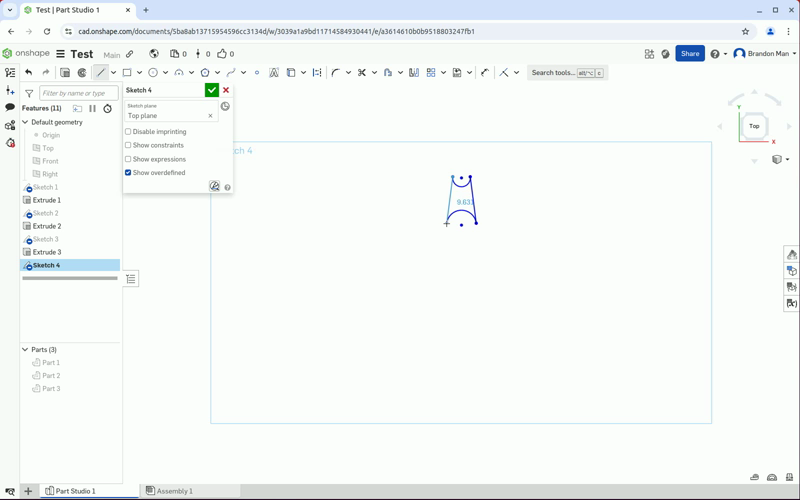
click(446, 223)
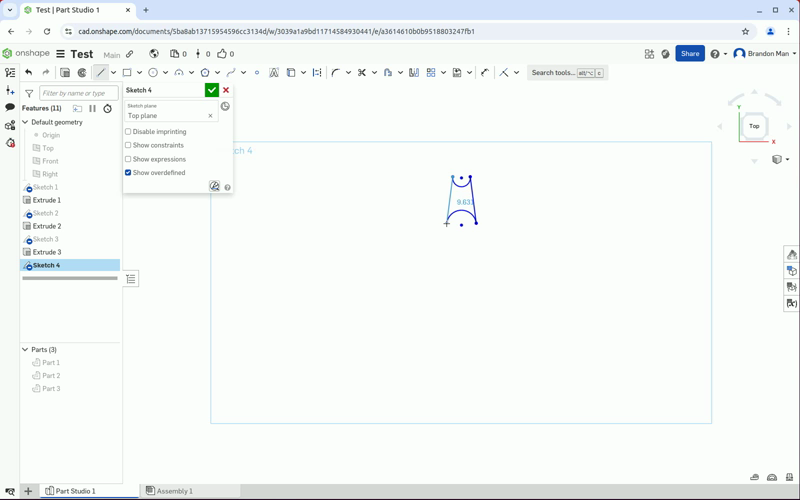
key(esc)
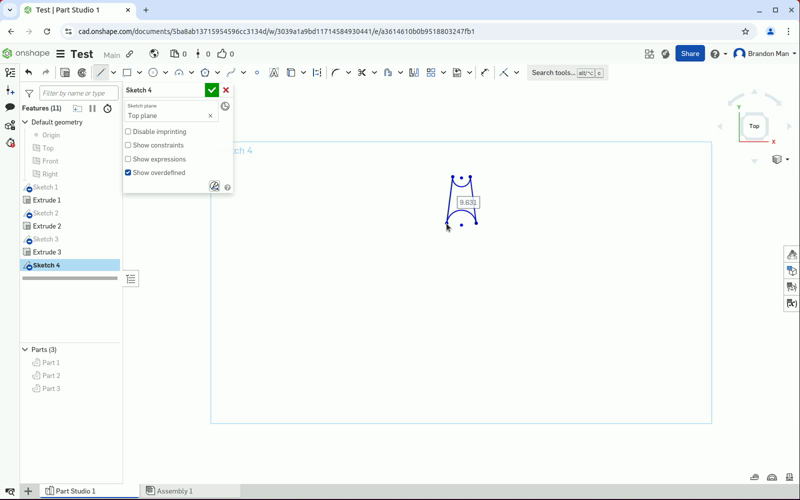
key(c)
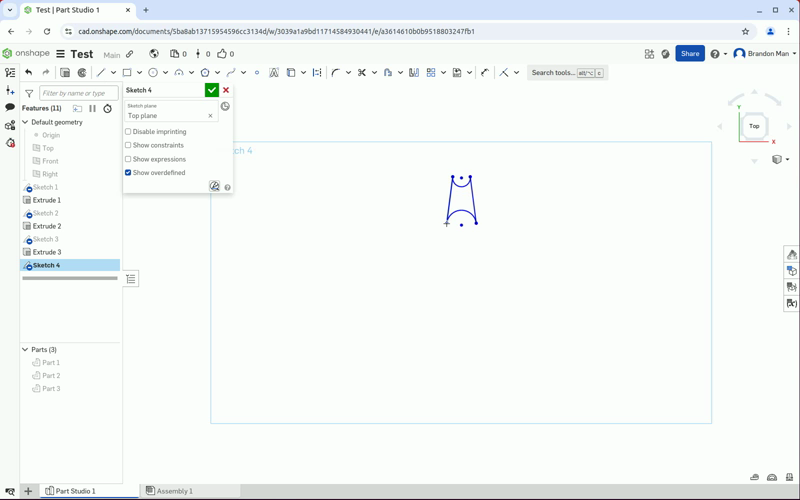
key_down(shift)
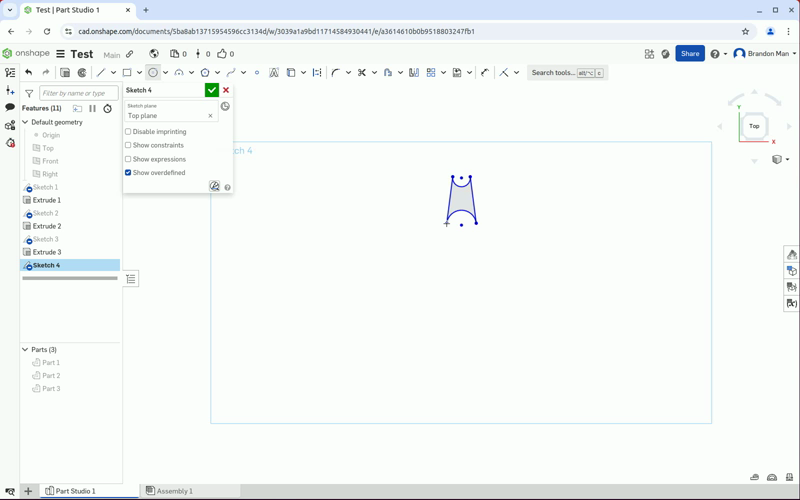
mouse_move(458, 191)
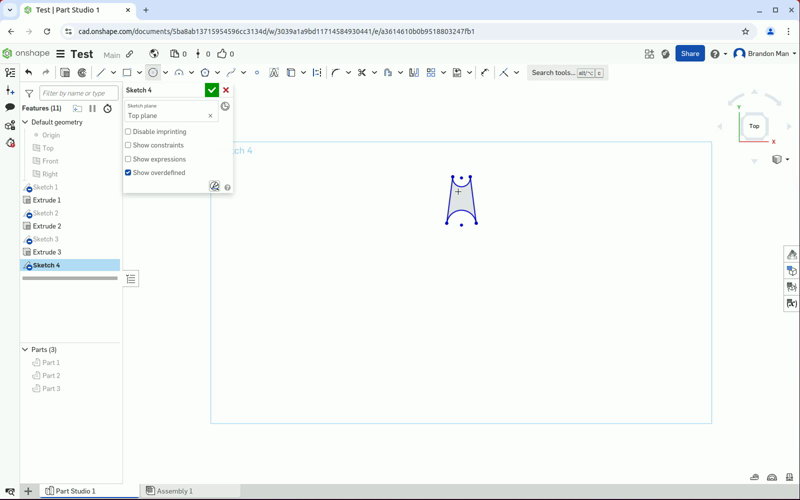
click(458, 191)
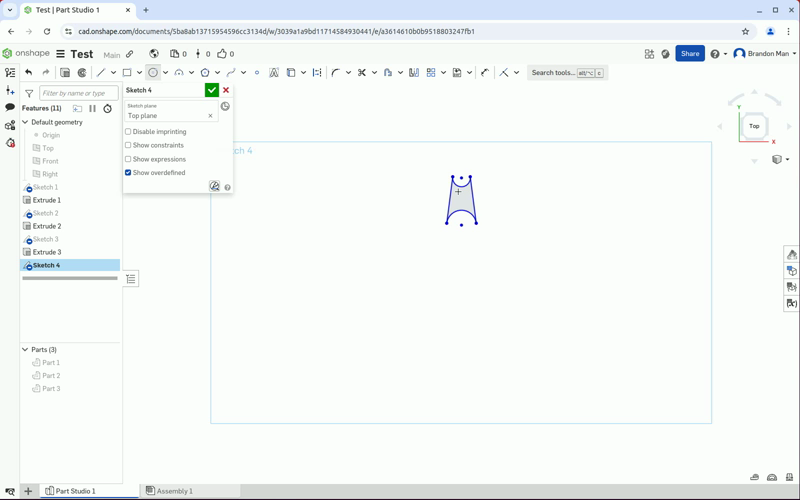
key_up(shift)
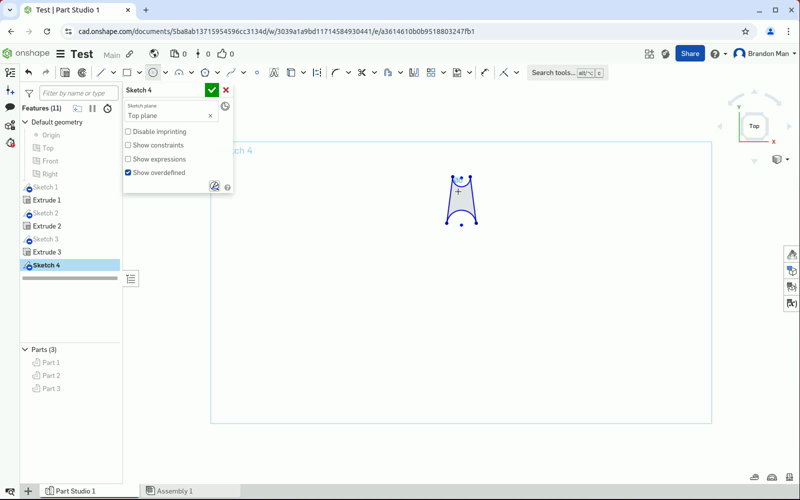
mouse_move(461, 191)
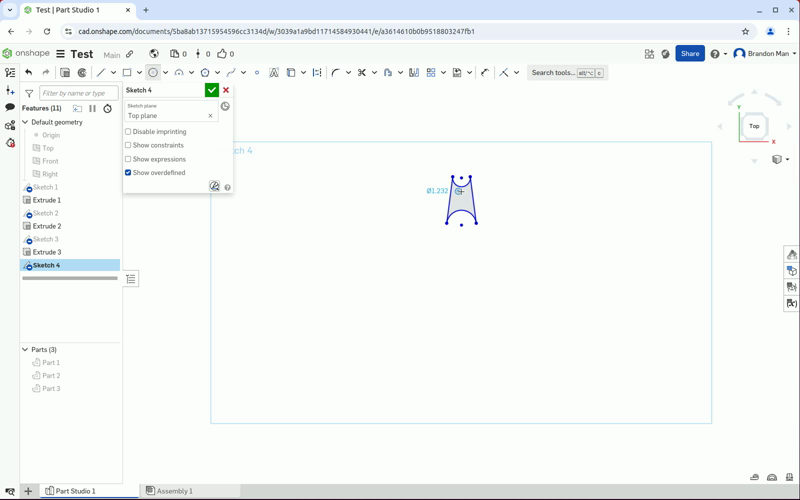
scroll(6)
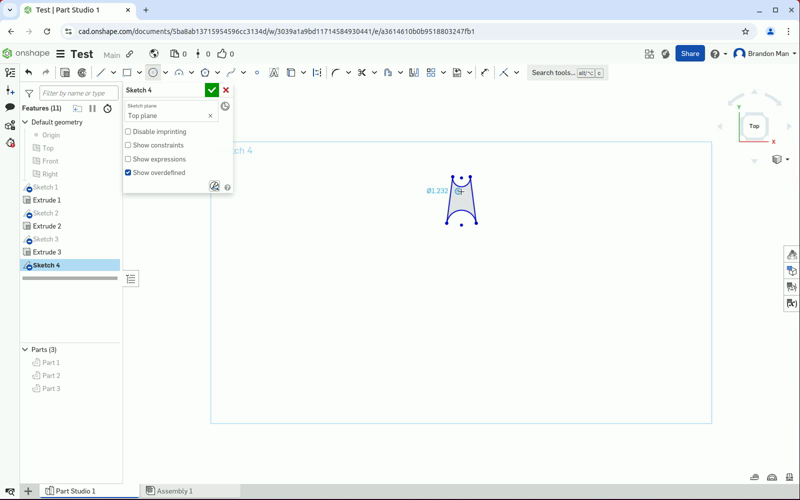
scroll(6)
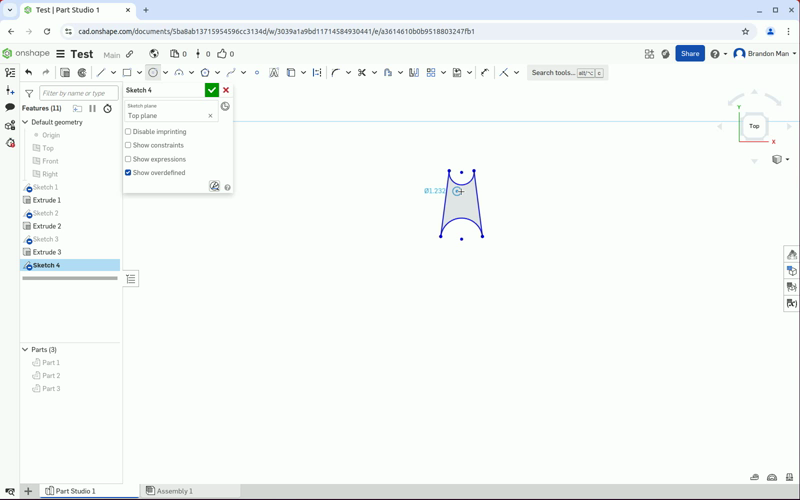
scroll(6)
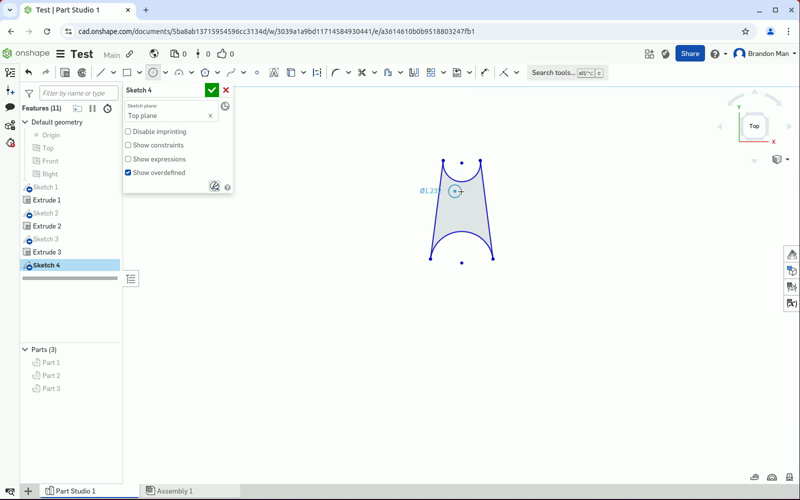
scroll(6)
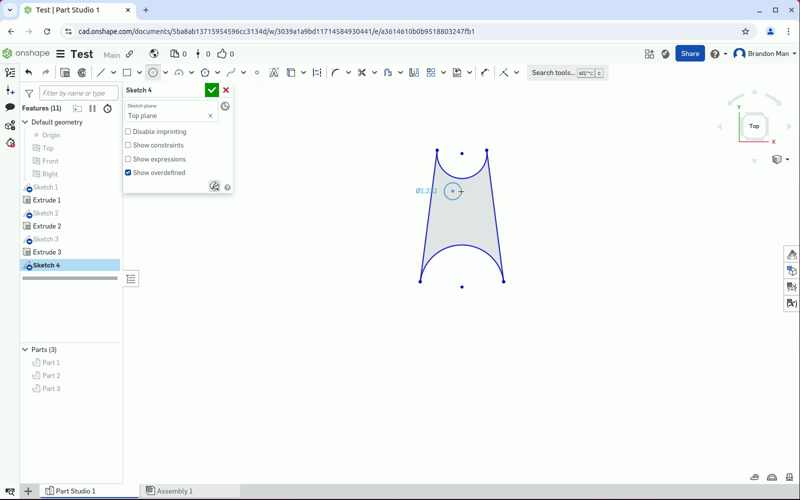
scroll(6)
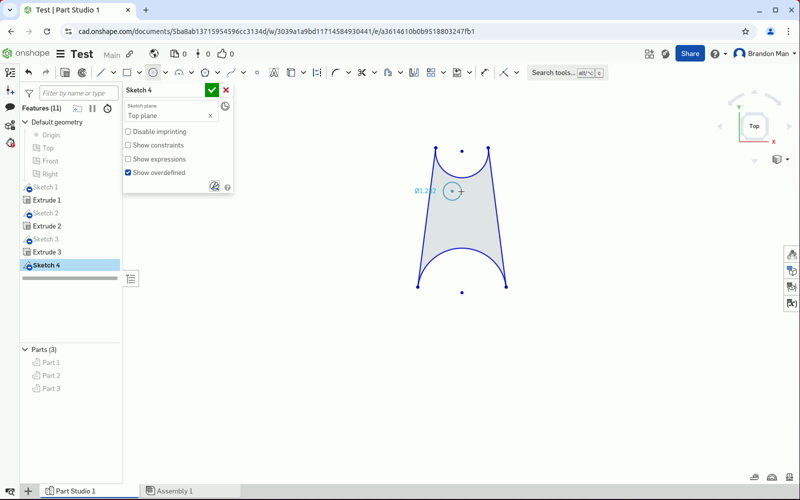
scroll(6)
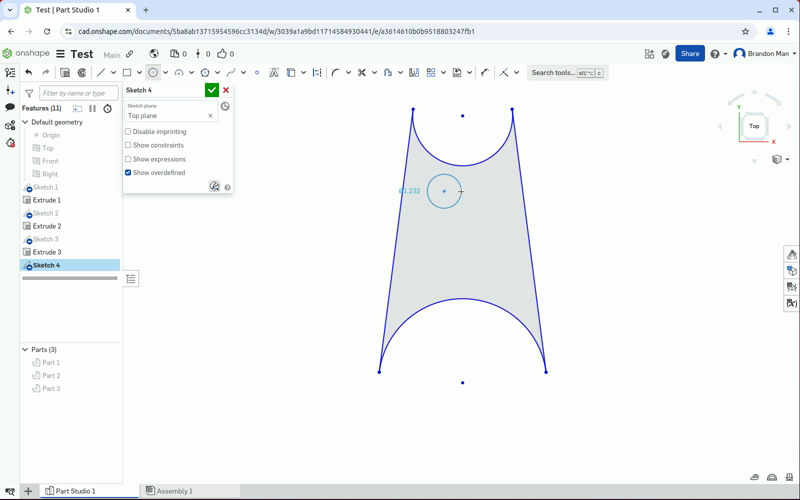
scroll(6)
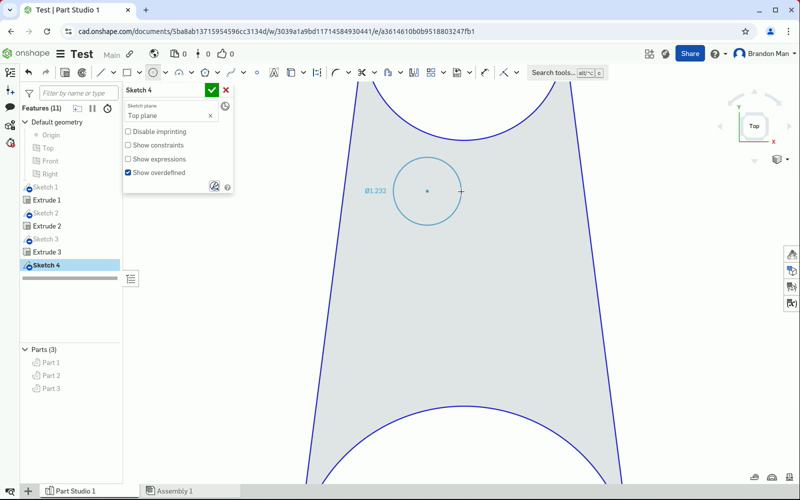
click(461, 191)
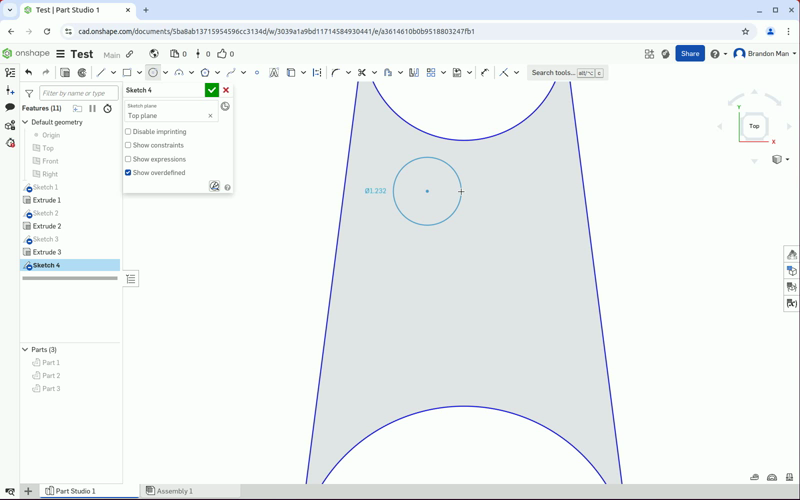
scroll(-6)
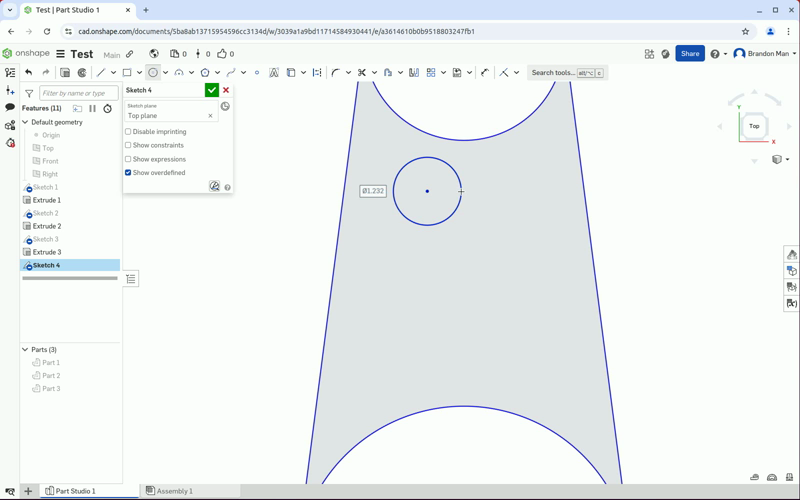
scroll(-6)
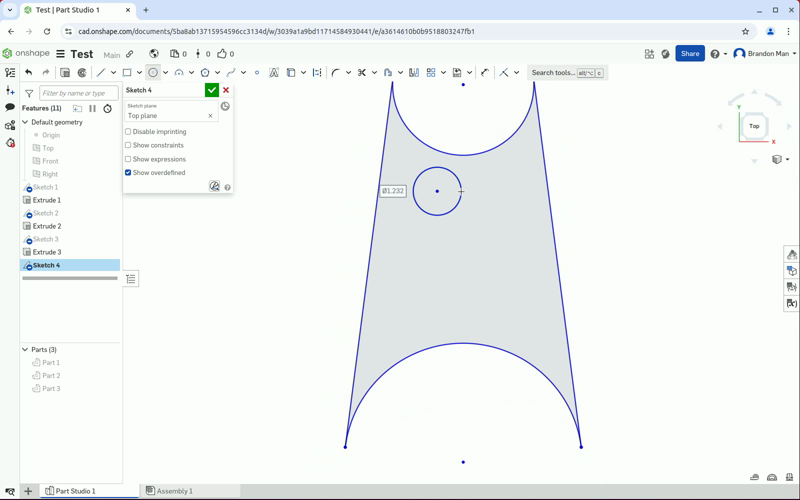
scroll(-6)
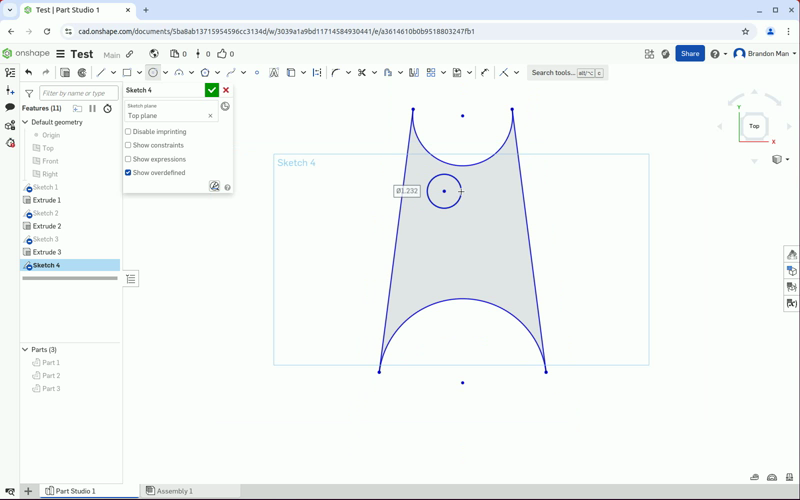
scroll(-6)
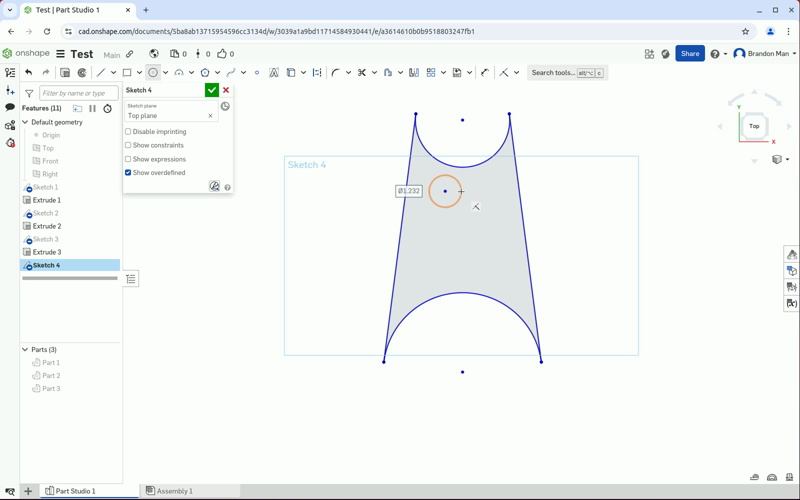
scroll(-6)
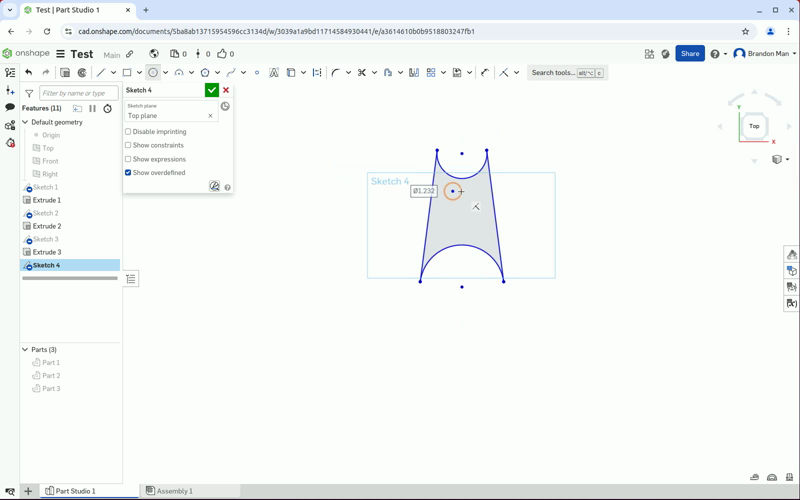
scroll(-6)
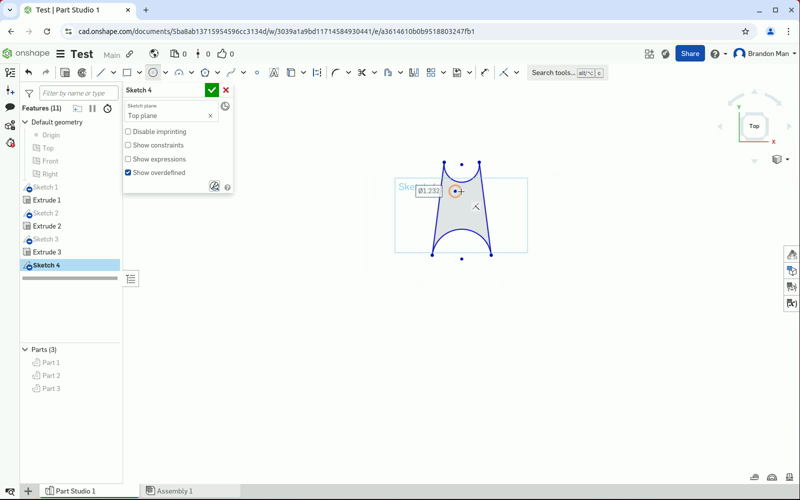
scroll(-6)
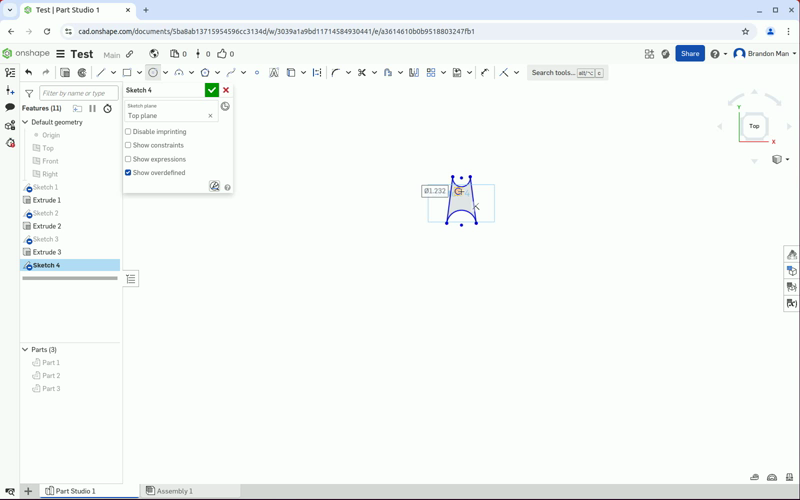
key(esc)
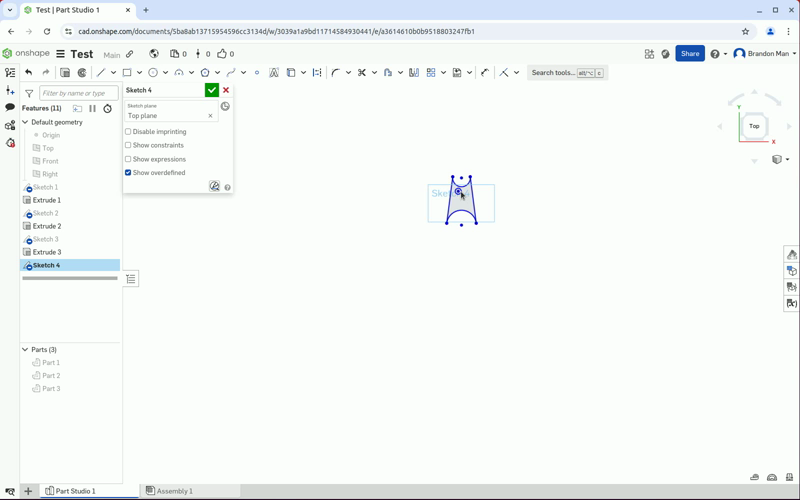
mouse_move(469, 195)
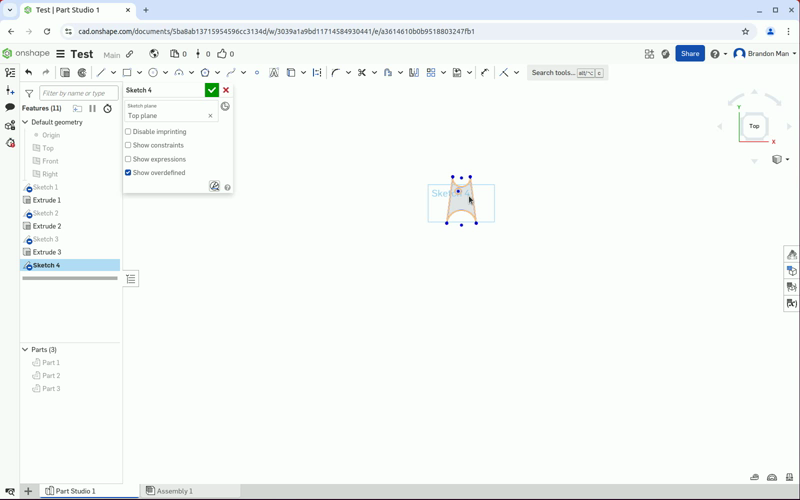
scroll(6)
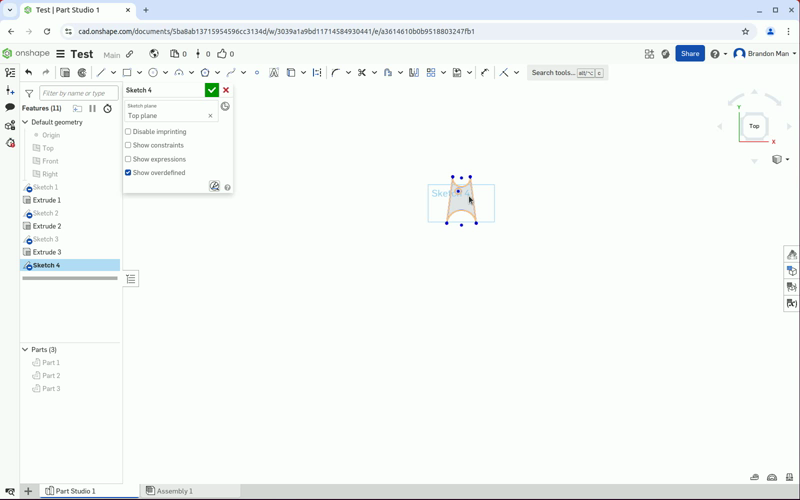
scroll(6)
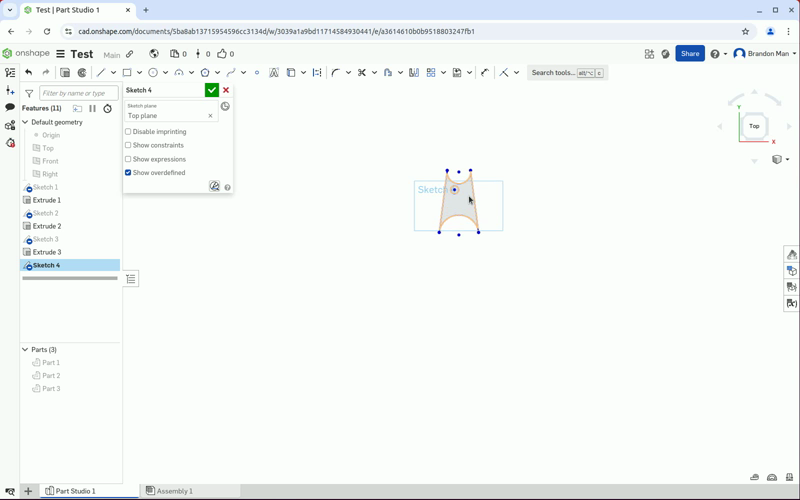
scroll(6)
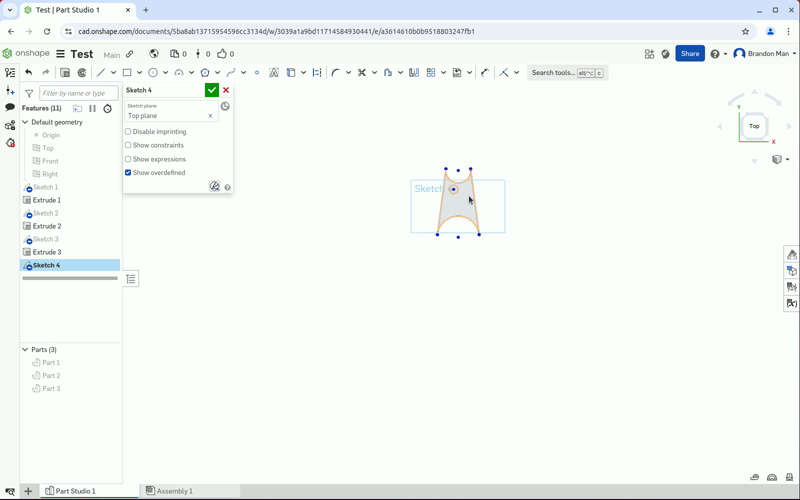
scroll(6)
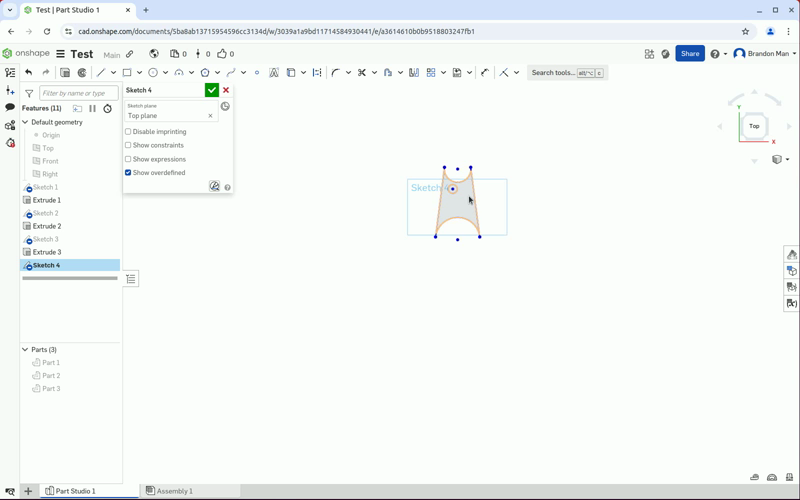
scroll(6)
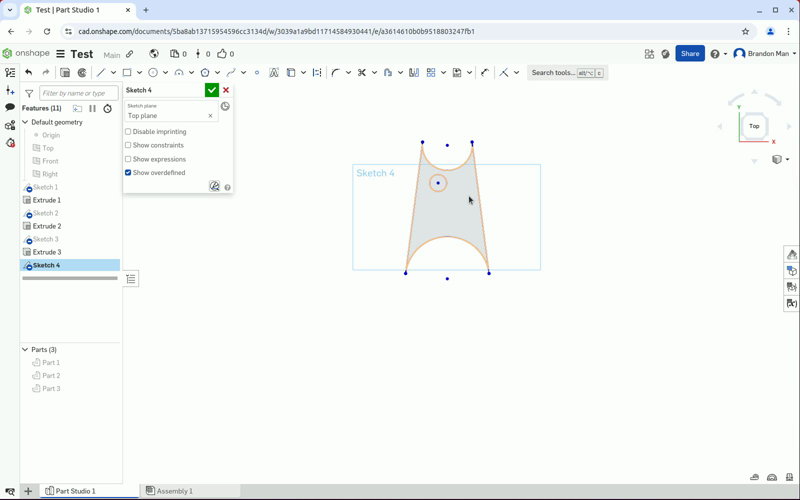
scroll(6)
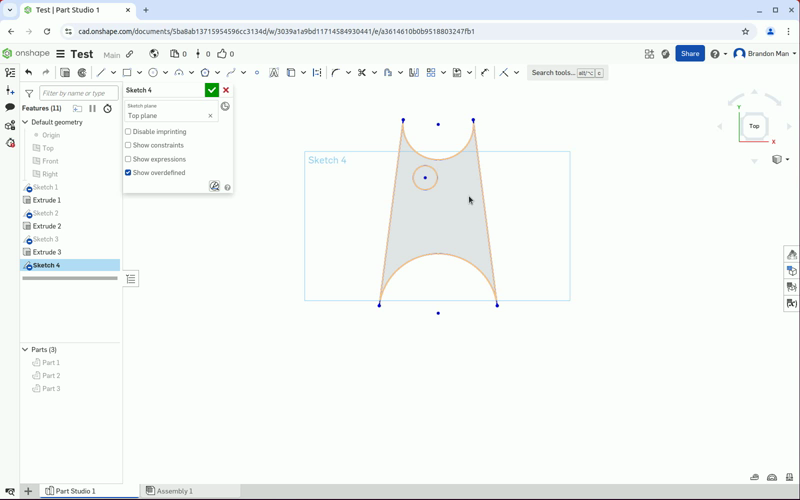
scroll(6)
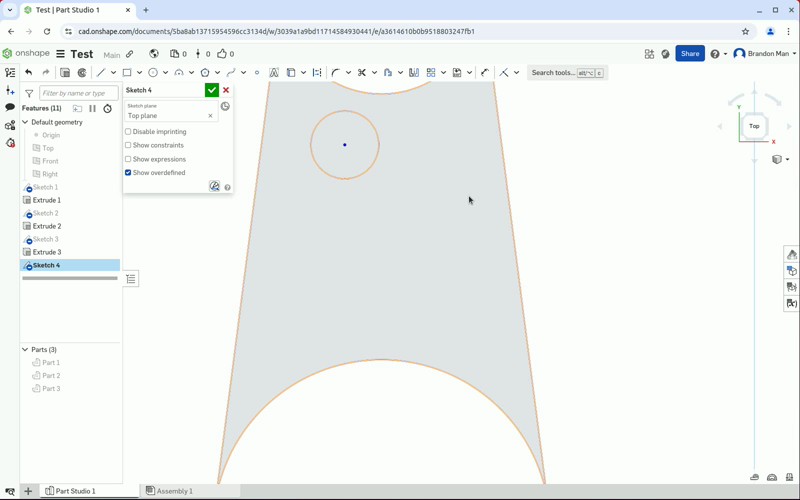
click(469, 195)
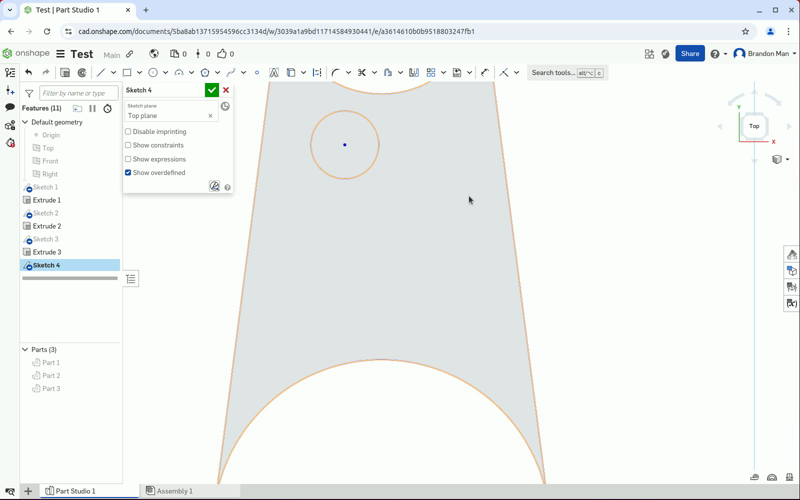
scroll(-6)
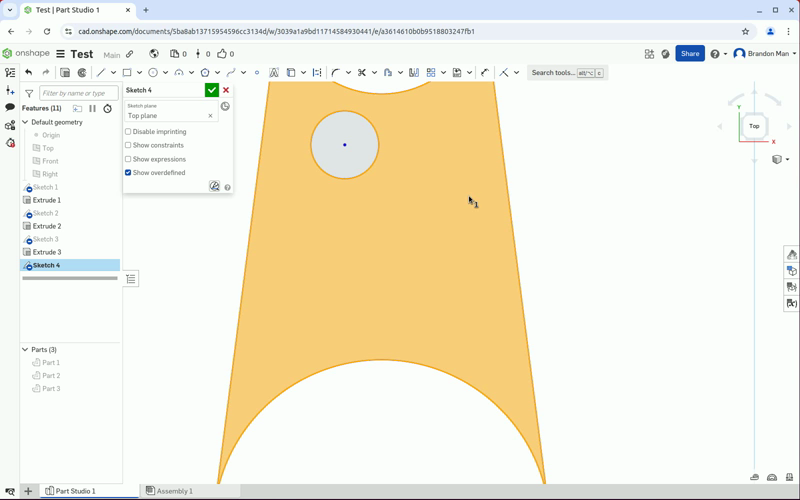
scroll(-6)
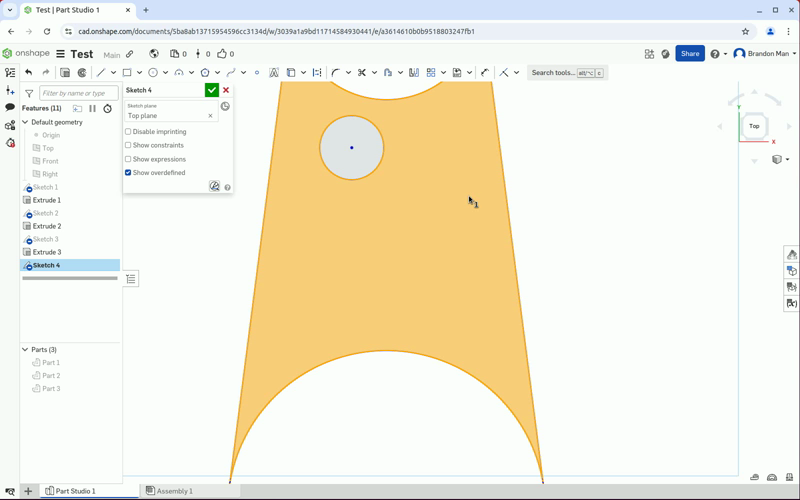
scroll(-6)
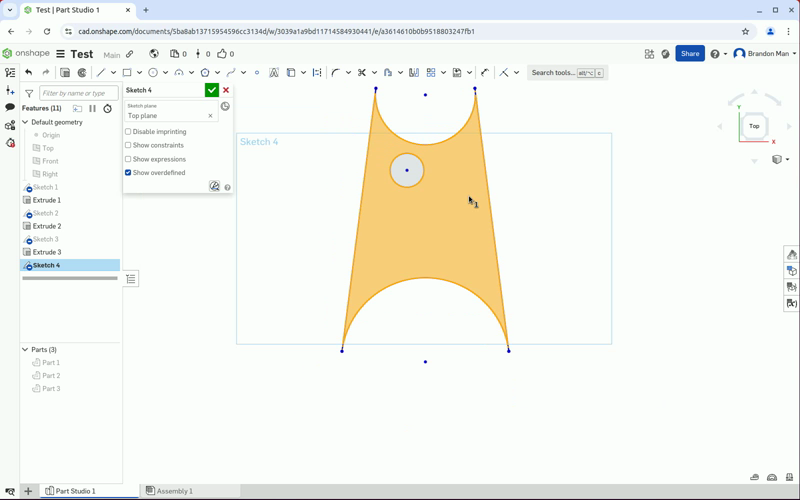
scroll(-6)
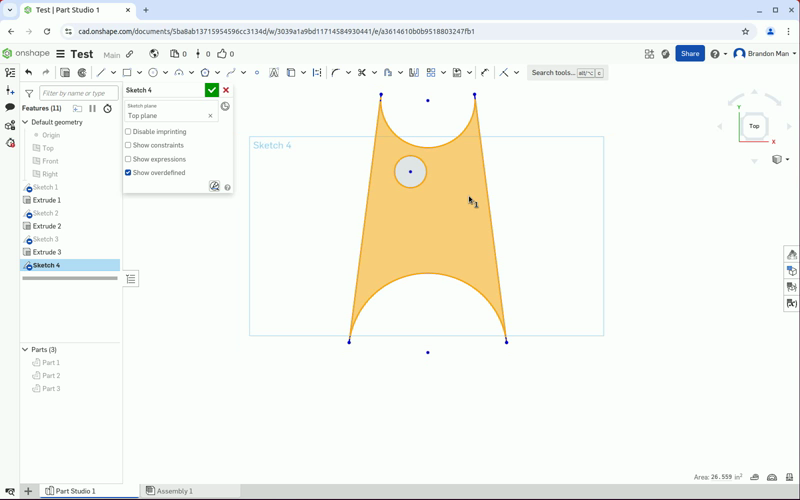
scroll(-6)
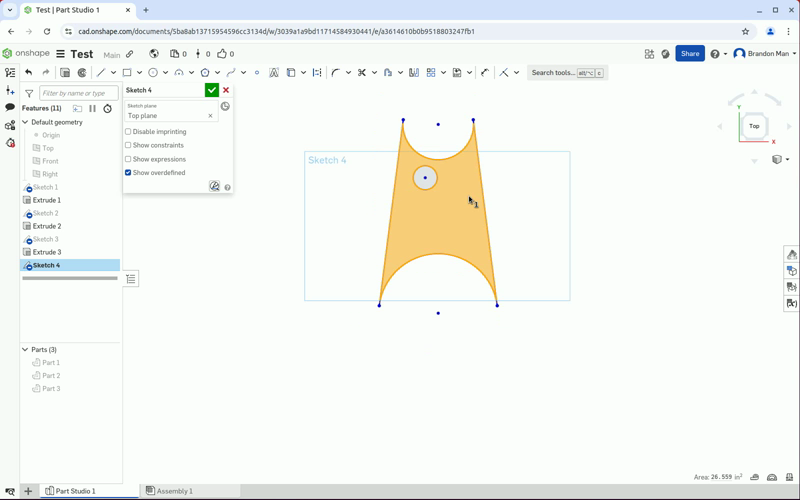
scroll(-6)
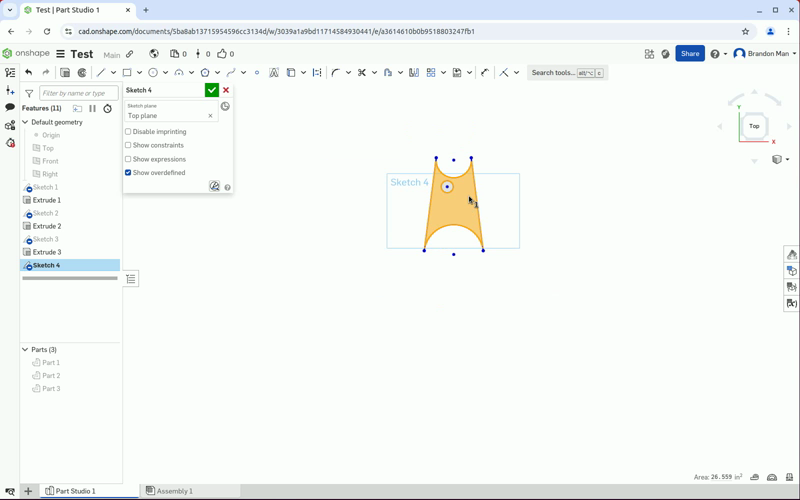
scroll(-6)
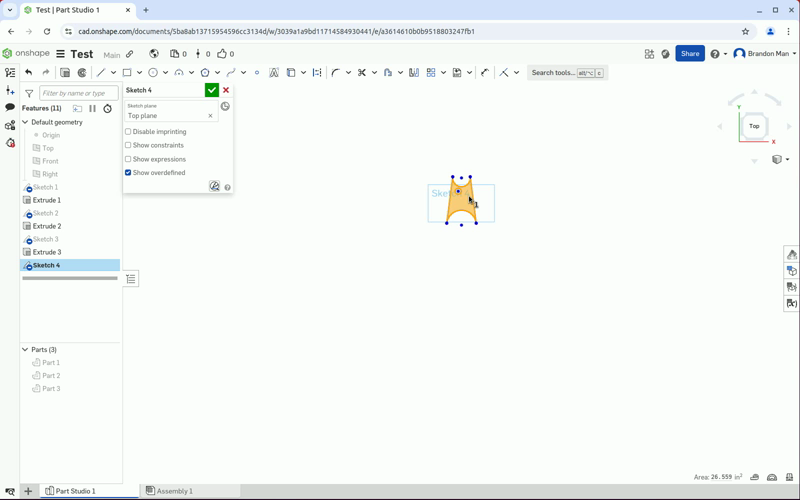
mouse_move(73, 352)
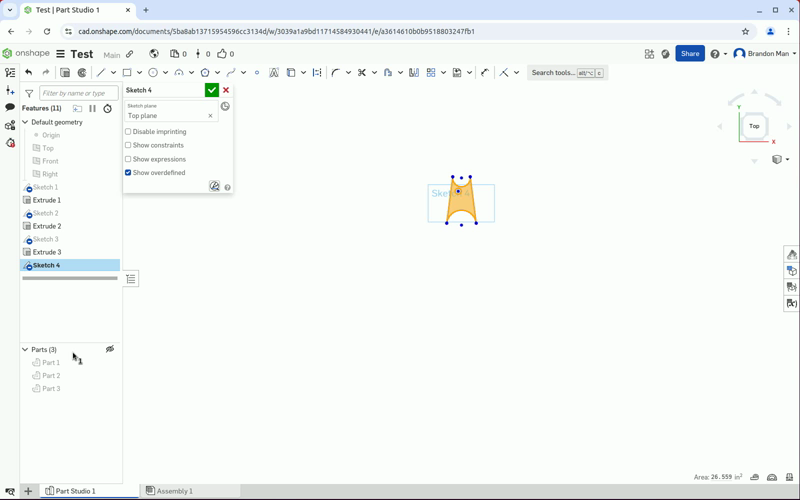
key(shift+y)
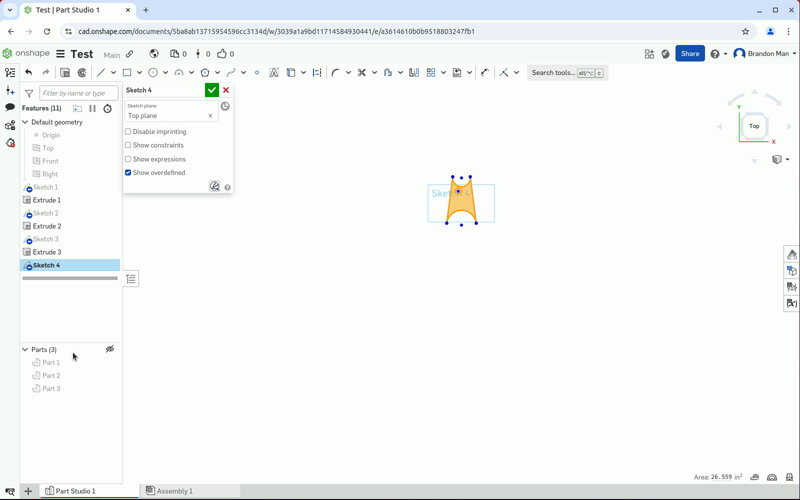
key(shift+e)
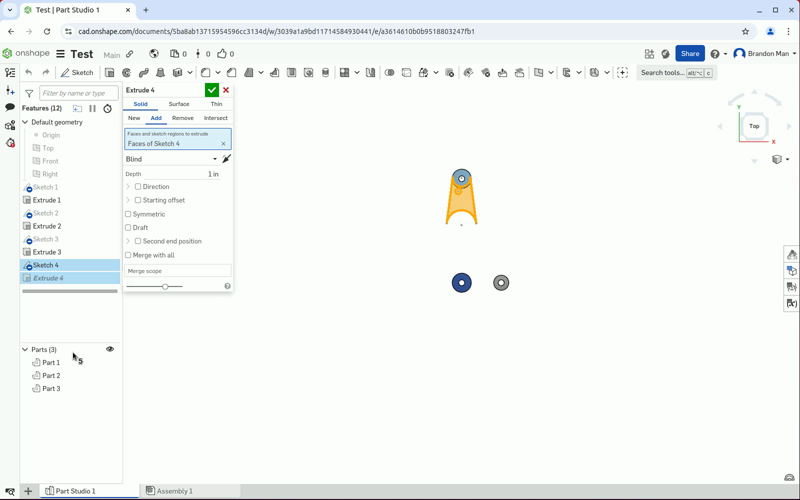
mouse_move(143, 106)
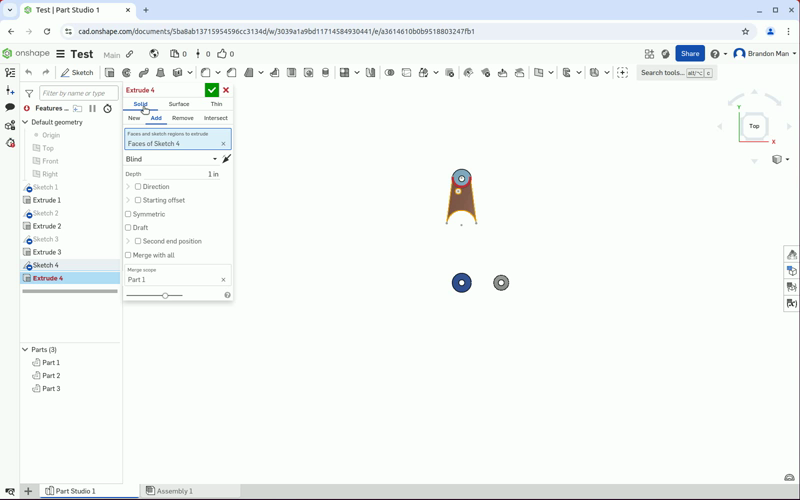
click(143, 106)
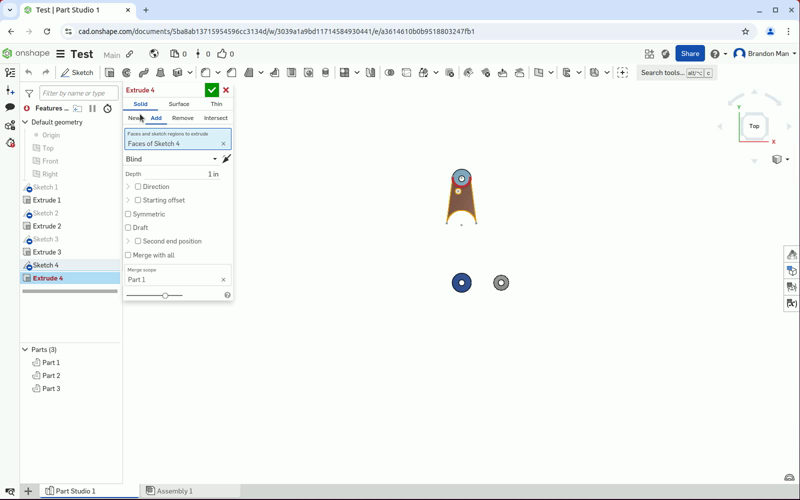
mouse_move(137, 120)
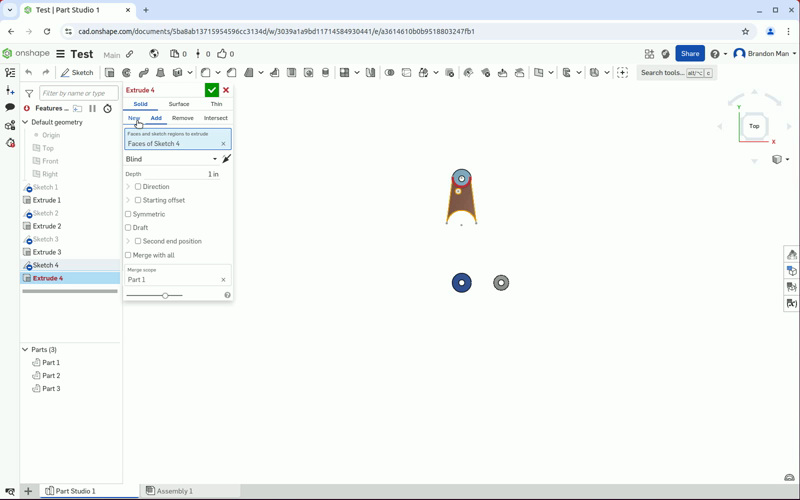
click(137, 120)
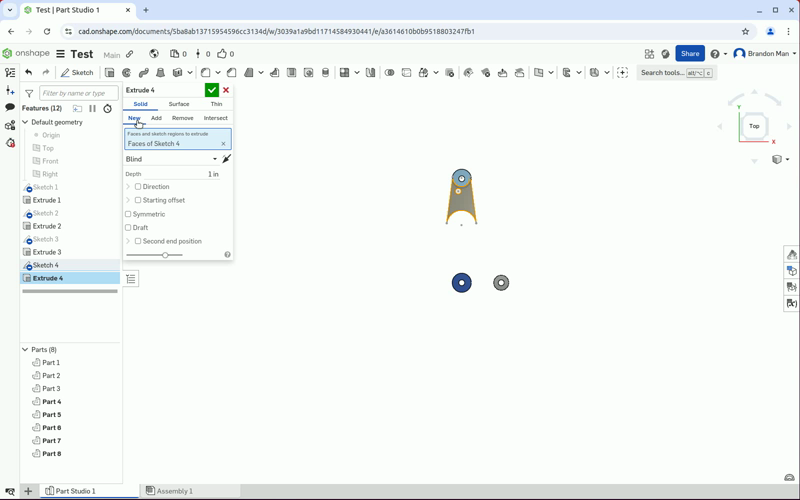
key(tab, 4)
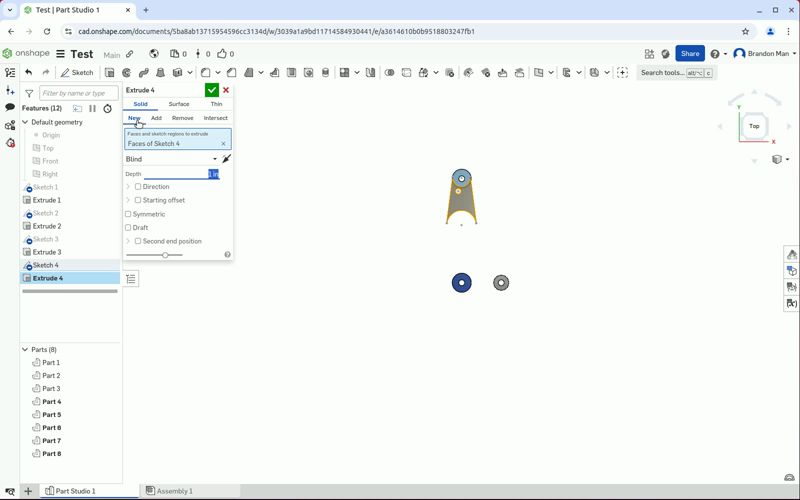
text(0.481)
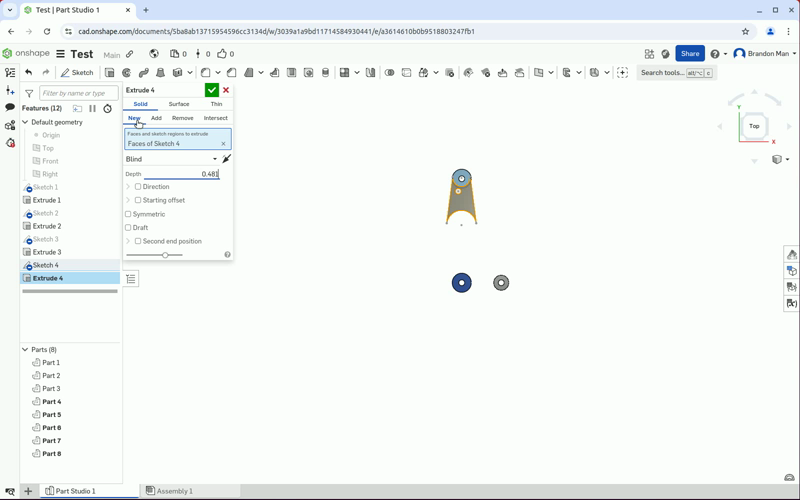
key(enter)
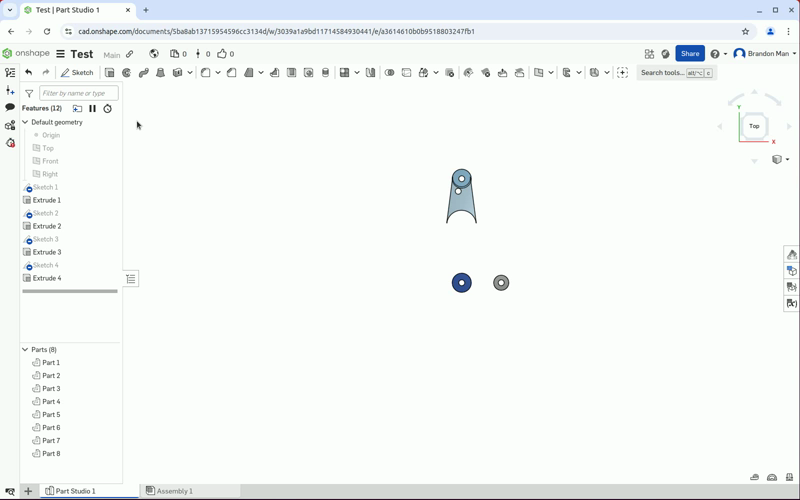
key(shift+h)
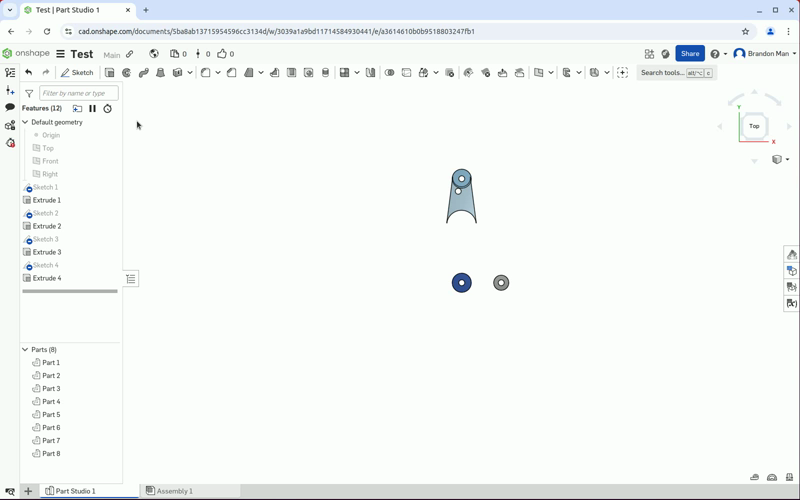
key(shift+h)
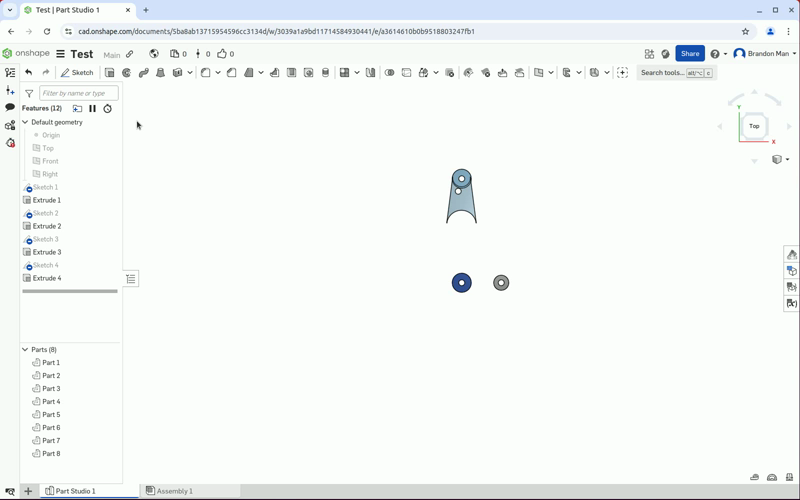
mouse_move(73, 189)
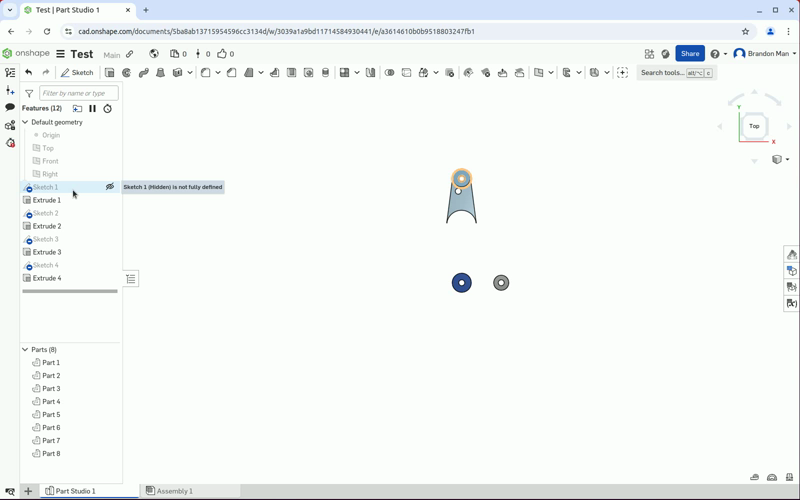
click(73, 189)
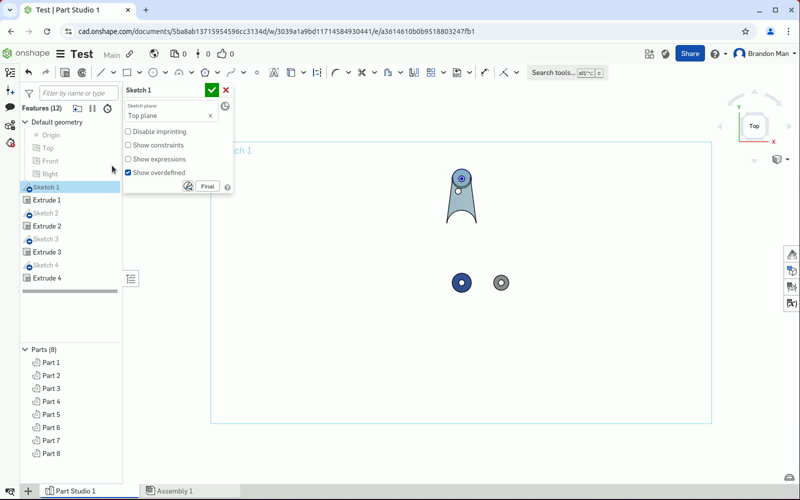
mouse_move(229, 92)
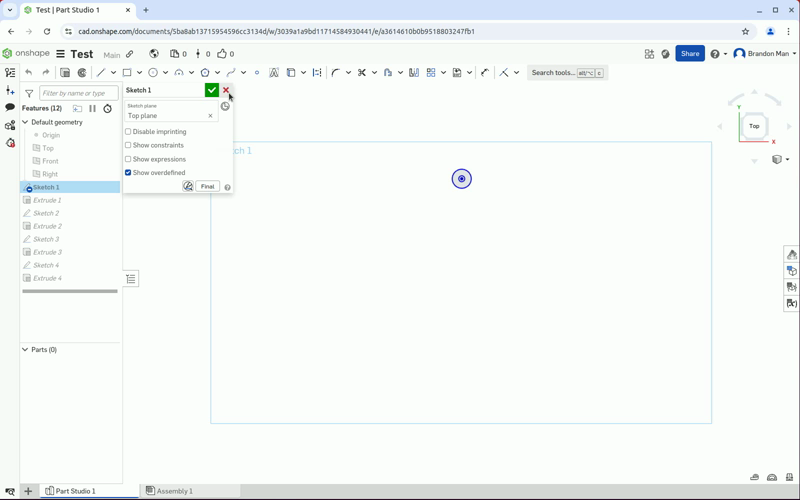
click(229, 92)
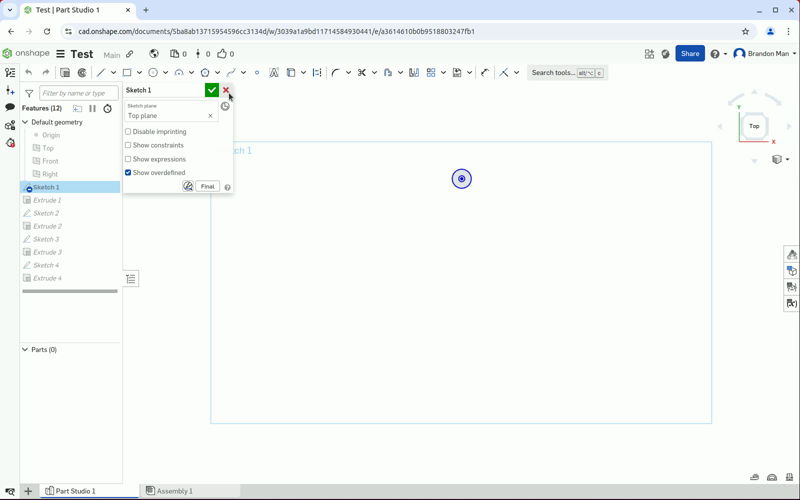
key(shift+s)
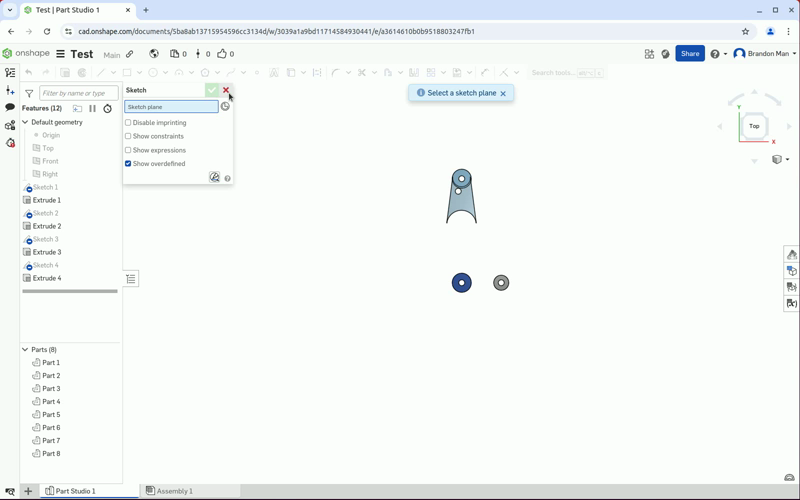
mouse_move(73, 150)
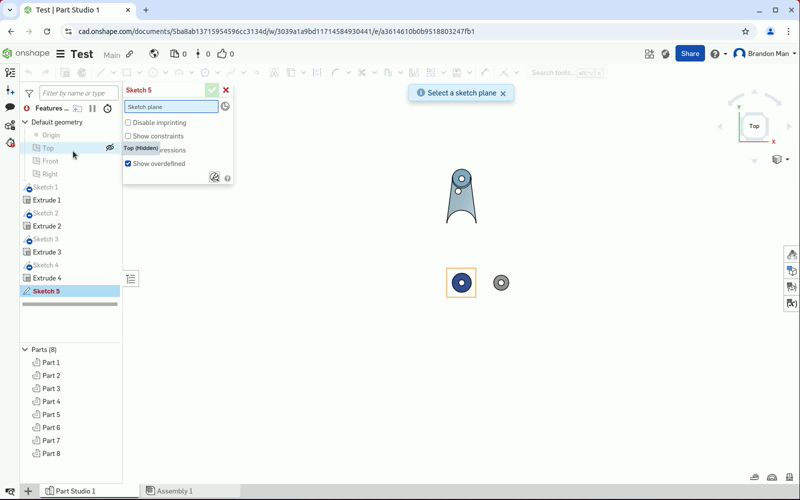
click(73, 150)
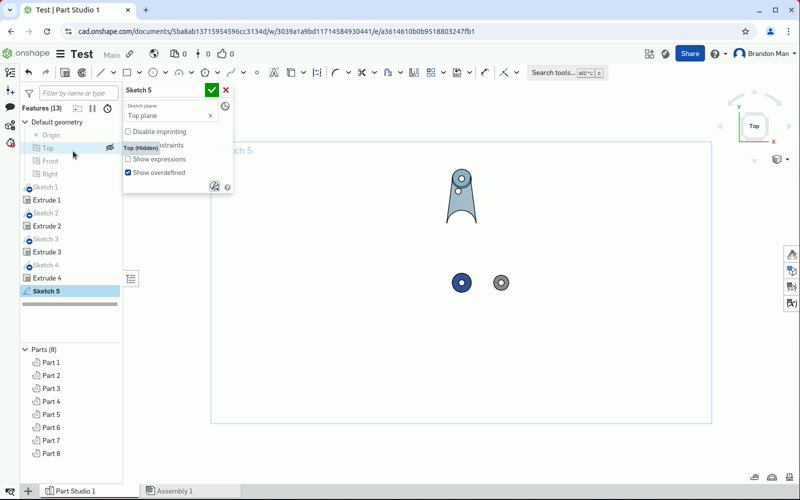
mouse_move(73, 352)
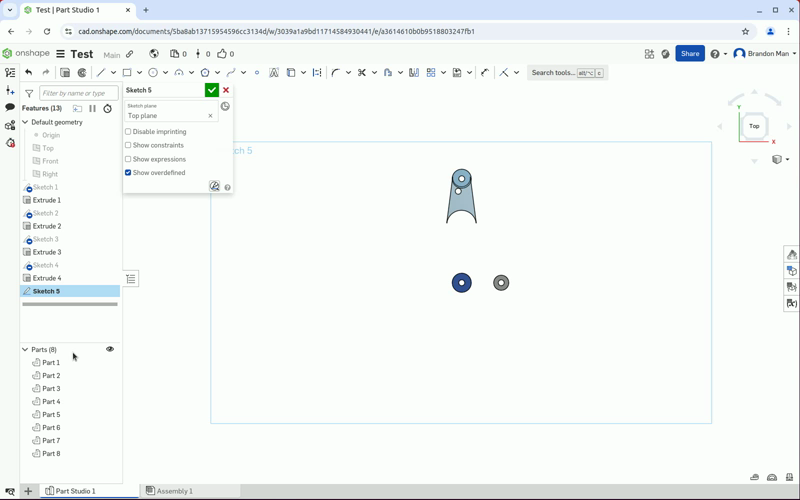
key(y)
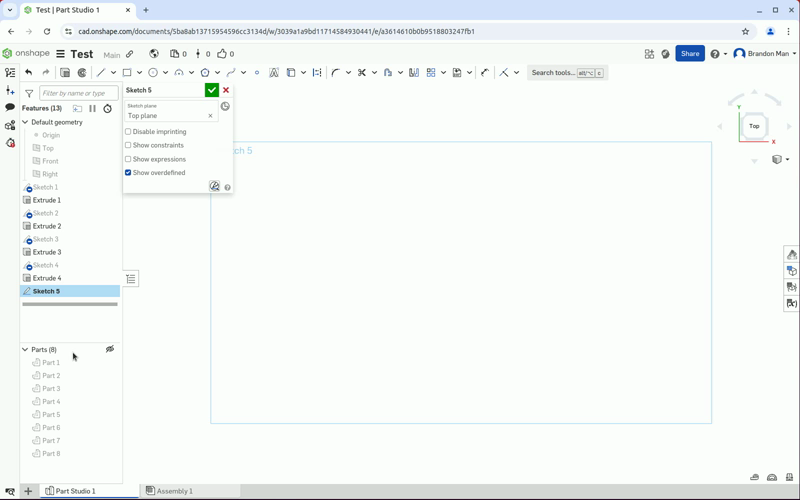
key(l)
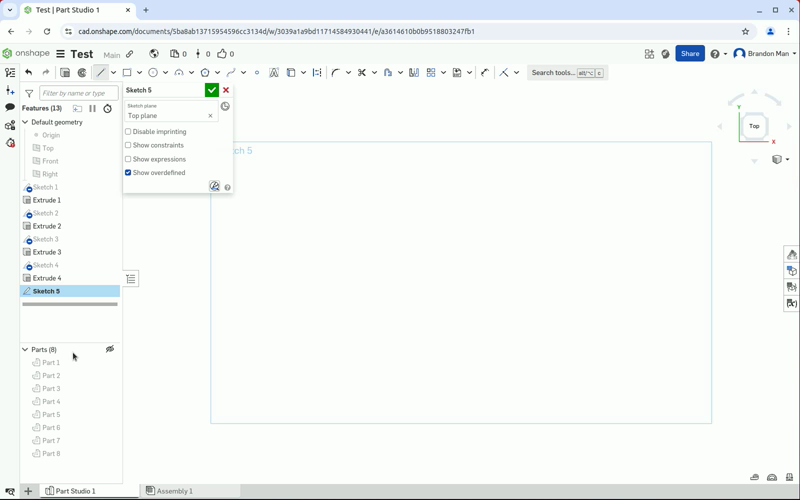
key_down(shift)
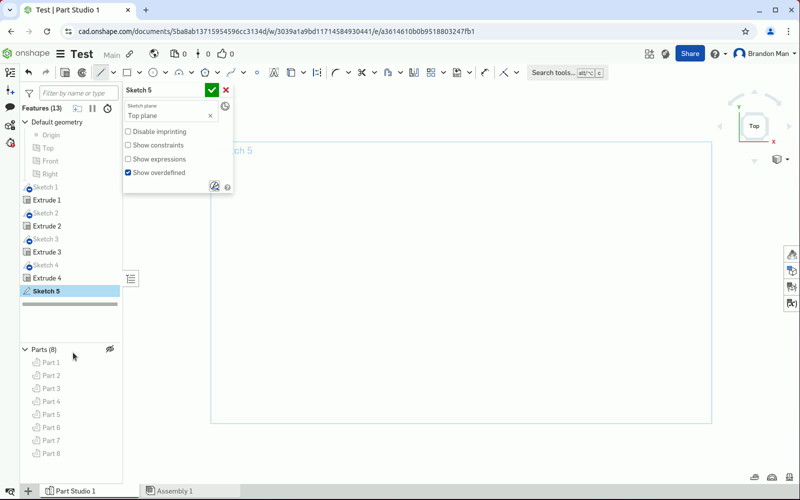
mouse_move(446, 226)
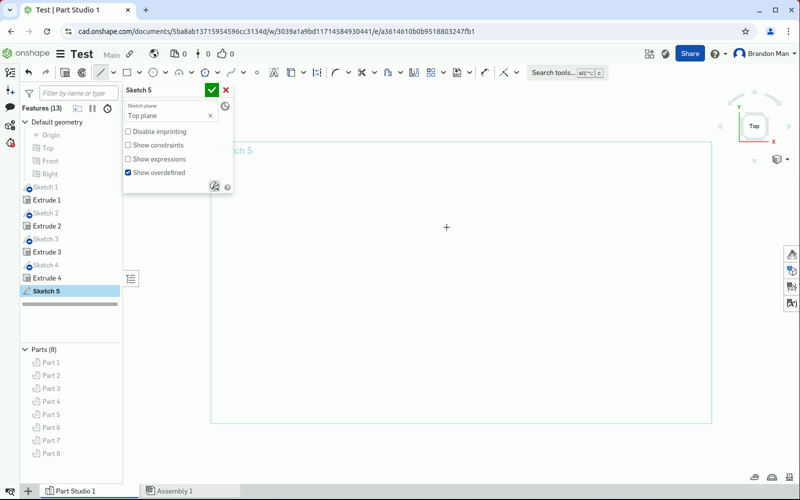
click(446, 226)
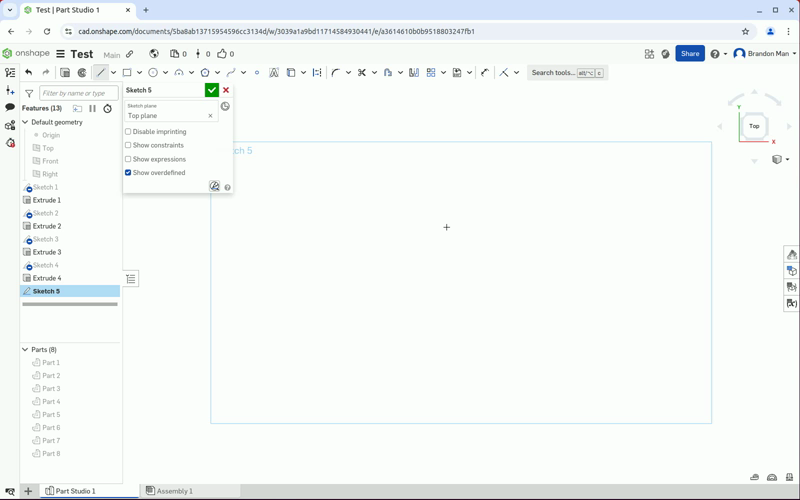
key_up(shift)
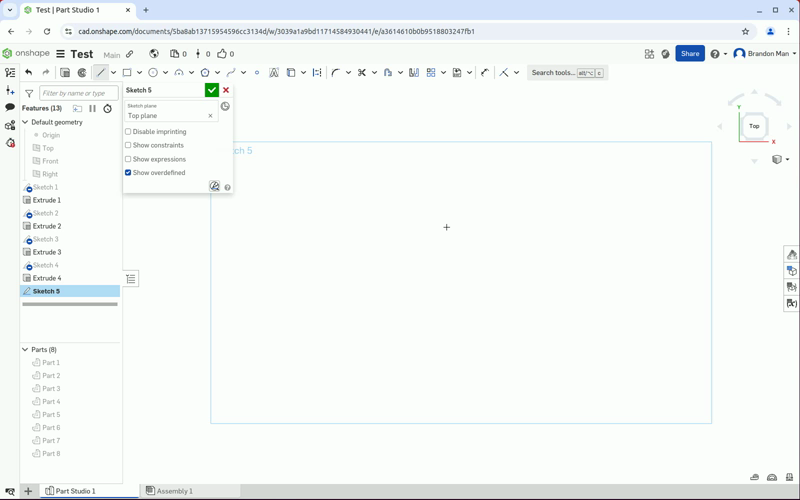
key_down(shift)
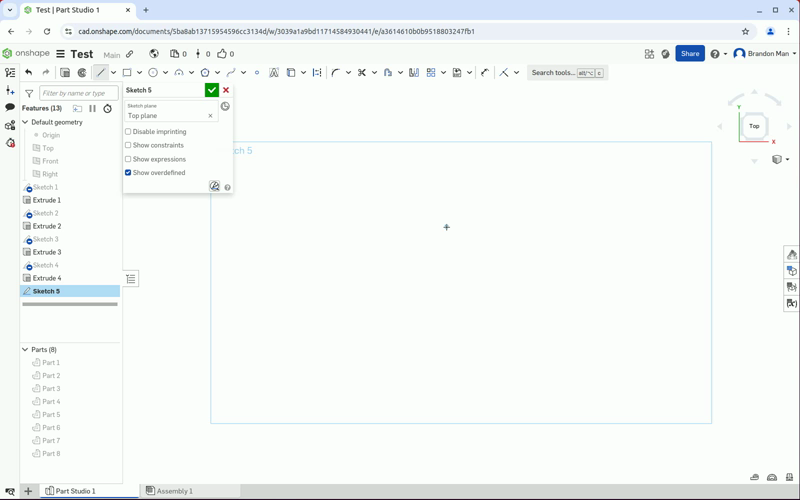
mouse_move(476, 226)
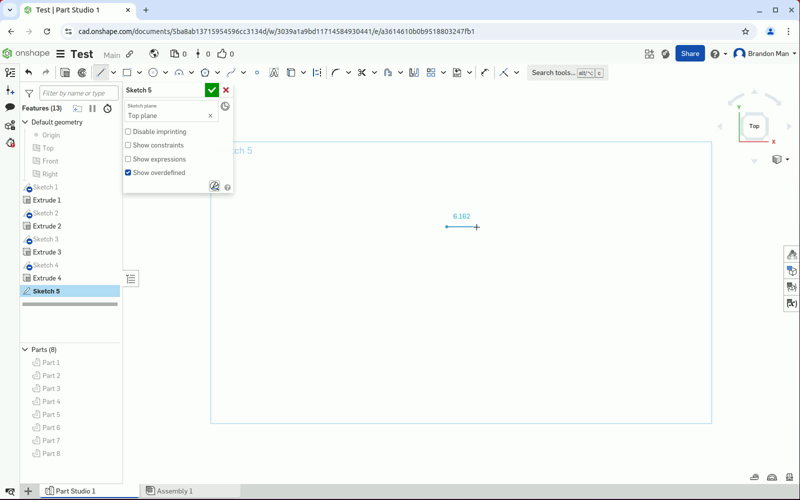
mouse_move(452, 284)
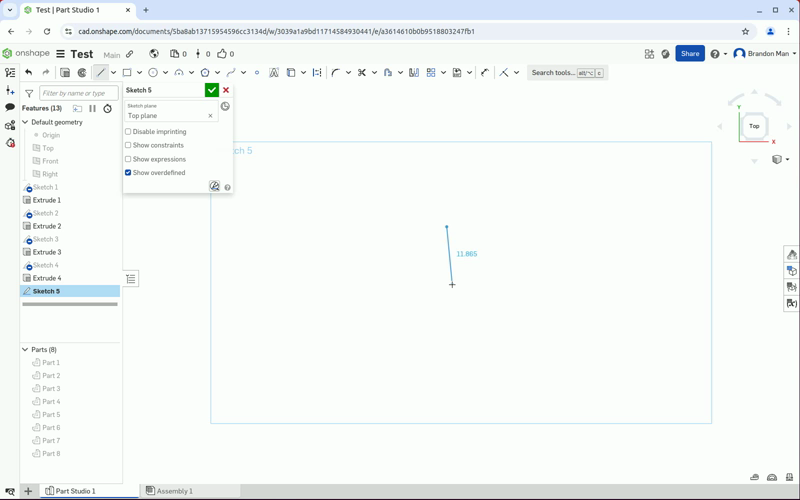
click(452, 284)
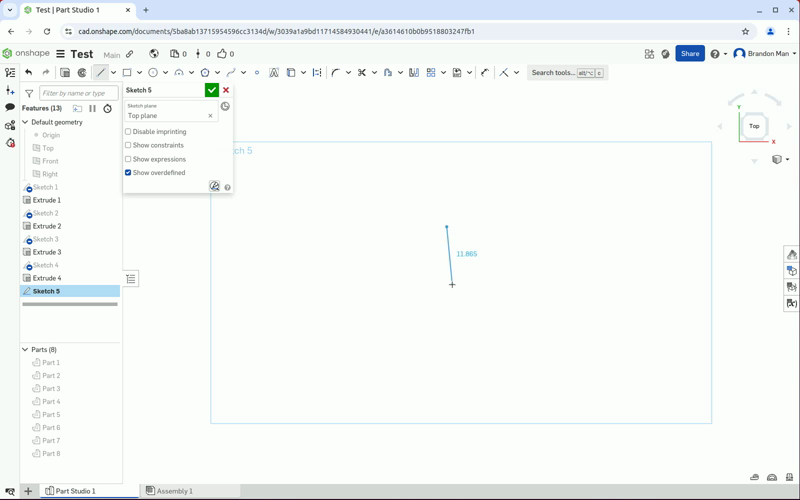
key_up(shift)
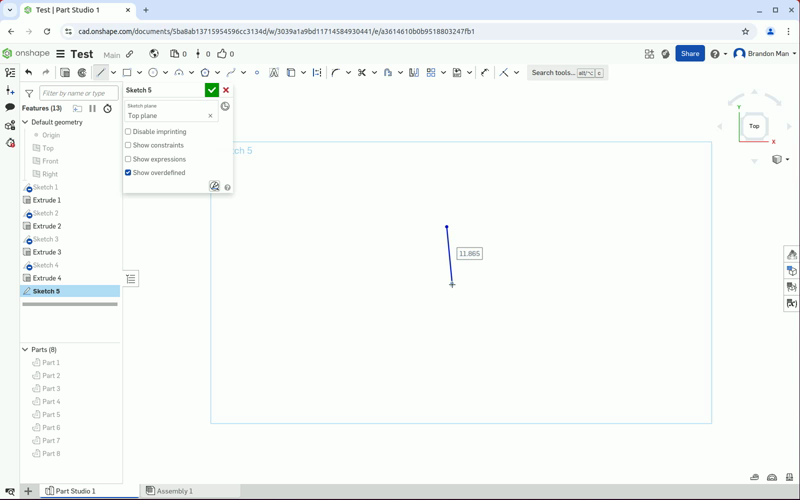
key(esc)
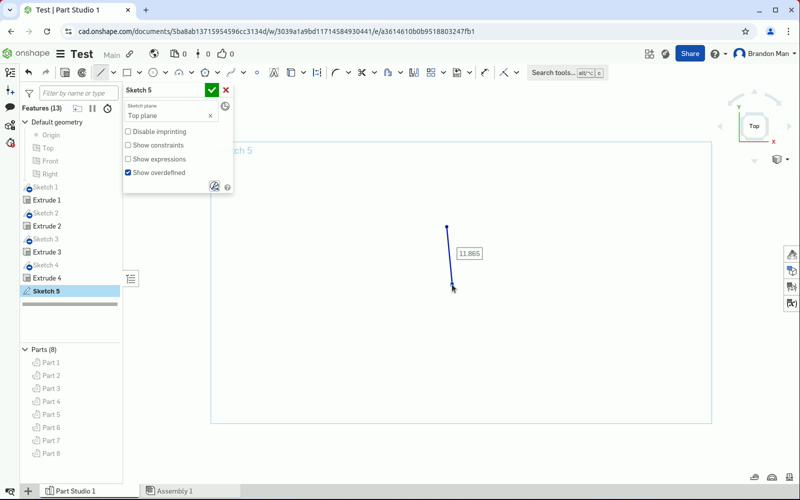
key(a)
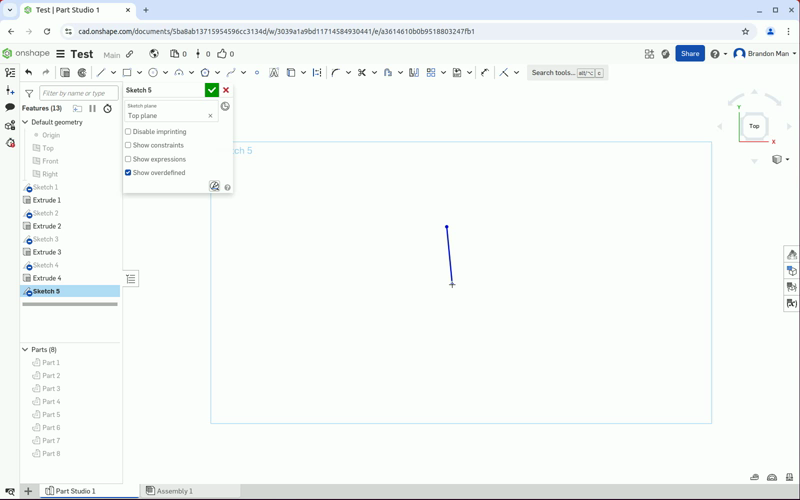
mouse_move(452, 284)
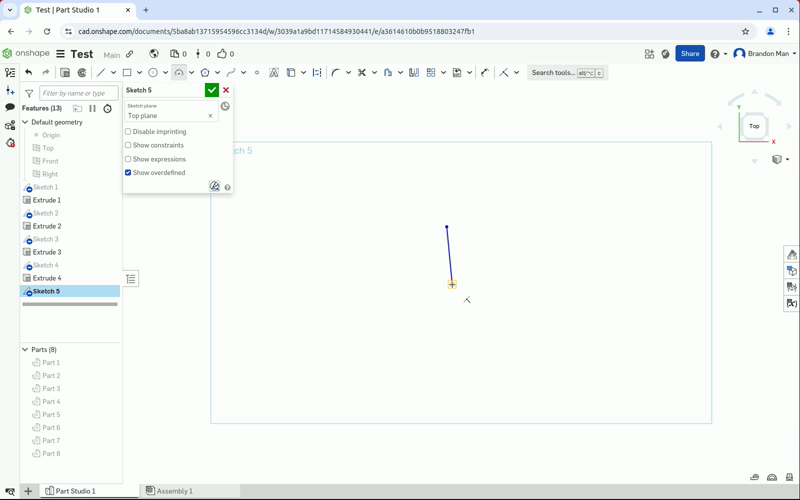
click(452, 284)
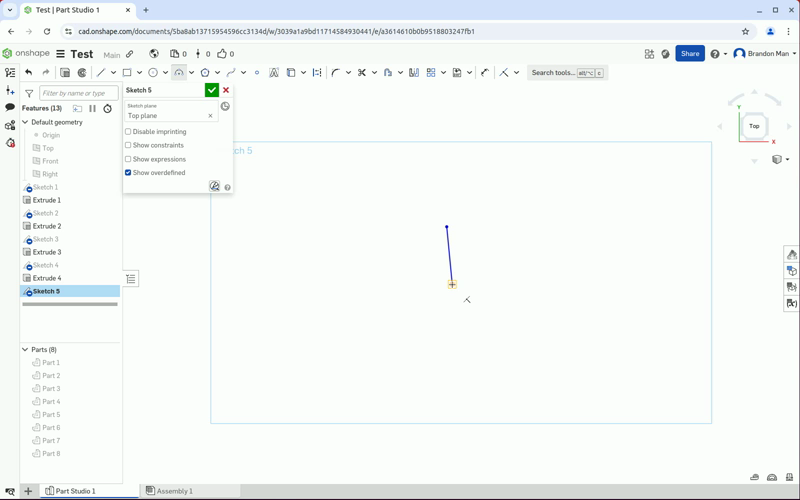
key_down(shift)
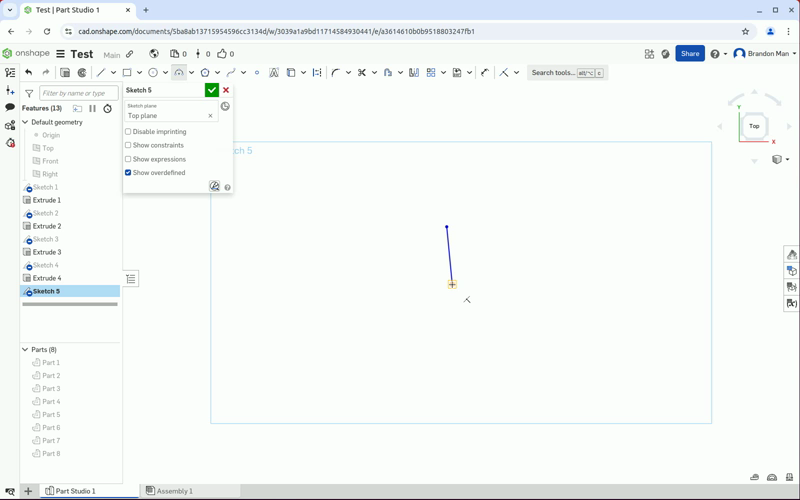
mouse_move(461, 291)
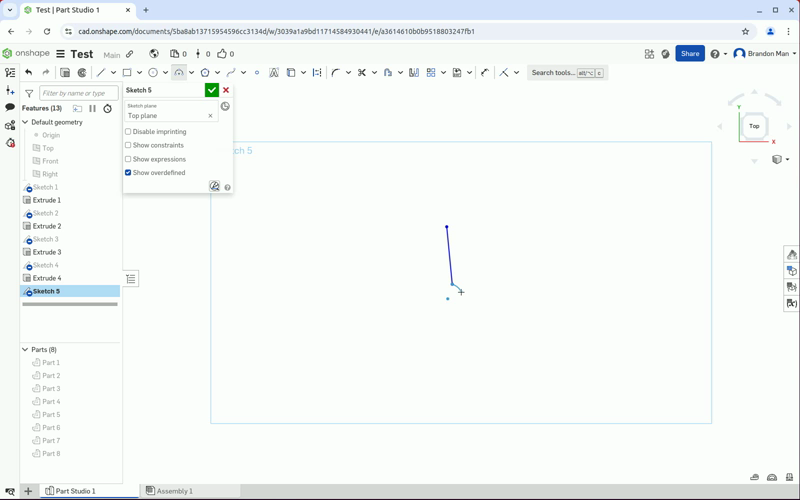
click(461, 291)
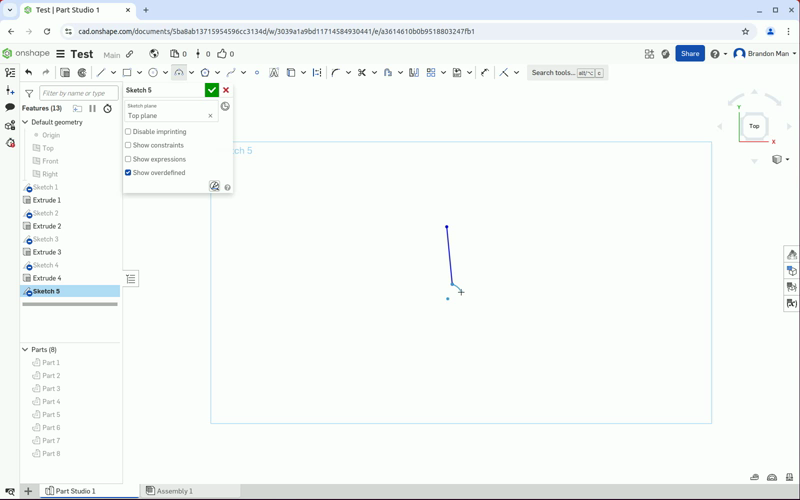
mouse_move(466, 276)
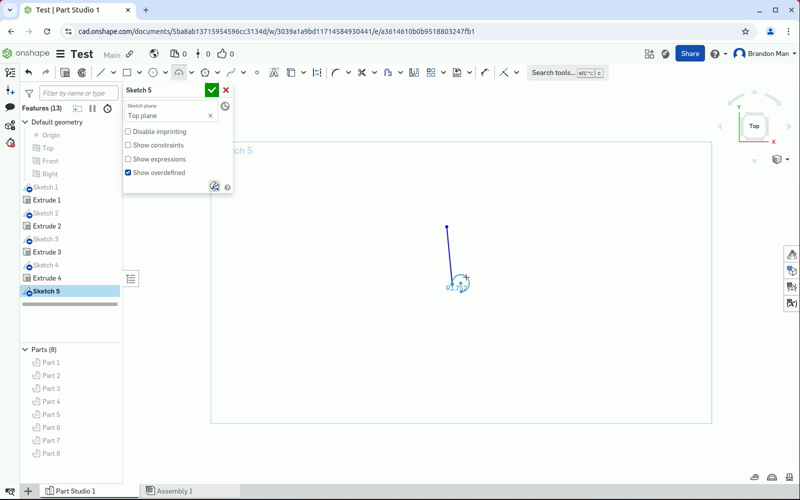
click(466, 276)
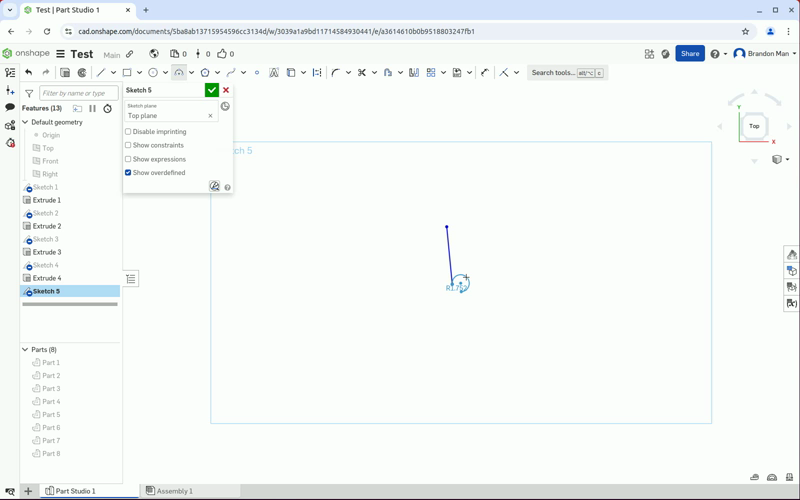
key_up(shift)
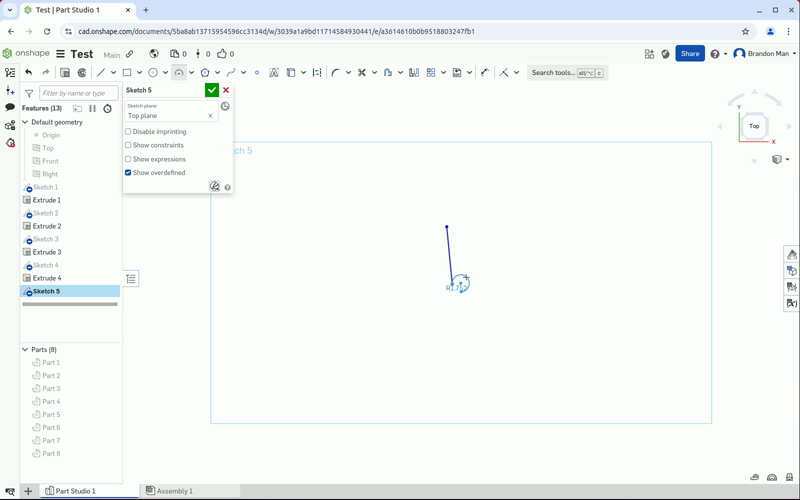
key(esc)
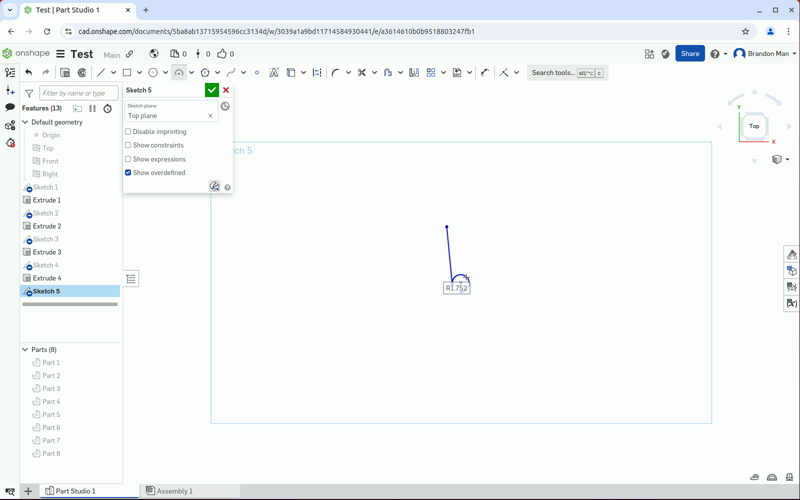
key(l)
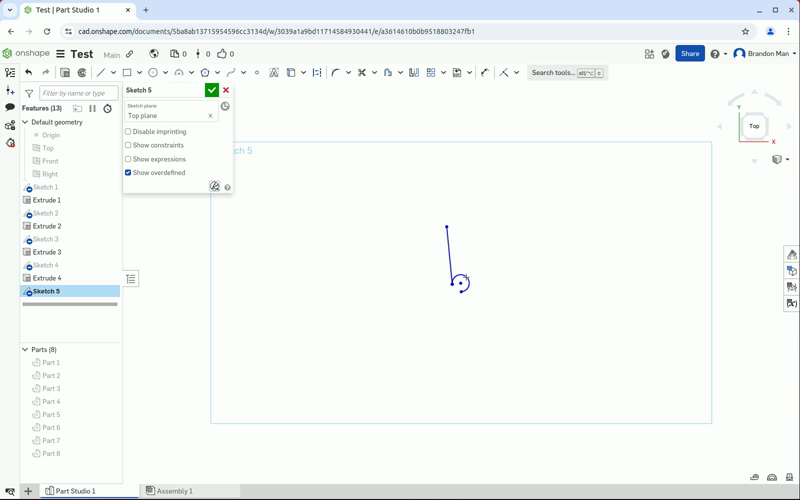
mouse_move(461, 291)
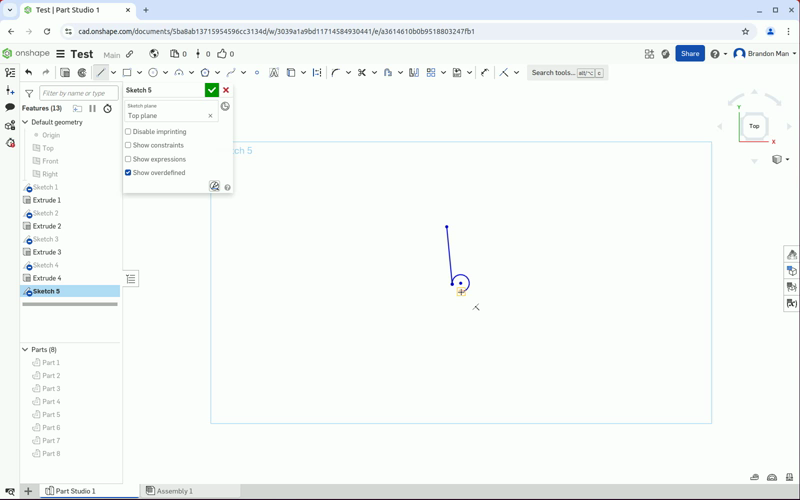
click(461, 291)
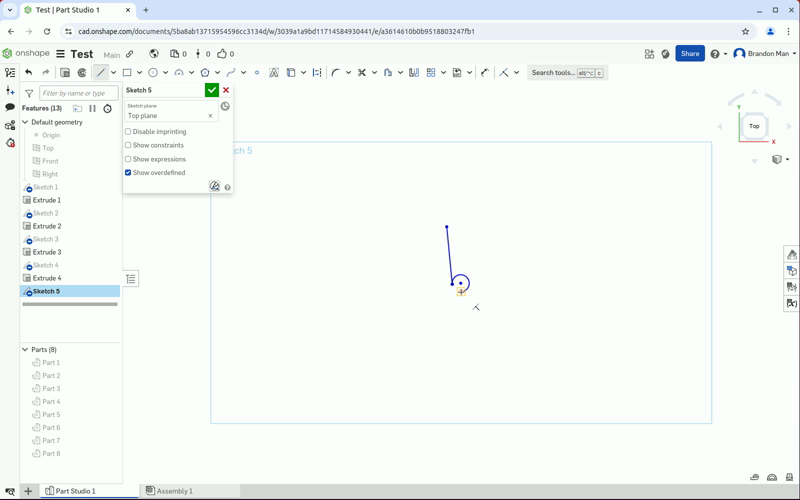
key_down(shift)
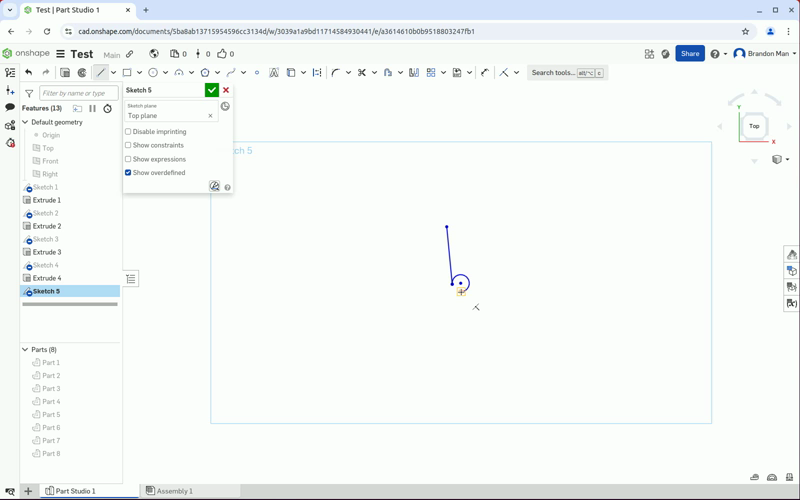
mouse_move(491, 291)
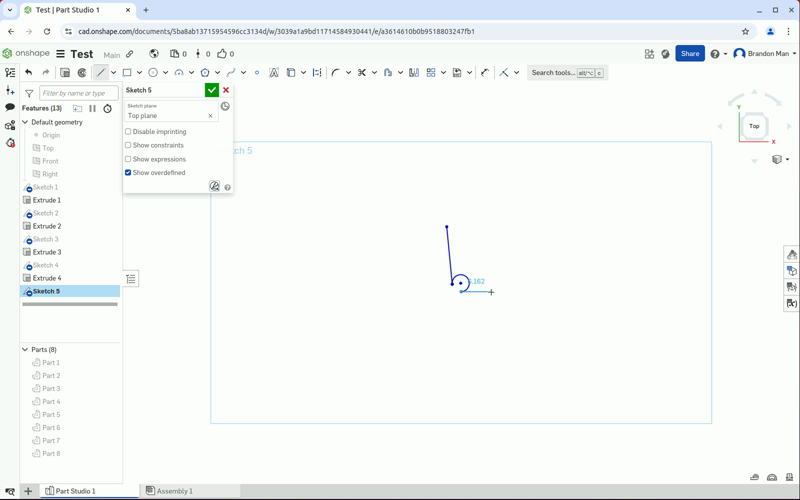
mouse_move(502, 290)
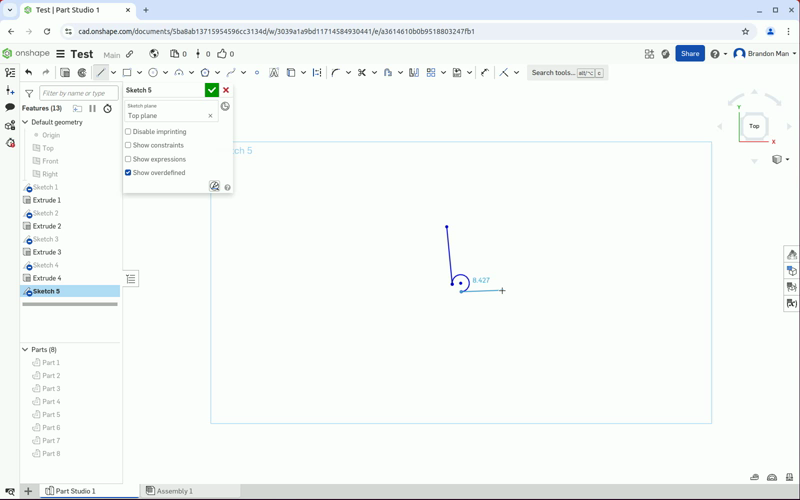
click(502, 290)
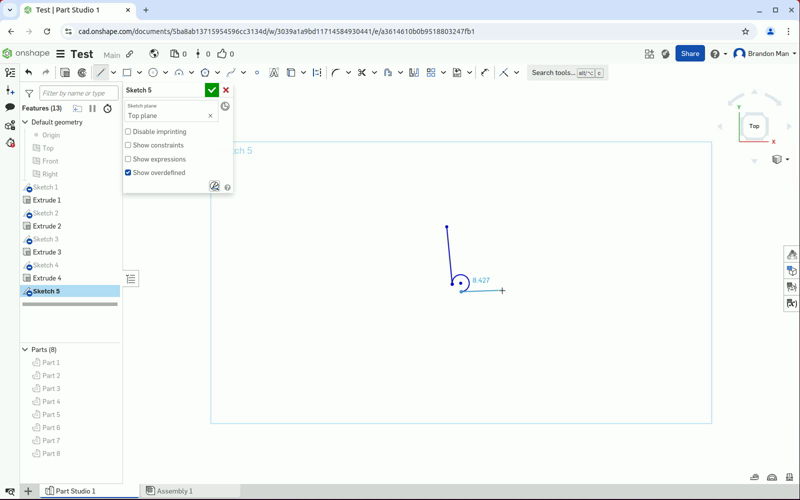
key_up(shift)
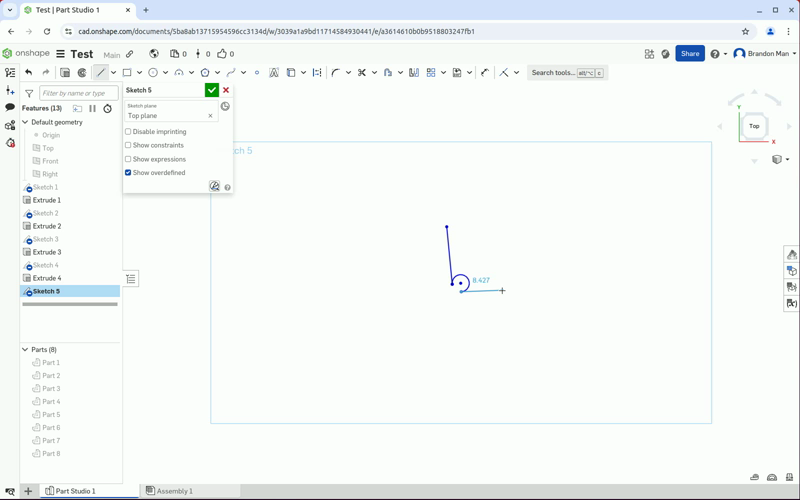
key(esc)
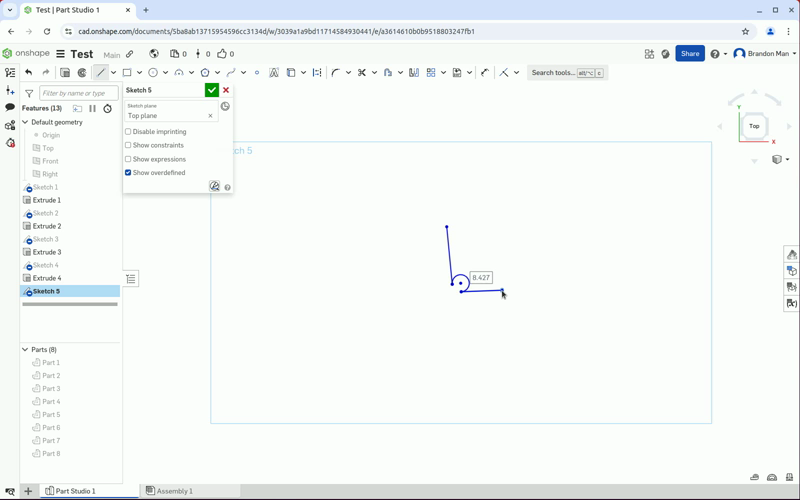
key(a)
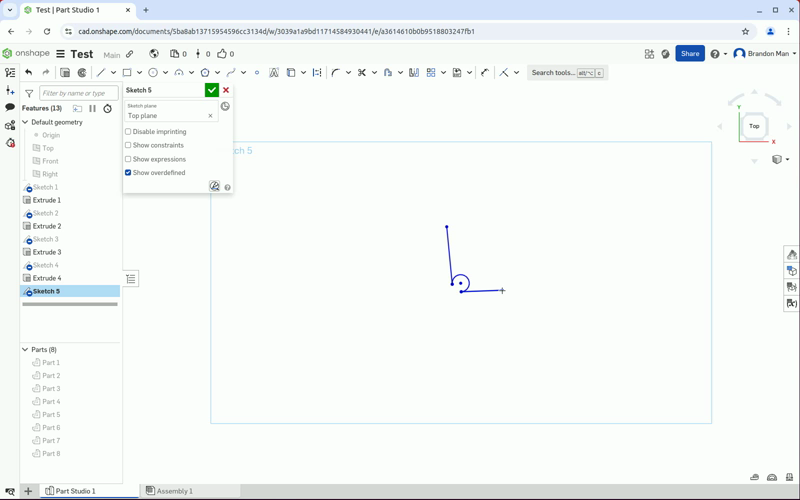
mouse_move(502, 290)
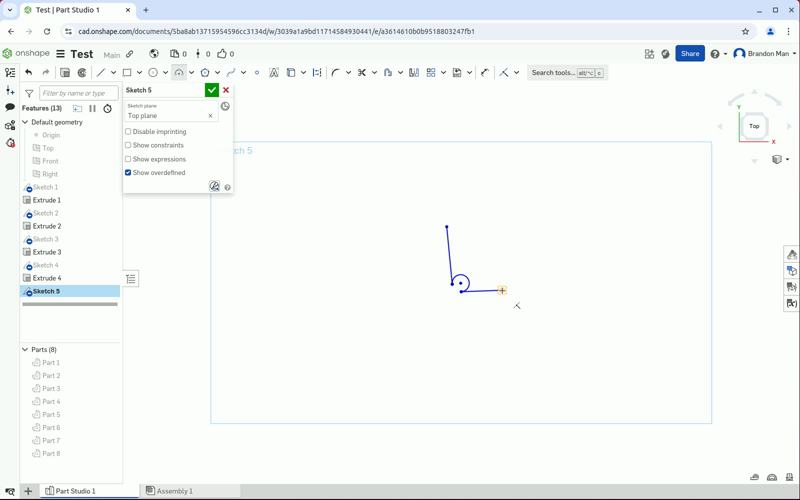
click(502, 290)
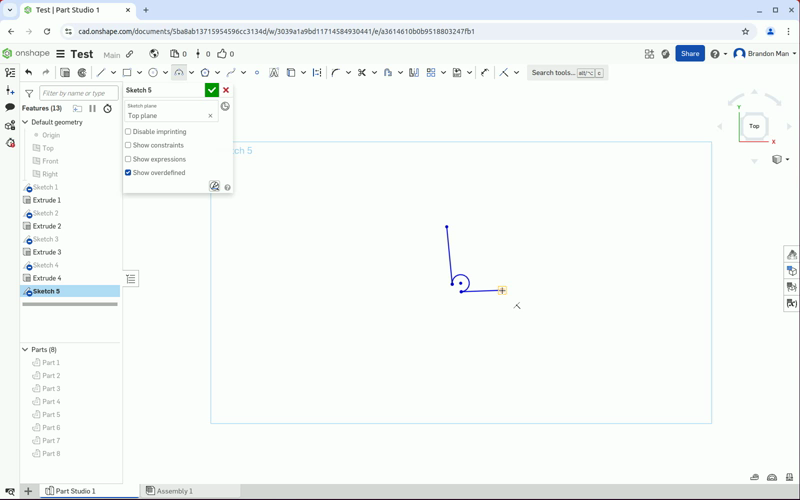
key_down(shift)
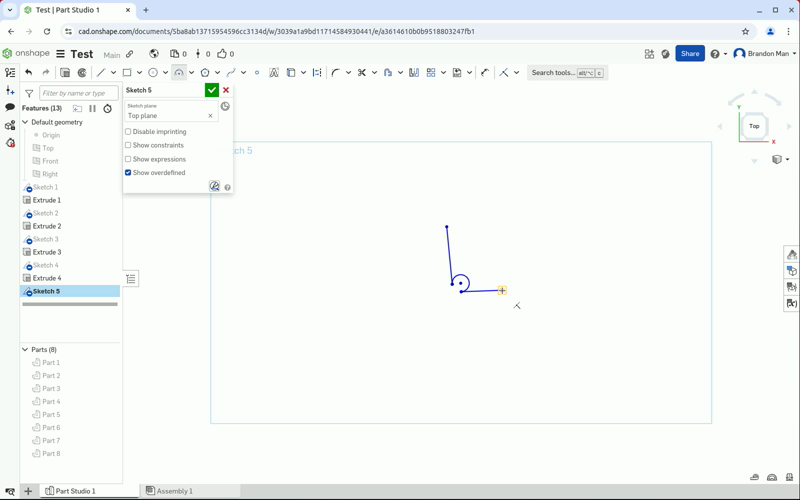
mouse_move(502, 276)
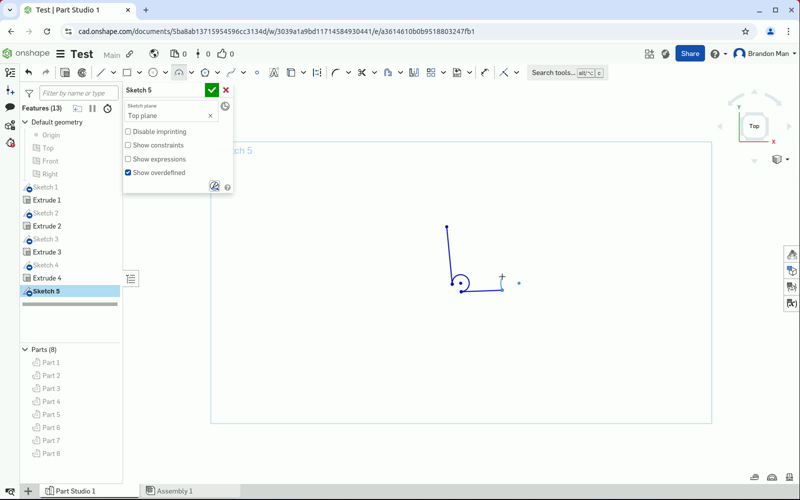
click(502, 276)
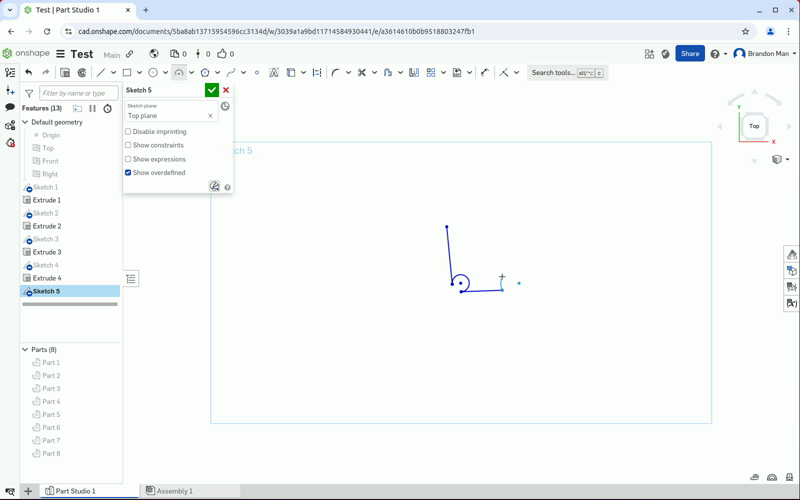
mouse_move(494, 282)
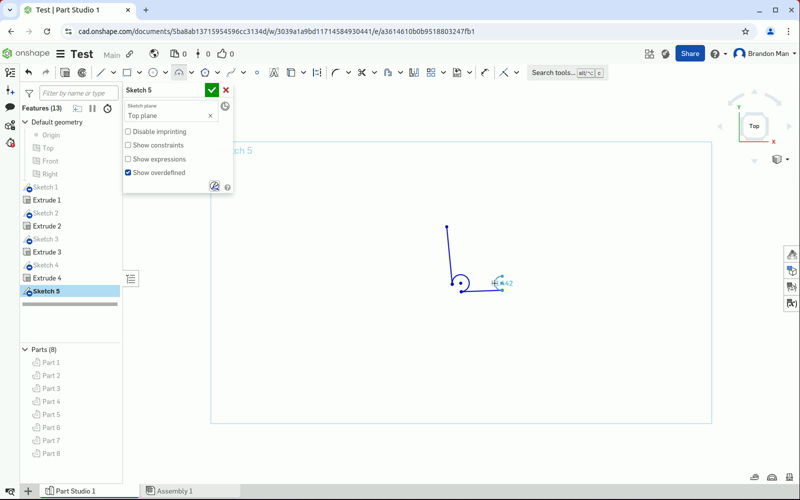
click(494, 282)
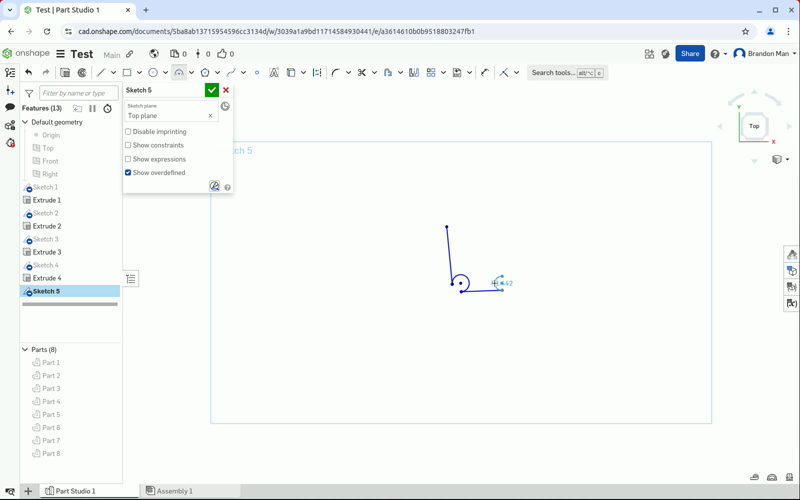
key_up(shift)
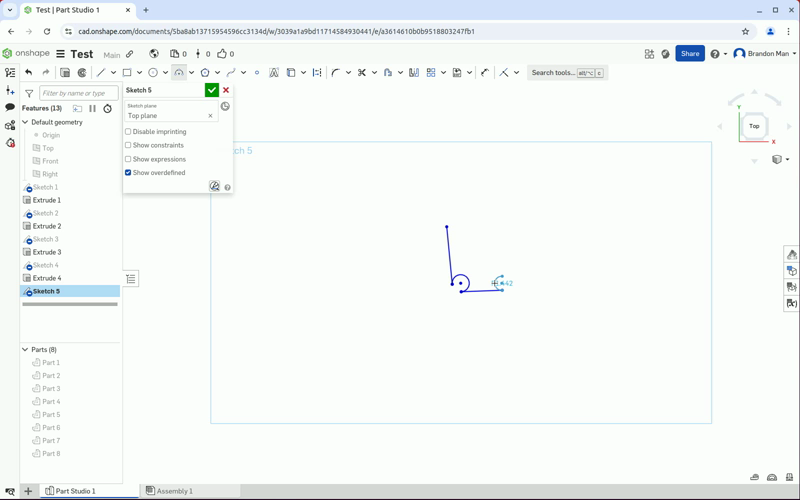
key(esc)
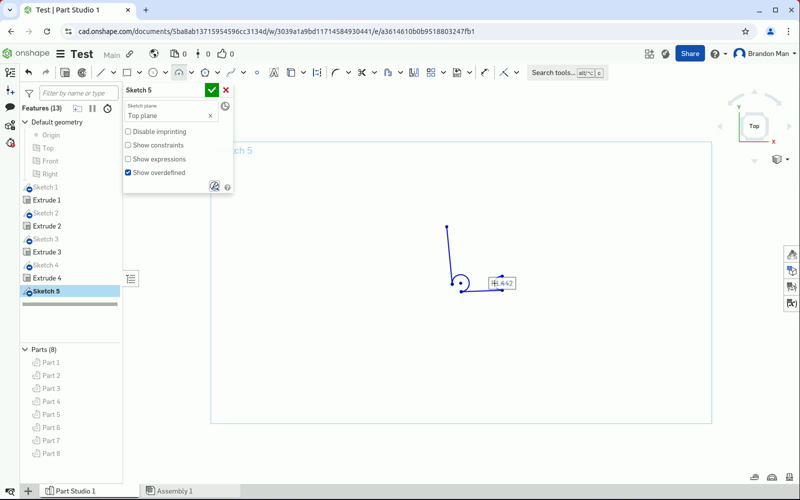
key(l)
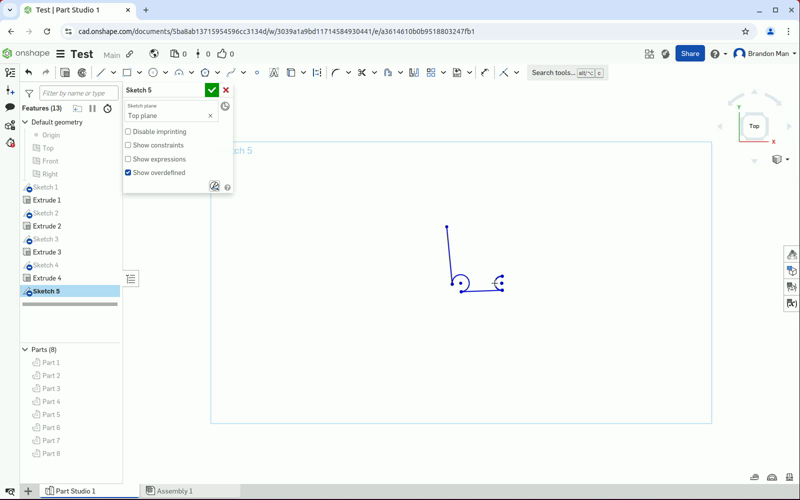
mouse_move(502, 276)
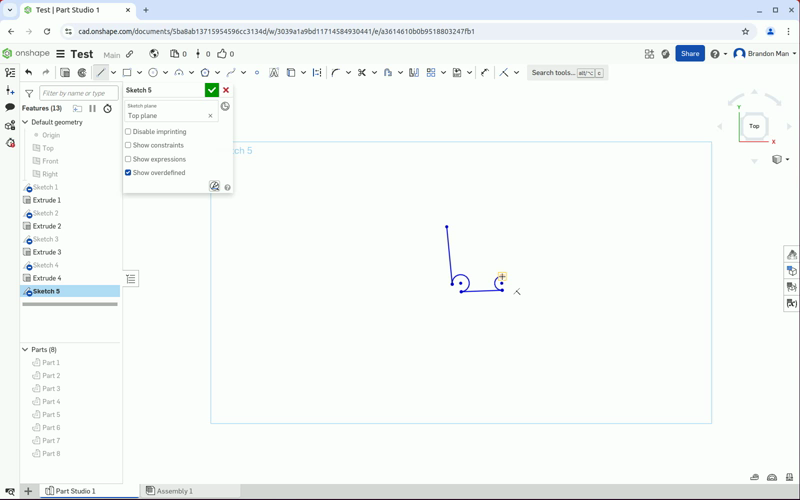
click(502, 276)
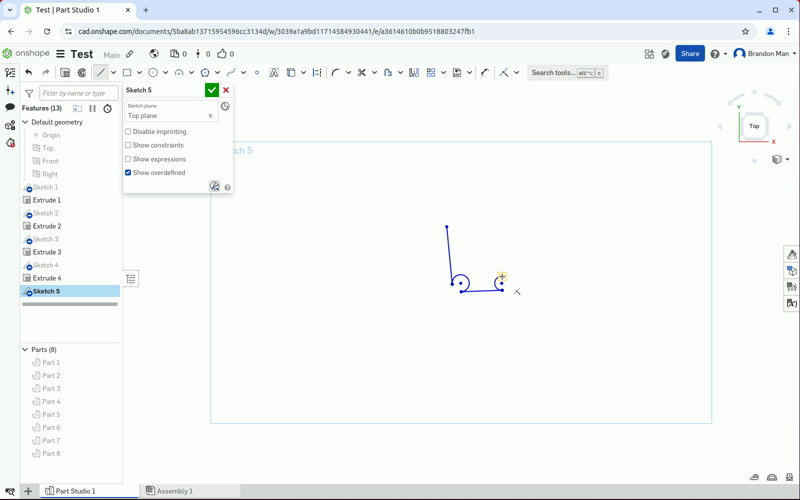
key_down(shift)
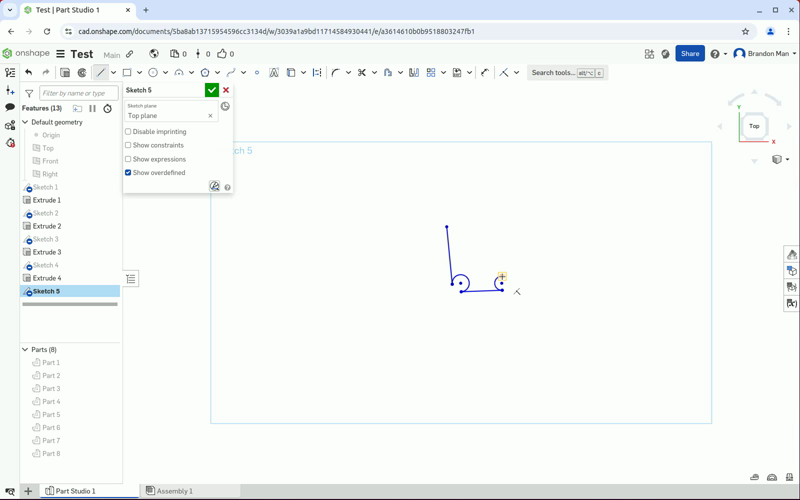
mouse_move(532, 276)
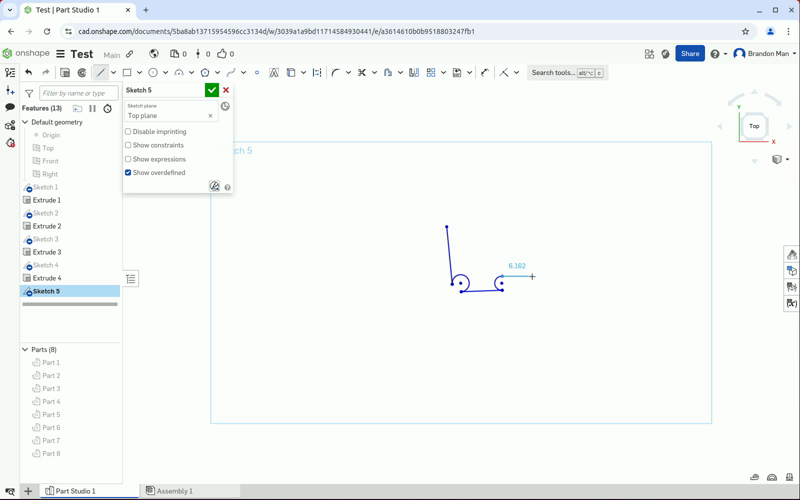
mouse_move(478, 275)
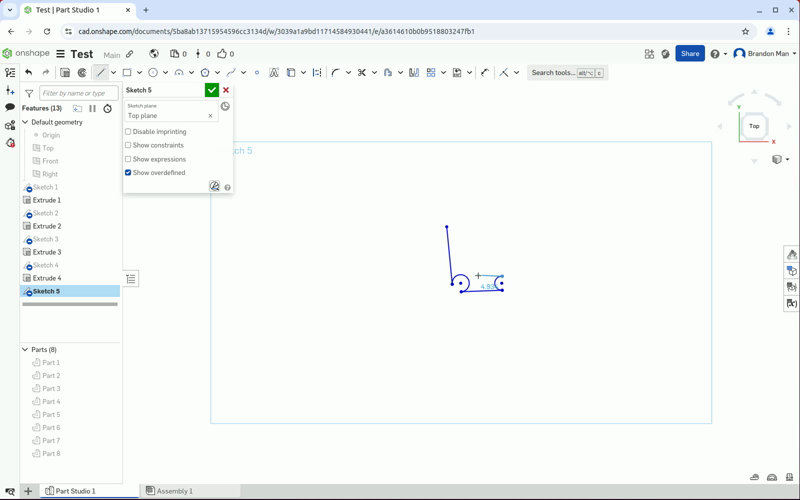
click(478, 275)
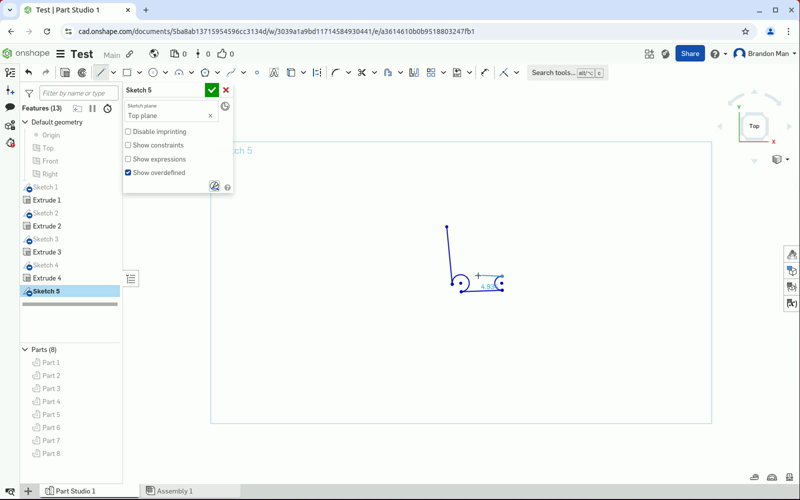
key_up(shift)
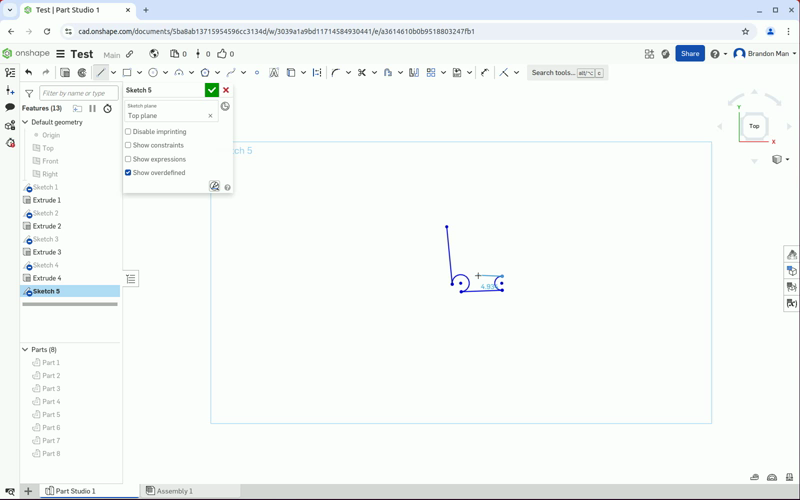
key(esc)
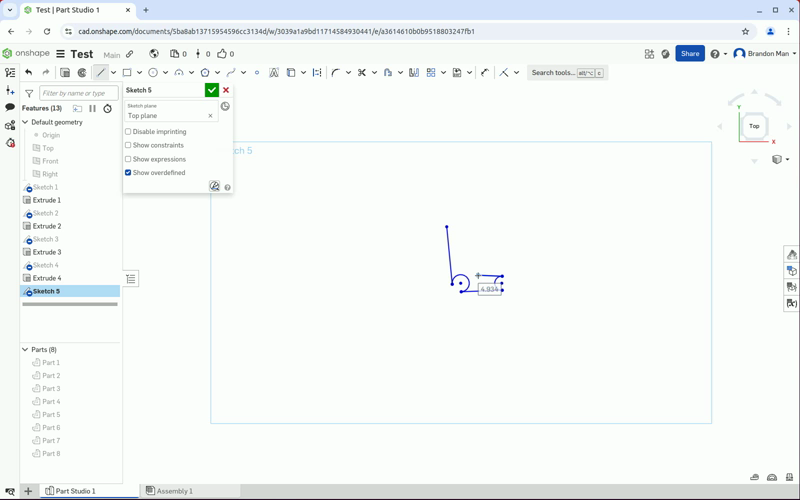
key(a)
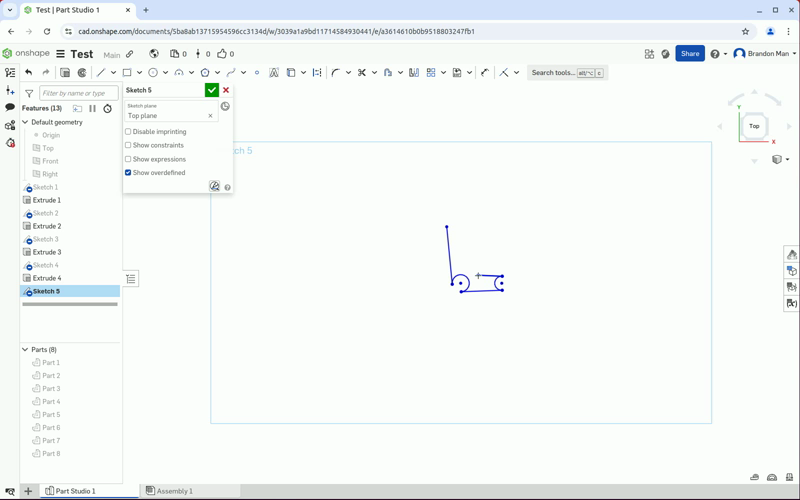
mouse_move(478, 275)
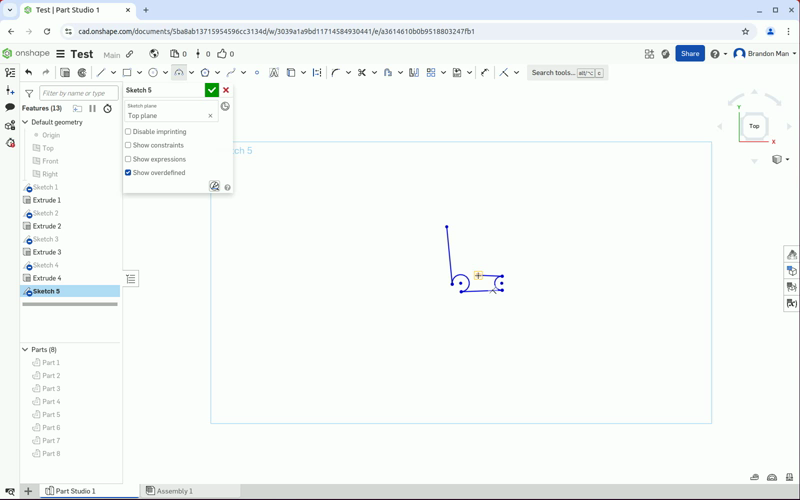
click(478, 275)
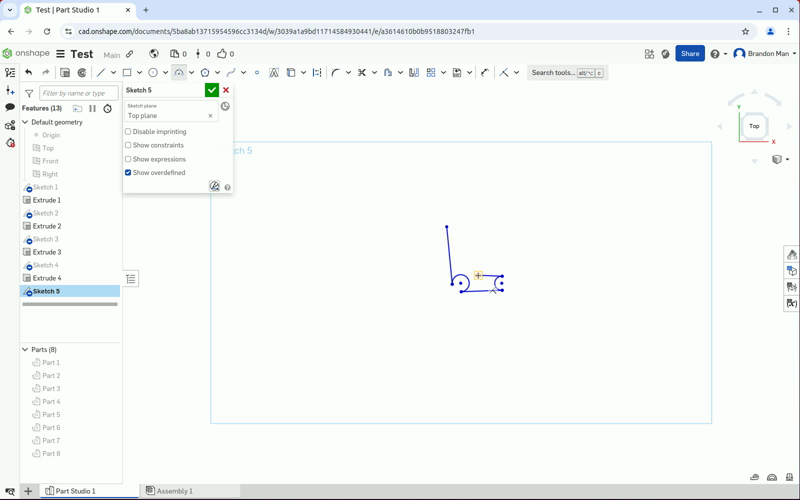
key_down(shift)
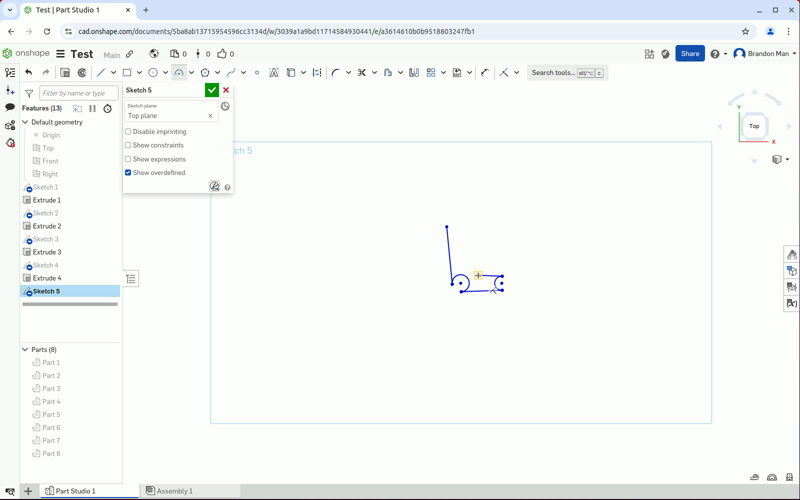
mouse_move(471, 267)
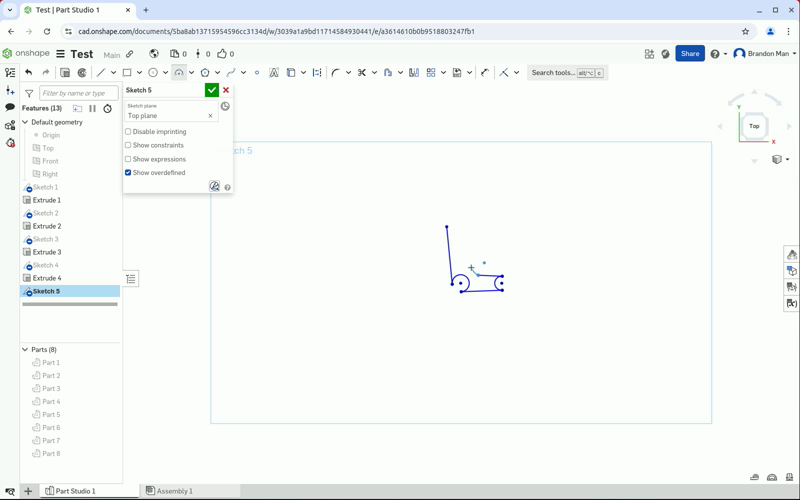
click(471, 267)
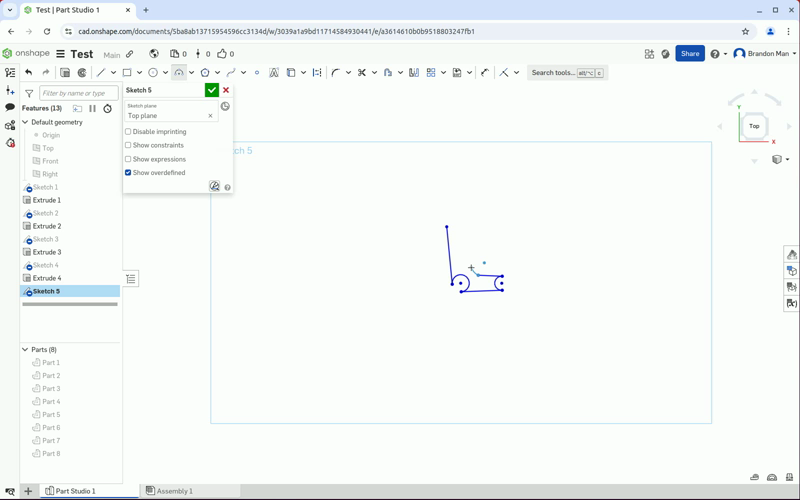
mouse_move(472, 272)
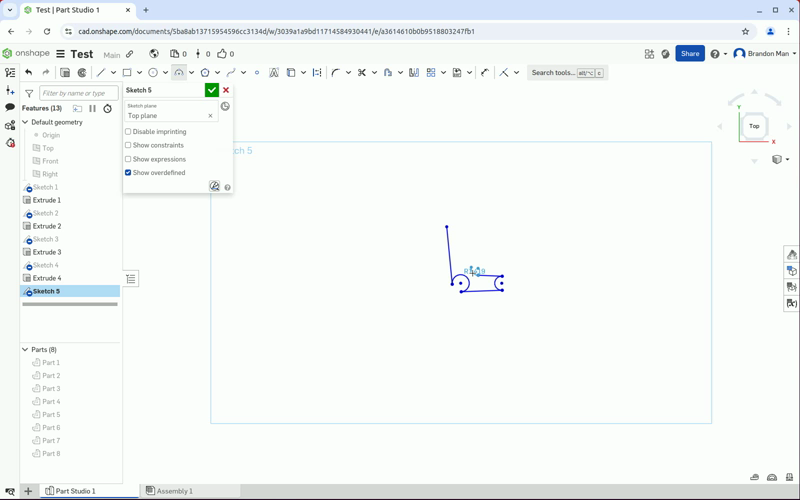
click(472, 272)
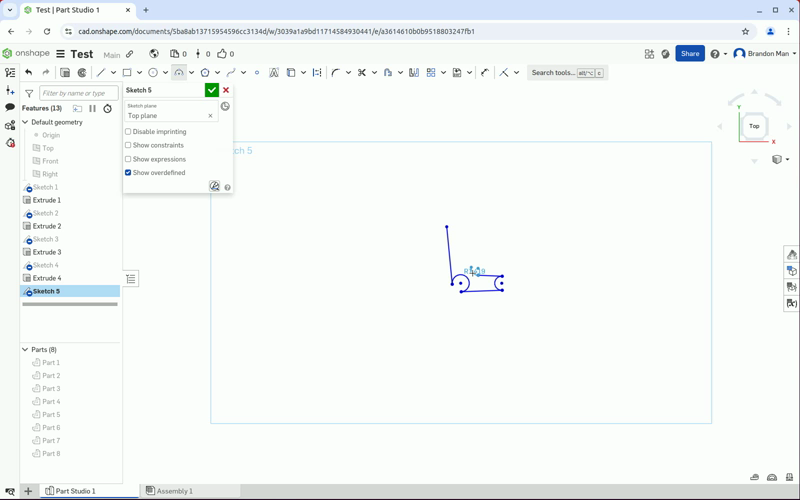
key_up(shift)
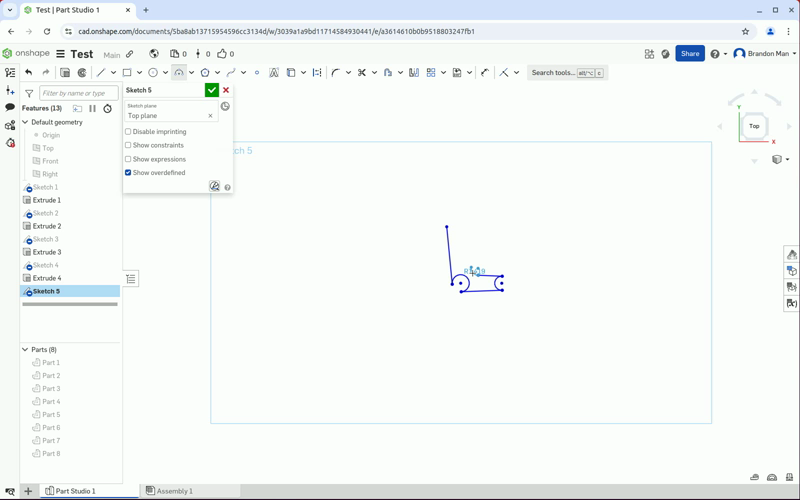
key(esc)
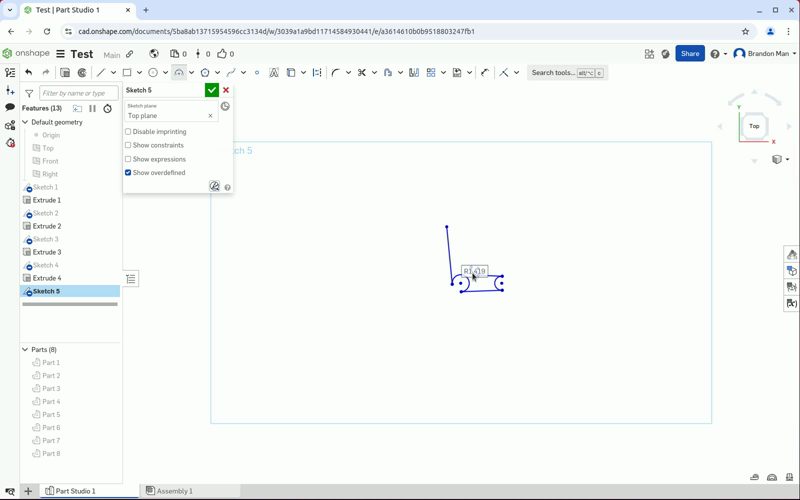
key(l)
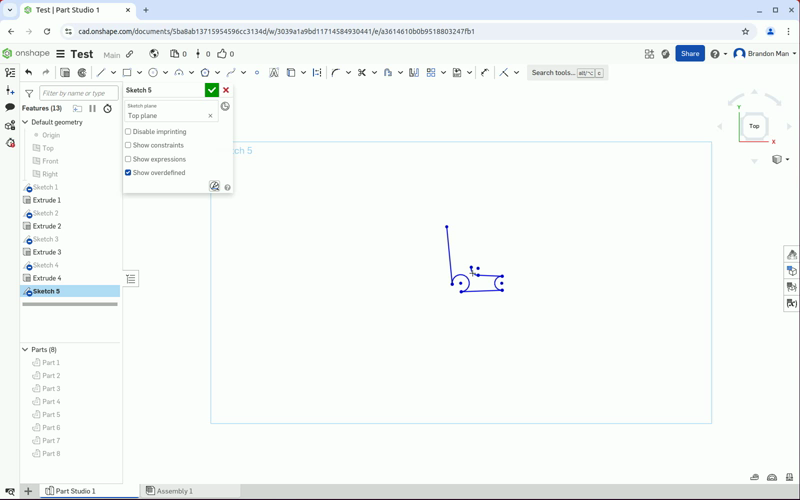
mouse_move(471, 267)
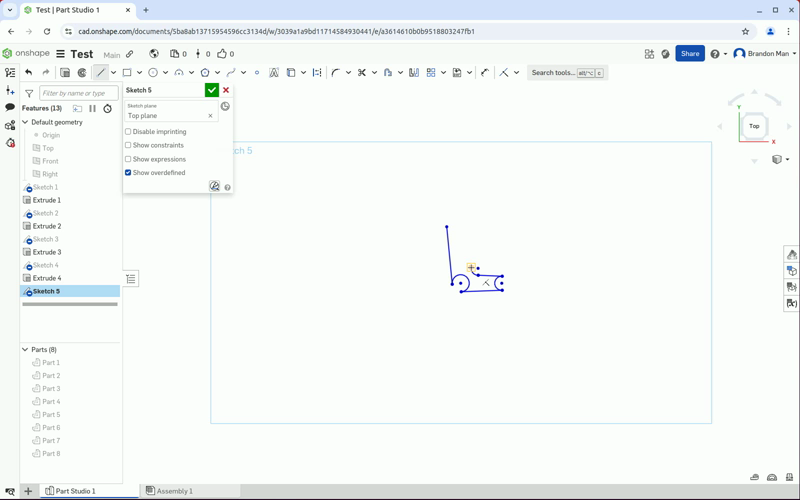
click(471, 267)
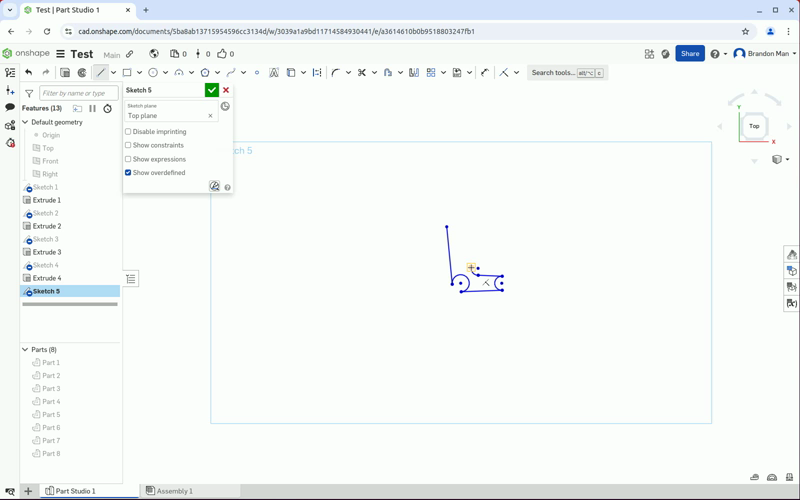
key_down(shift)
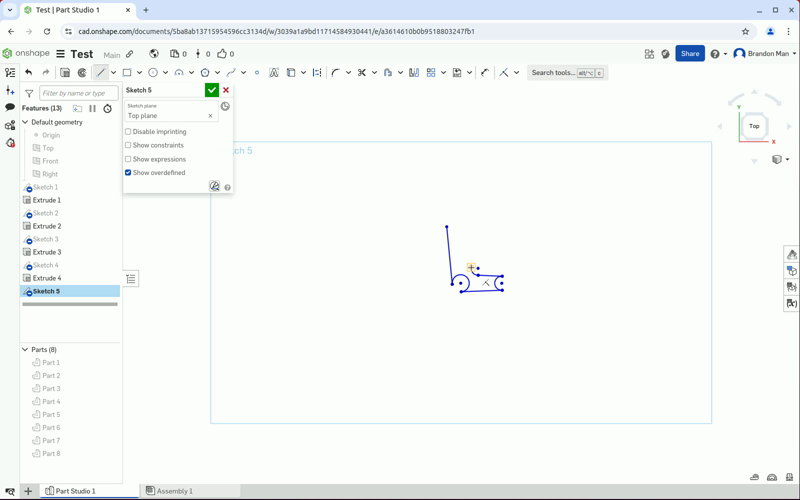
mouse_move(501, 267)
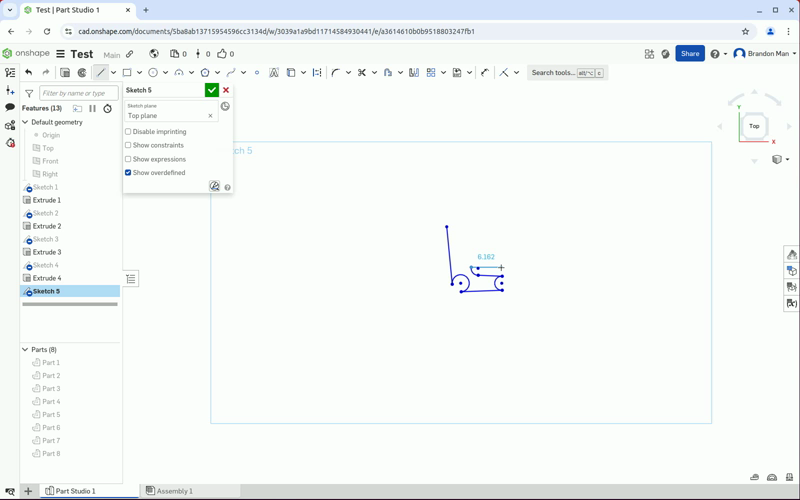
mouse_move(475, 226)
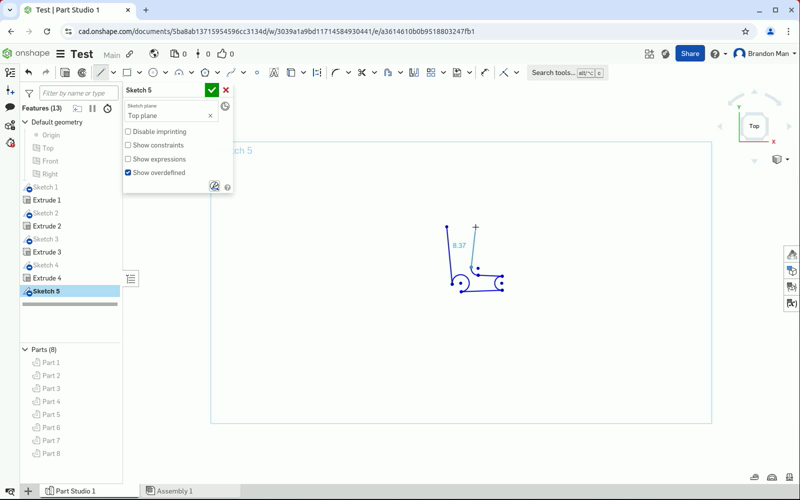
click(475, 226)
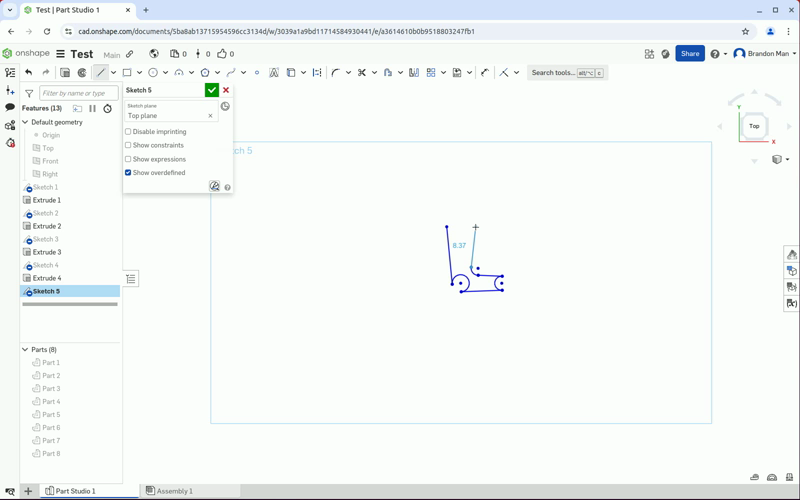
key_up(shift)
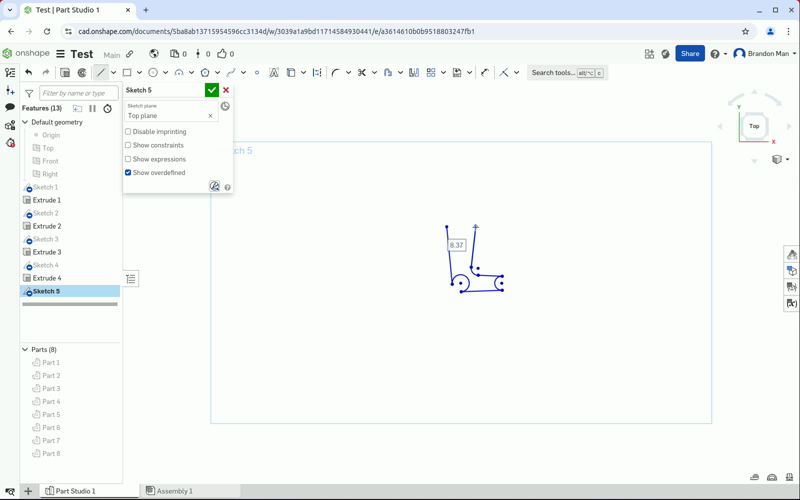
key(esc)
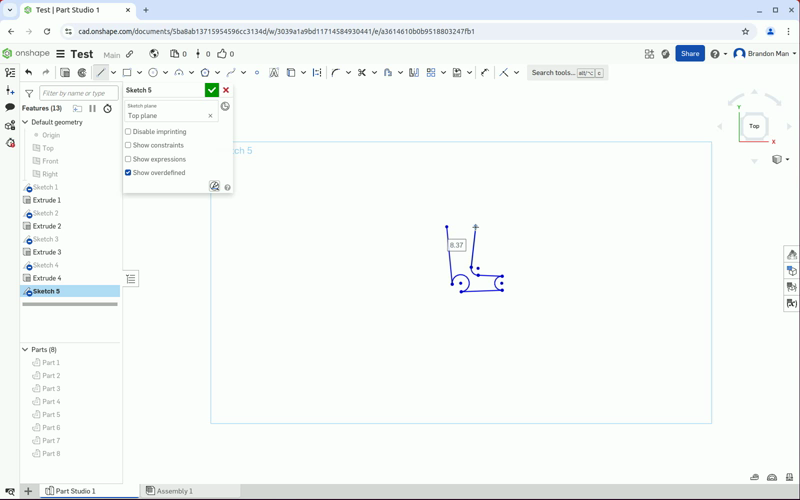
key(a)
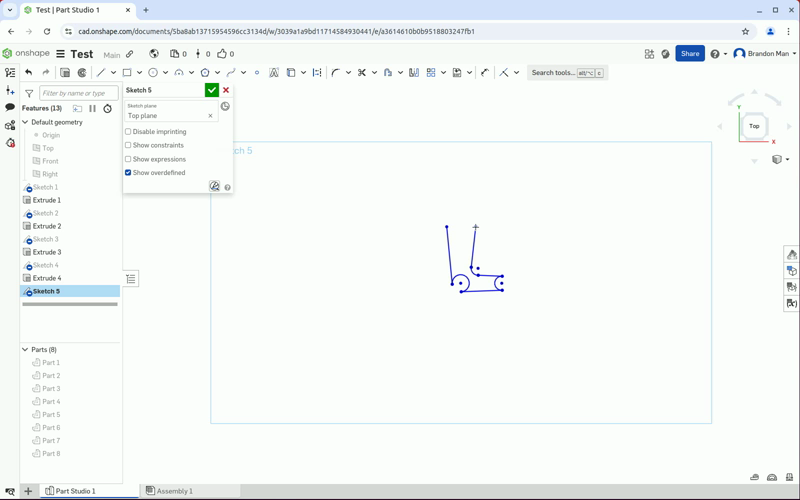
mouse_move(475, 226)
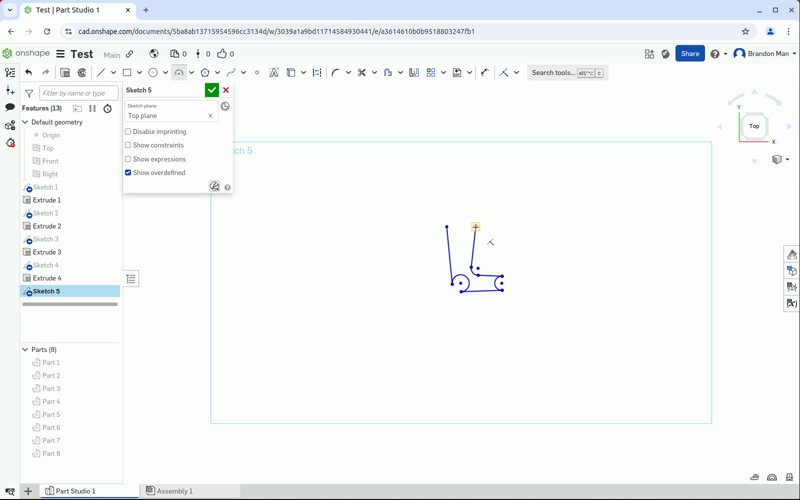
click(475, 226)
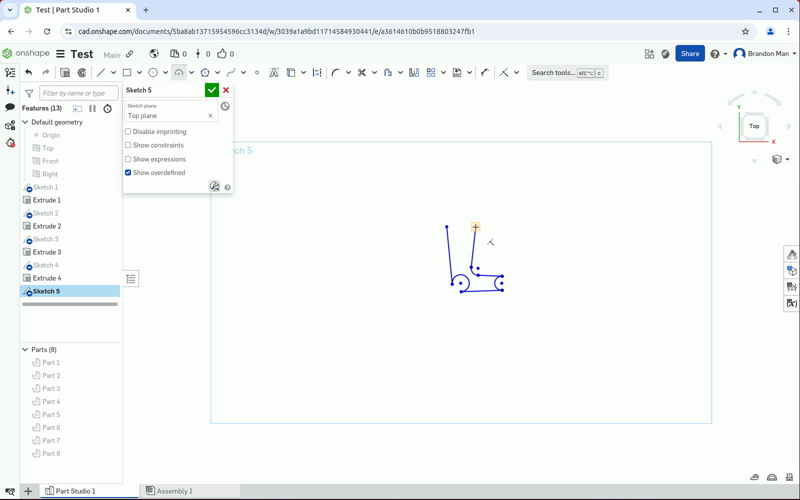
mouse_move(446, 226)
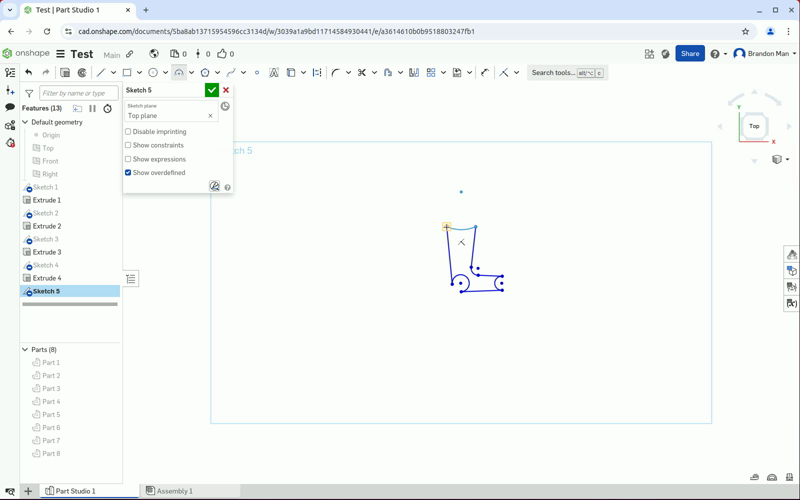
click(446, 226)
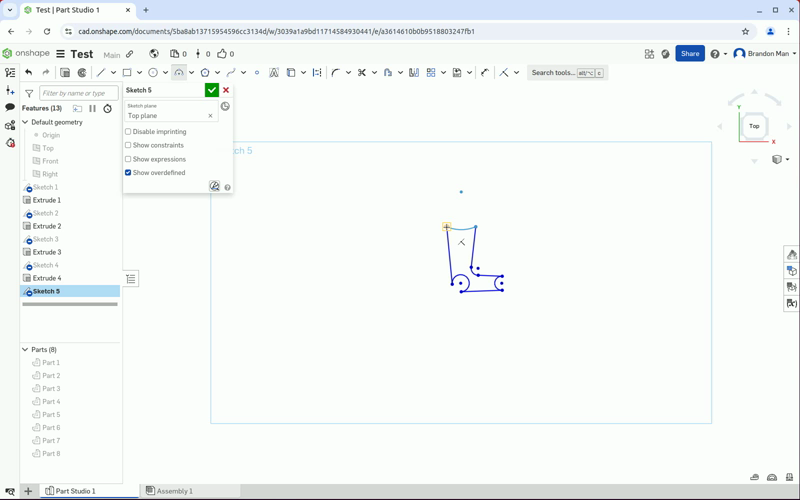
key_down(shift)
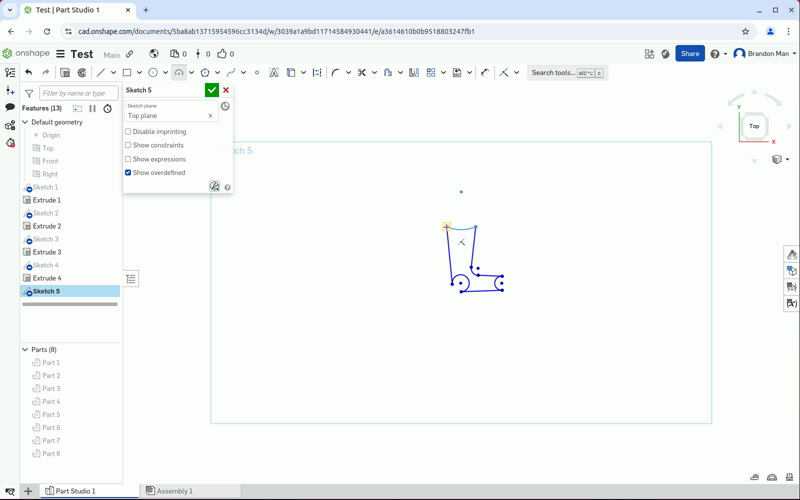
mouse_move(461, 239)
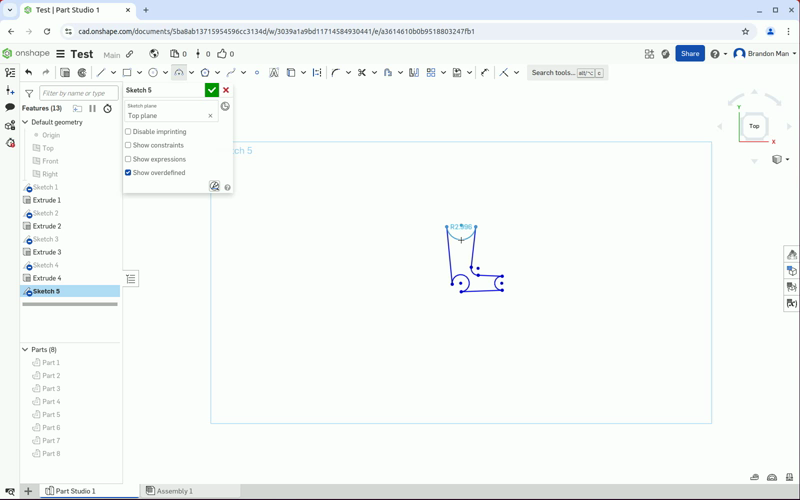
click(461, 239)
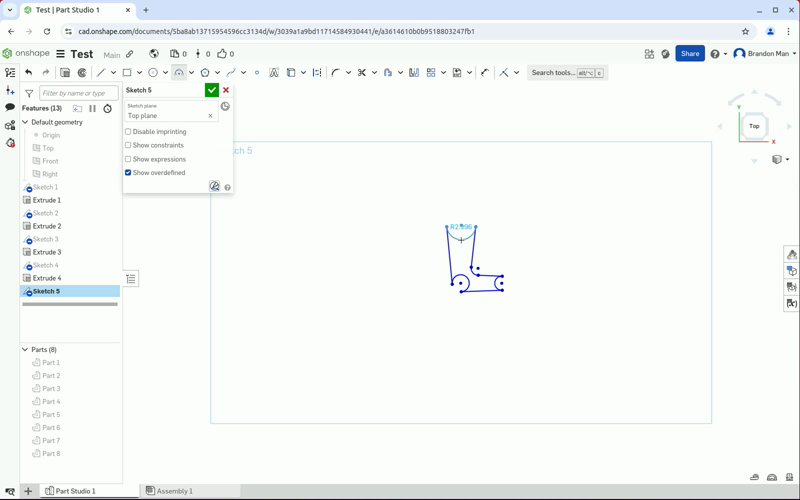
key_up(shift)
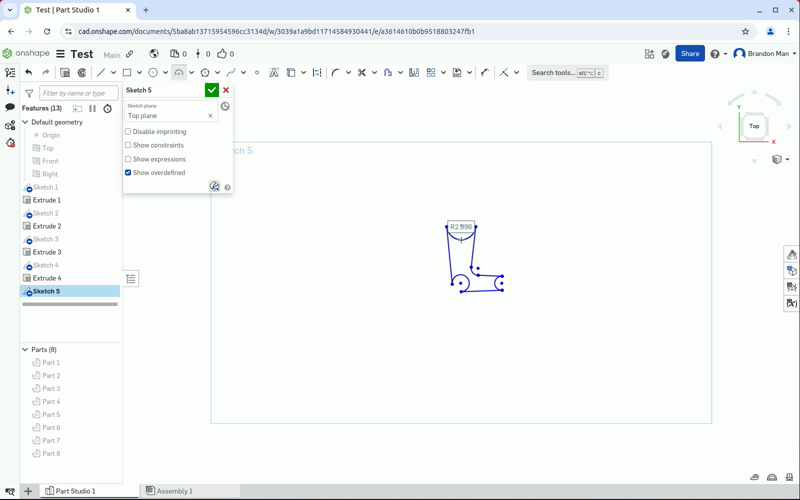
key(esc)
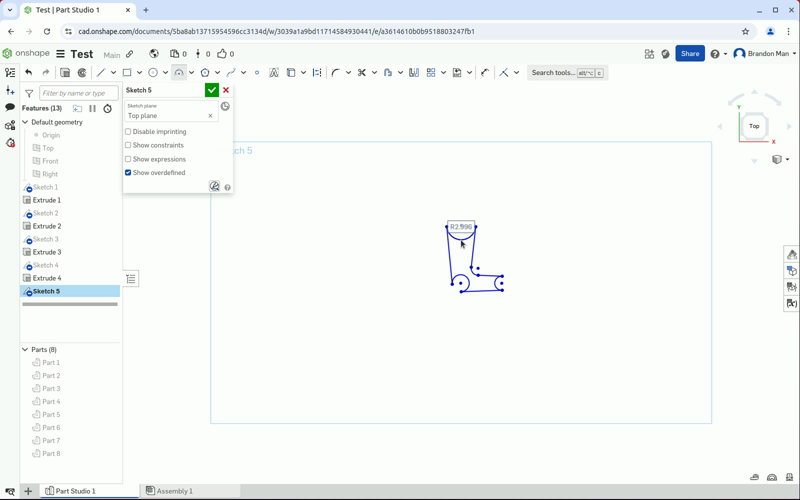
mouse_move(486, 277)
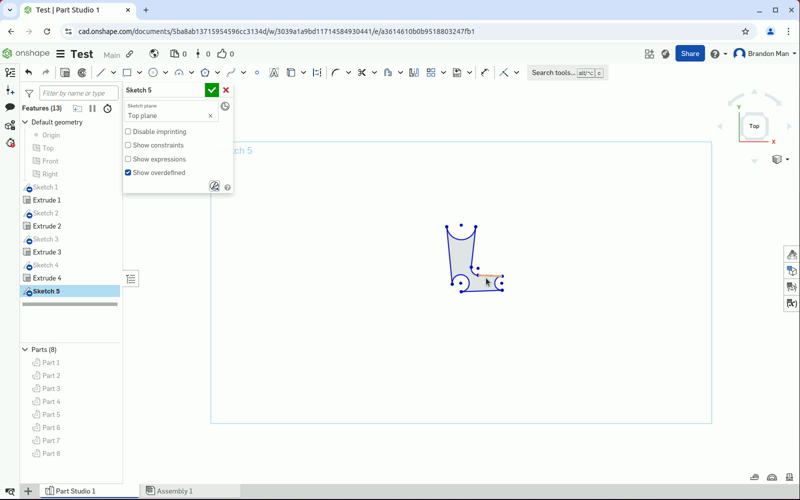
scroll(6)
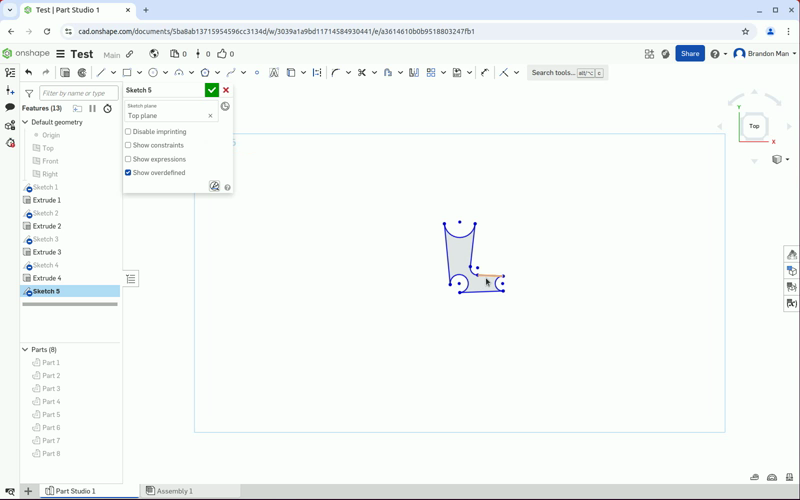
scroll(6)
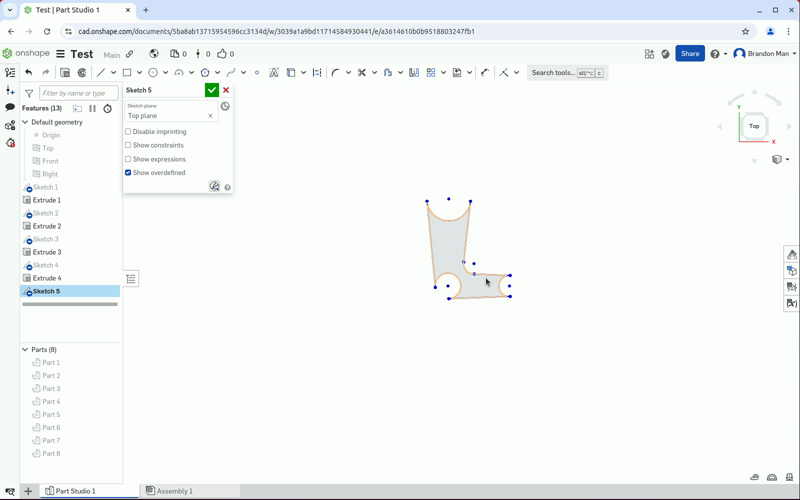
scroll(6)
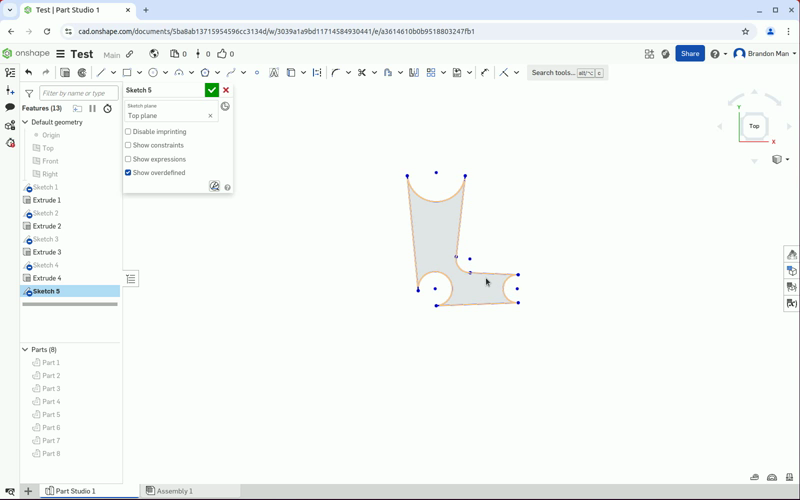
scroll(6)
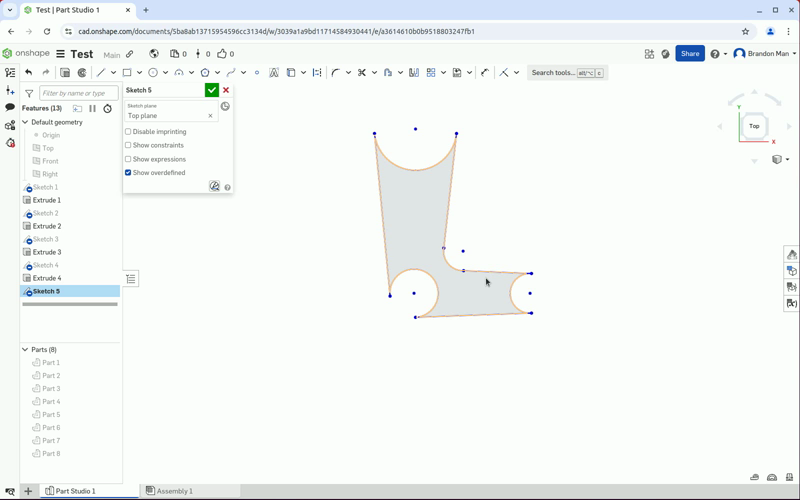
scroll(6)
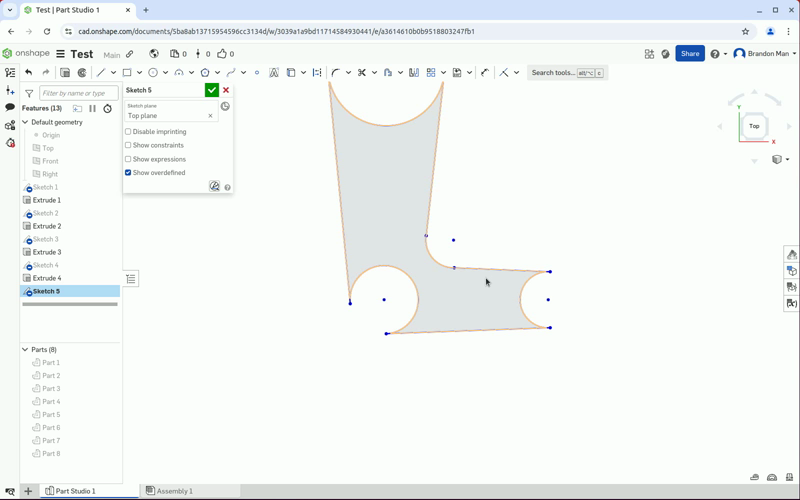
scroll(6)
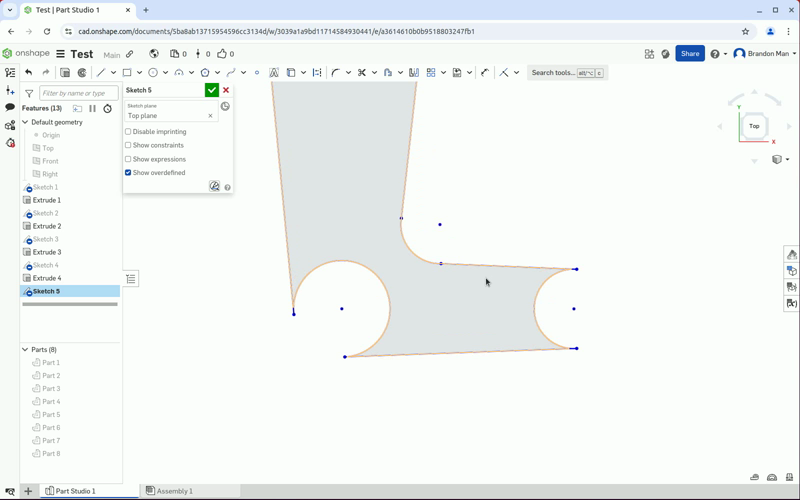
scroll(6)
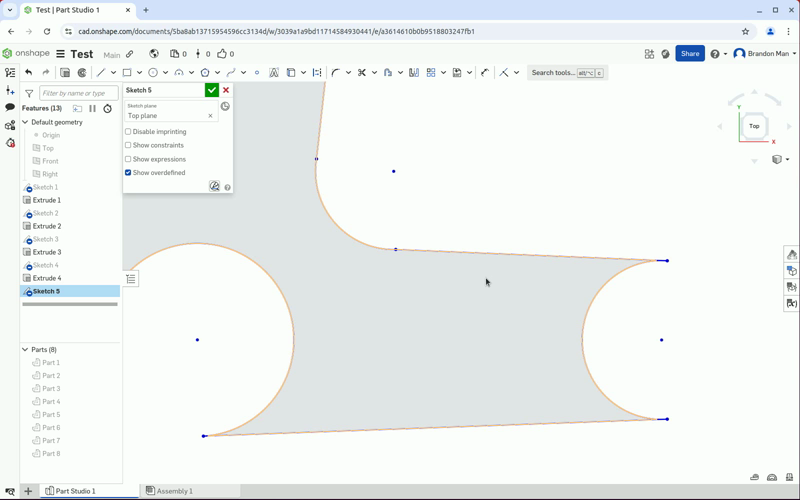
click(486, 277)
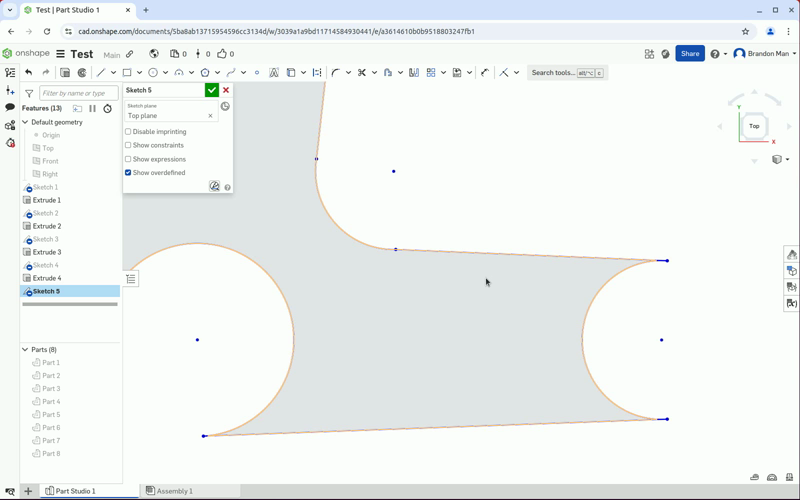
scroll(-6)
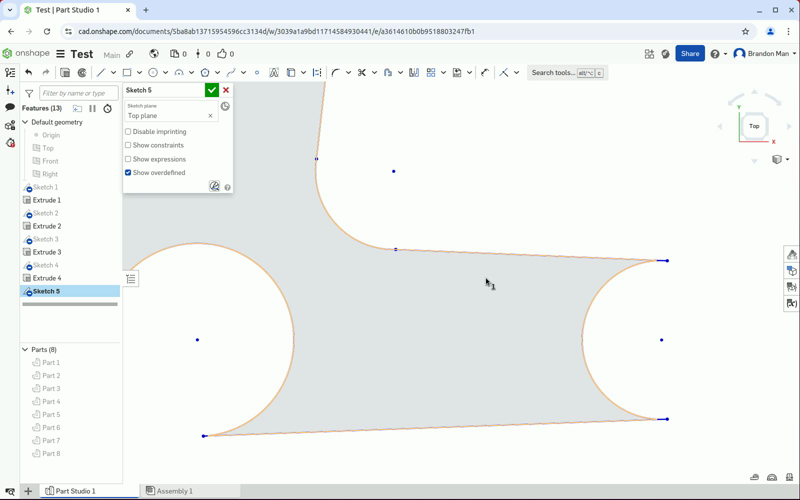
scroll(-6)
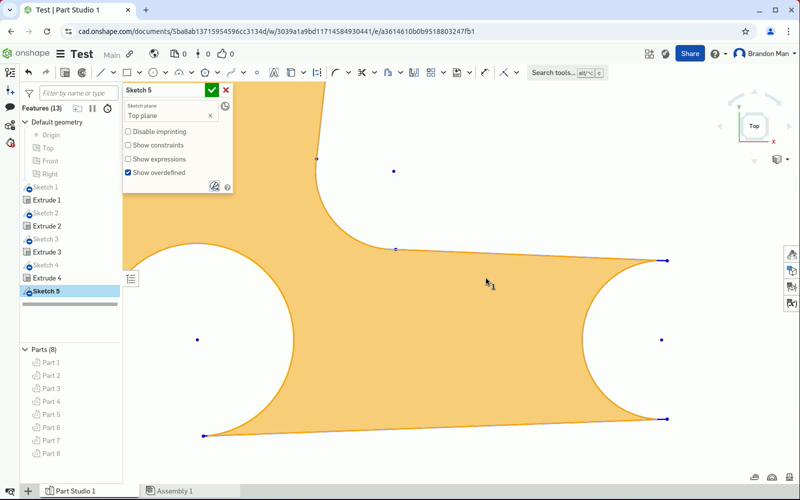
scroll(-6)
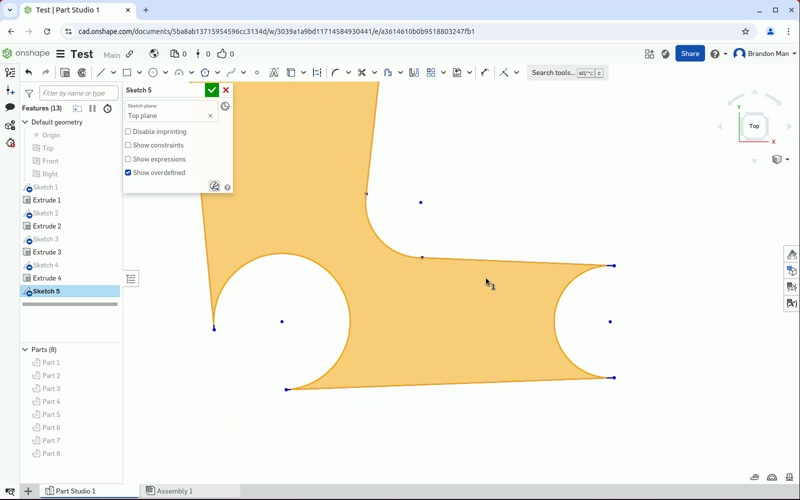
scroll(-6)
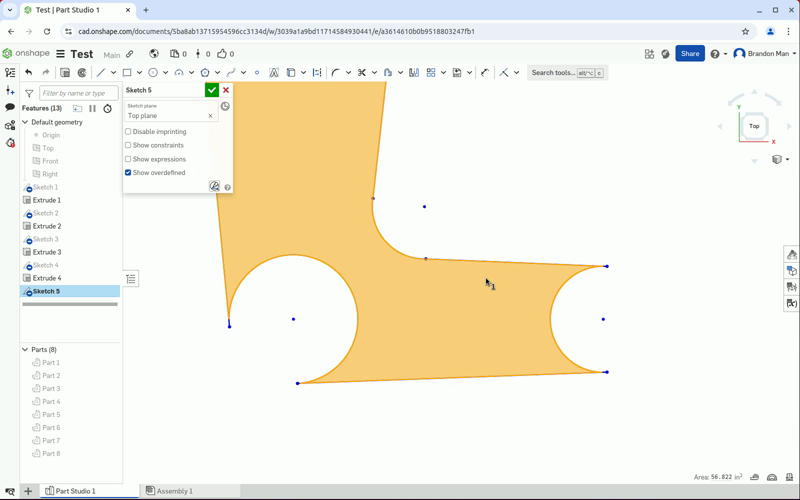
scroll(-6)
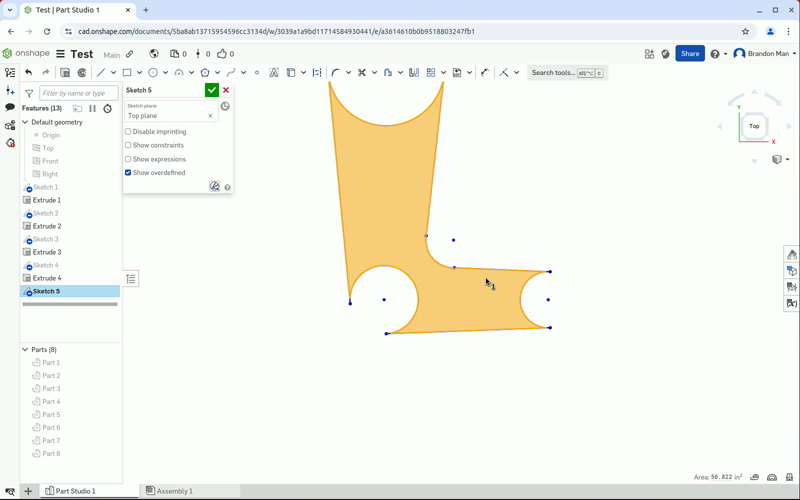
scroll(-6)
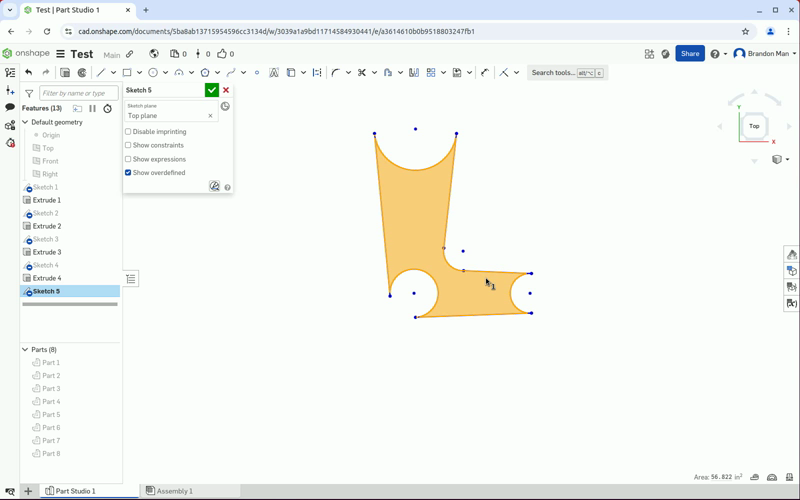
scroll(-6)
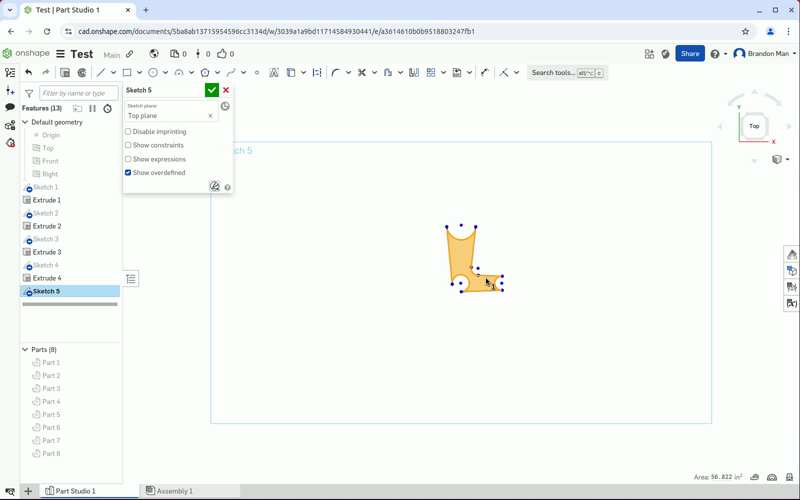
mouse_move(73, 352)
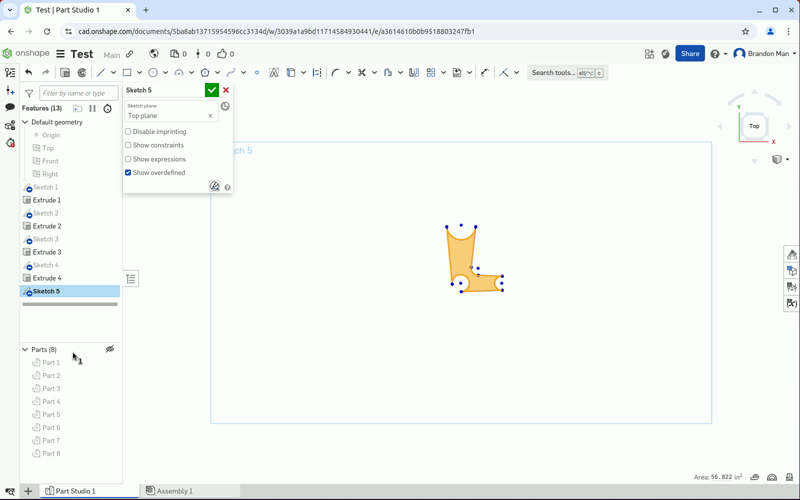
key(shift+y)
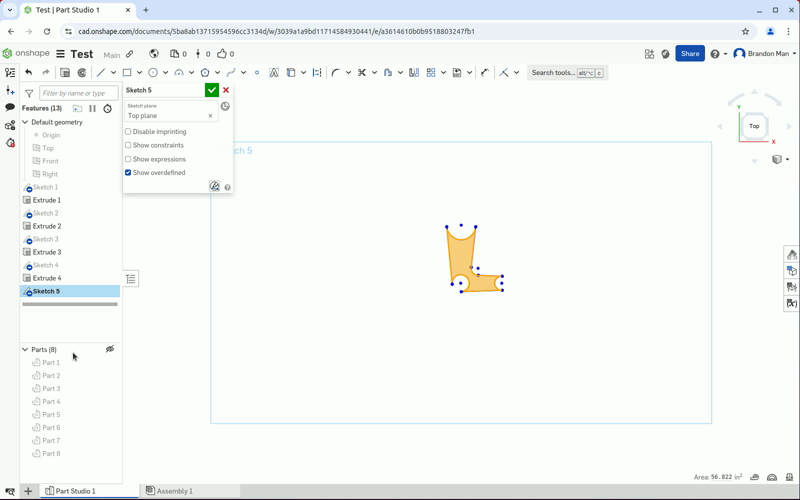
key(shift+e)
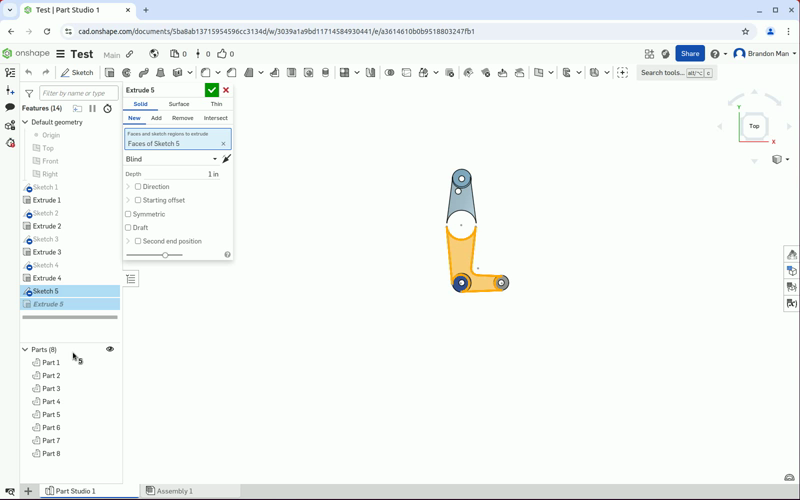
mouse_move(143, 106)
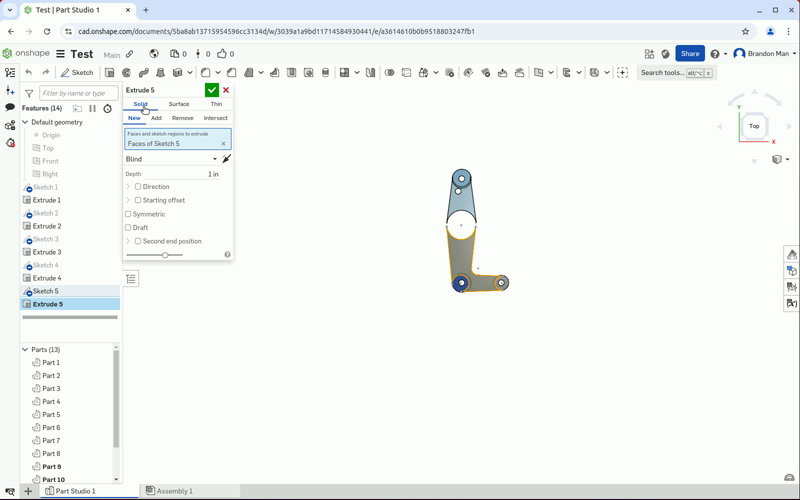
click(143, 106)
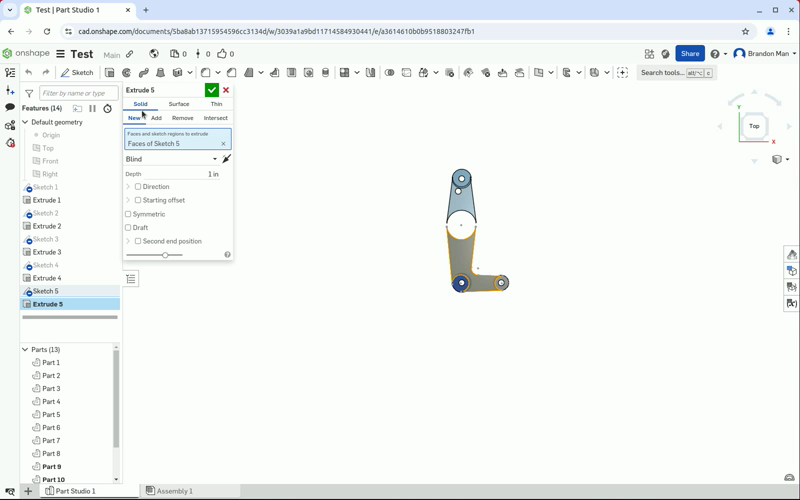
mouse_move(137, 120)
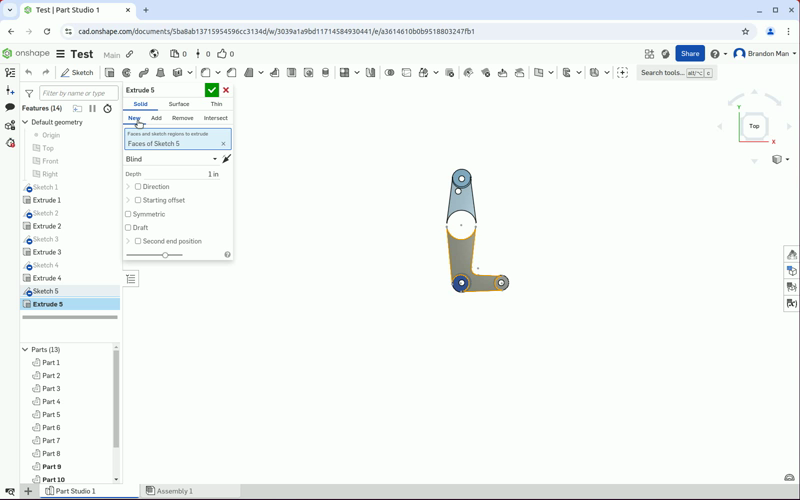
click(137, 120)
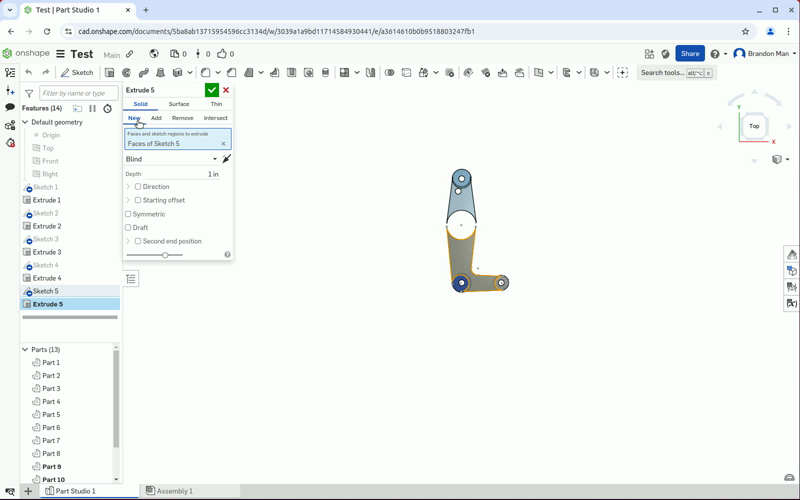
key(tab, 4)
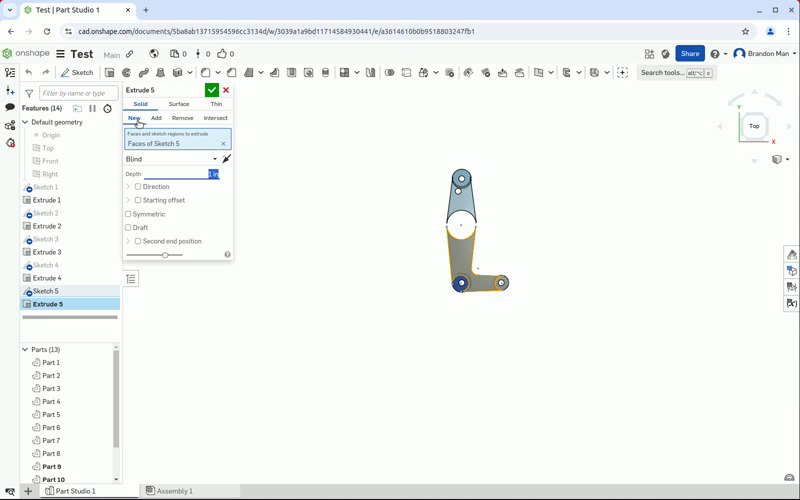
text(0.481)
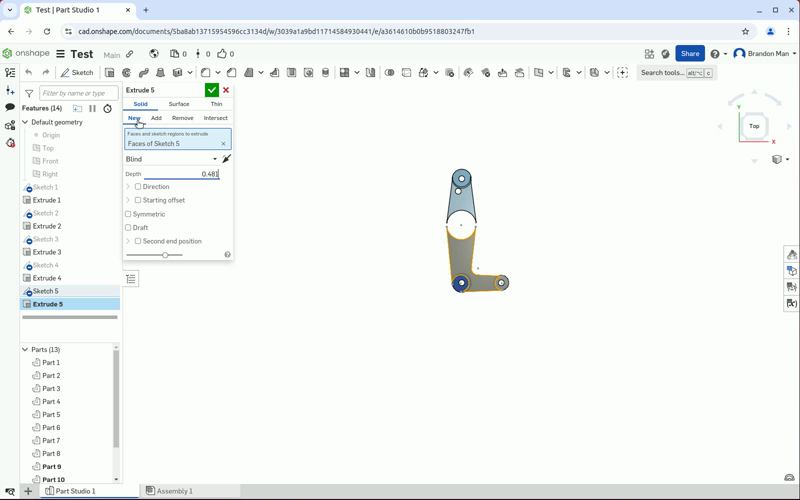
key(enter)
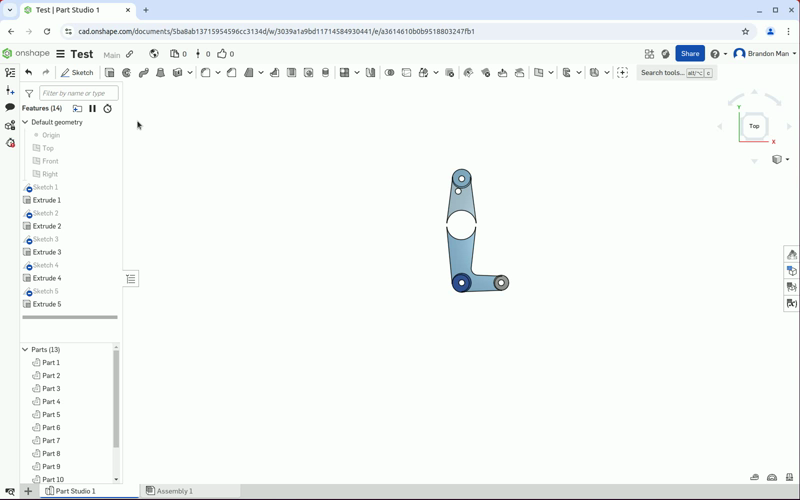
key(shift+h)
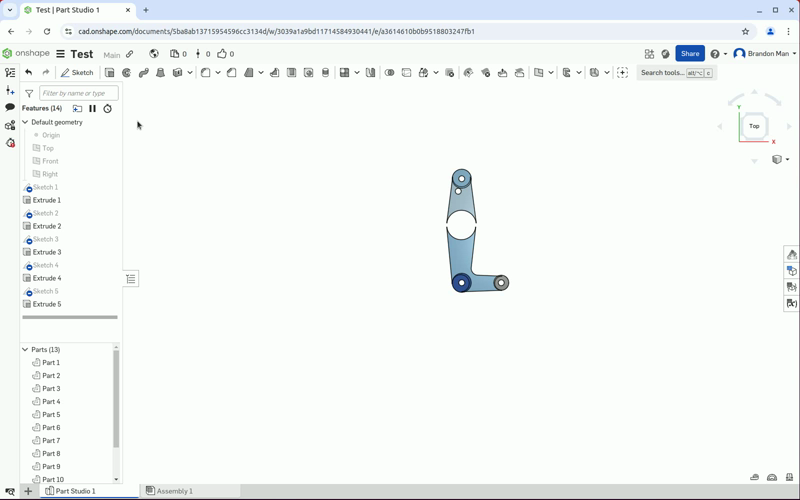
key(shift+h)
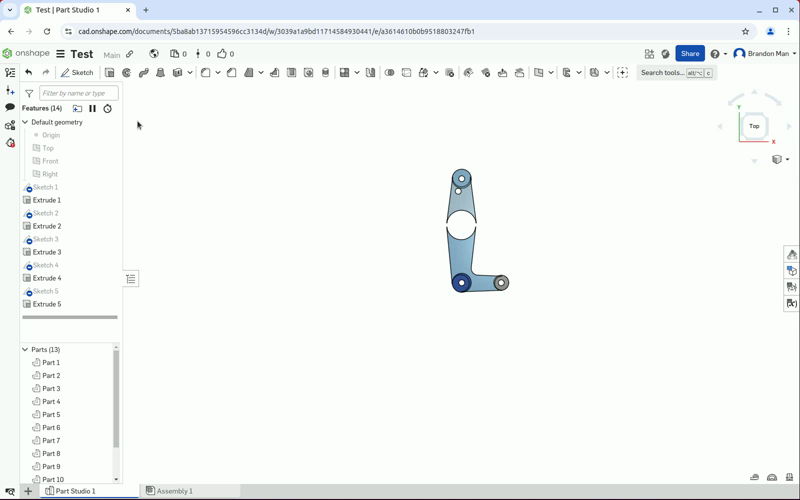
mouse_move(73, 189)
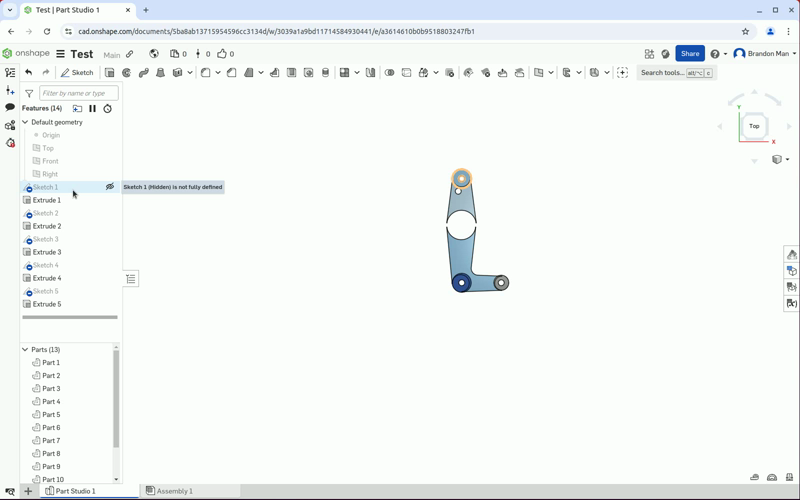
click(73, 189)
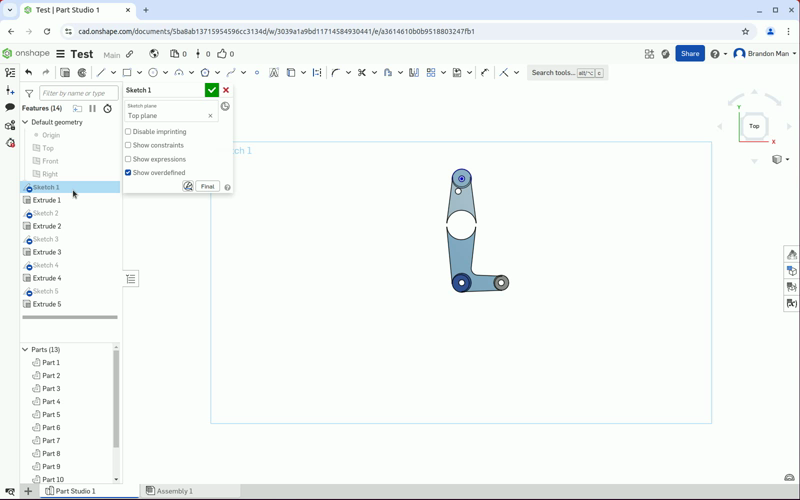
mouse_move(229, 92)
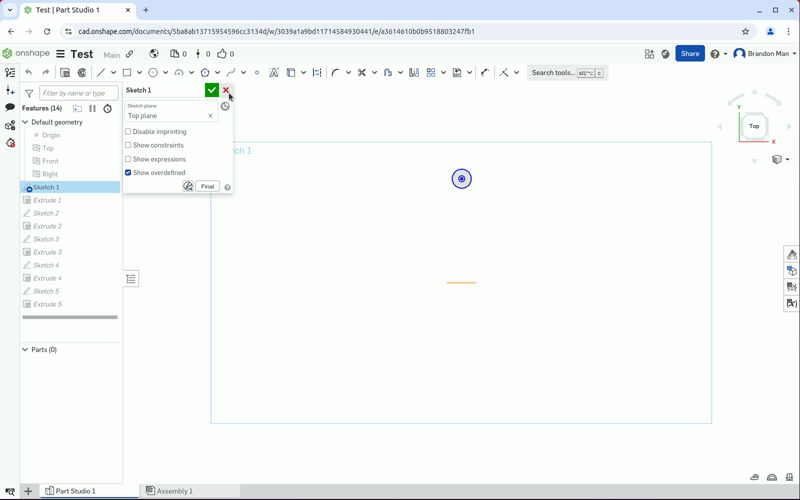
click(229, 92)
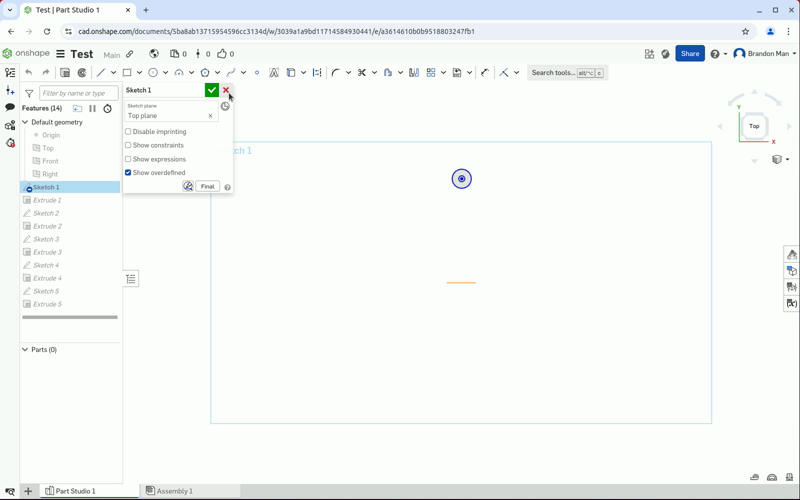
key(shift+s)
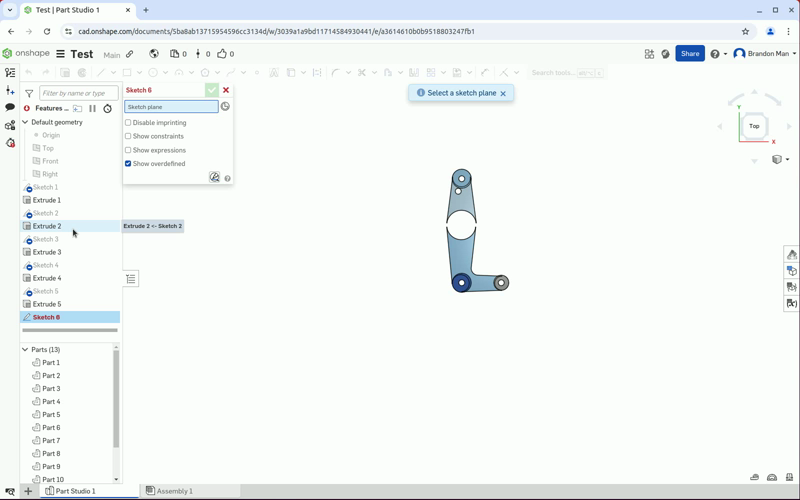
scroll(3)
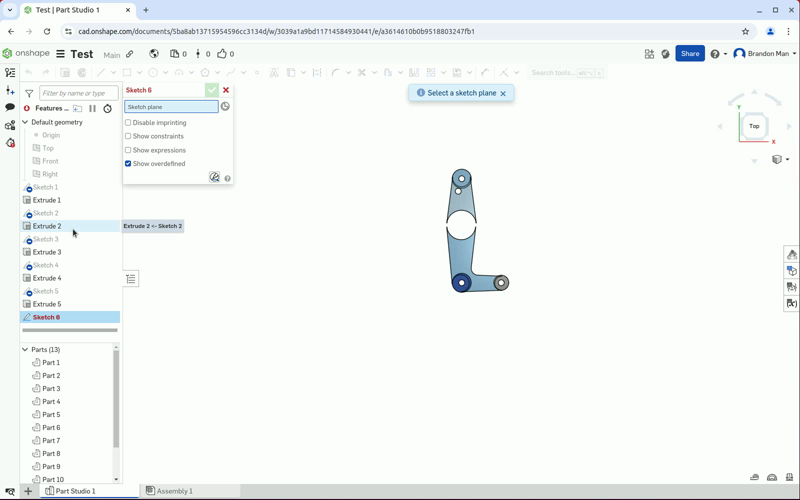
mouse_move(73, 150)
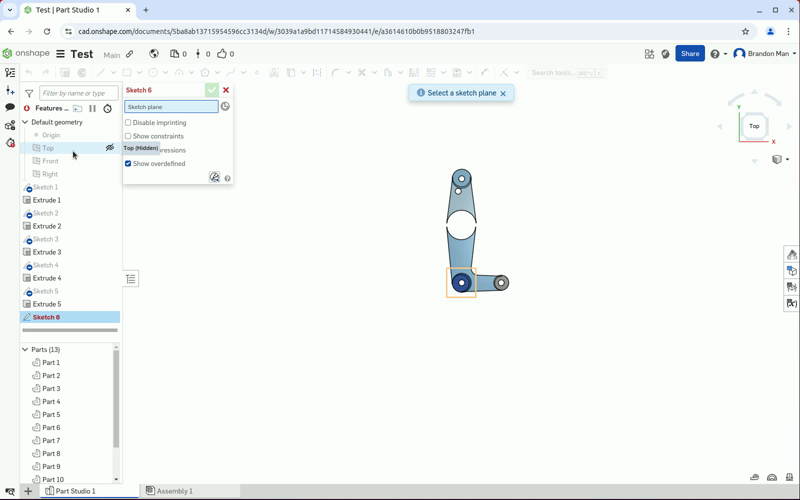
click(73, 150)
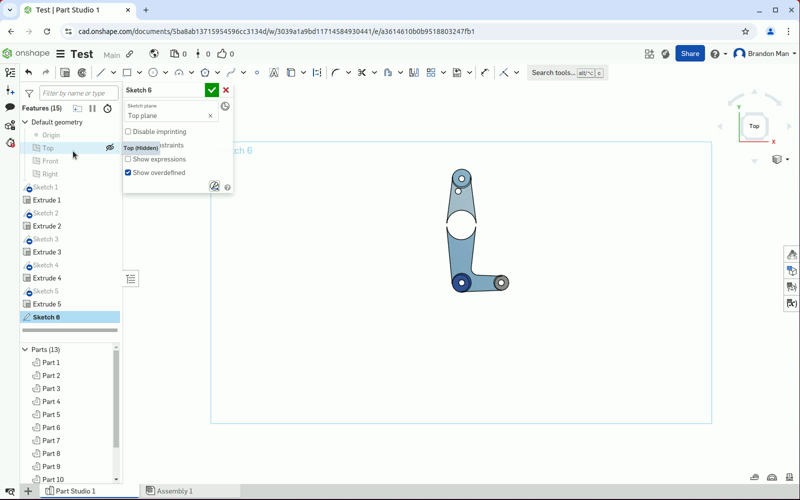
mouse_move(69, 352)
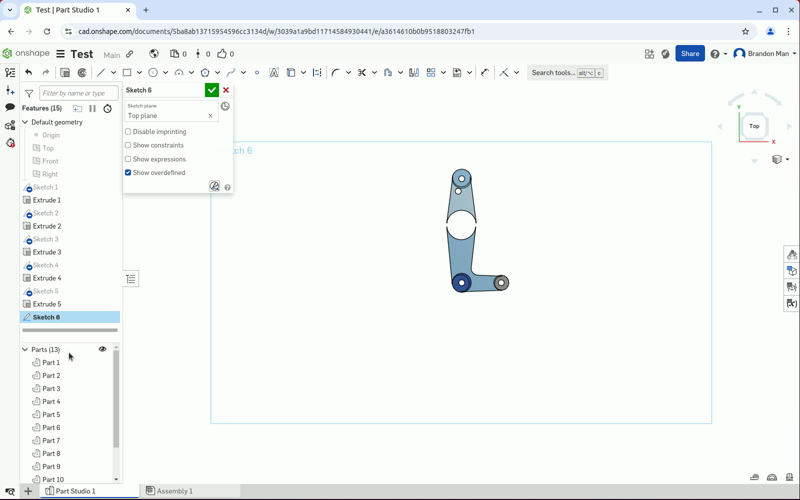
key(y)
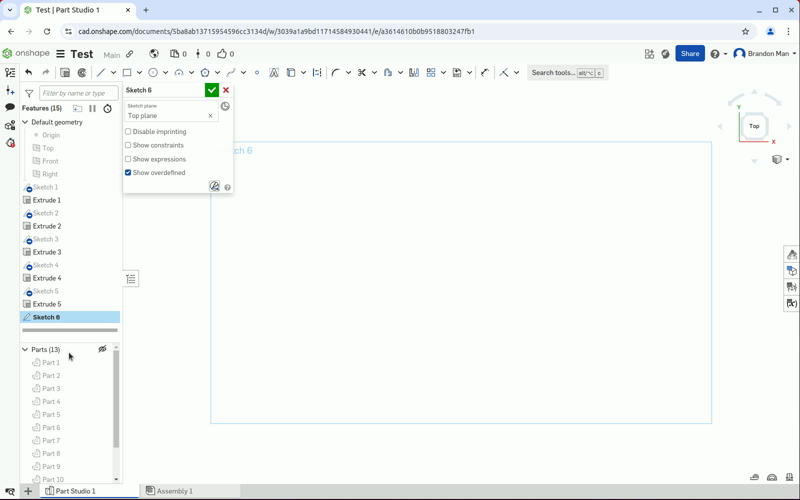
key(c)
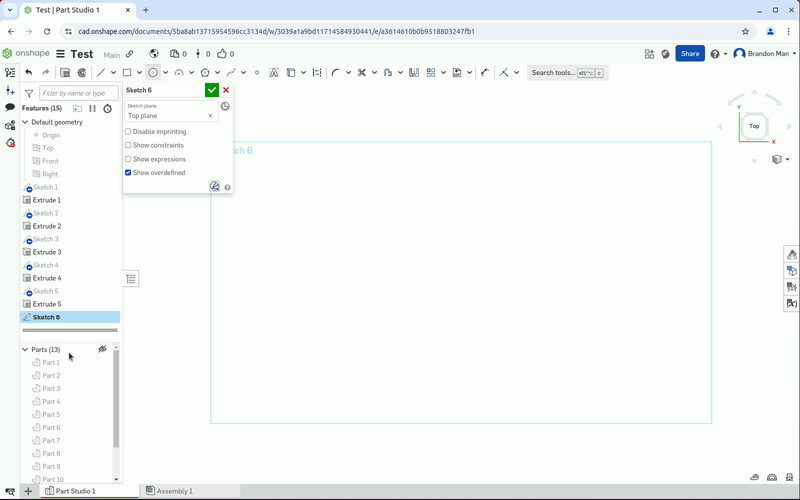
key_down(shift)
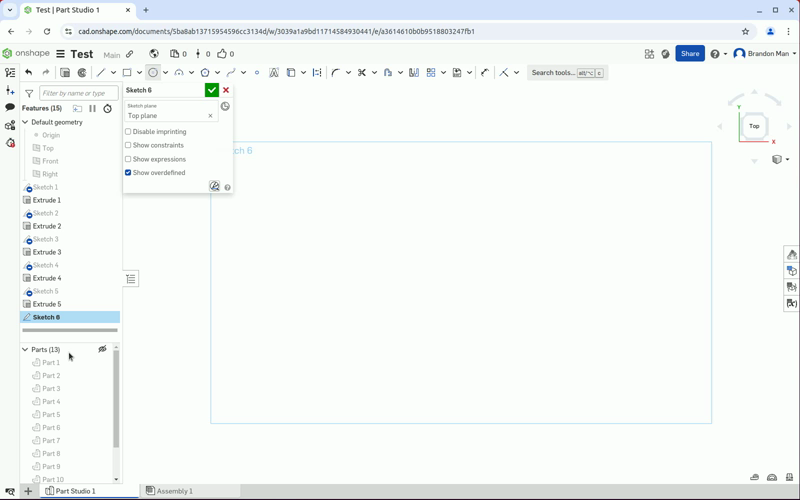
mouse_move(461, 225)
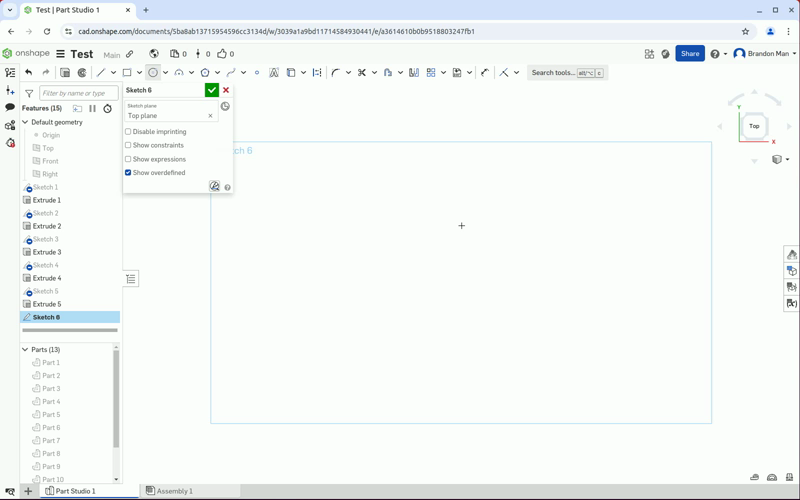
click(461, 225)
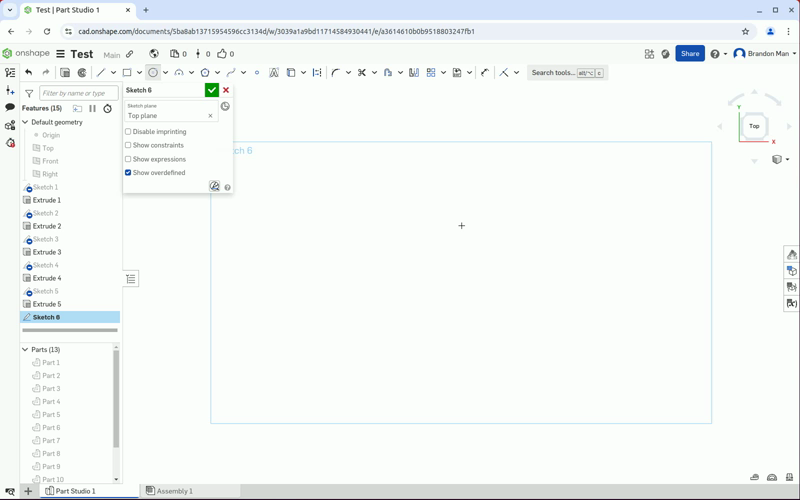
key_up(shift)
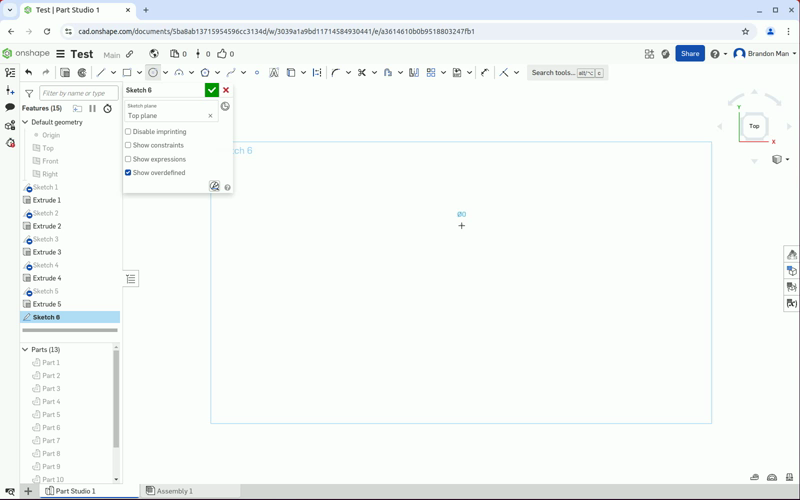
mouse_move(477, 225)
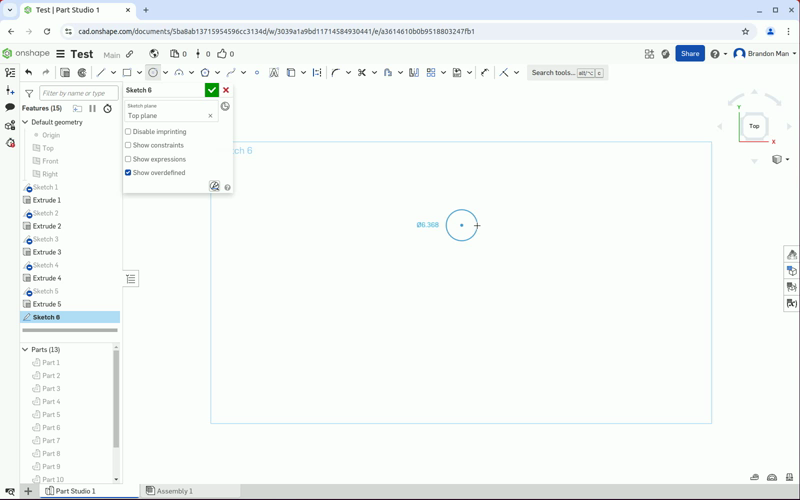
click(477, 225)
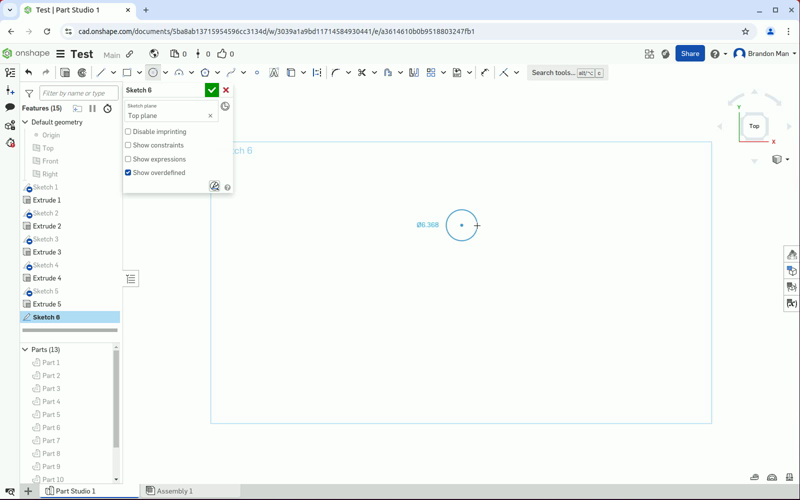
key(esc)
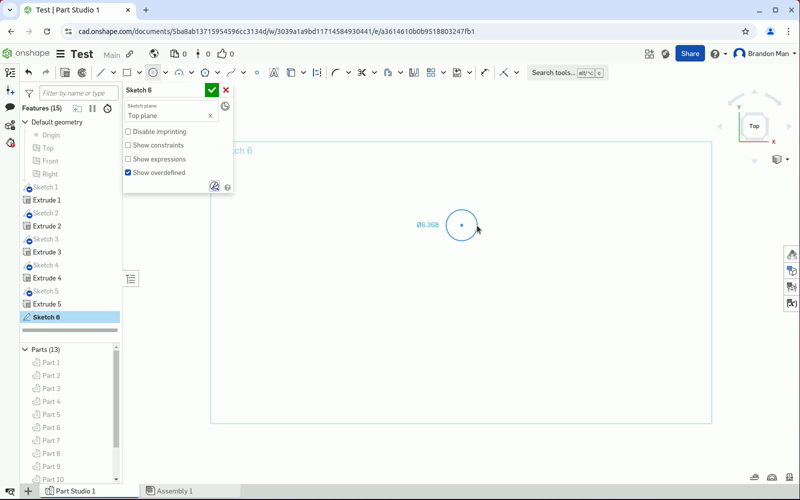
key(c)
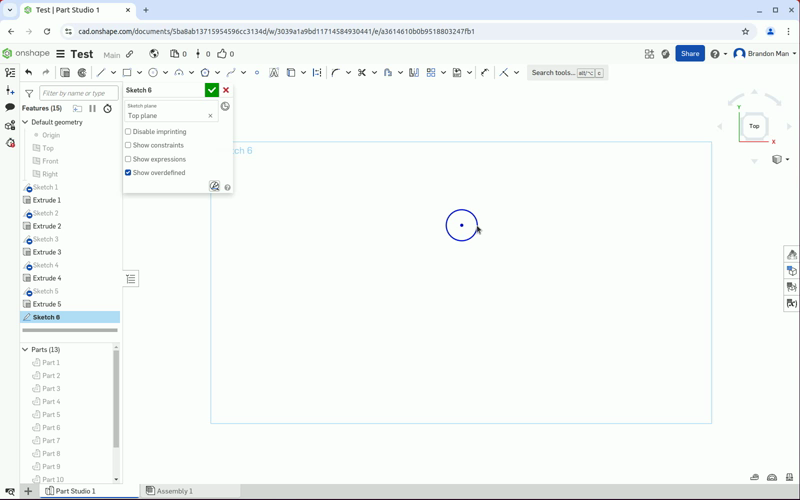
key_down(shift)
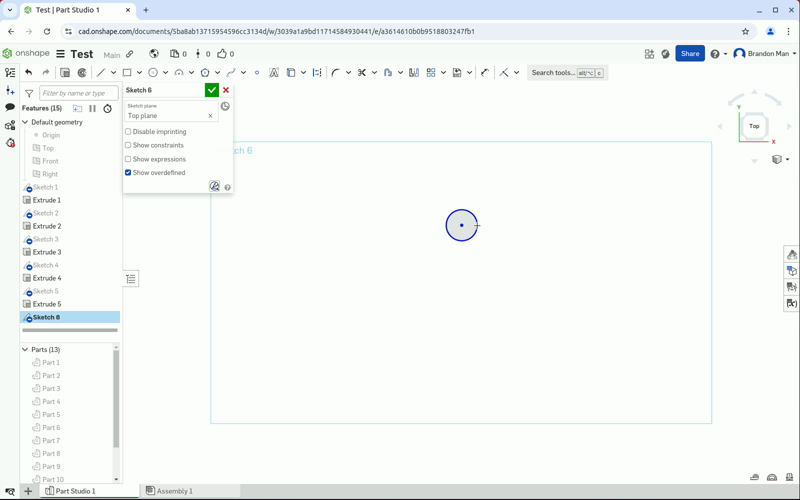
mouse_move(461, 225)
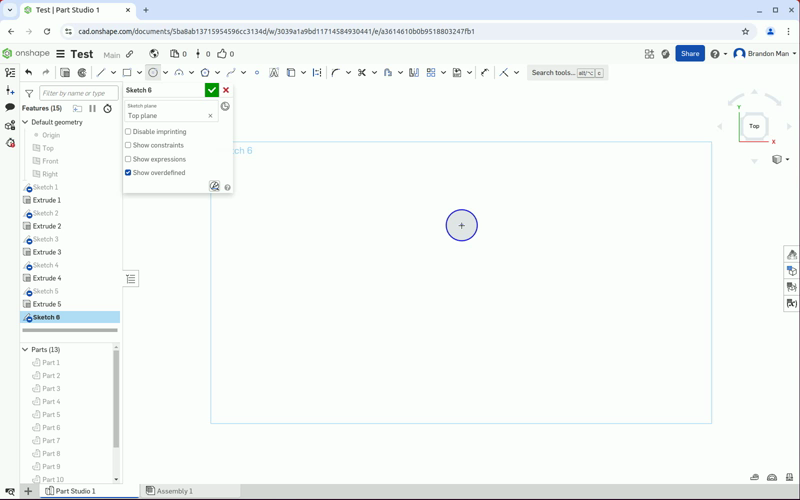
click(461, 225)
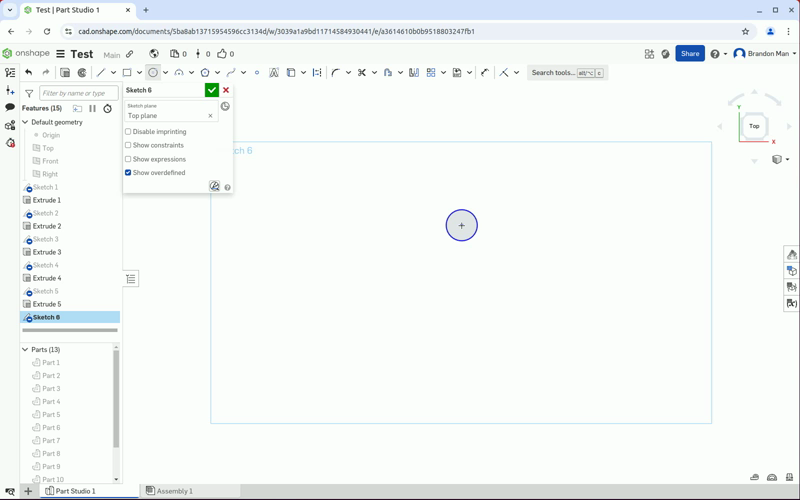
key_up(shift)
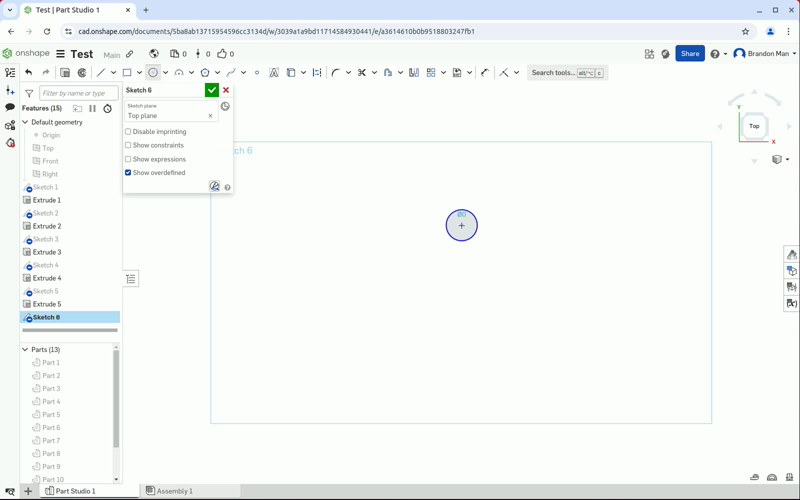
mouse_move(465, 225)
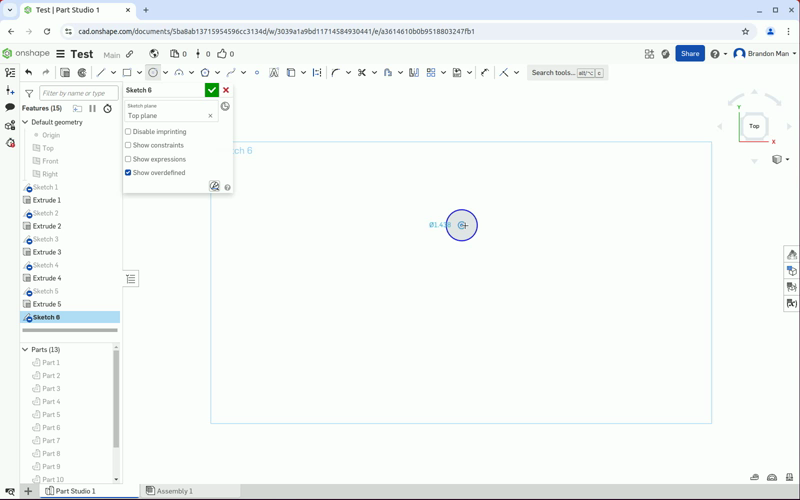
scroll(6)
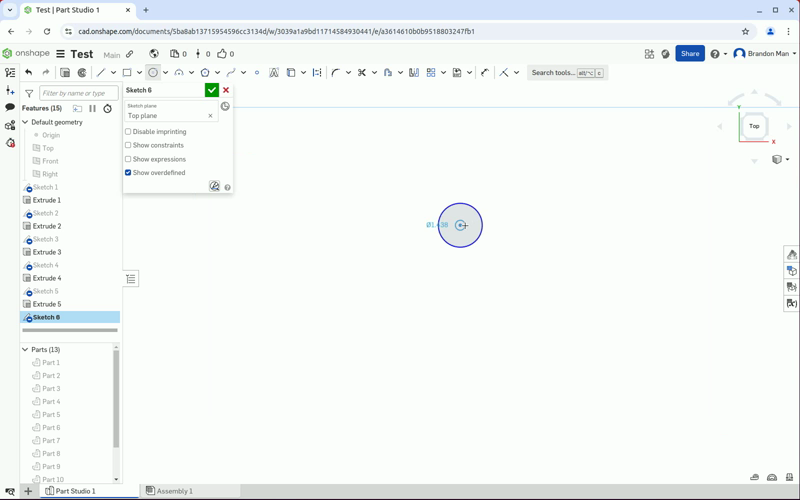
scroll(6)
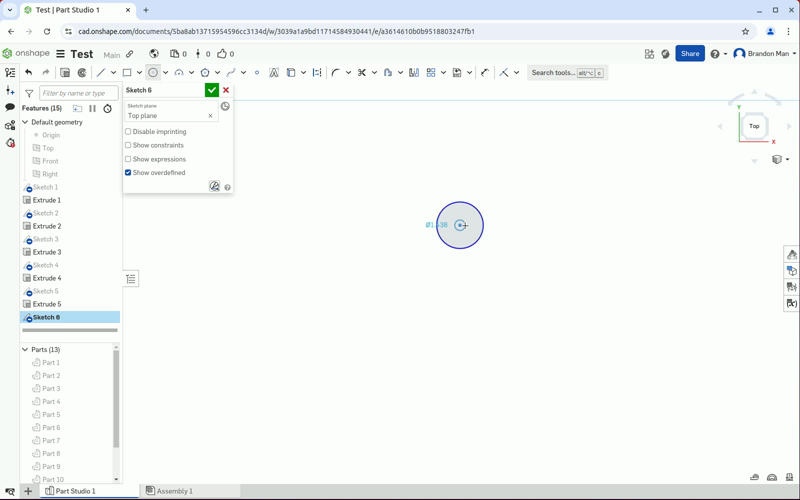
scroll(6)
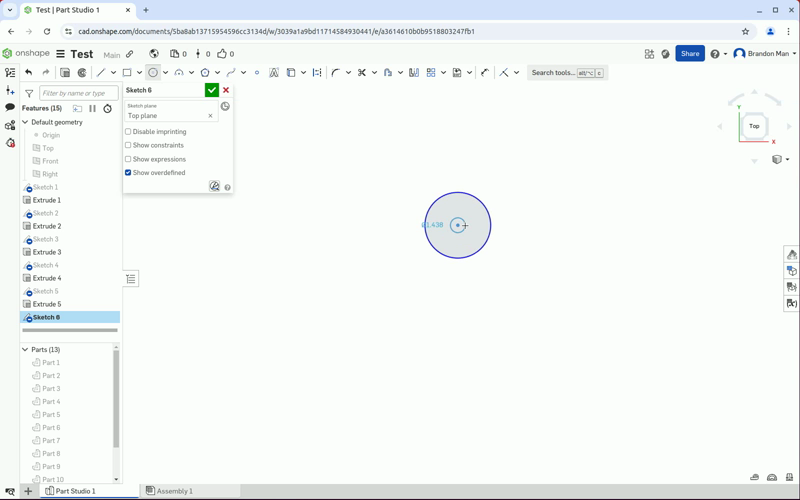
scroll(6)
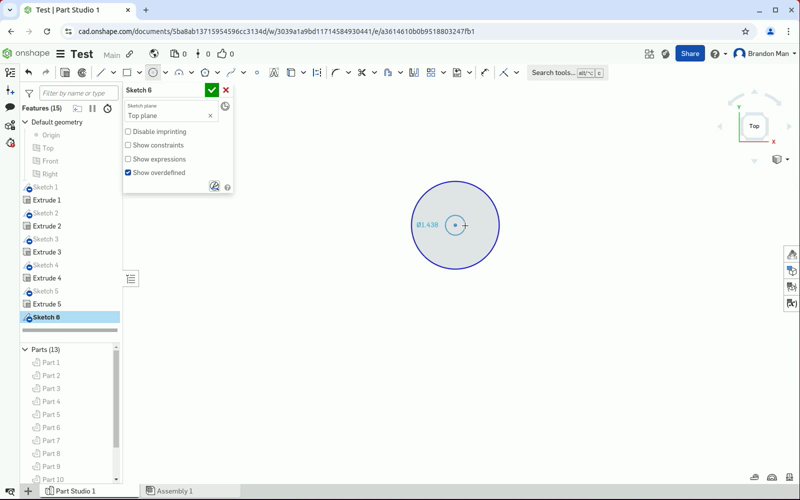
scroll(6)
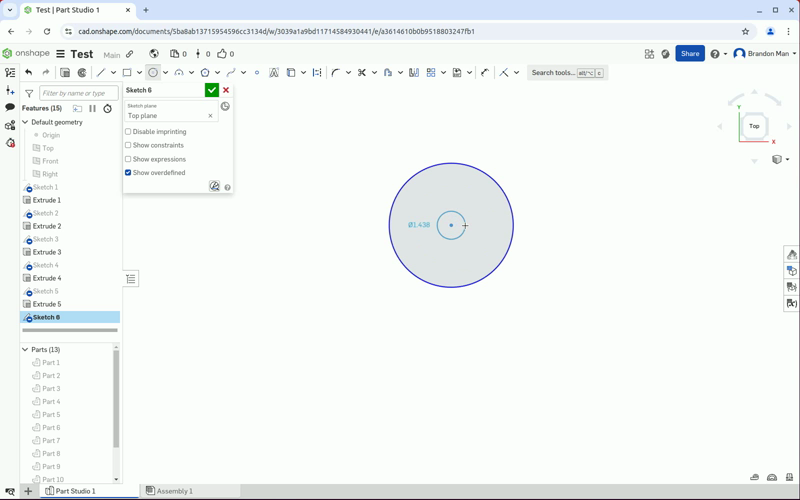
scroll(6)
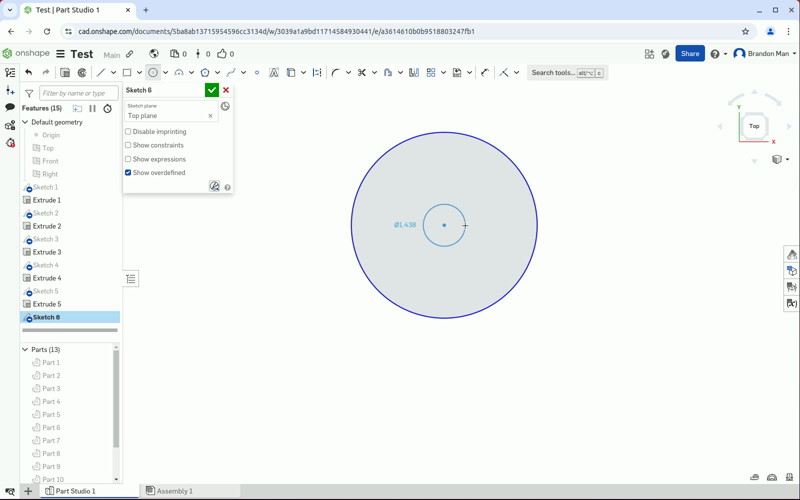
scroll(6)
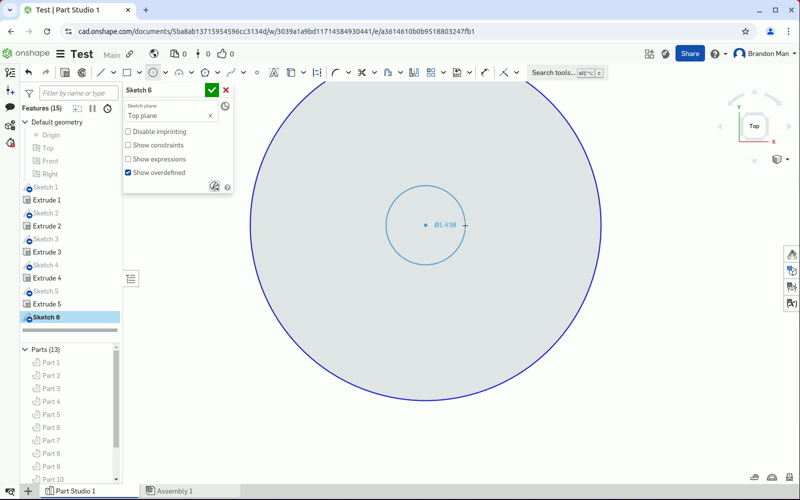
click(465, 225)
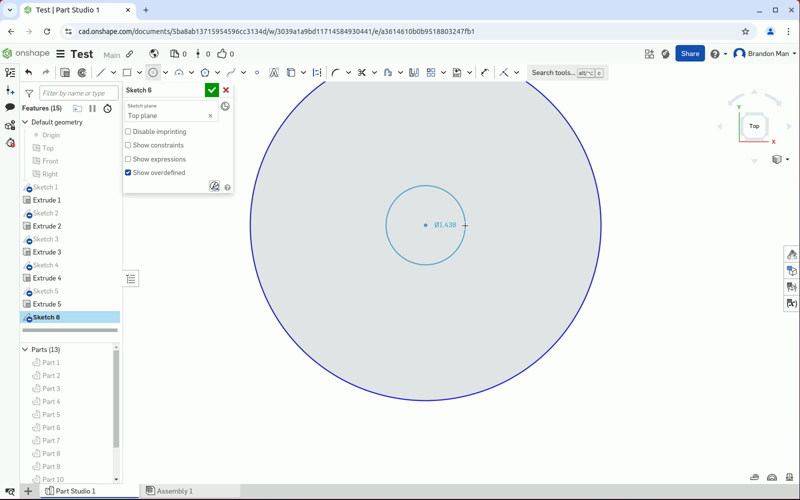
scroll(-6)
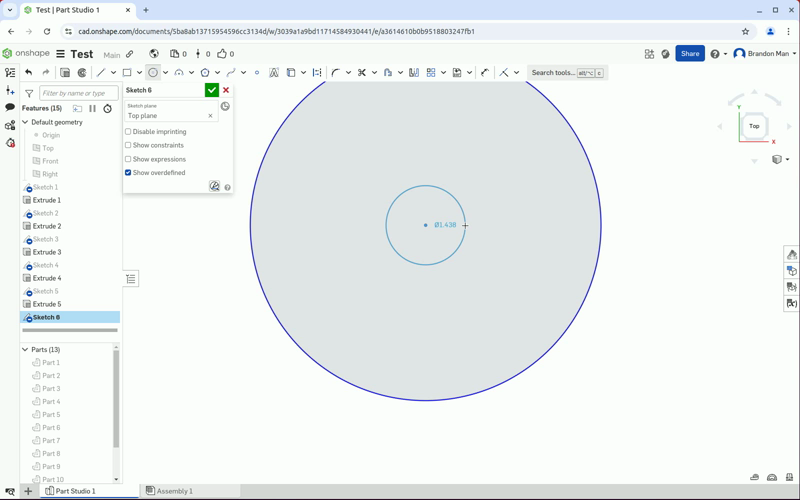
scroll(-6)
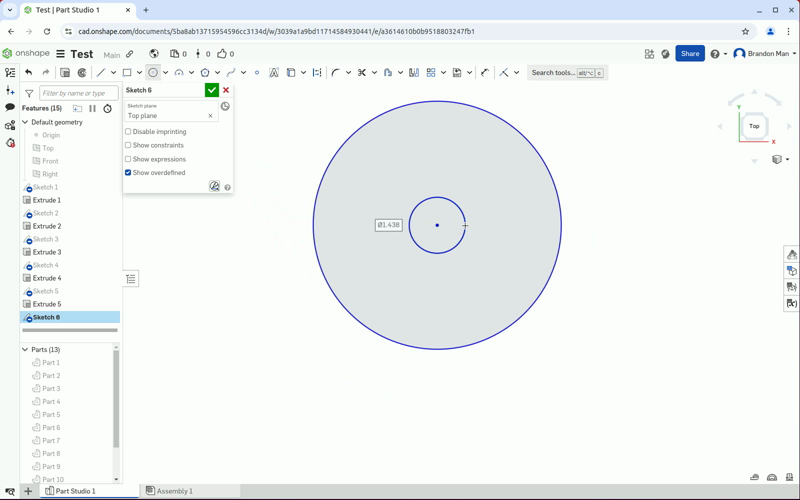
scroll(-6)
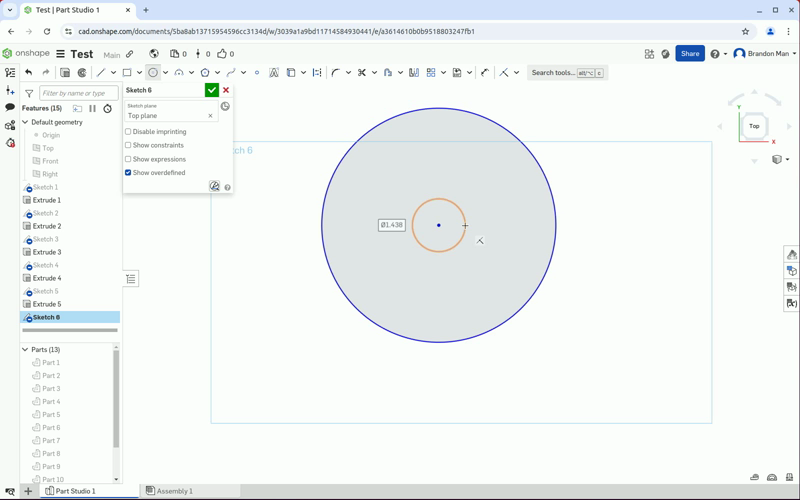
scroll(-6)
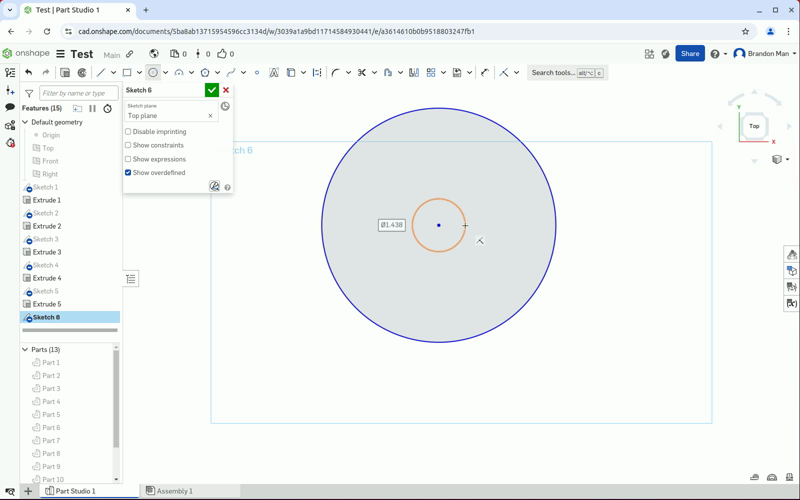
scroll(-6)
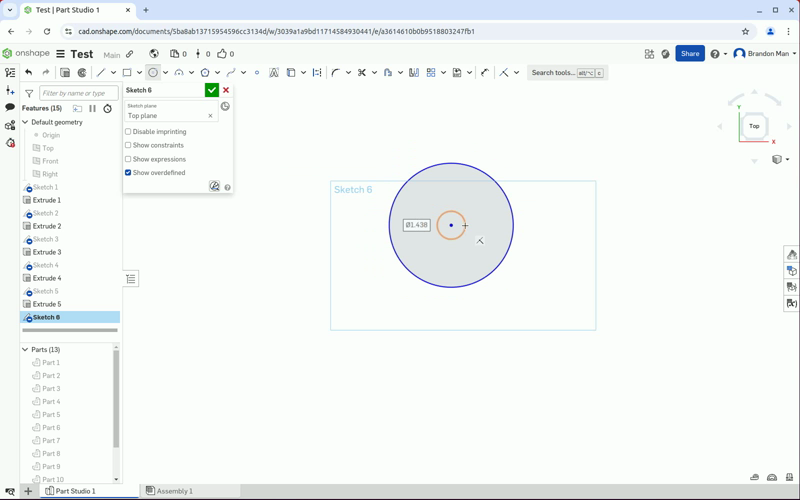
scroll(-6)
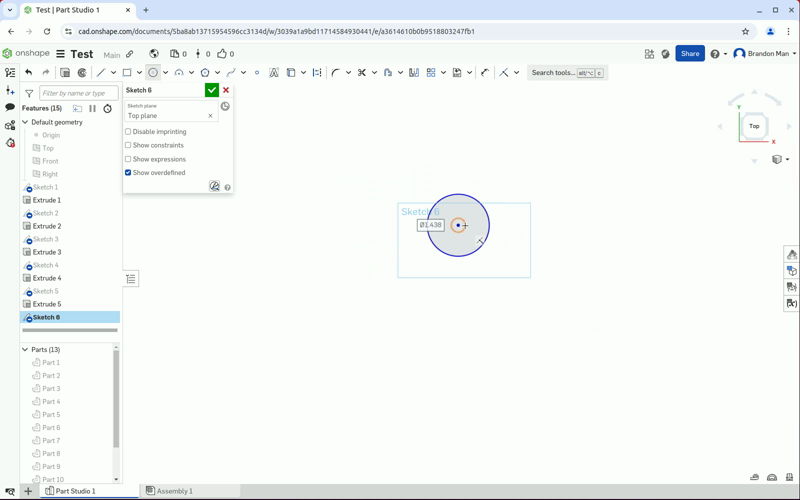
scroll(-6)
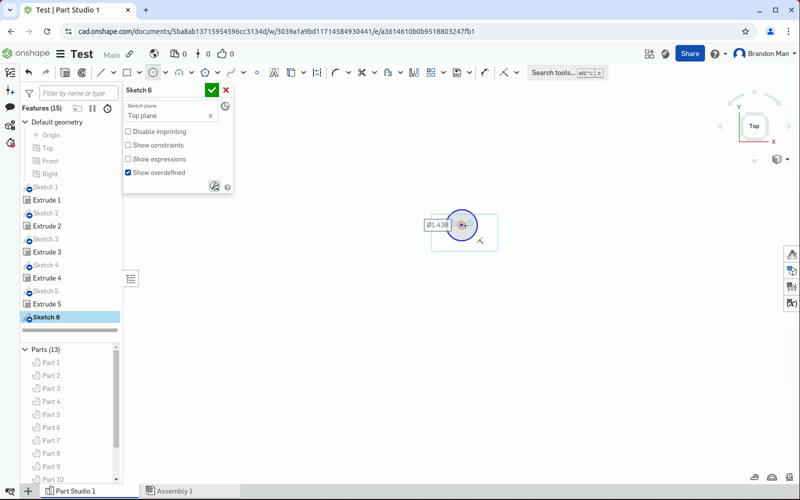
key(esc)
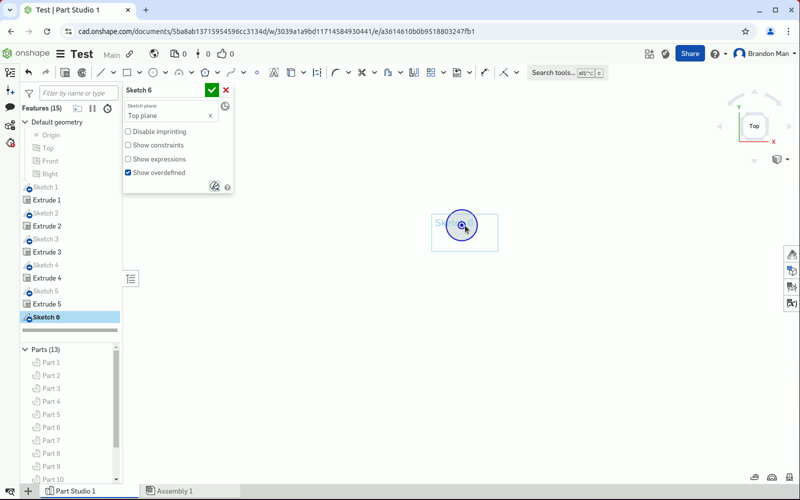
mouse_move(465, 233)
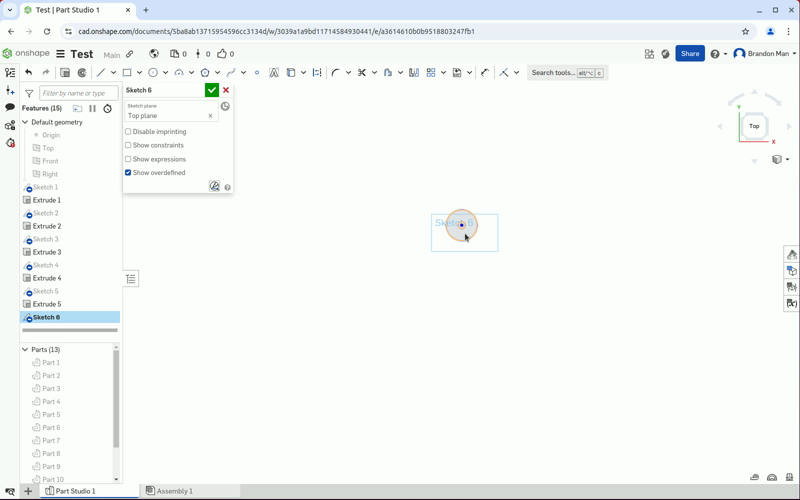
scroll(6)
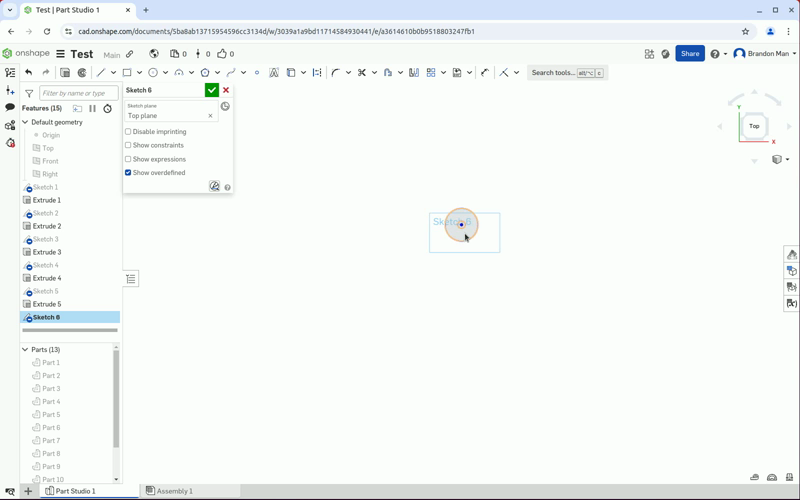
scroll(6)
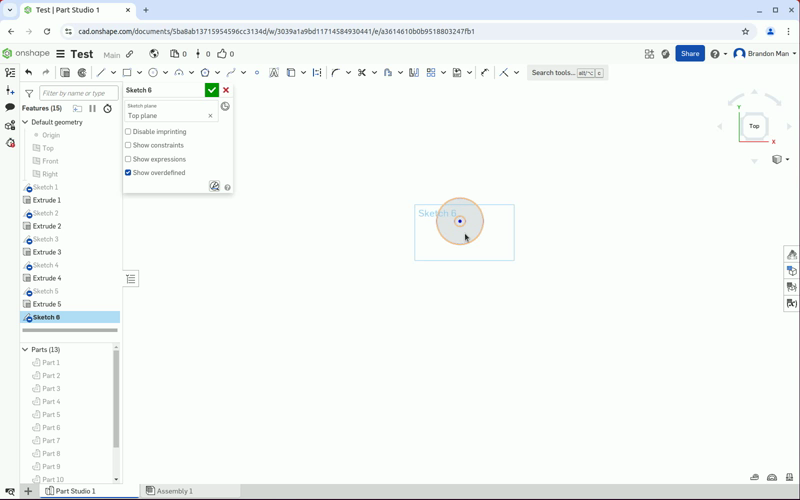
scroll(6)
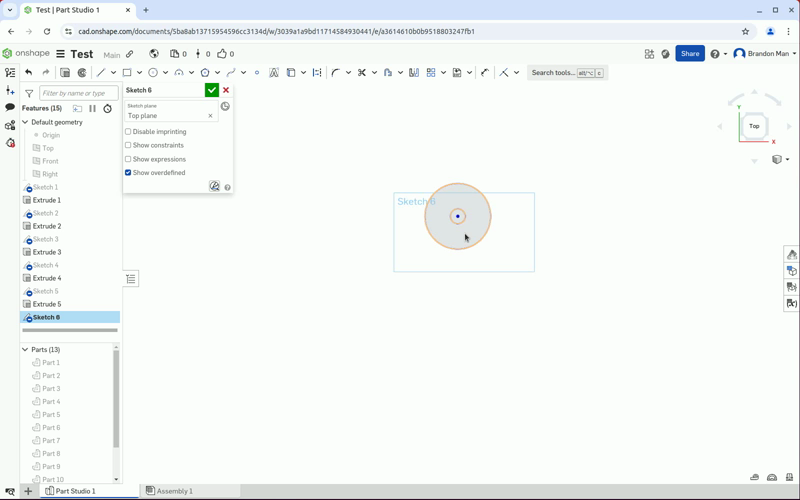
scroll(6)
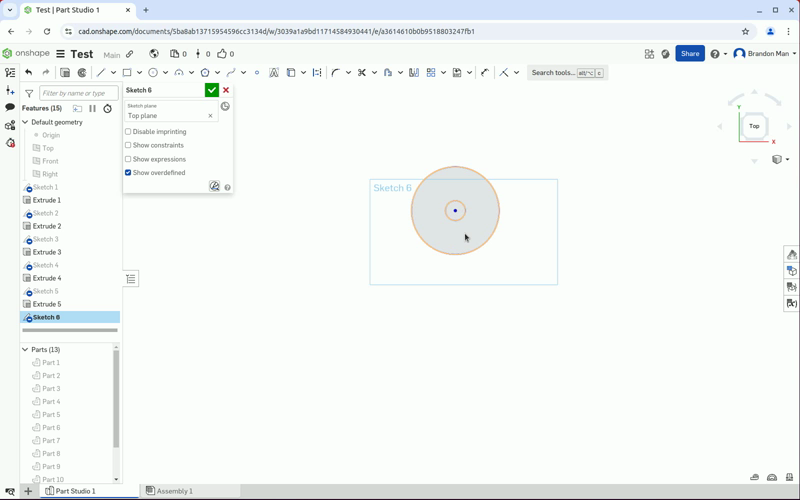
scroll(6)
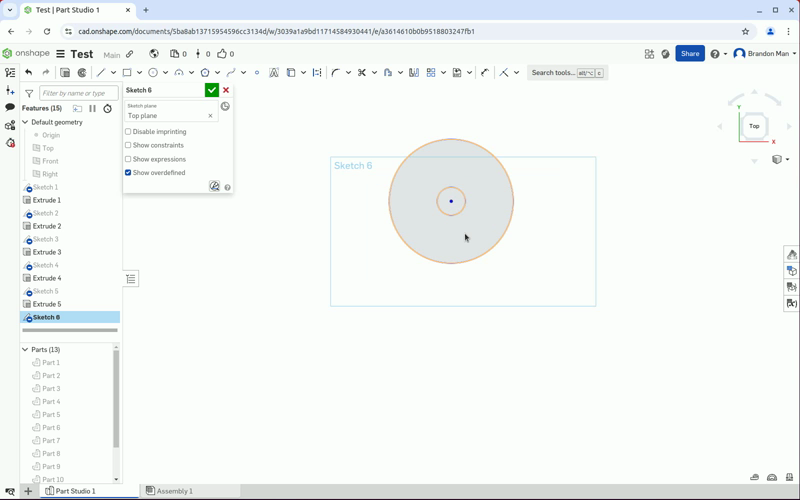
scroll(6)
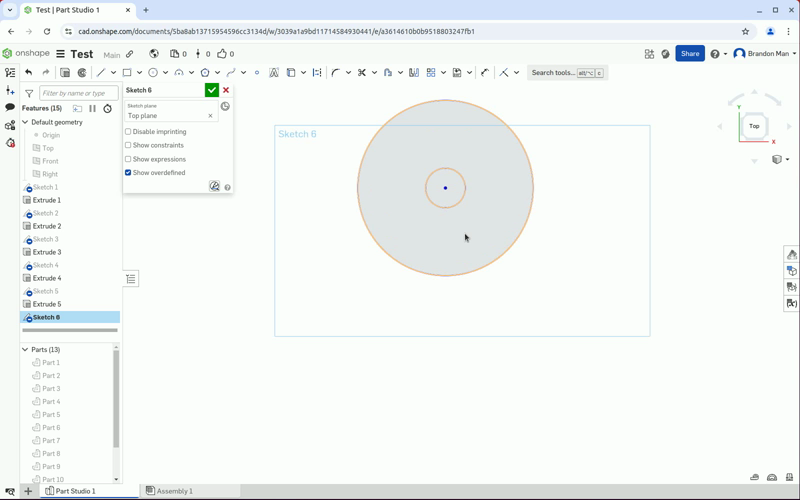
scroll(6)
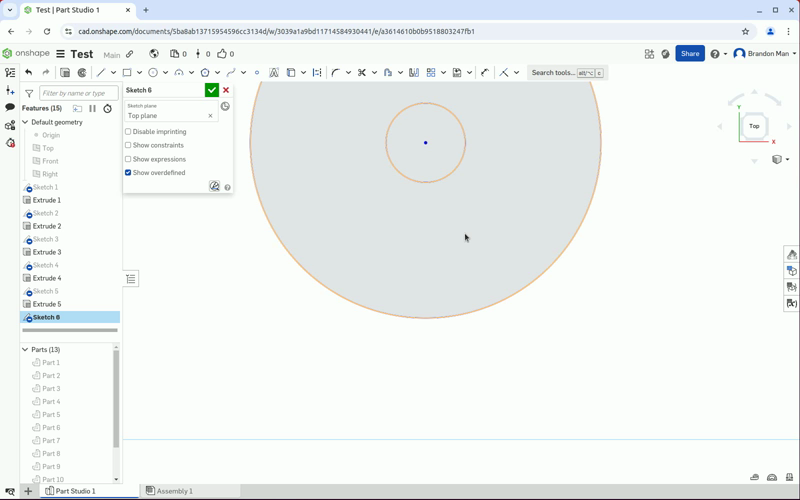
click(465, 233)
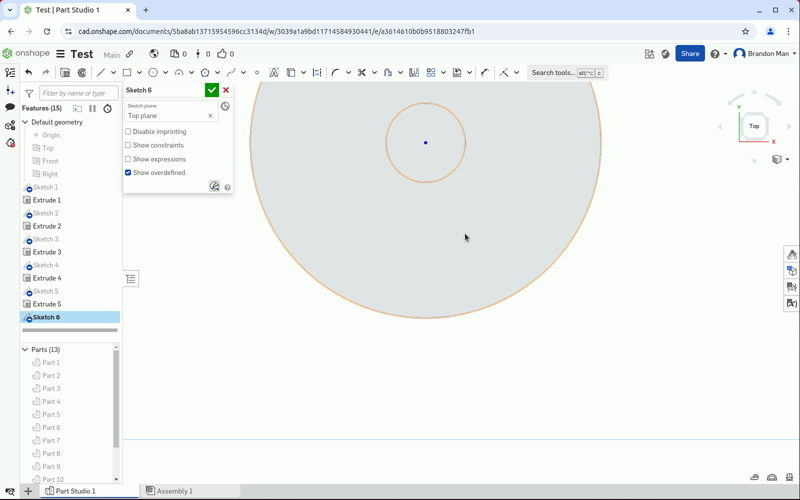
scroll(-6)
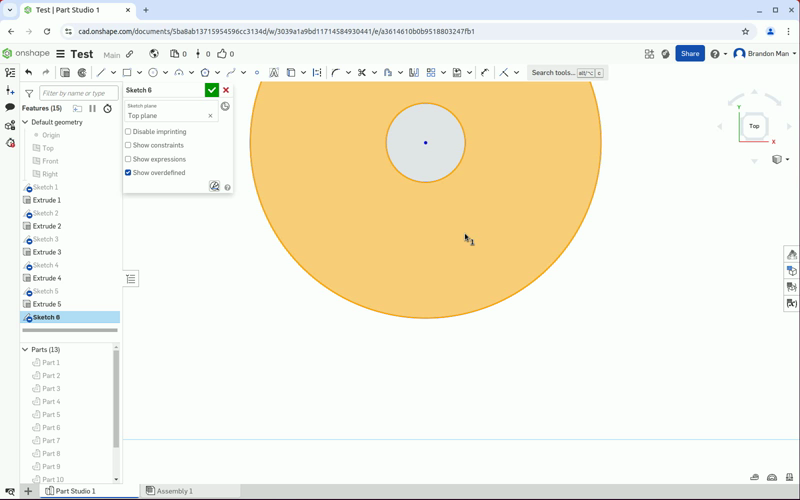
scroll(-6)
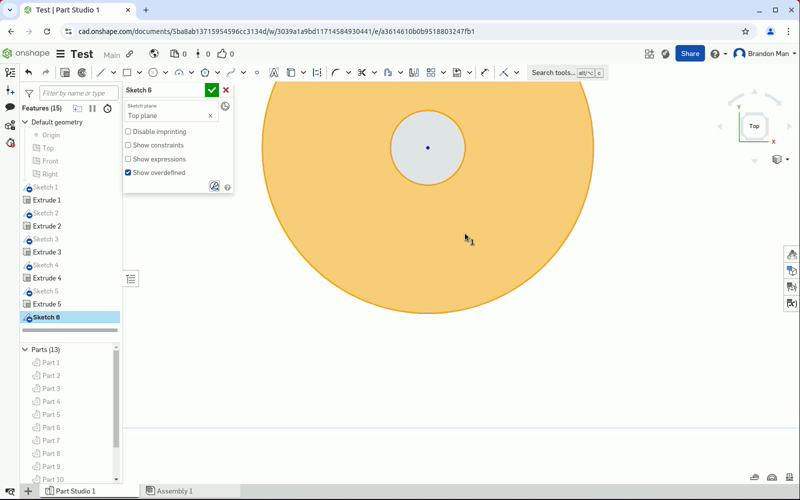
scroll(-6)
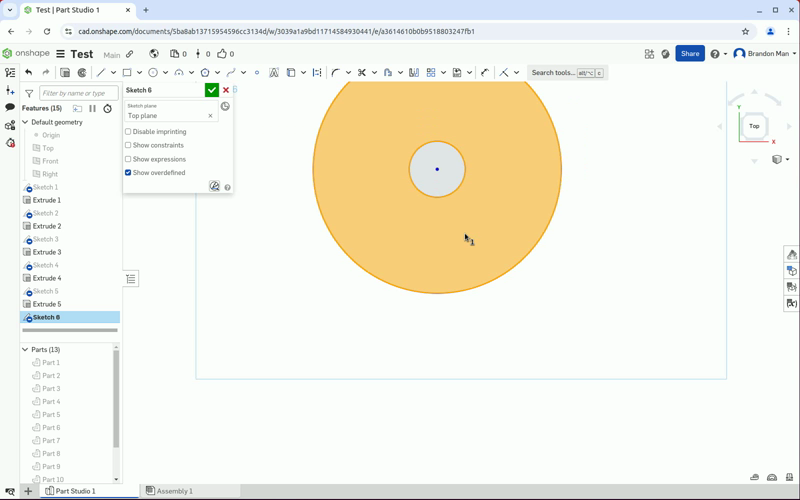
scroll(-6)
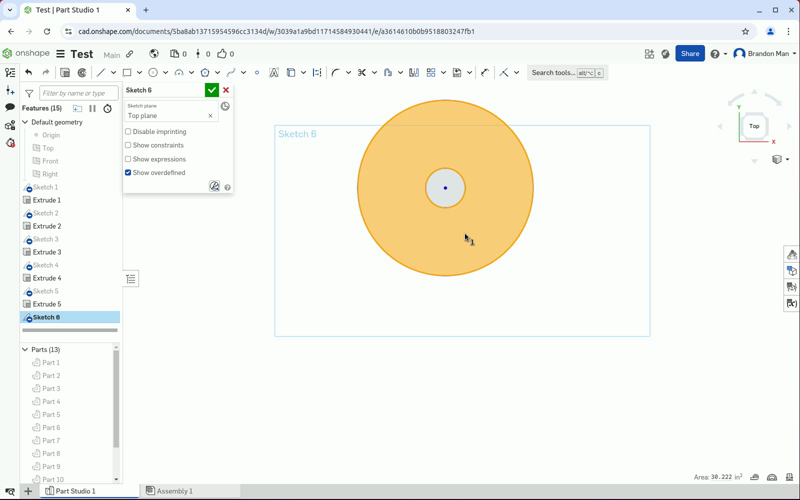
scroll(-6)
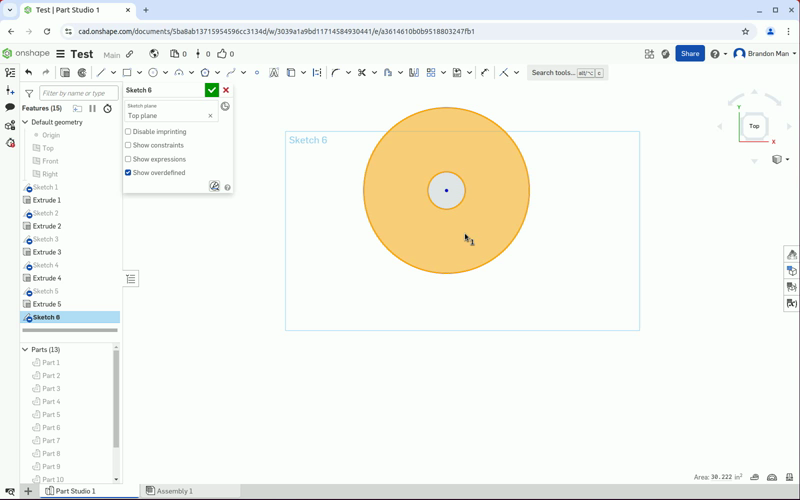
scroll(-6)
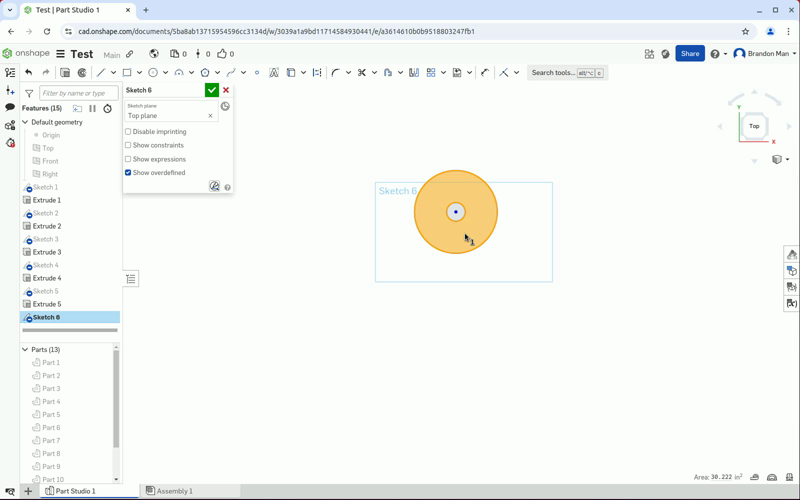
scroll(-6)
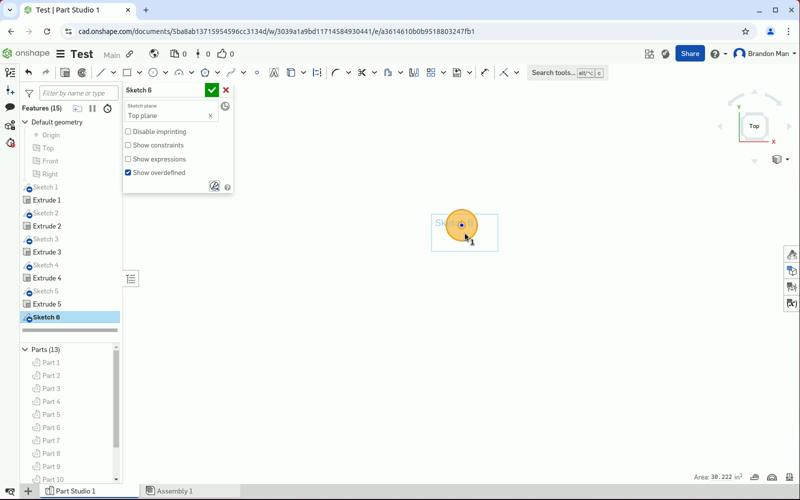
mouse_move(69, 352)
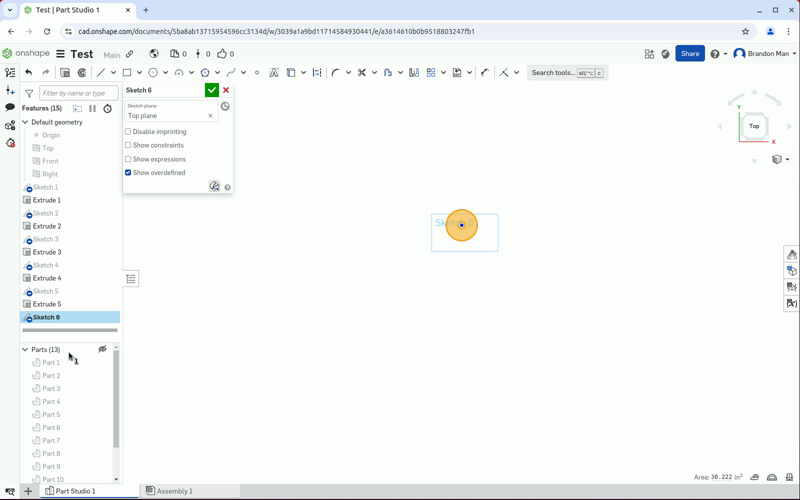
key(shift+y)
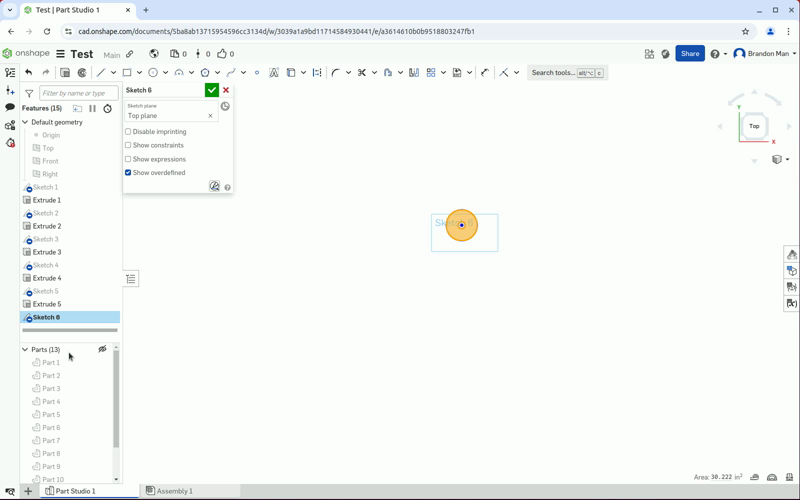
key(shift+e)
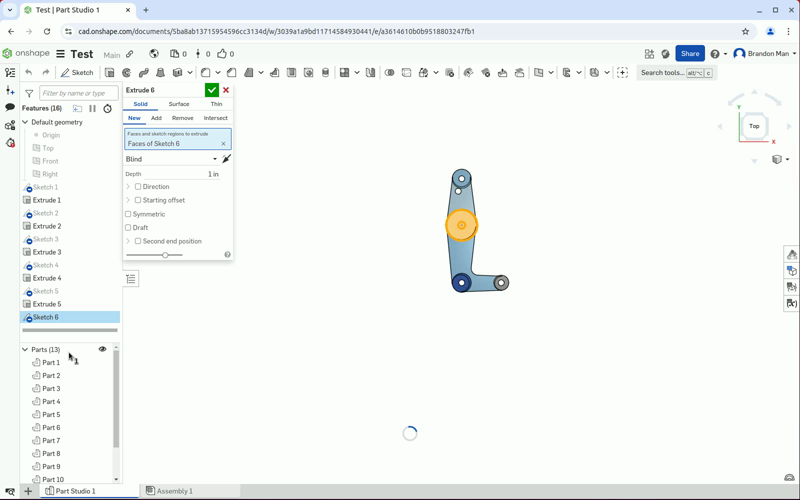
mouse_move(143, 106)
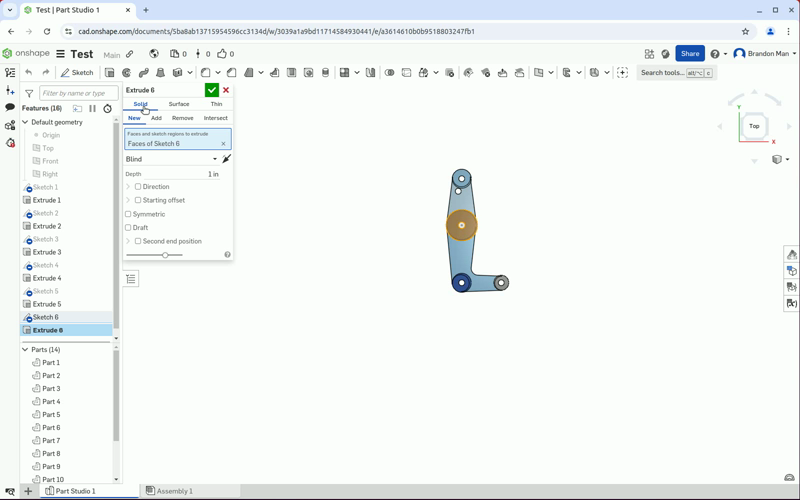
click(143, 106)
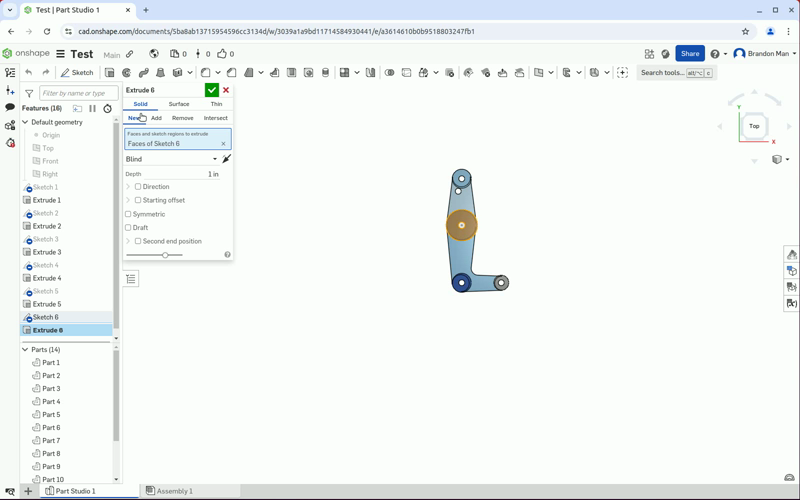
mouse_move(137, 120)
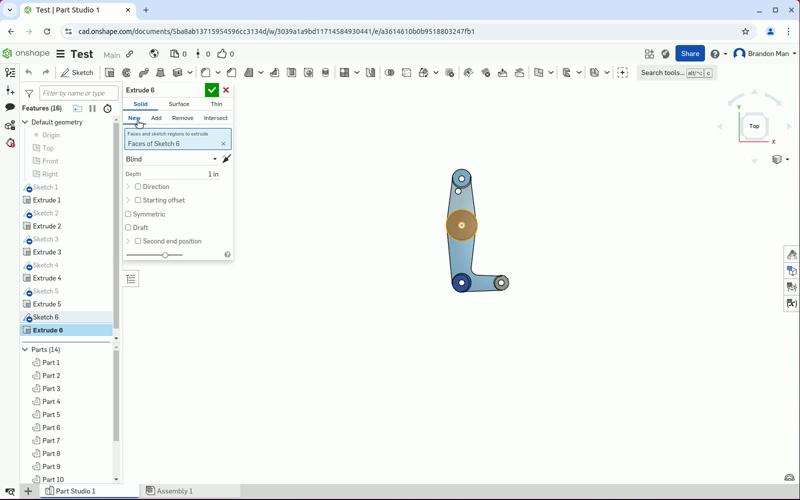
click(137, 120)
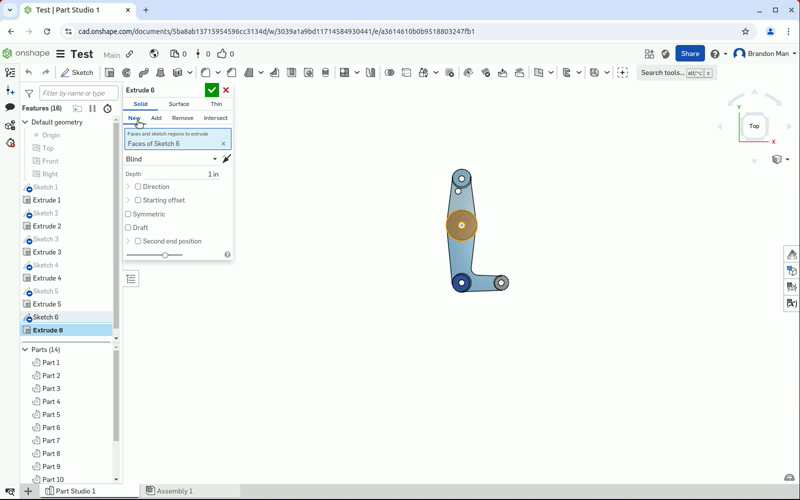
key(tab, 4)
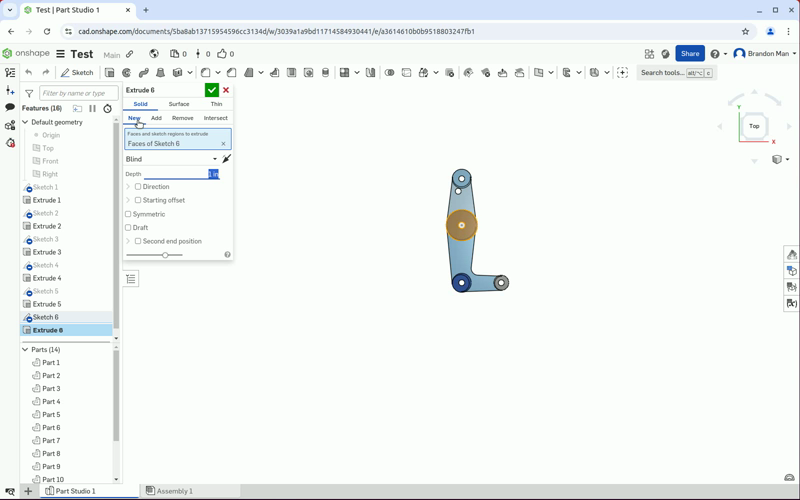
text(0.481)
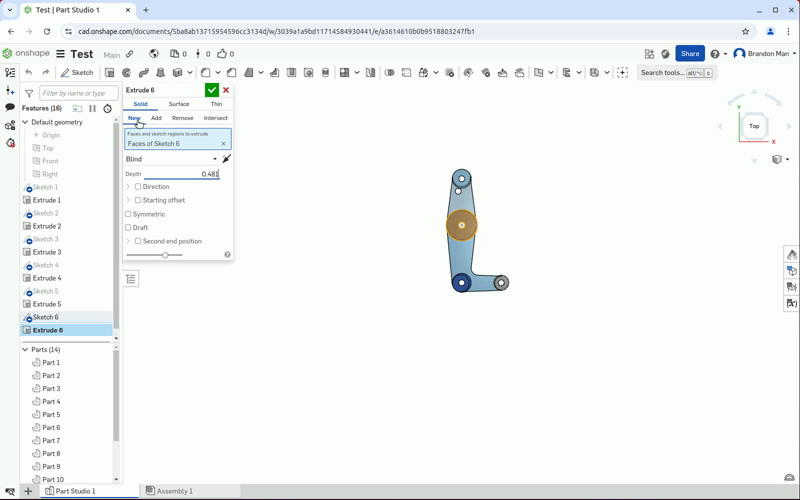
key(enter)
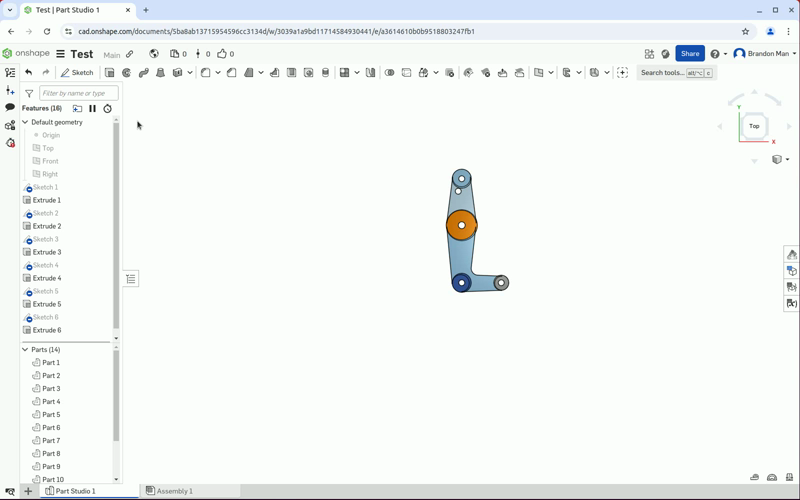
key(shift+h)
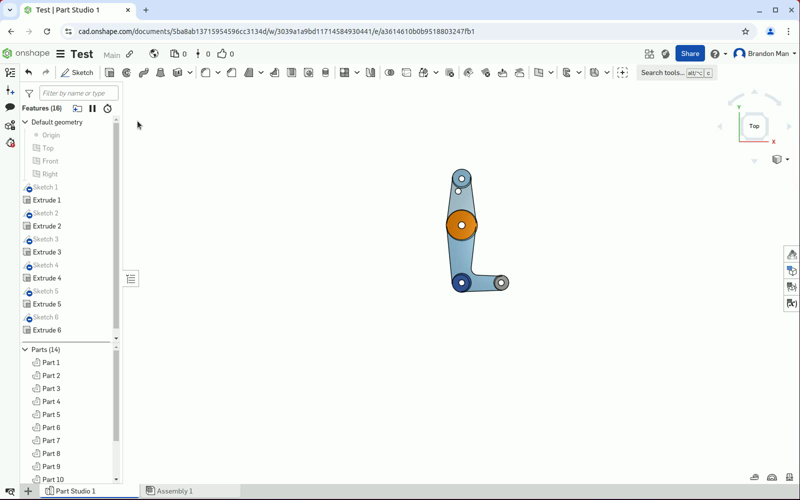
key(shift+h)
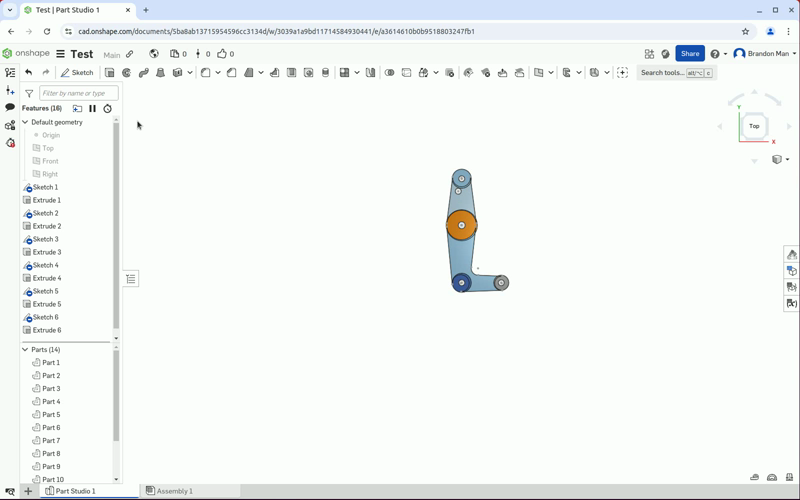
key(shift+7)
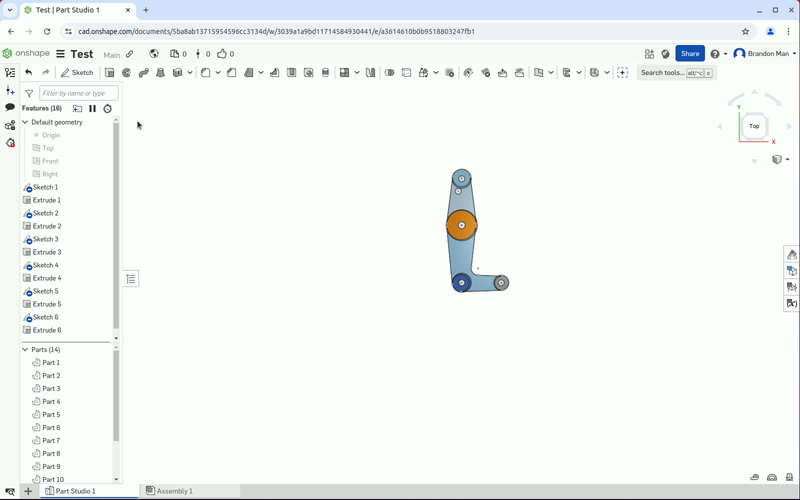
key(up, 3)
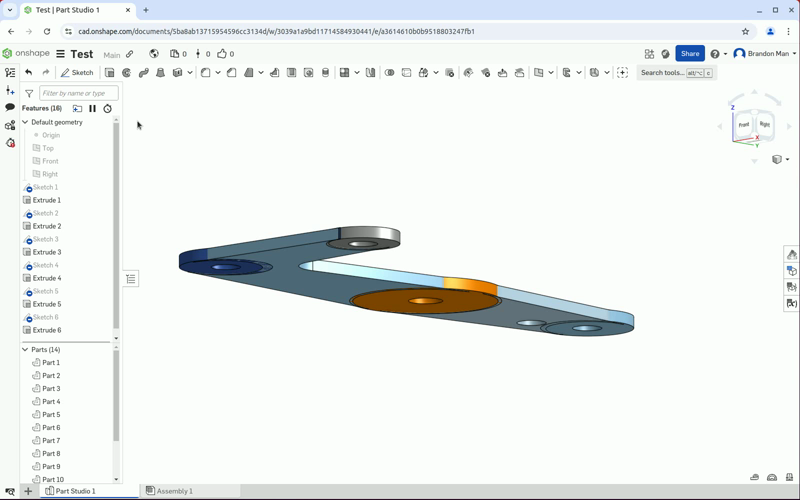
key(left, 3)
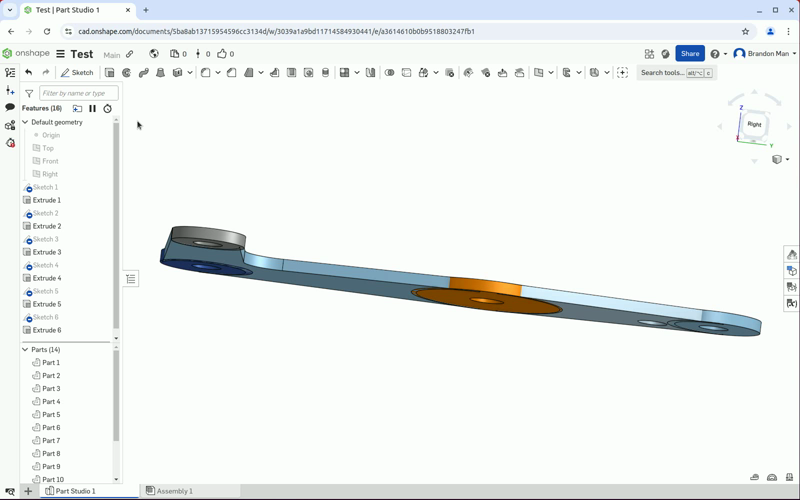
key(right, 3)
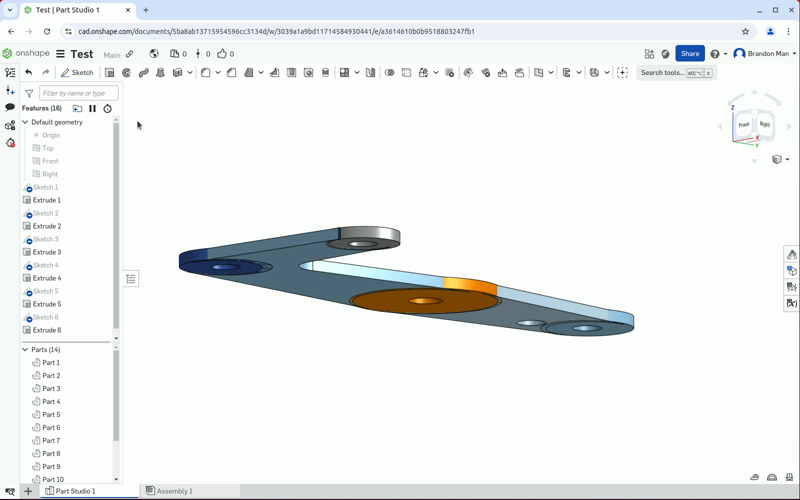
key(down, 3)
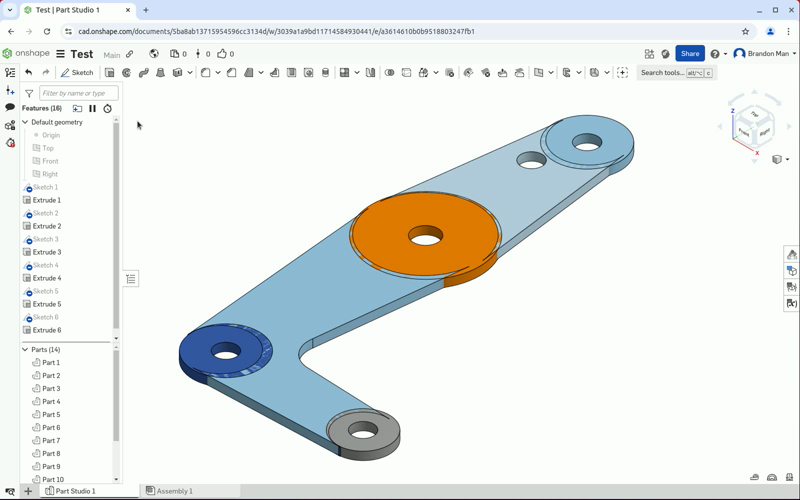
mouse_move(69, 189)
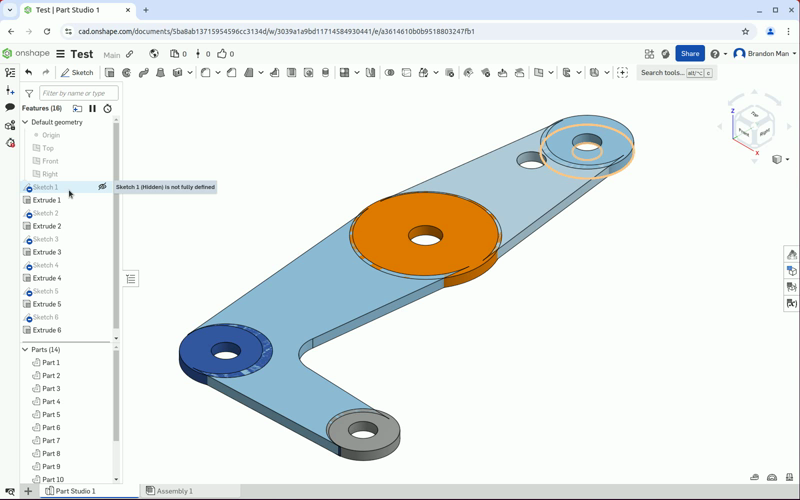
click(69, 189)